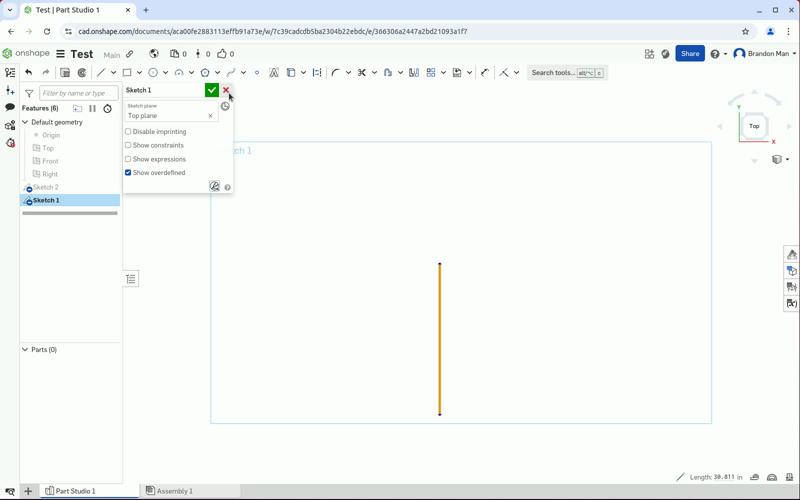
key(shift+h)
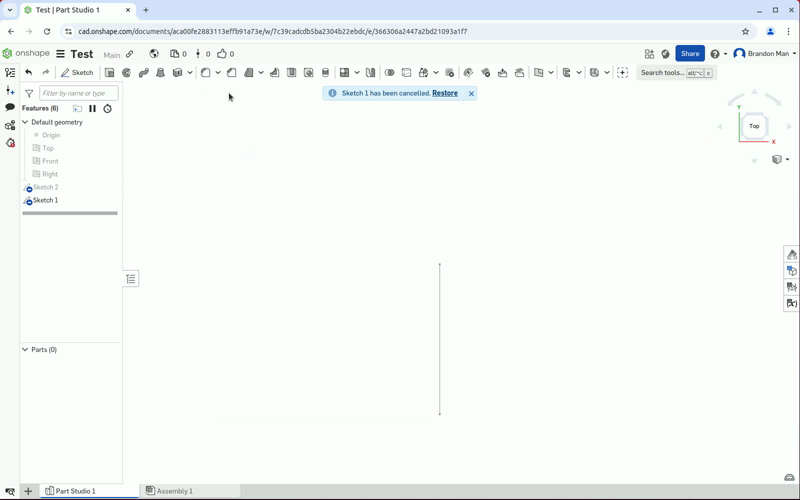
key(shift+s)
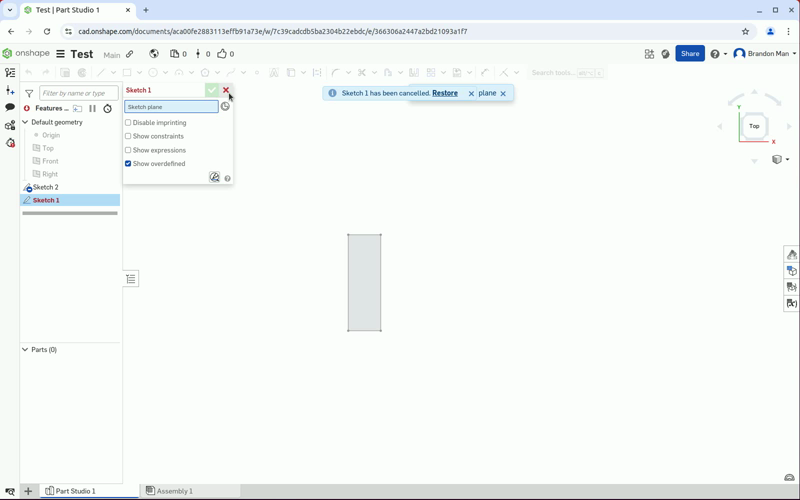
mouse_move(73, 150)
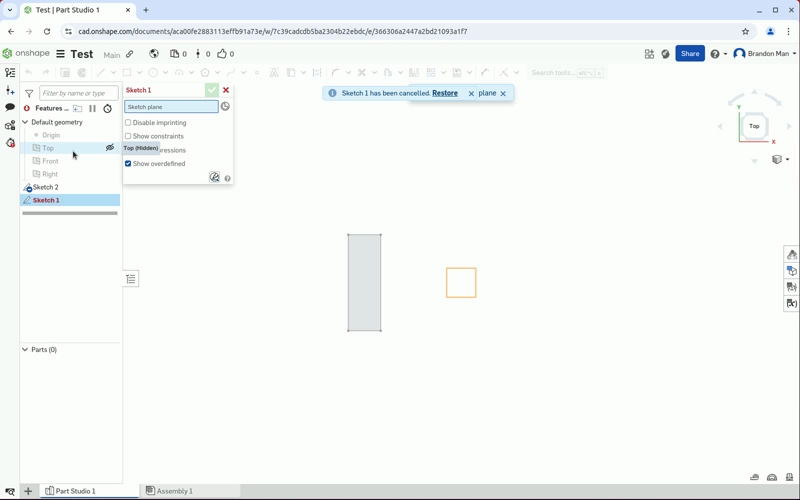
click(73, 150)
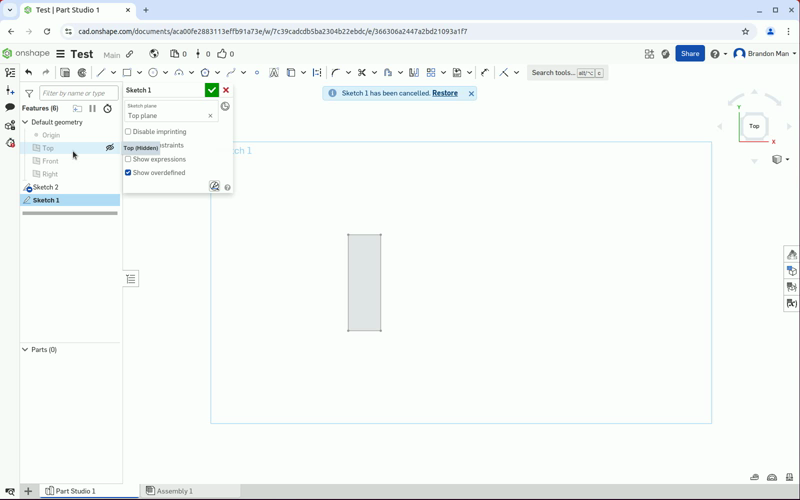
mouse_move(73, 352)
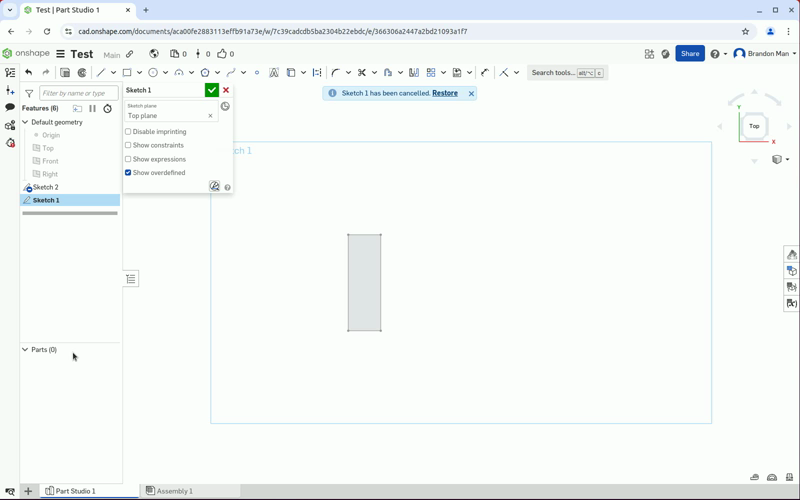
key(y)
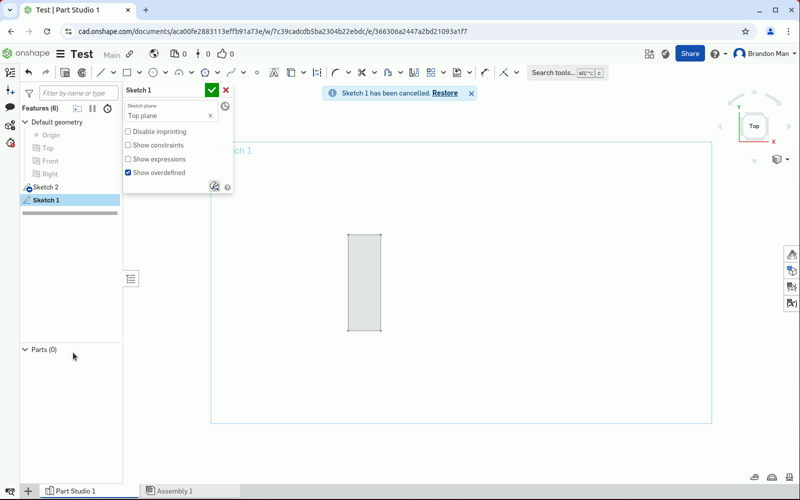
key(l)
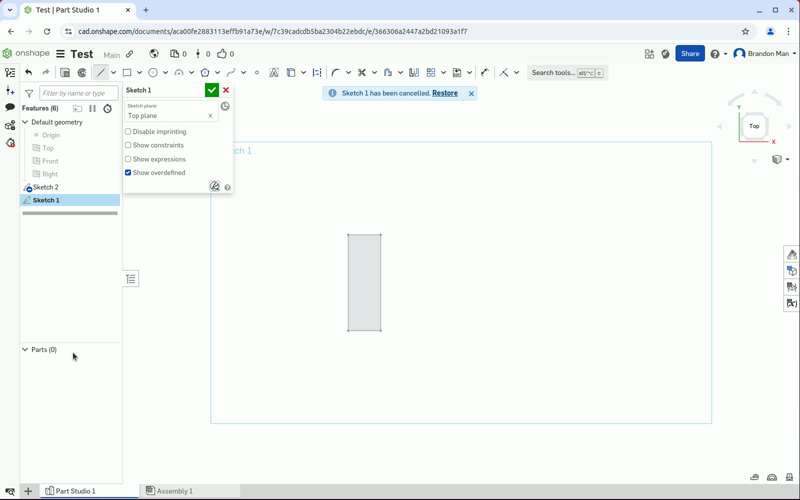
key_down(shift)
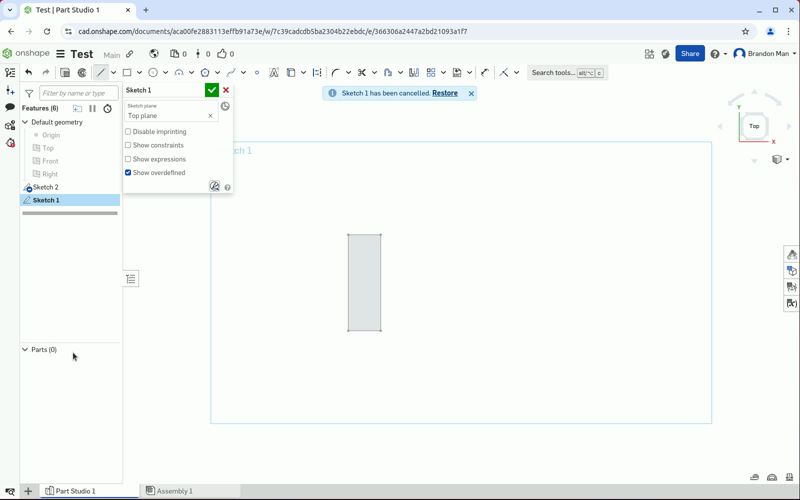
mouse_move(370, 282)
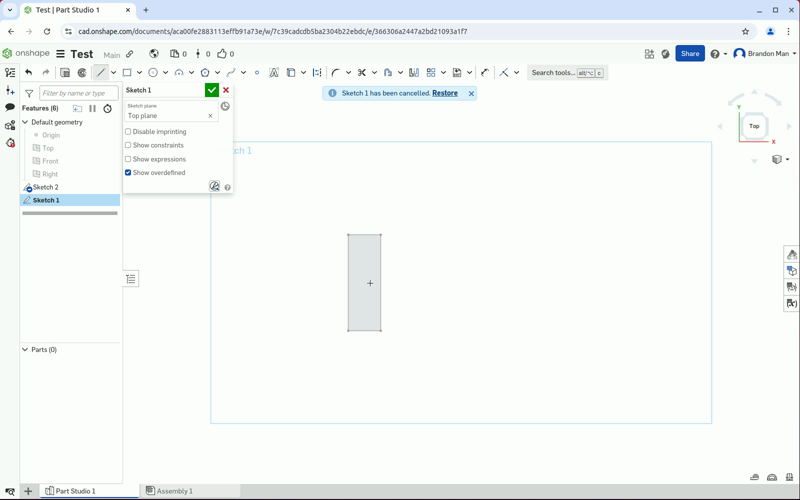
click(370, 282)
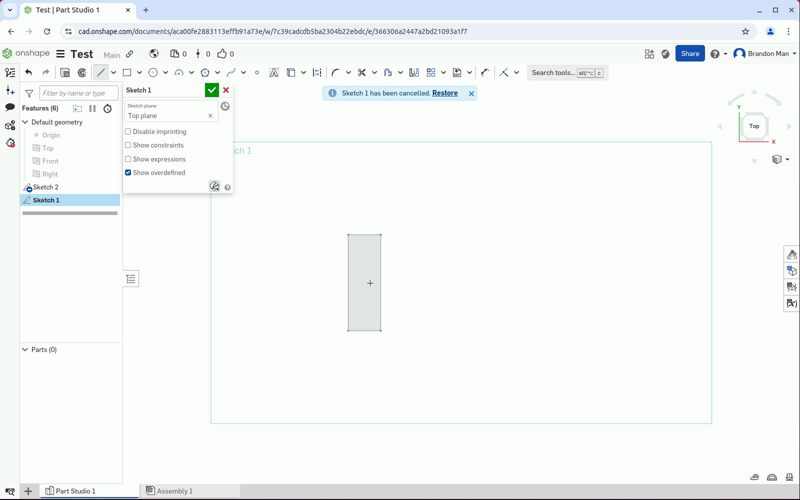
key_up(shift)
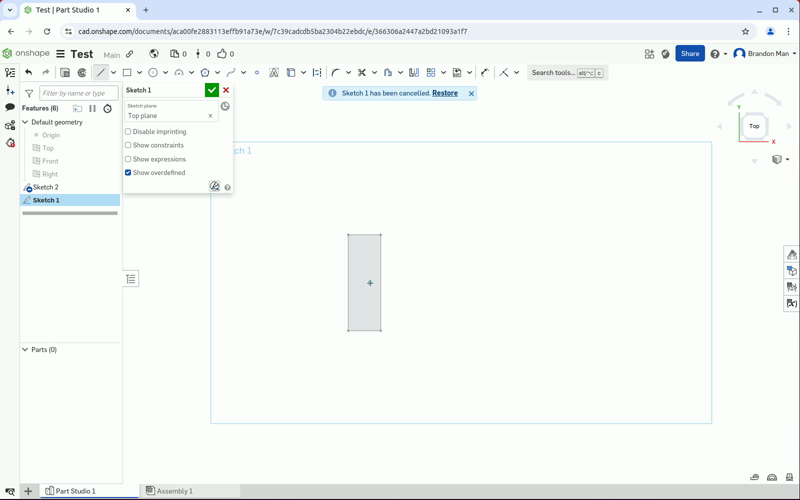
key_down(shift)
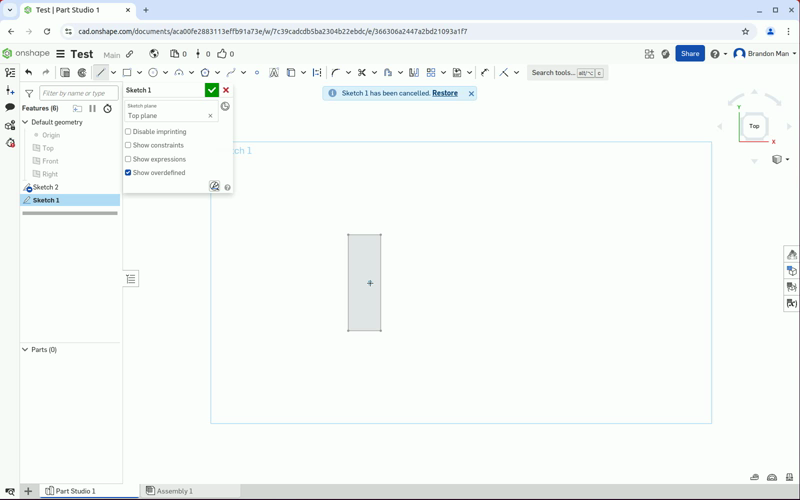
mouse_move(461, 282)
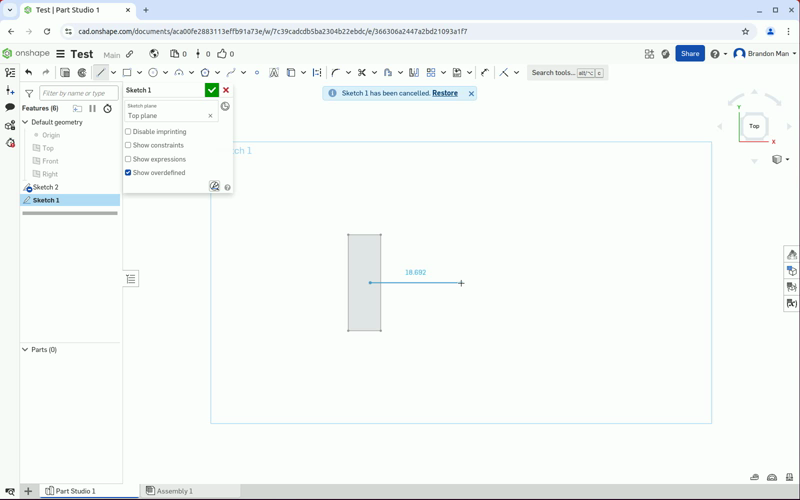
click(461, 282)
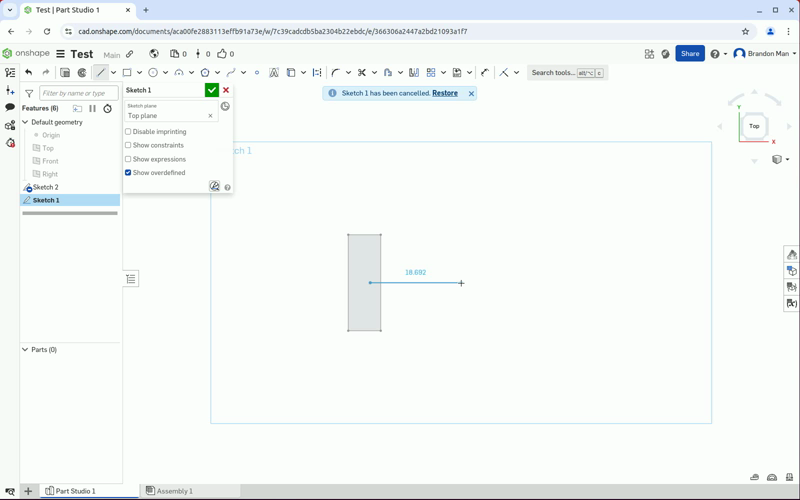
key_up(shift)
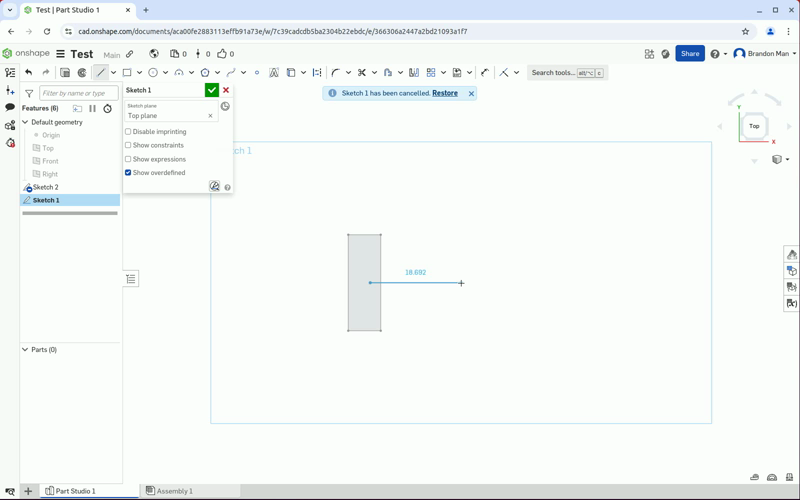
key_down(shift)
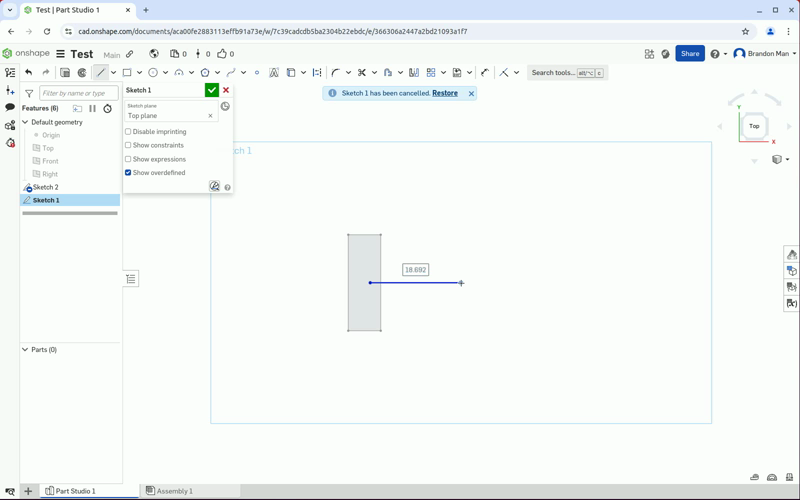
mouse_move(461, 192)
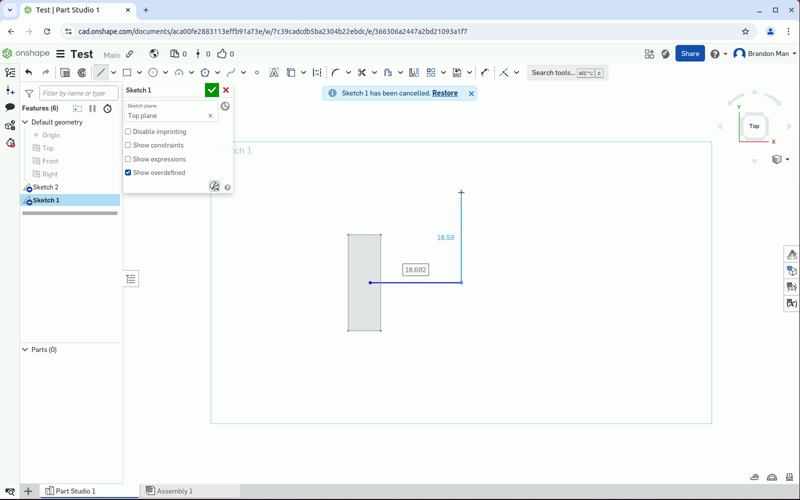
click(461, 192)
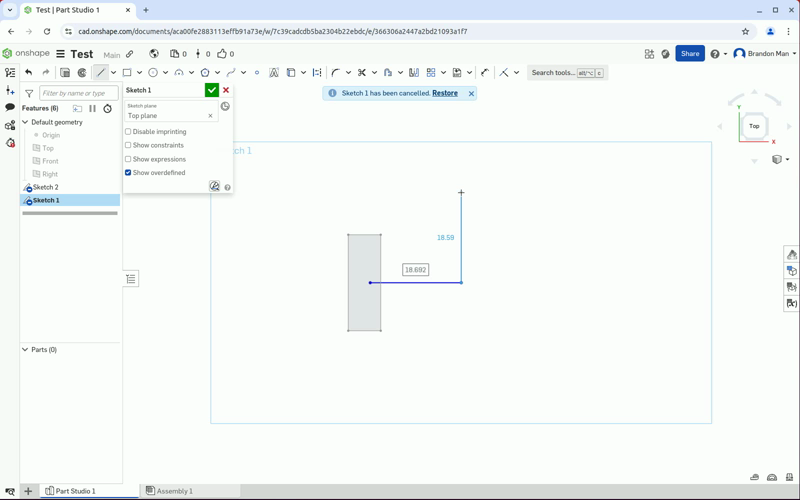
key_up(shift)
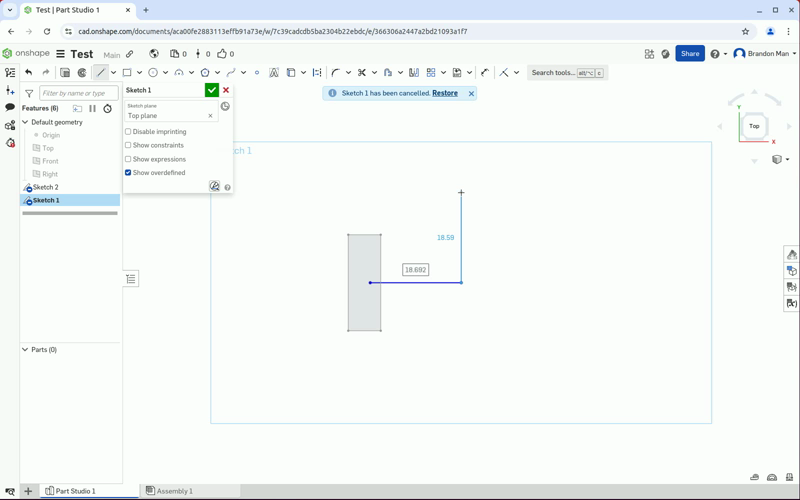
key_down(shift)
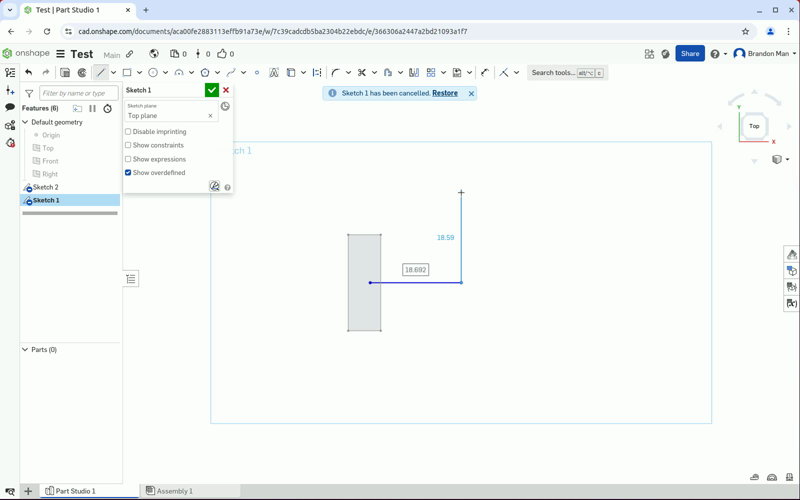
mouse_move(370, 192)
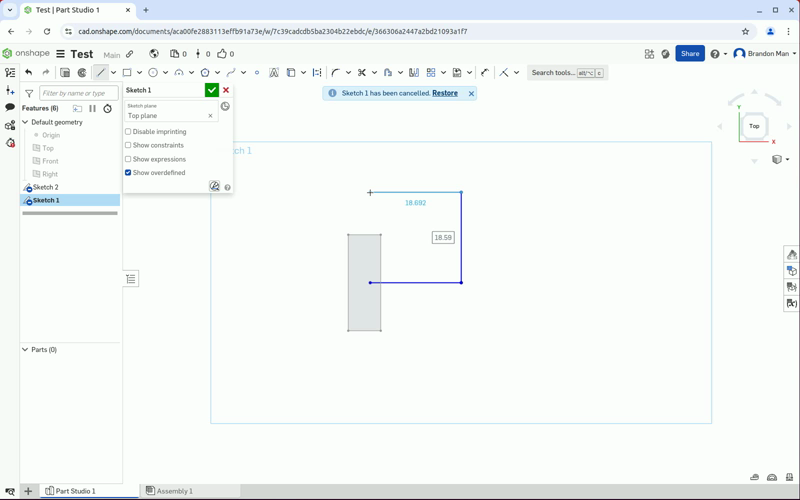
click(370, 192)
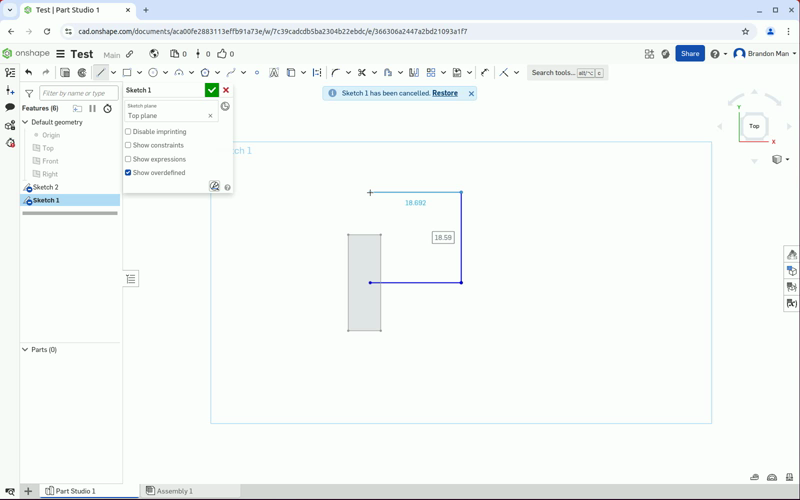
key_up(shift)
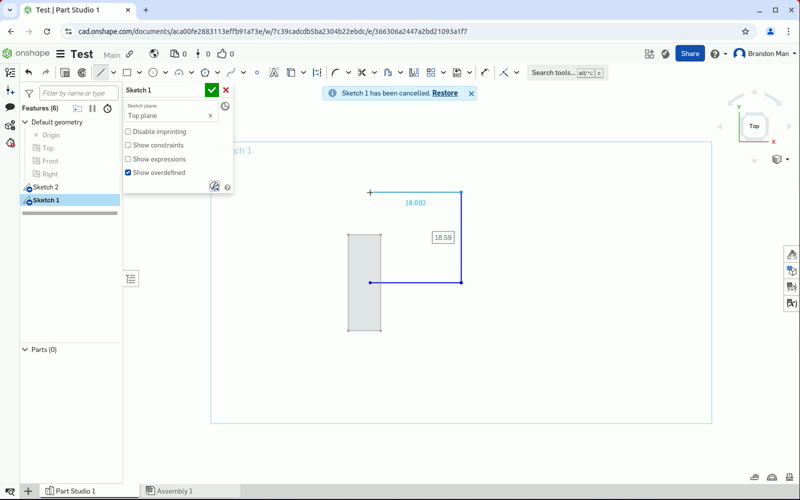
key_down(shift)
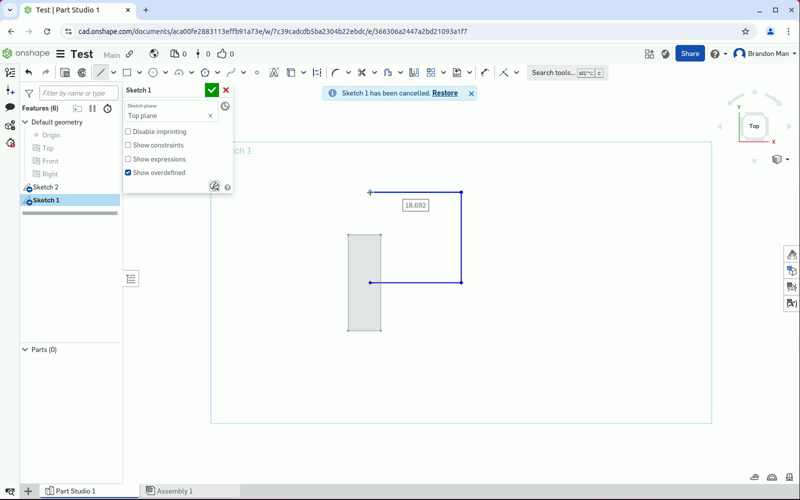
mouse_move(370, 282)
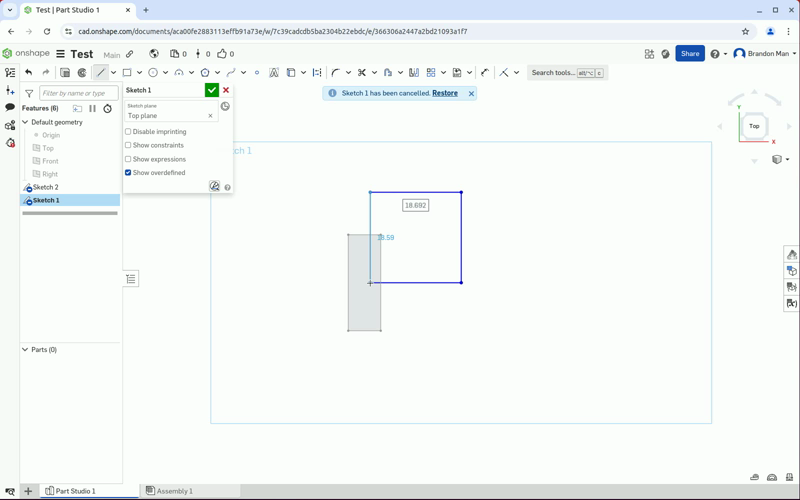
key_up(shift)
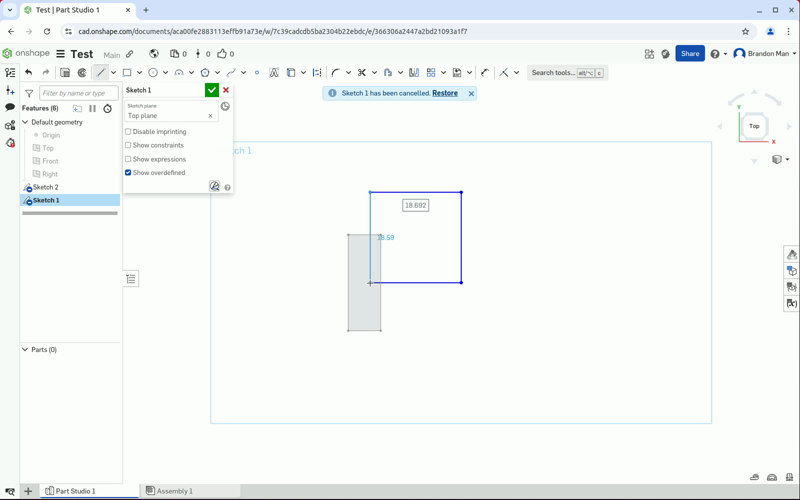
click(370, 282)
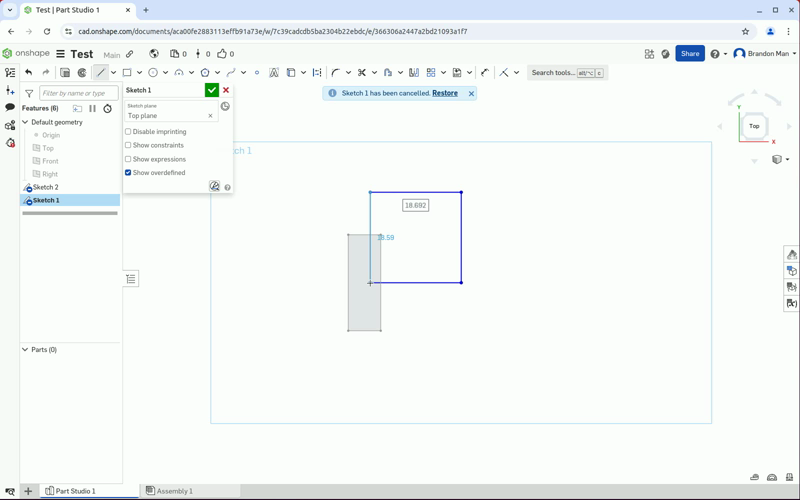
key(esc)
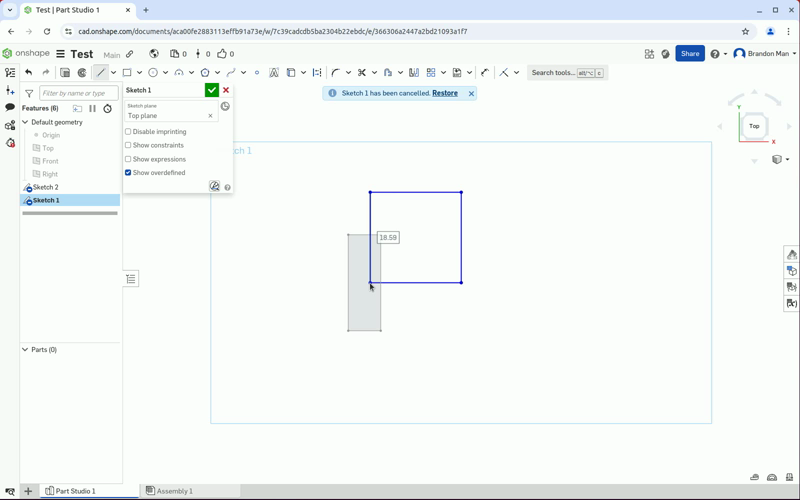
mouse_move(393, 238)
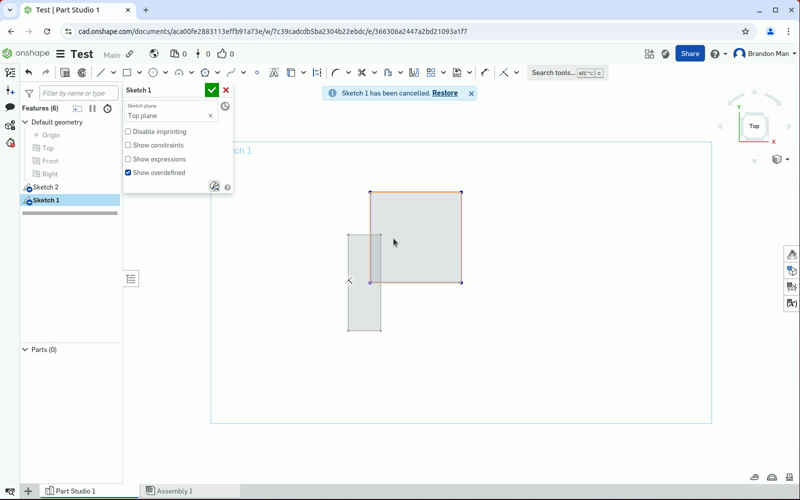
click(393, 238)
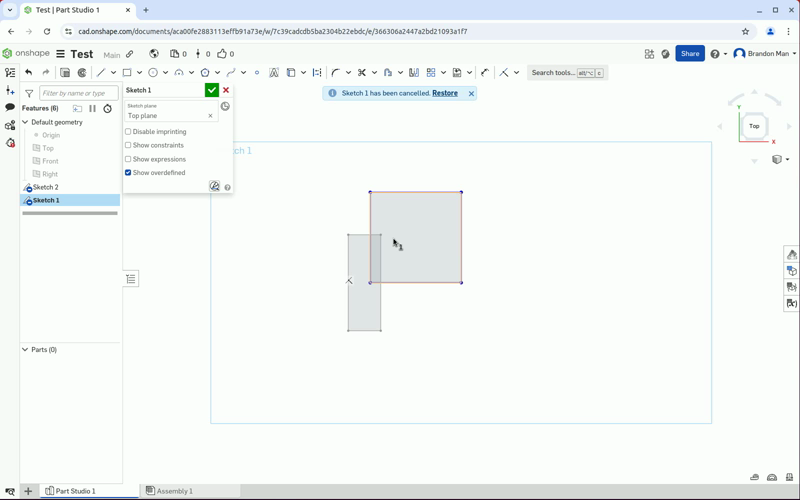
mouse_move(73, 352)
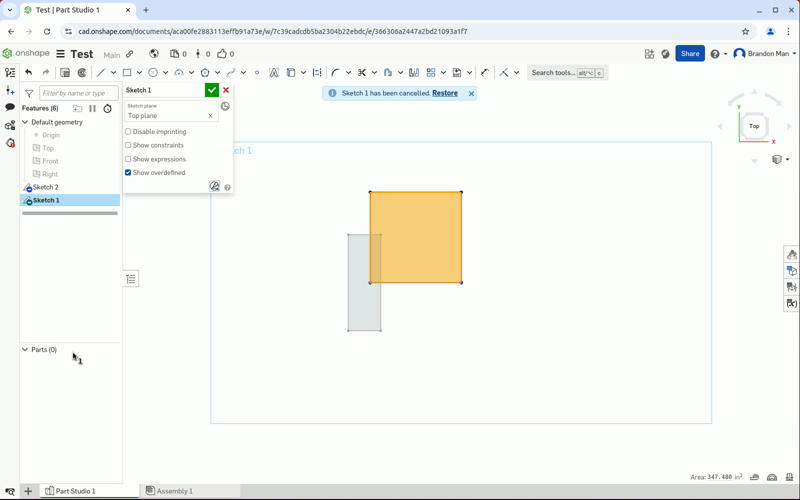
key(shift+y)
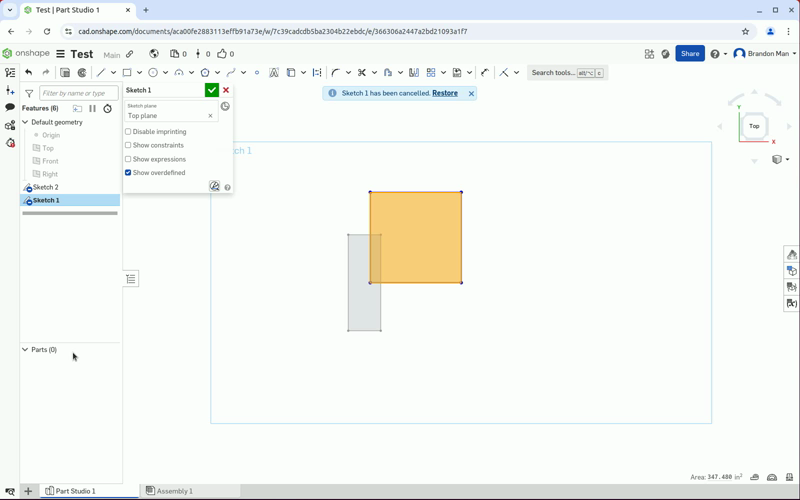
key(shift+e)
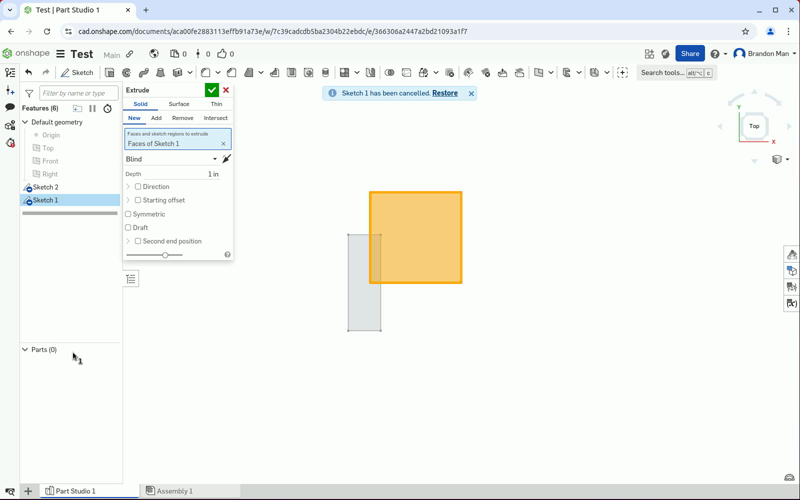
mouse_move(143, 106)
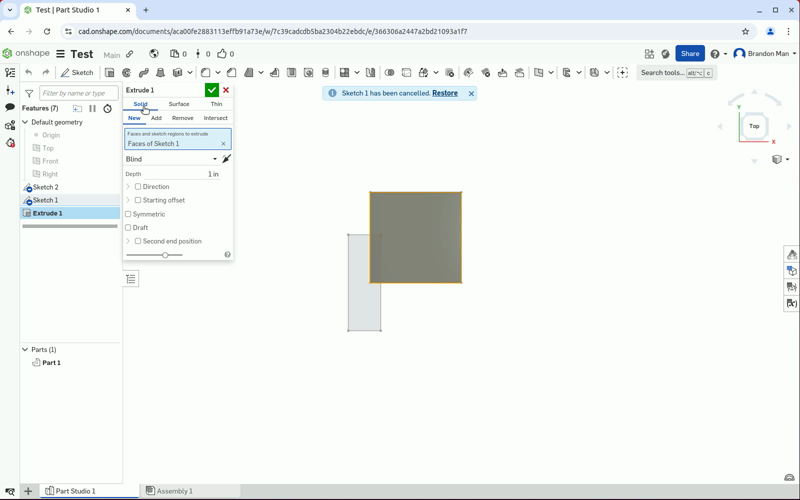
click(143, 106)
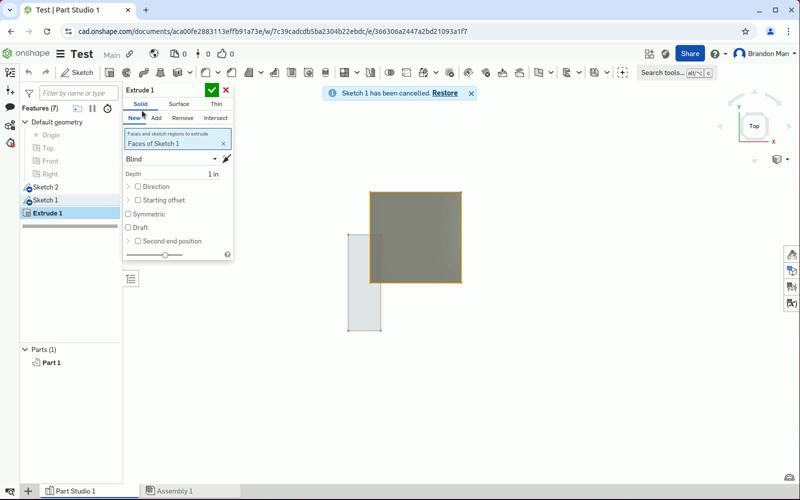
mouse_move(137, 120)
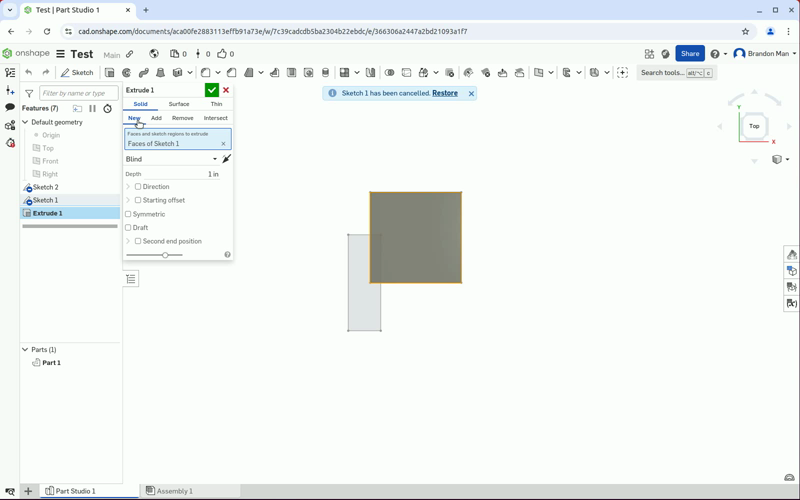
click(137, 120)
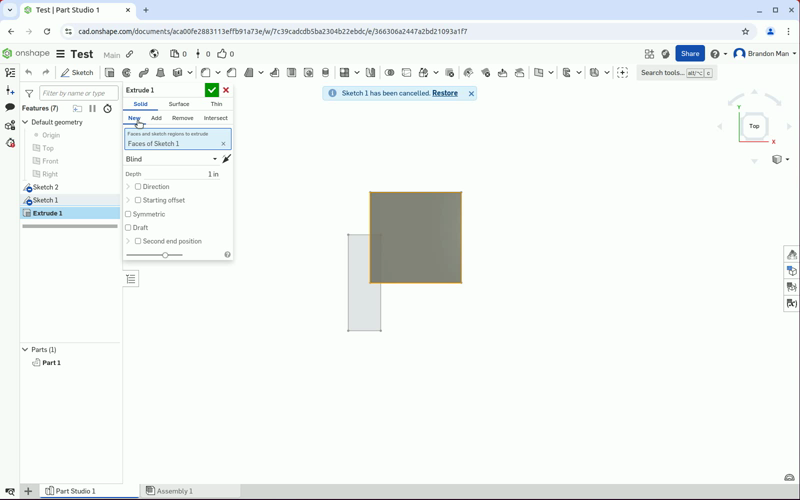
key(tab, 4)
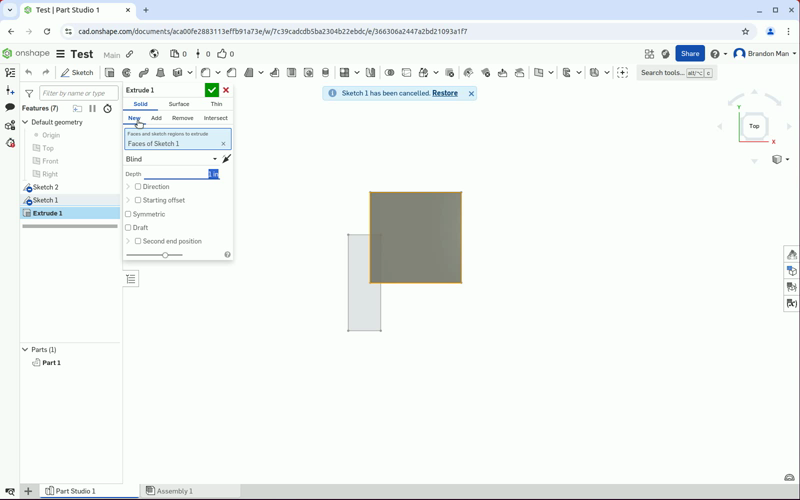
text(4.574)
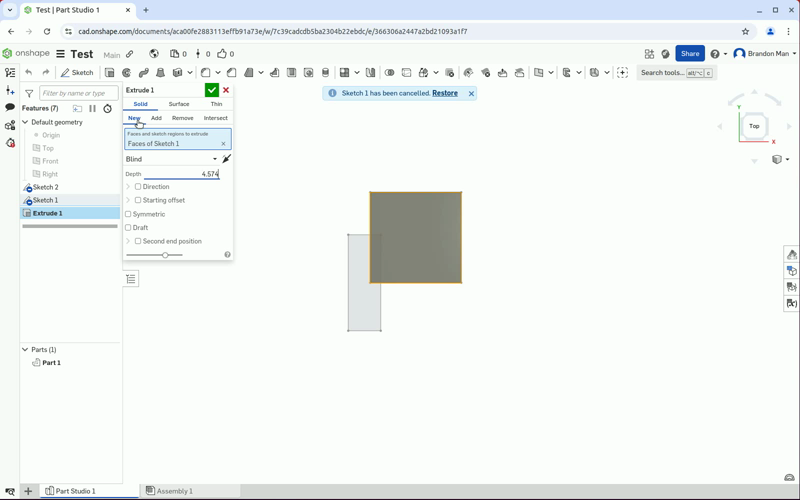
key(enter)
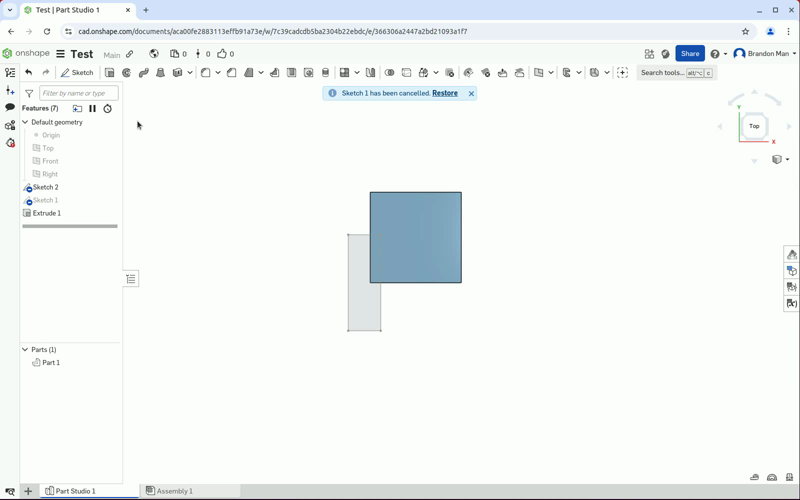
key(shift+h)
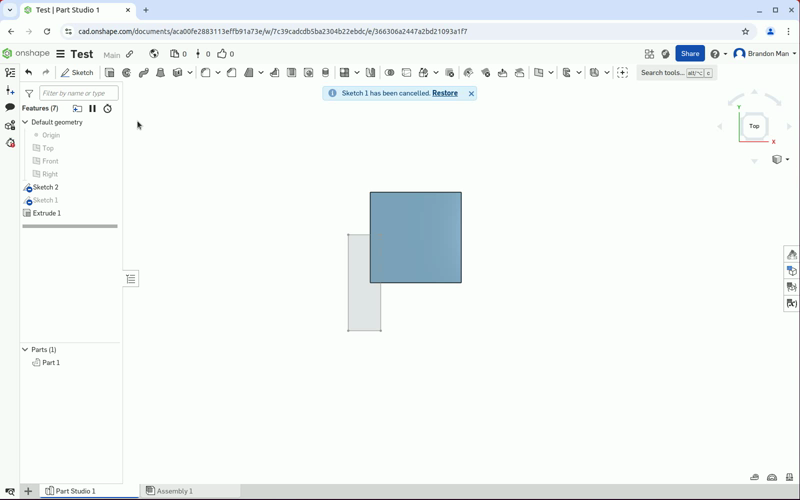
key(shift+h)
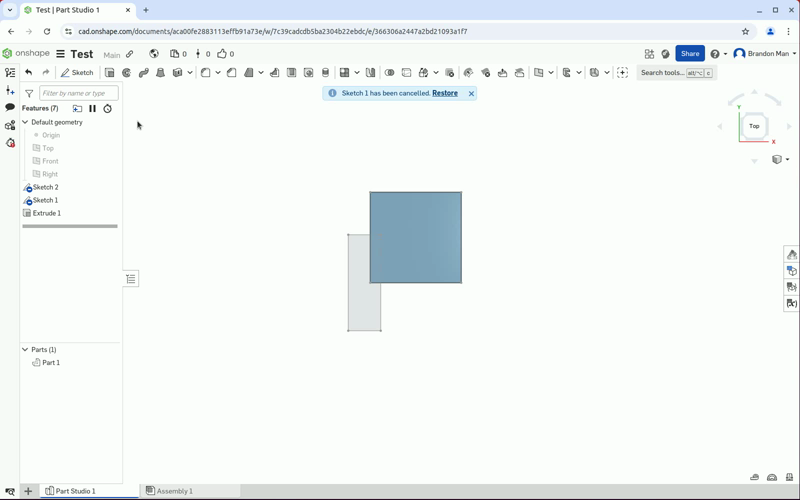
mouse_move(73, 189)
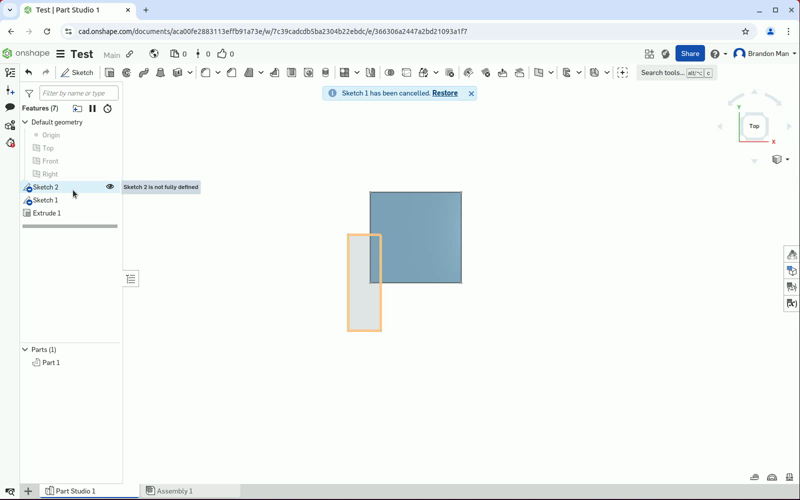
click(73, 189)
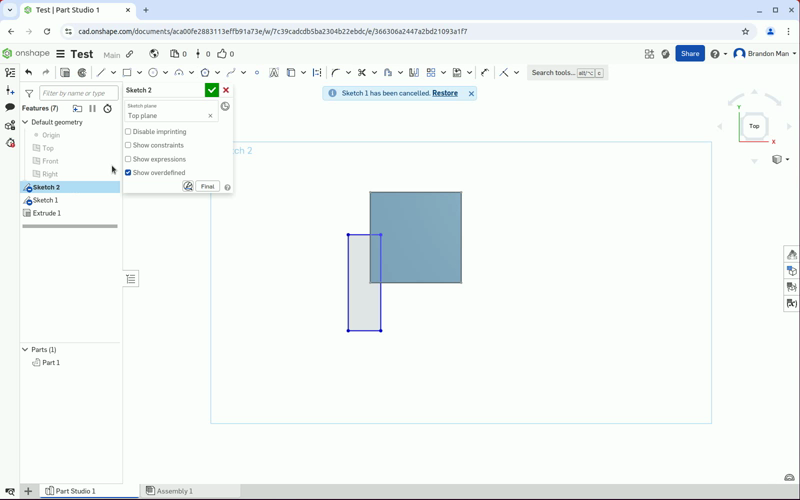
mouse_move(229, 92)
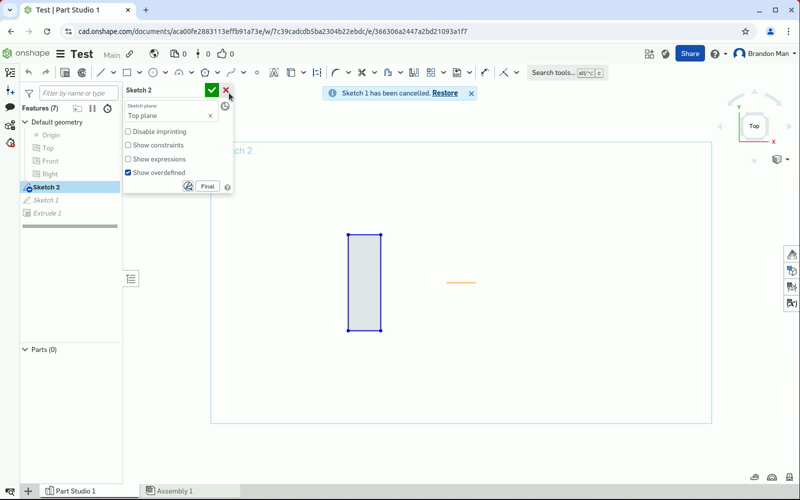
click(229, 92)
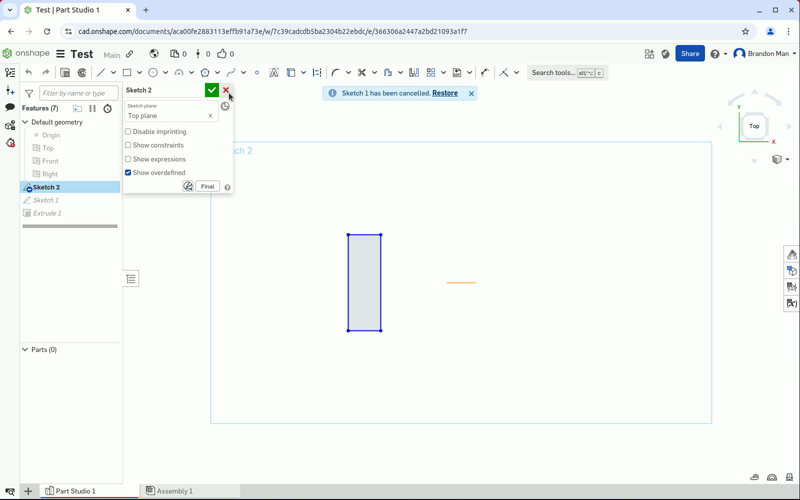
key(shift+s)
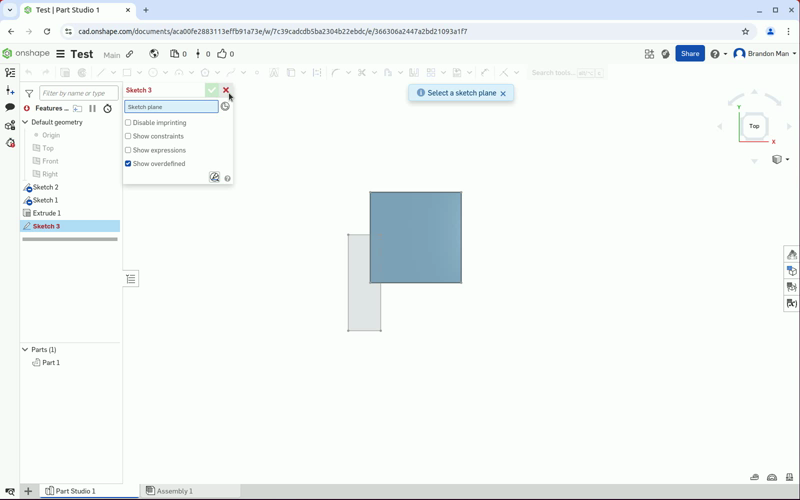
mouse_move(73, 150)
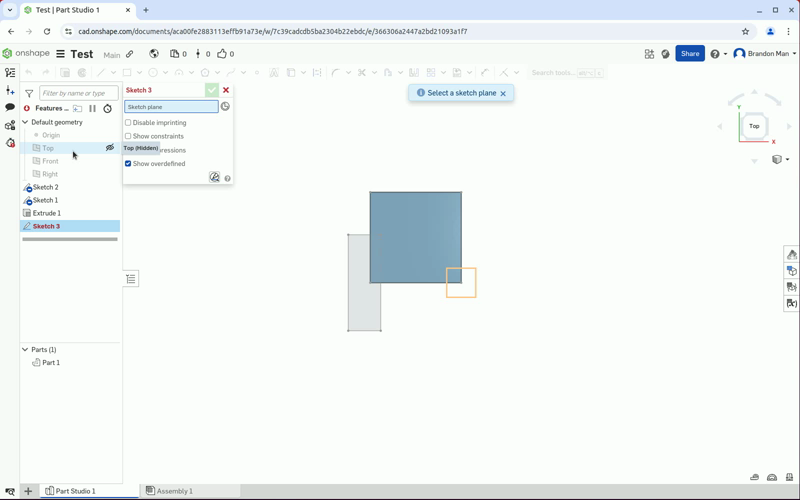
click(73, 150)
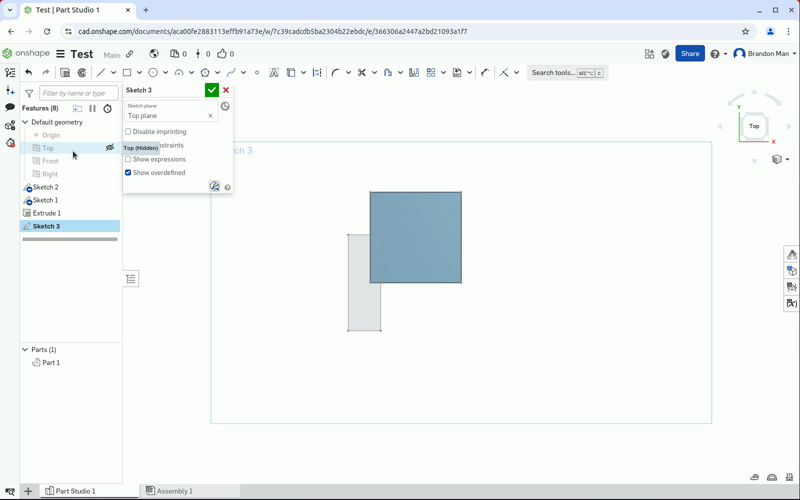
mouse_move(73, 352)
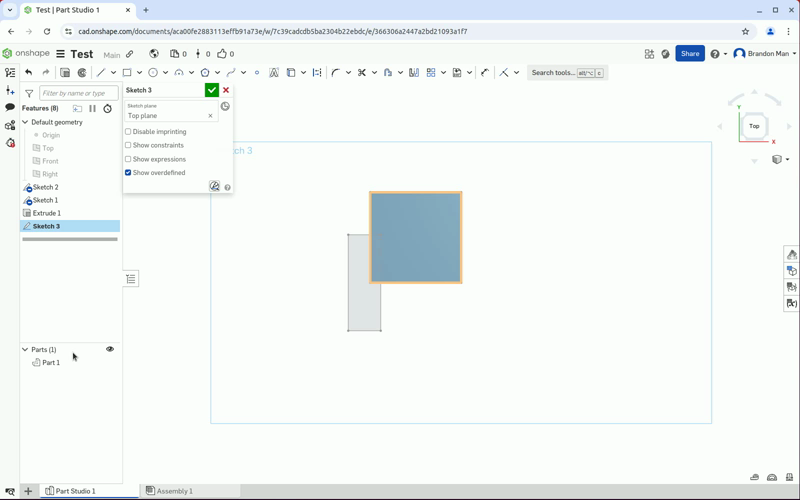
key(y)
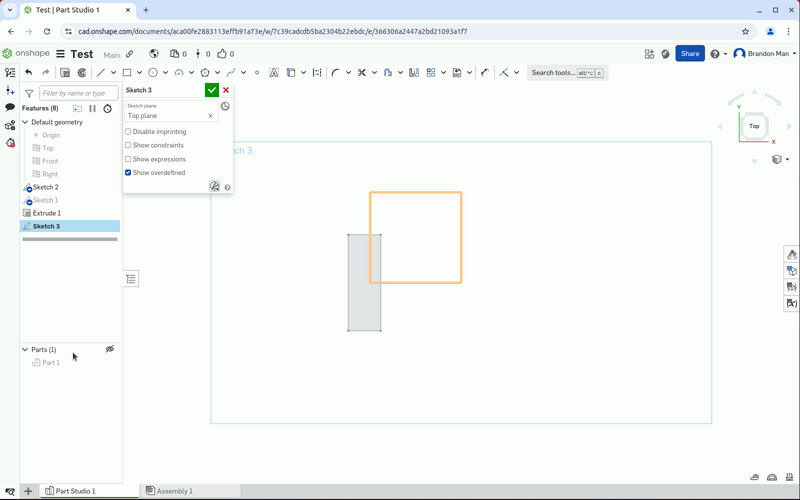
key(l)
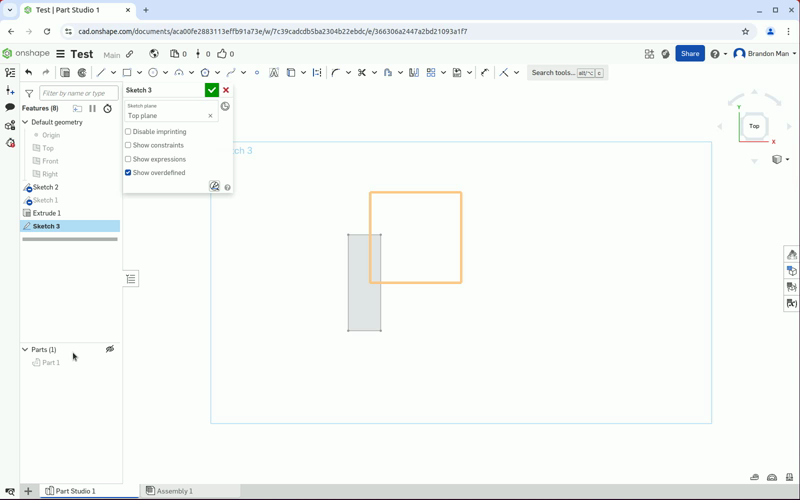
key_down(shift)
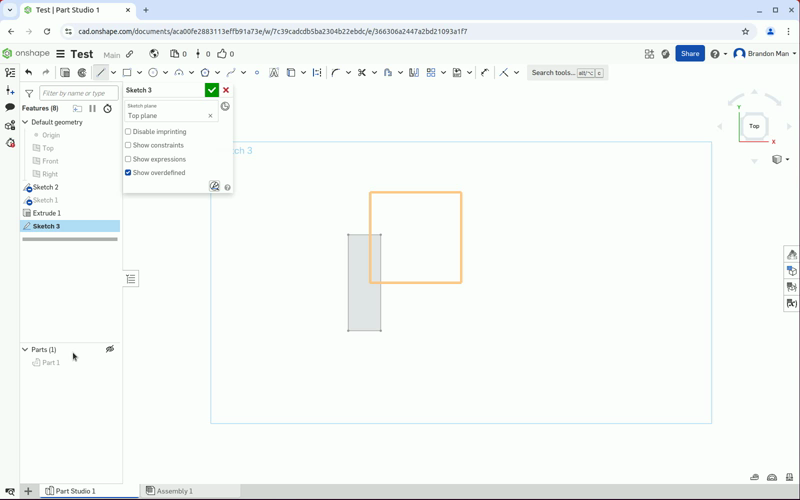
mouse_move(460, 282)
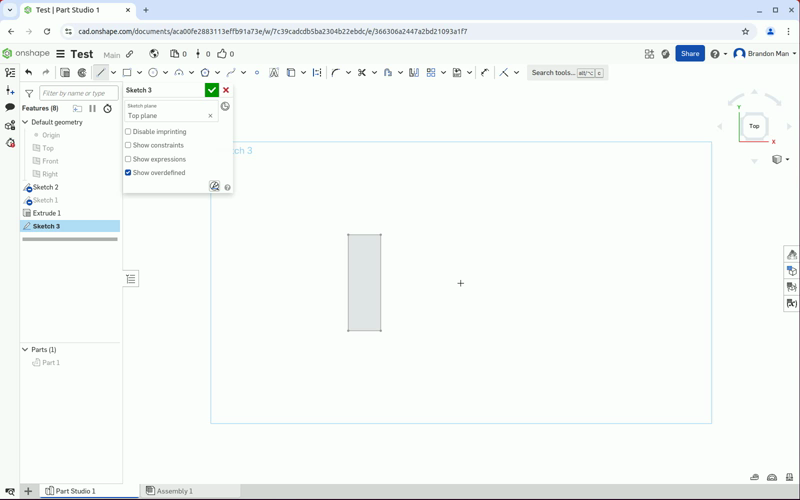
click(460, 282)
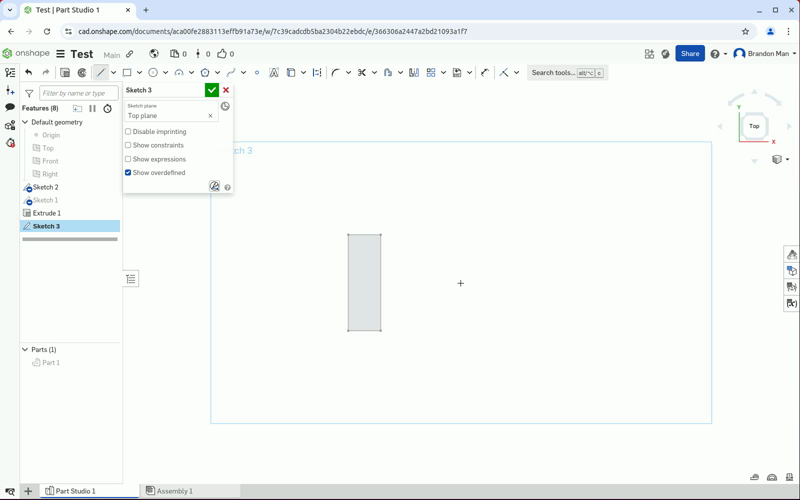
key_up(shift)
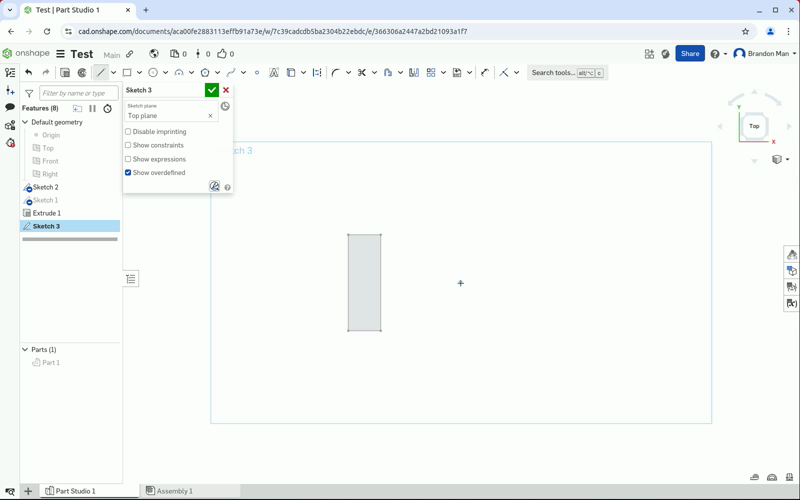
key_down(shift)
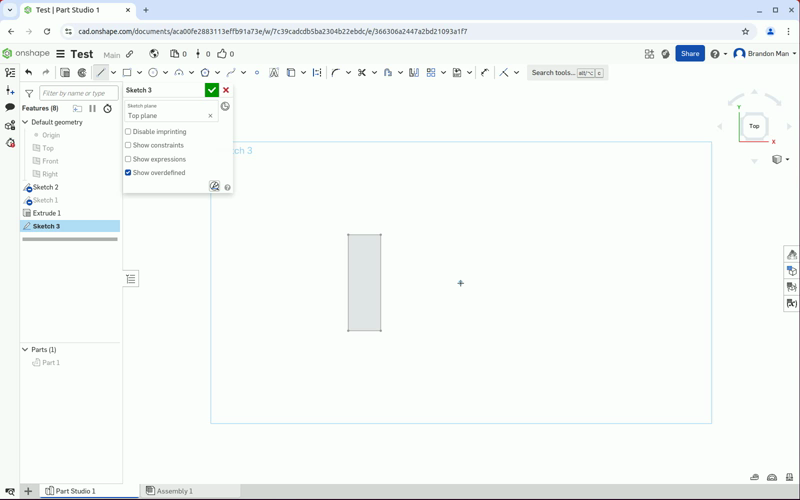
mouse_move(551, 282)
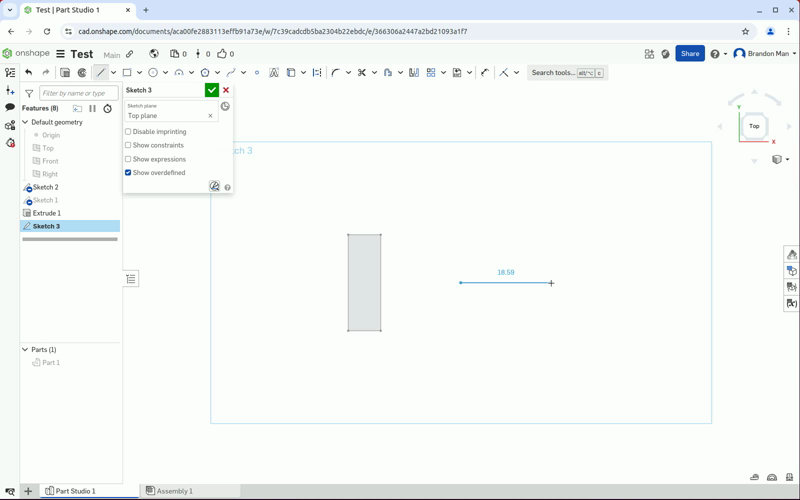
click(551, 282)
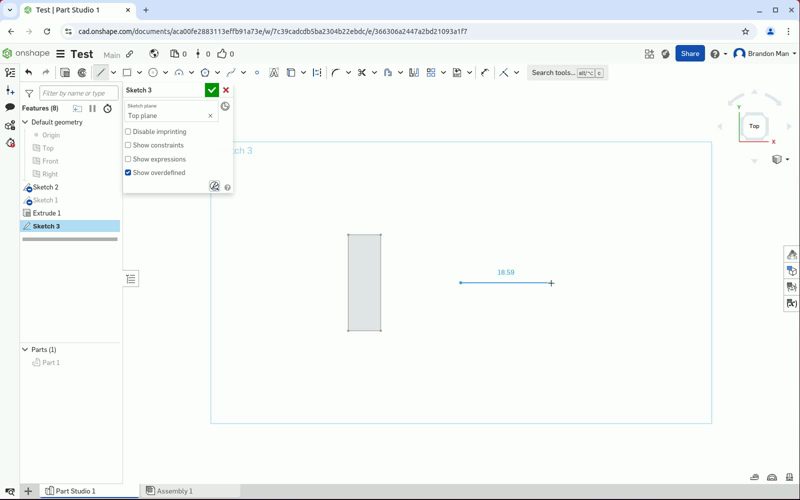
key_up(shift)
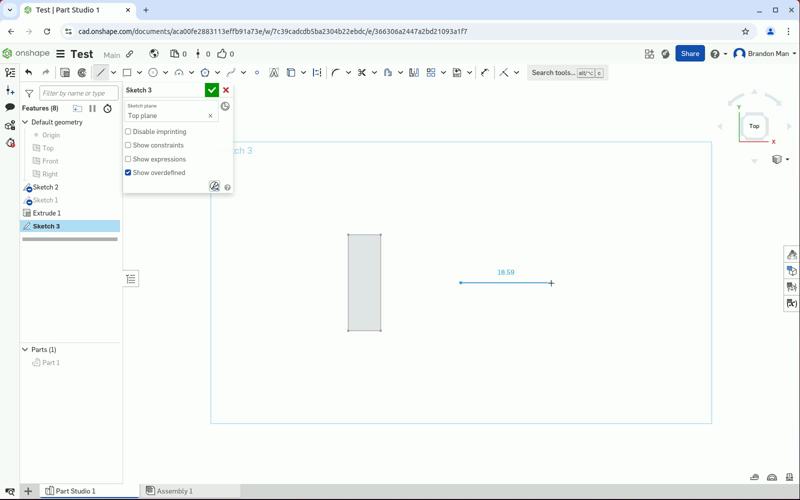
key_down(shift)
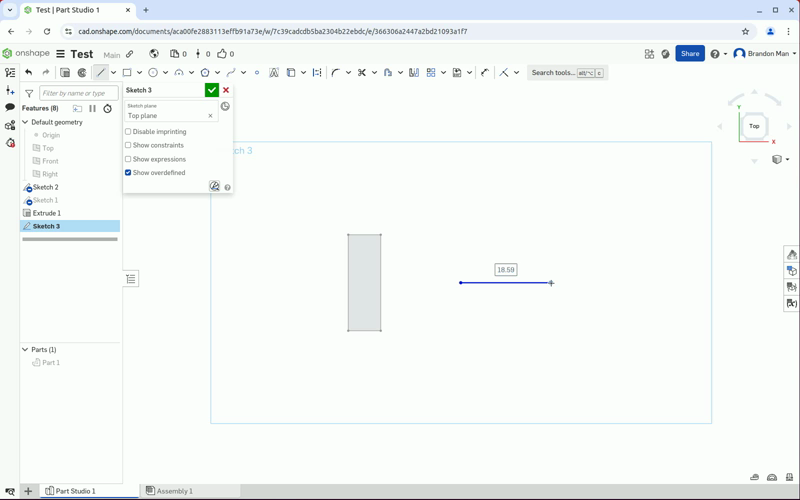
mouse_move(551, 192)
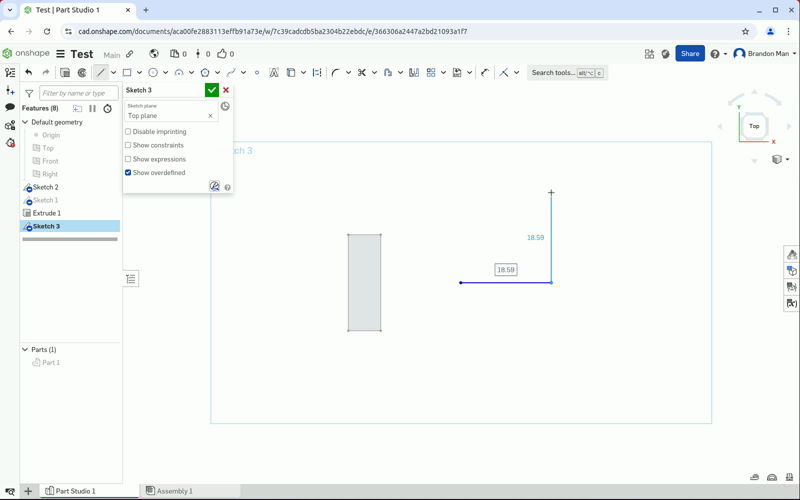
click(551, 192)
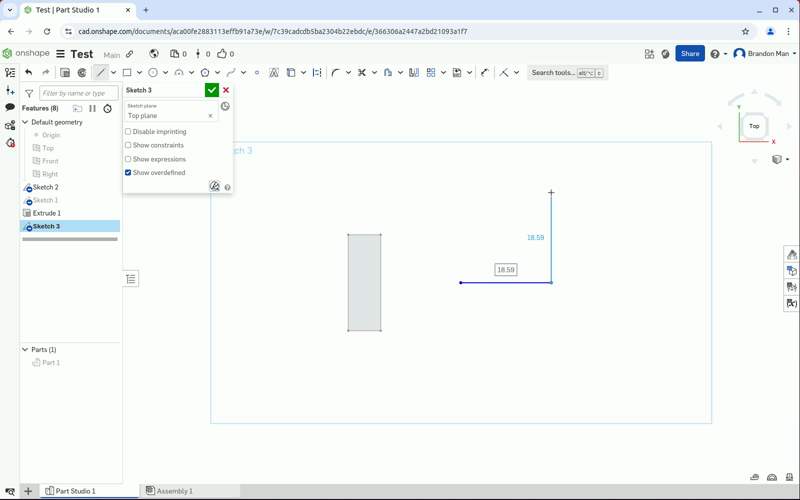
key_up(shift)
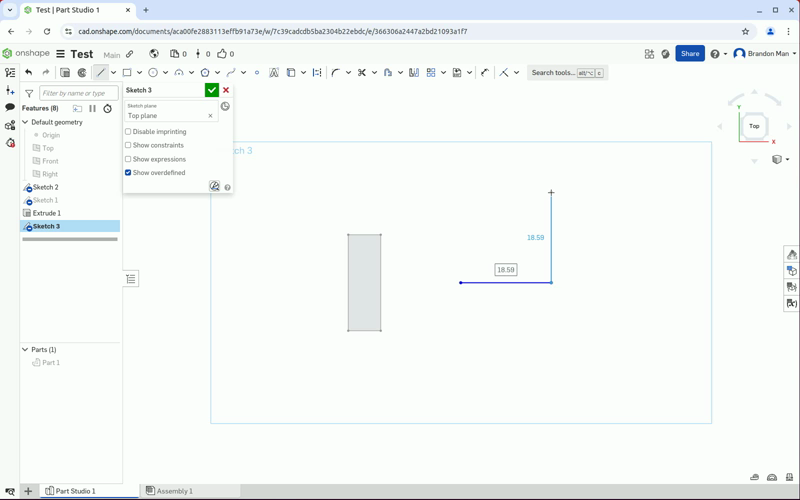
key_down(shift)
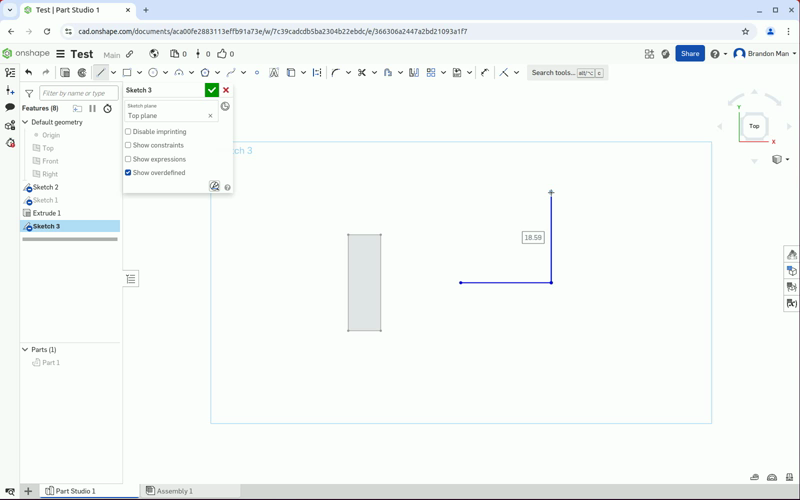
mouse_move(460, 192)
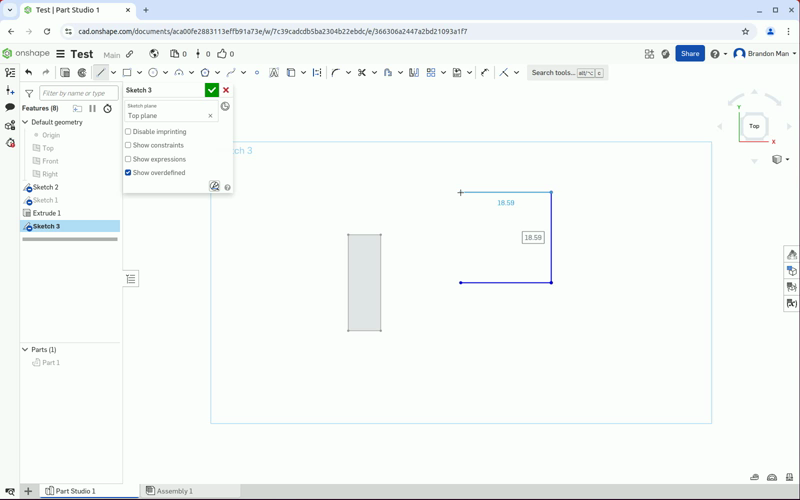
click(460, 192)
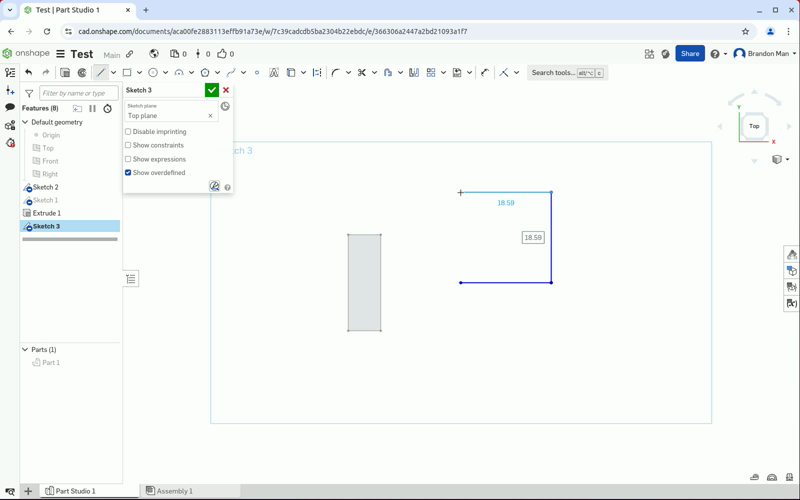
key_up(shift)
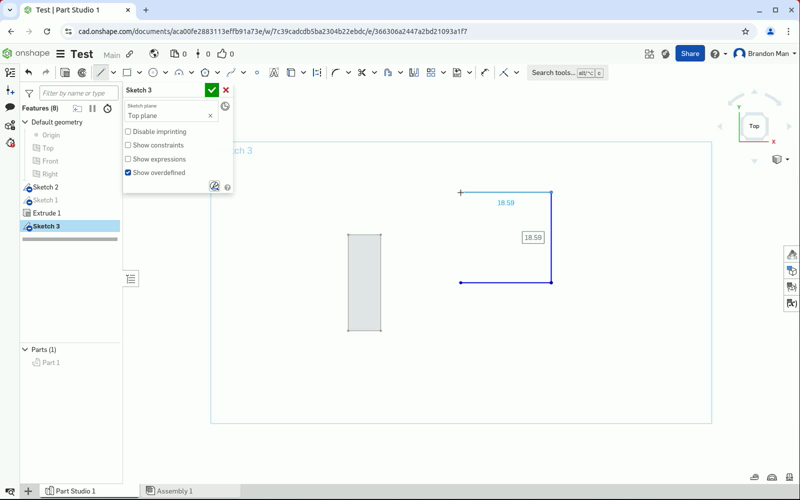
key_down(shift)
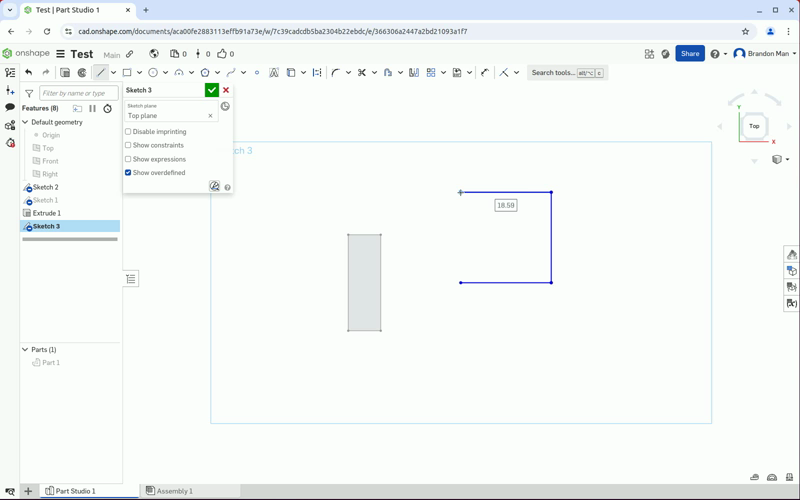
mouse_move(460, 282)
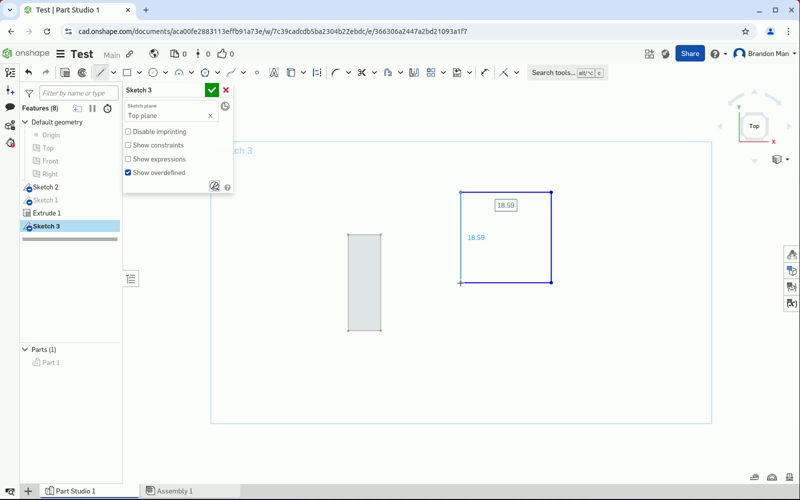
key_up(shift)
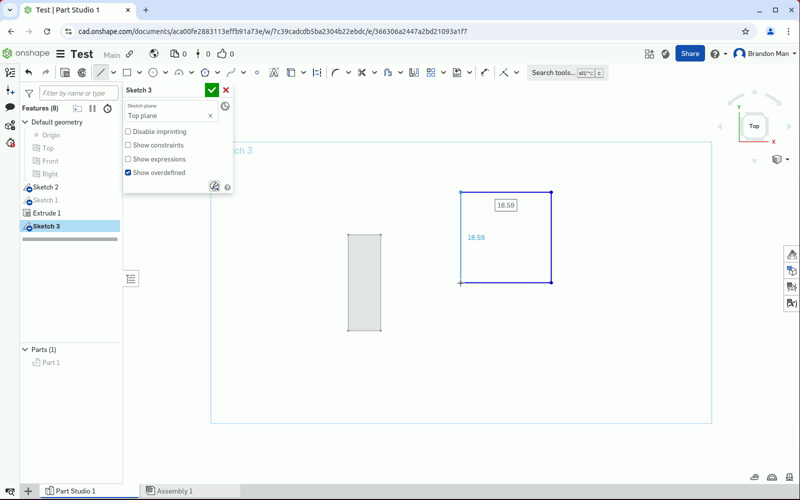
click(460, 282)
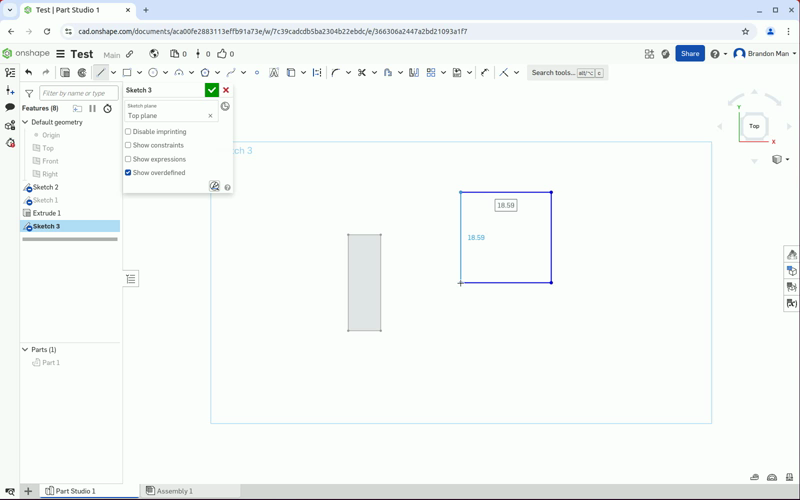
key(esc)
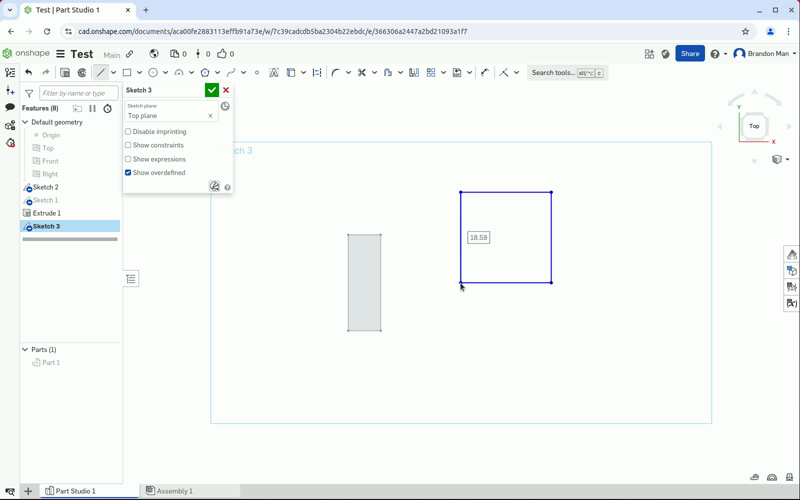
mouse_move(493, 199)
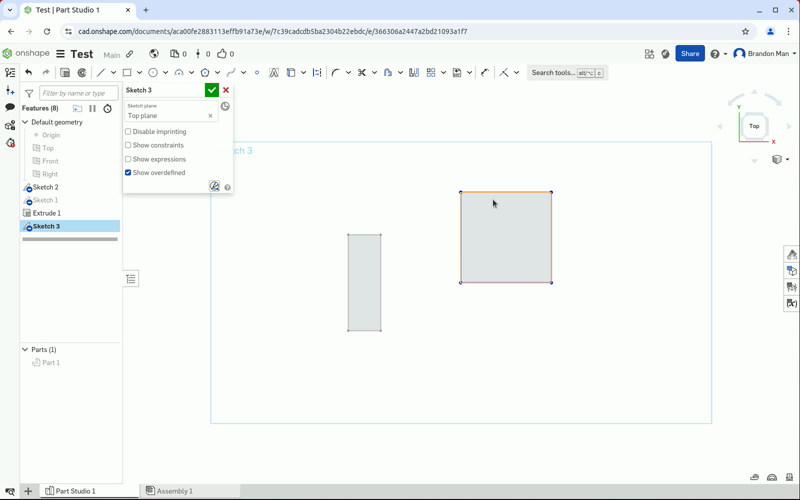
click(493, 199)
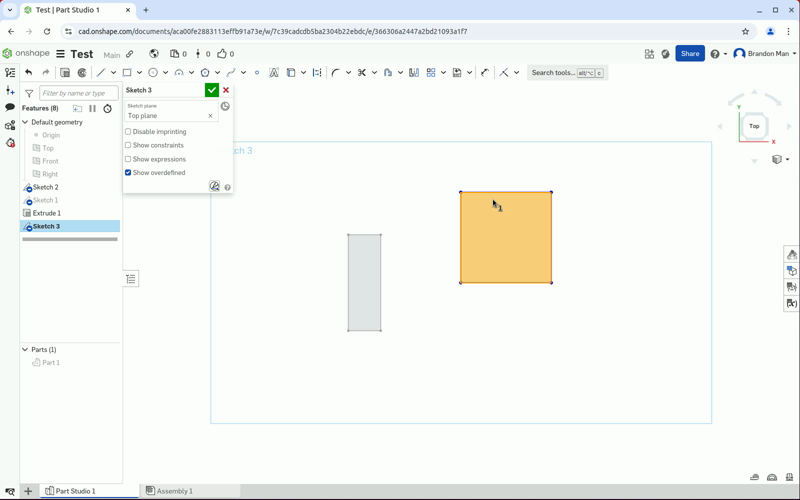
mouse_move(73, 352)
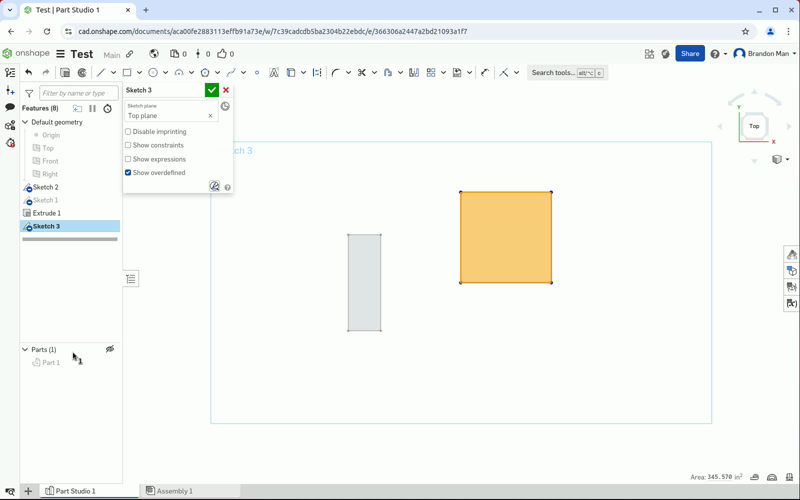
key(shift+y)
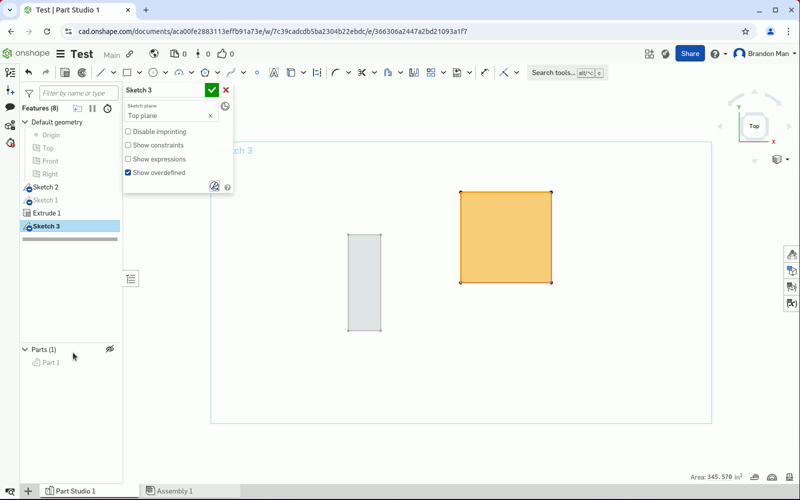
key(shift+e)
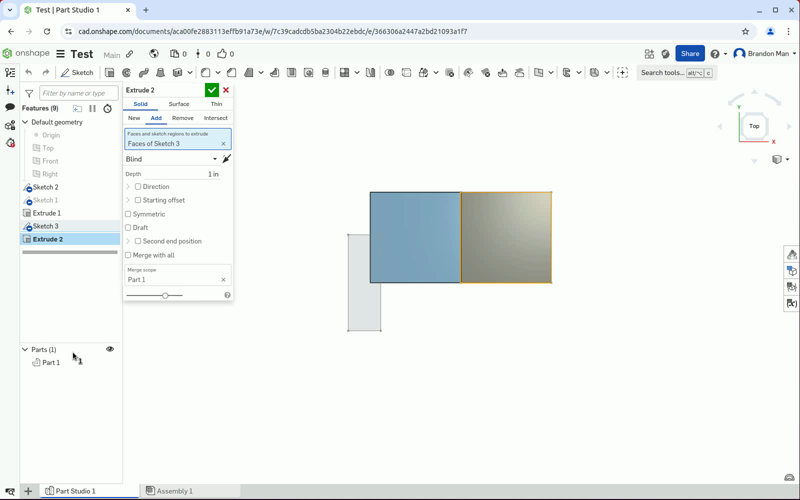
mouse_move(143, 106)
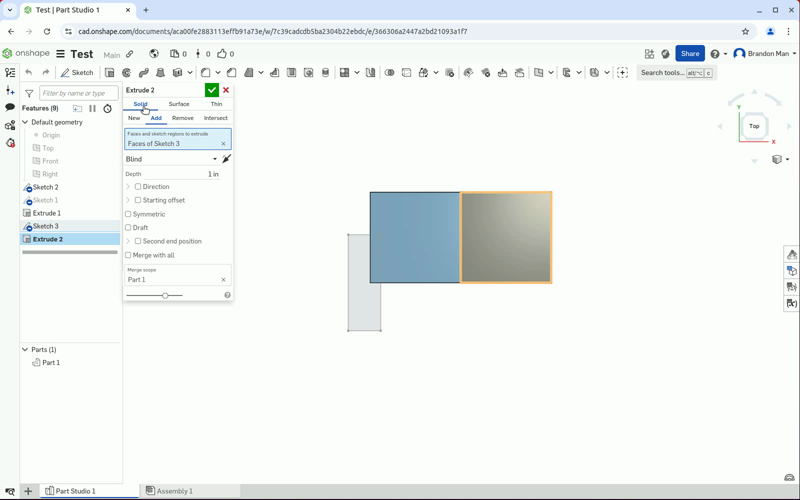
click(143, 106)
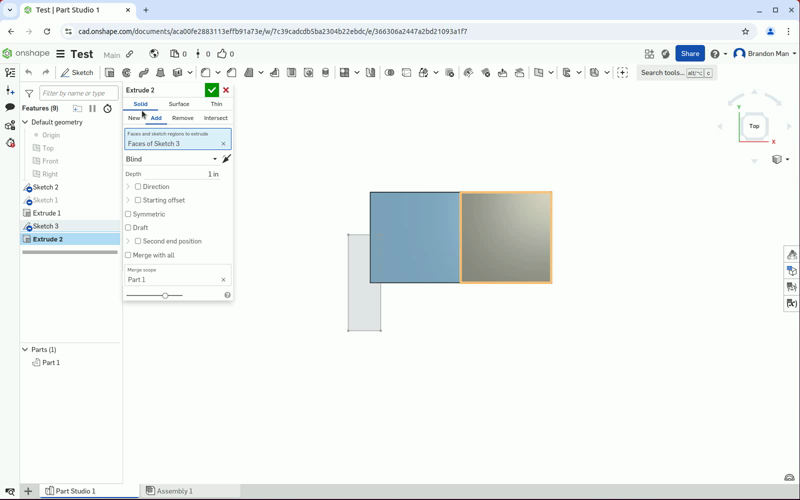
mouse_move(137, 120)
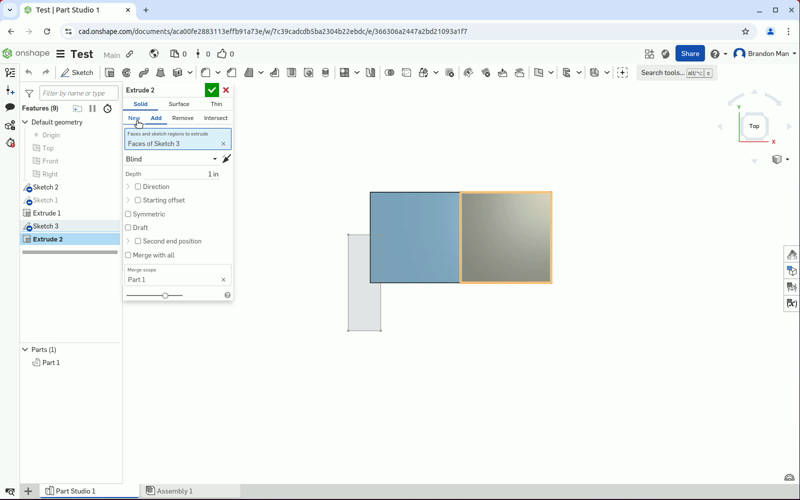
click(137, 120)
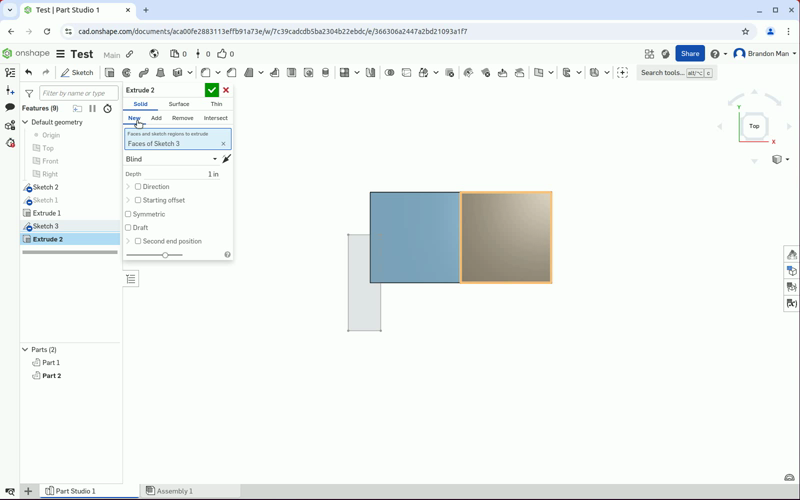
key(tab, 4)
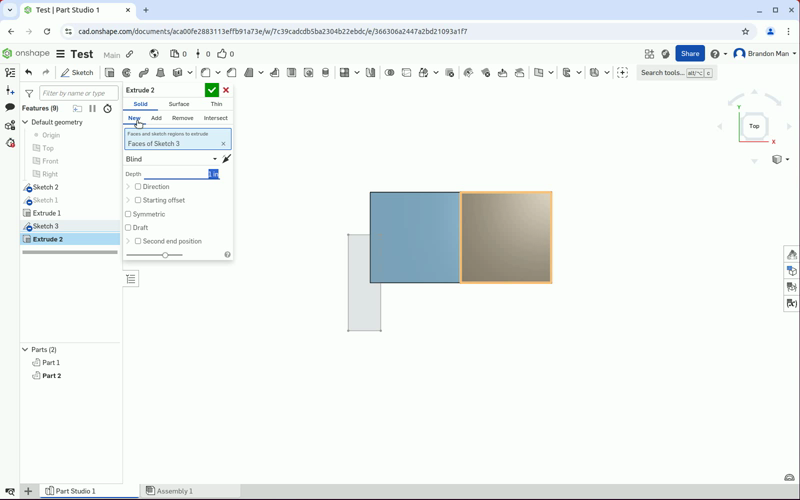
text(4.574)
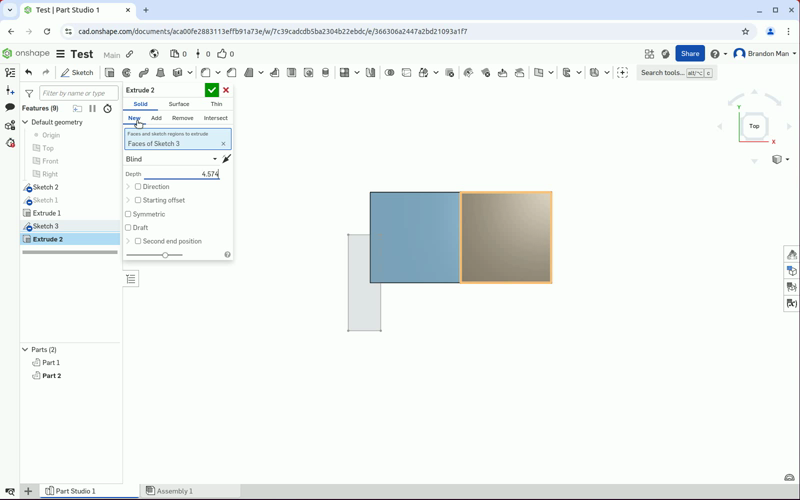
key(enter)
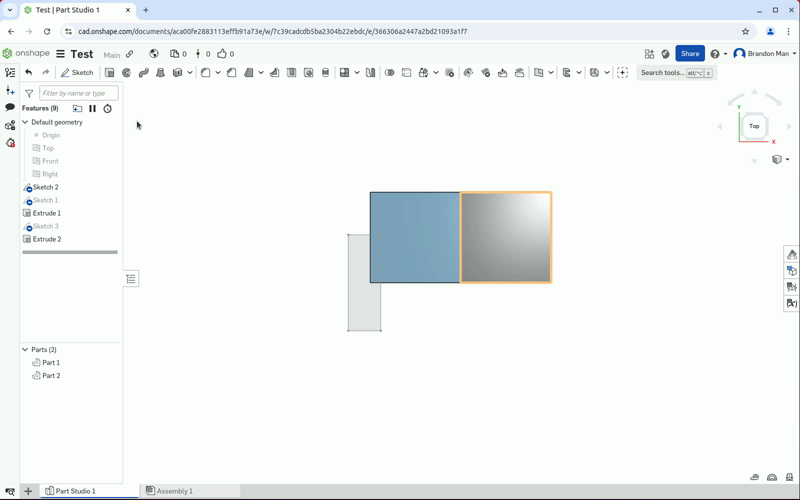
key(shift+h)
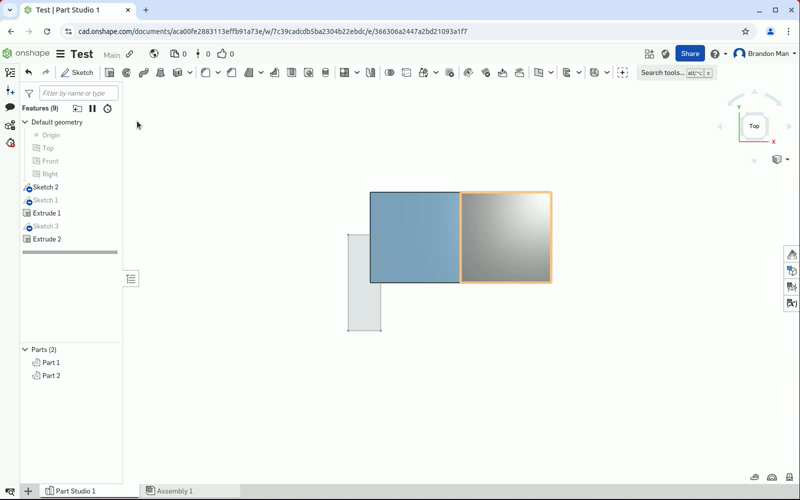
key(shift+h)
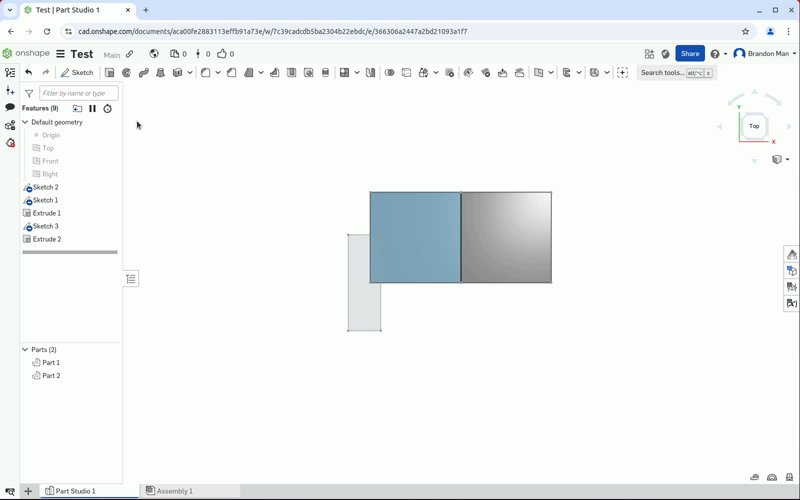
mouse_move(73, 189)
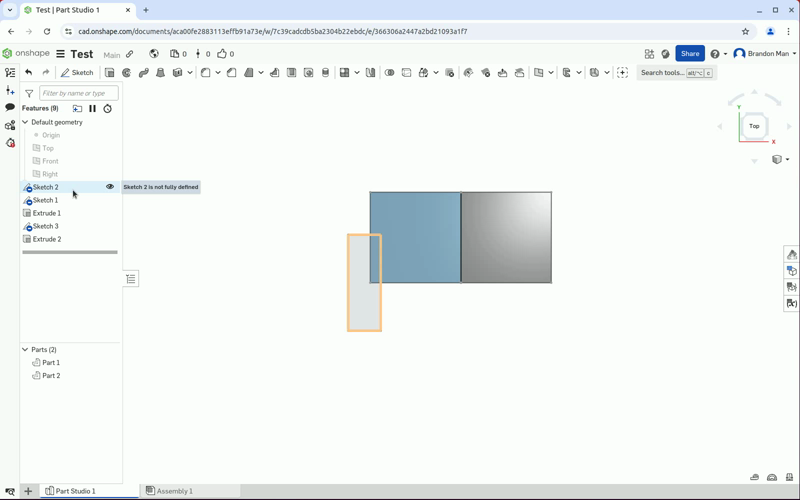
click(73, 189)
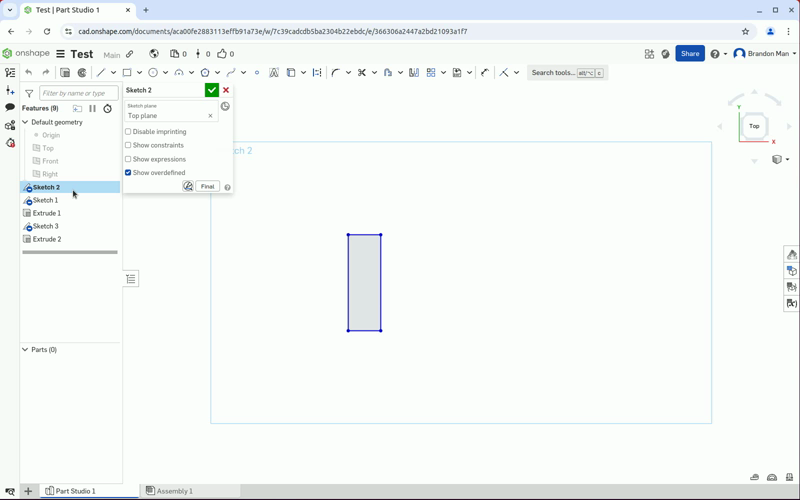
mouse_move(229, 92)
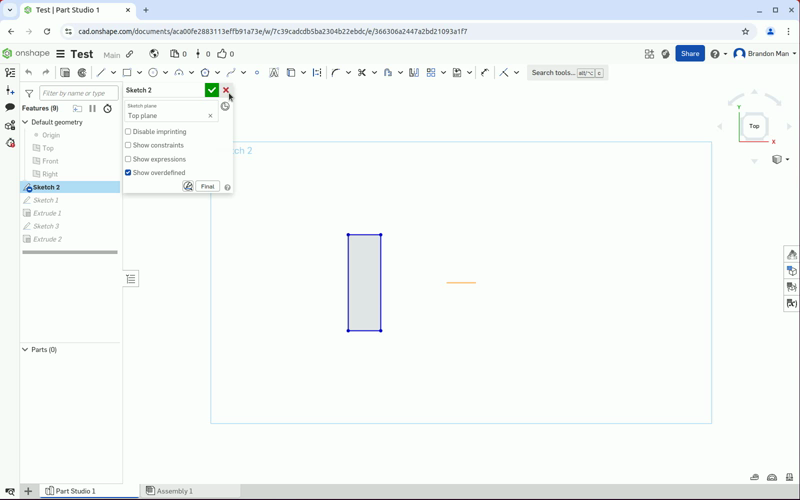
click(229, 92)
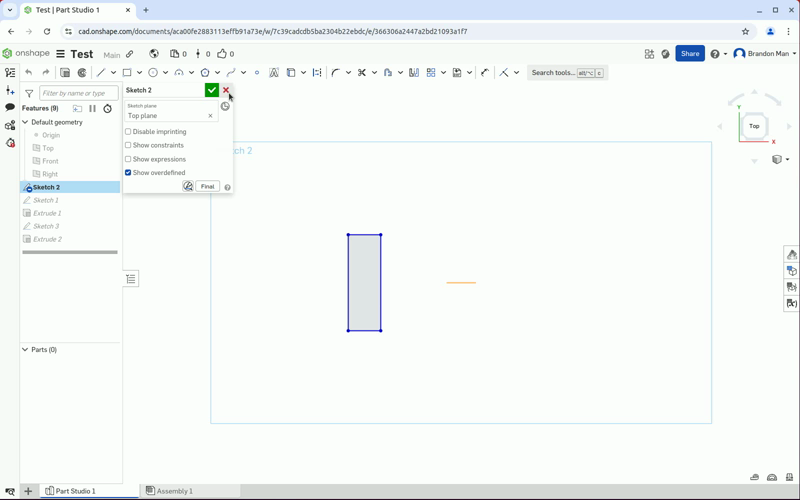
key(shift+s)
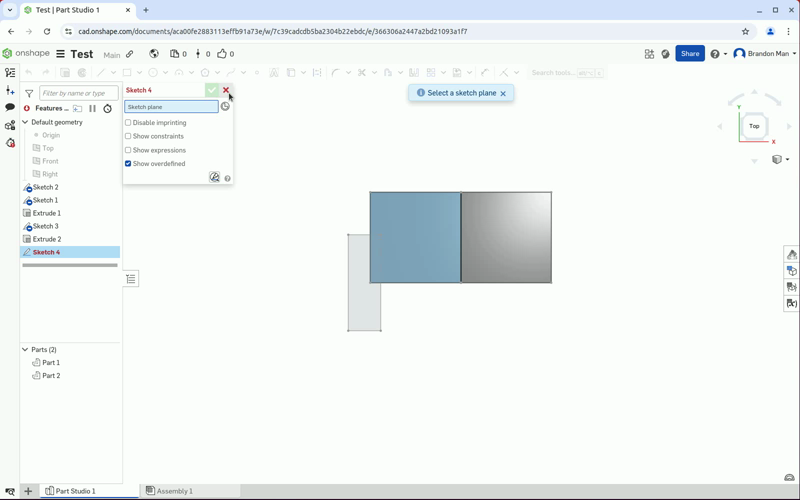
mouse_move(73, 150)
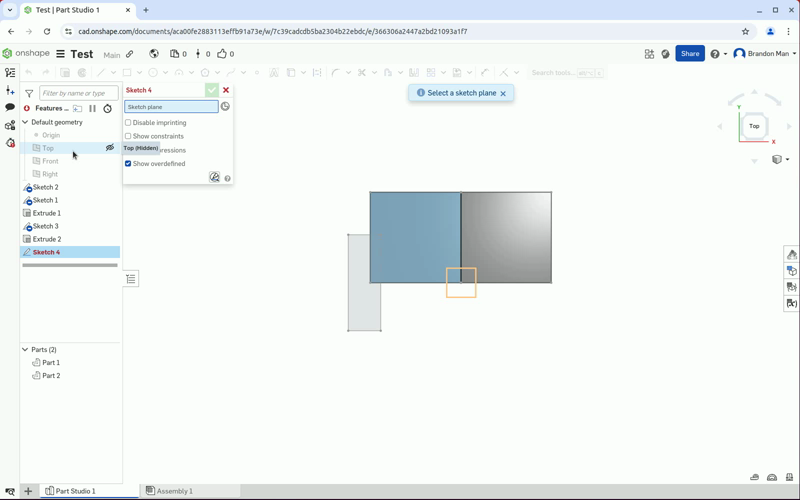
click(73, 150)
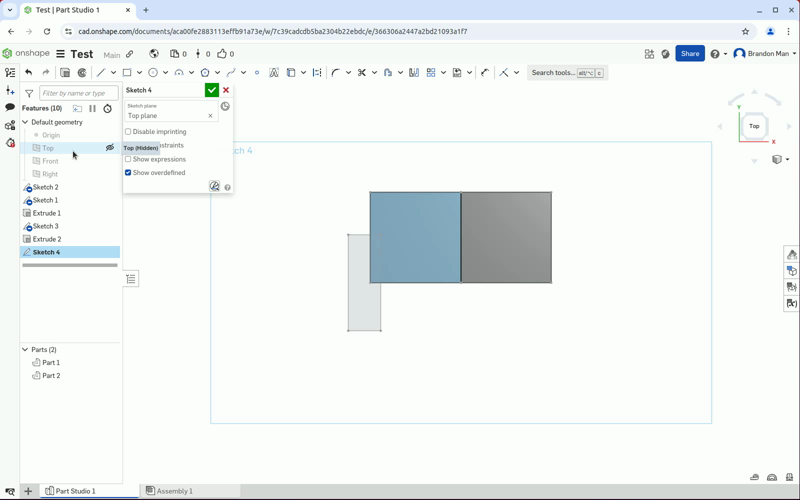
mouse_move(73, 352)
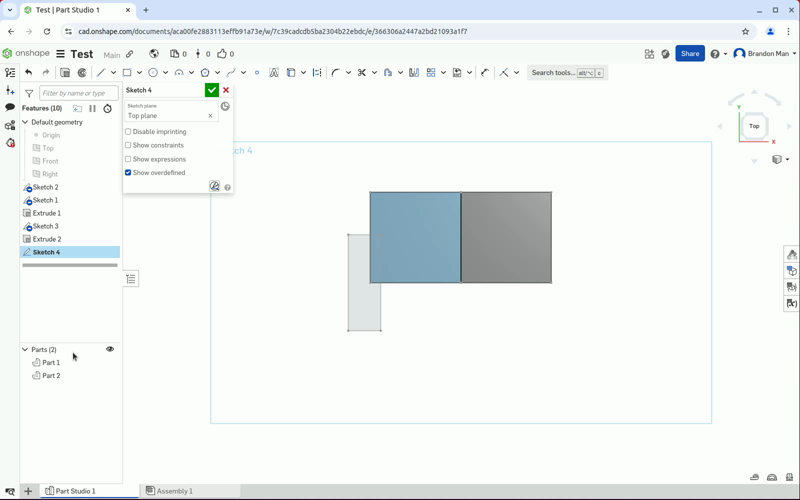
key(y)
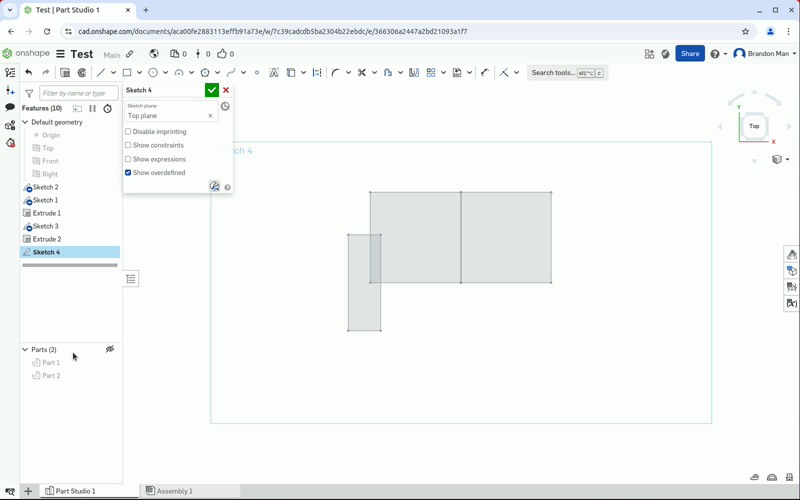
key(l)
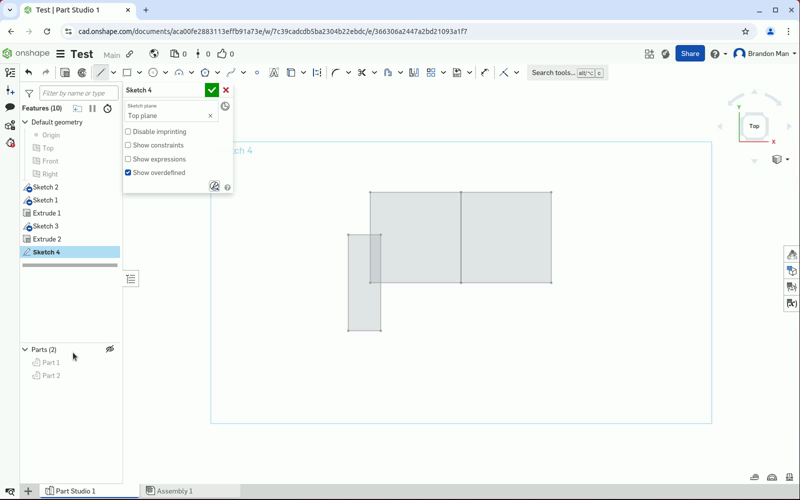
key_down(shift)
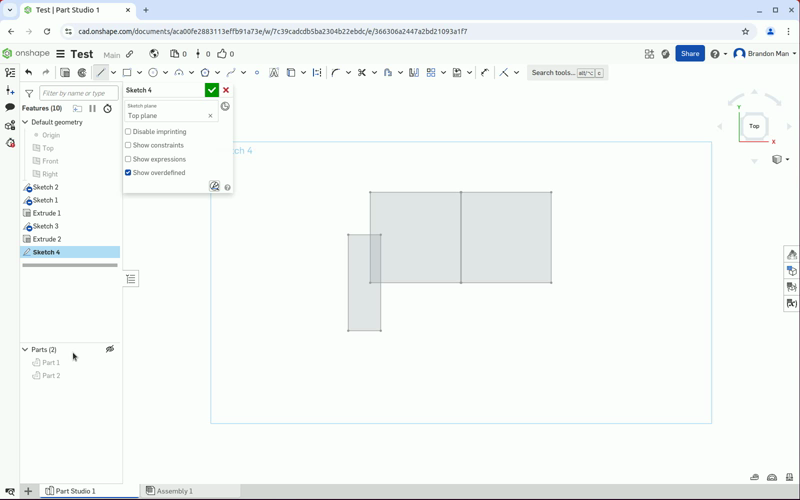
mouse_move(460, 395)
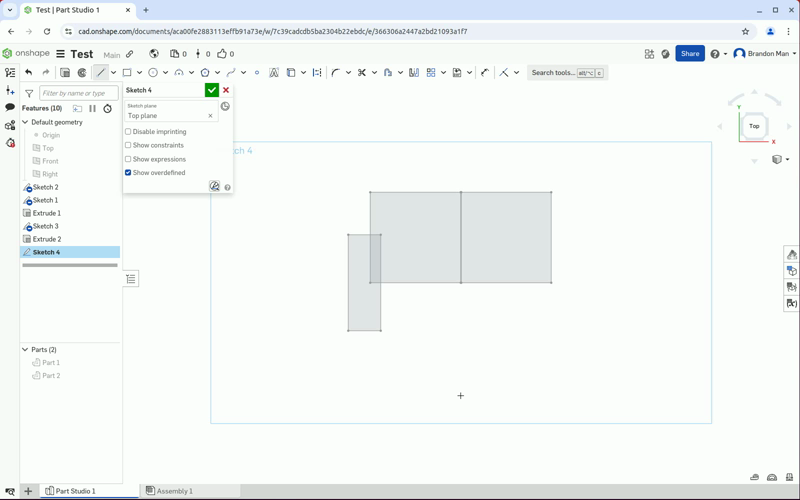
click(460, 395)
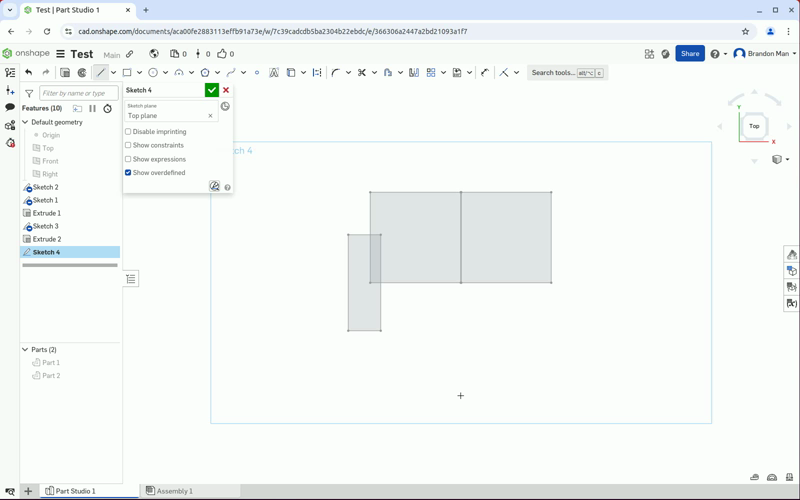
key_up(shift)
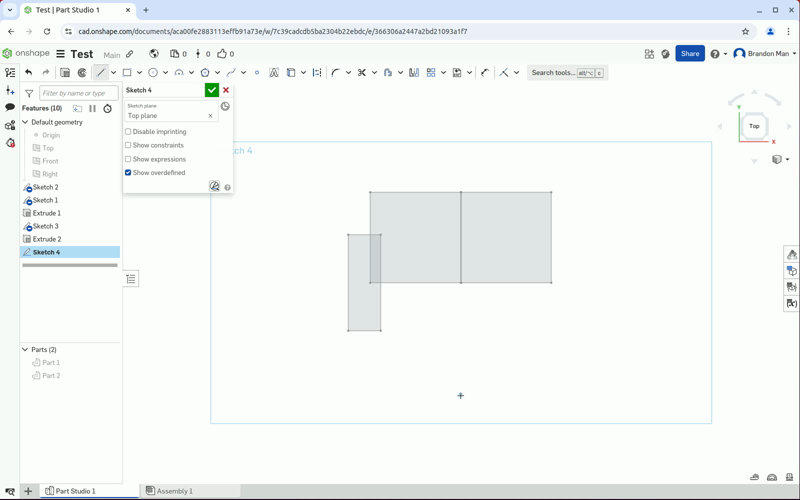
key_down(shift)
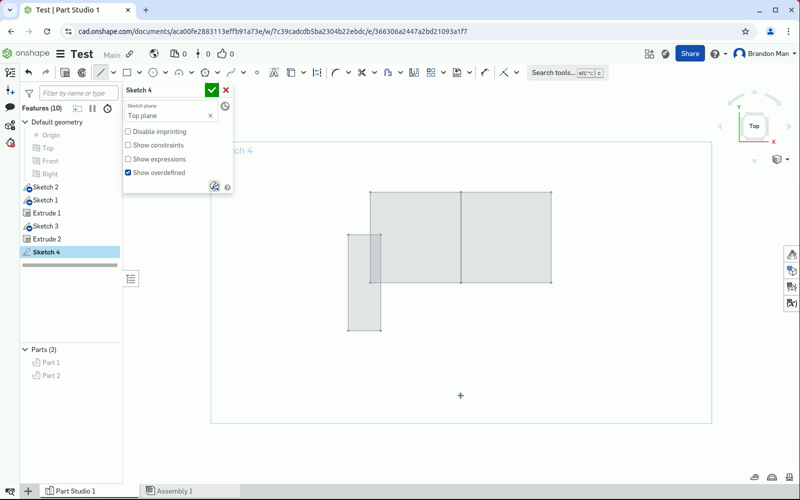
mouse_move(550, 350)
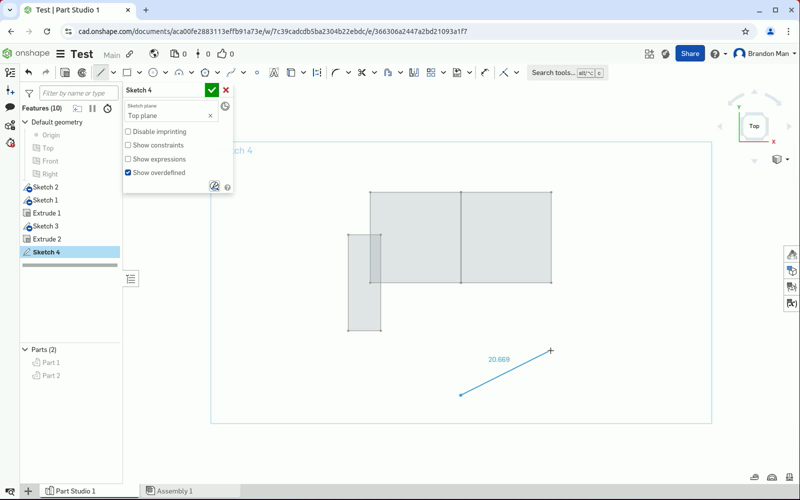
click(550, 350)
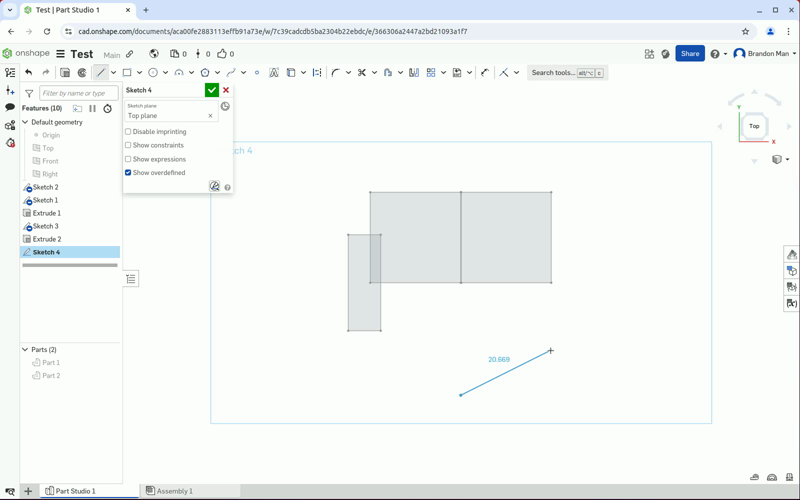
key_up(shift)
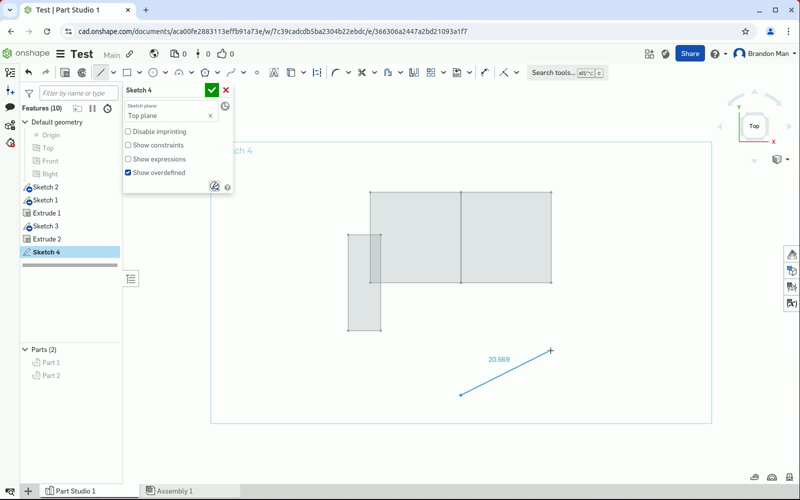
key_down(shift)
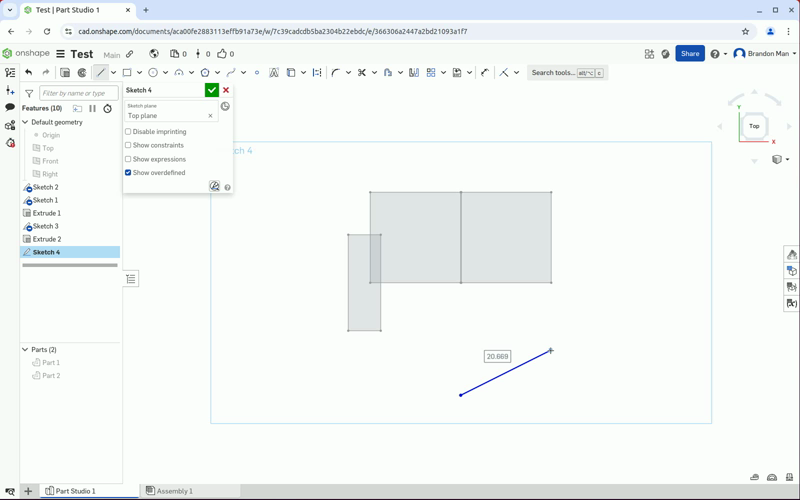
mouse_move(550, 282)
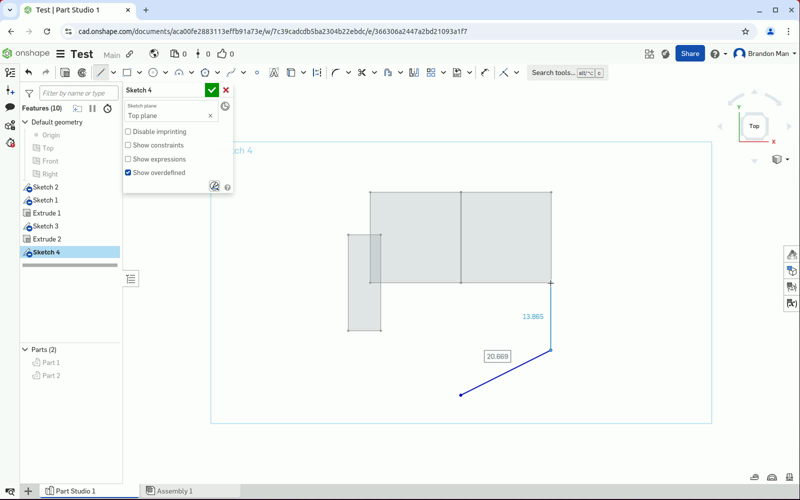
click(550, 282)
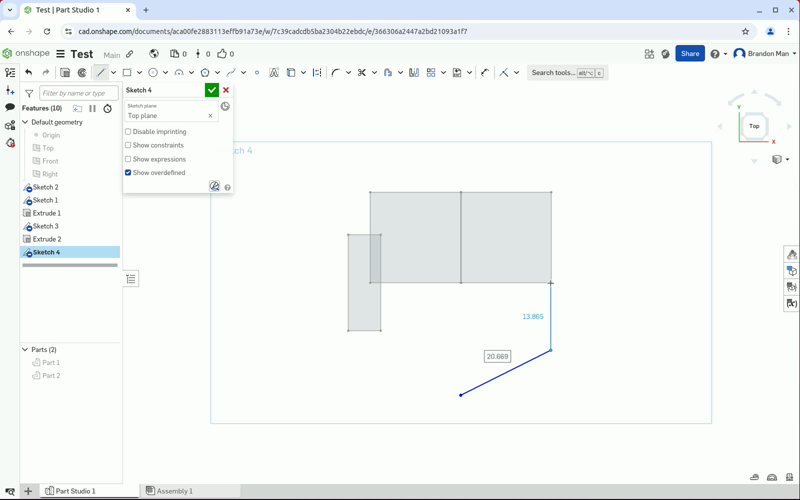
key_up(shift)
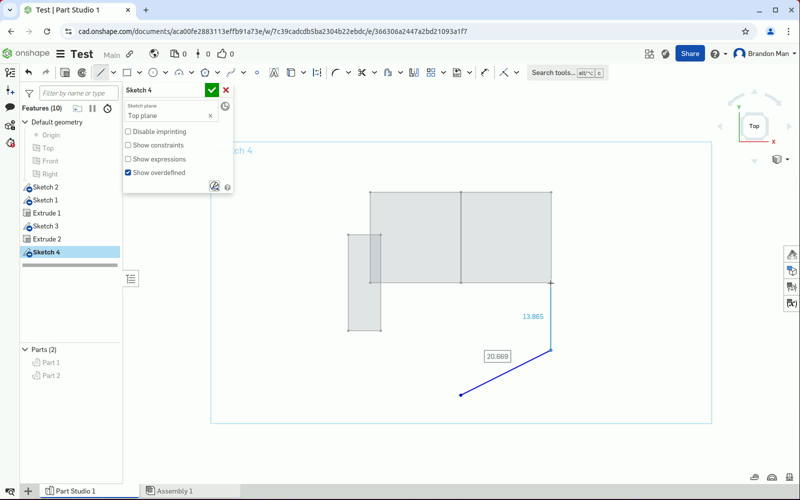
key_down(shift)
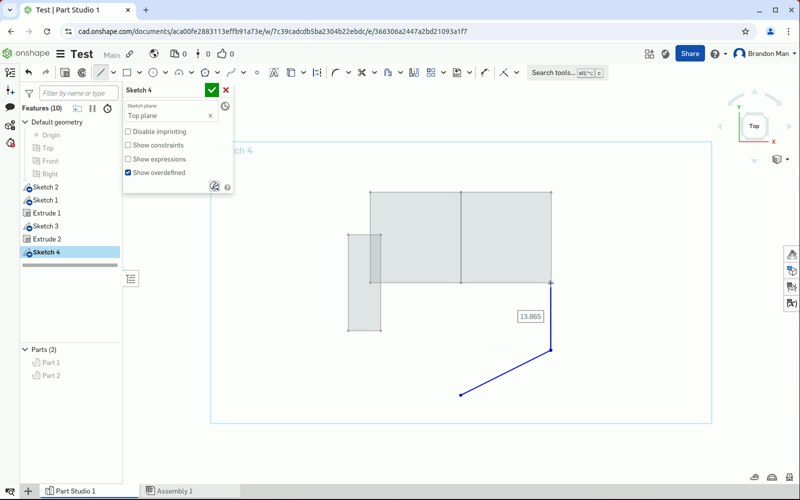
mouse_move(460, 282)
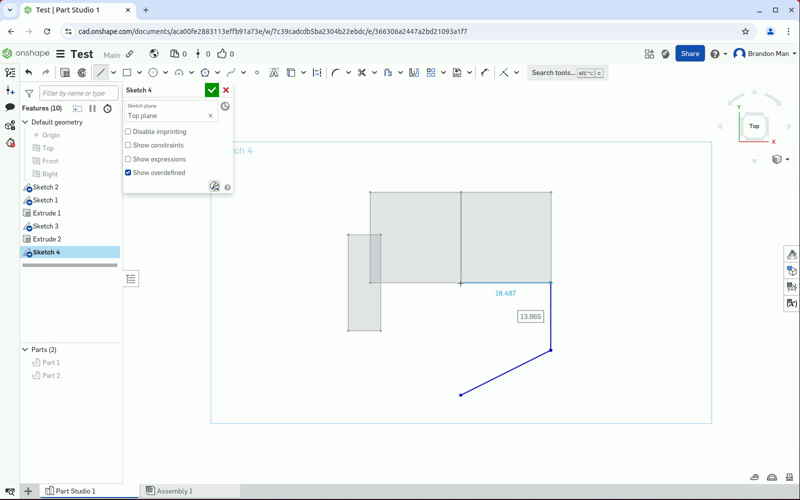
click(460, 282)
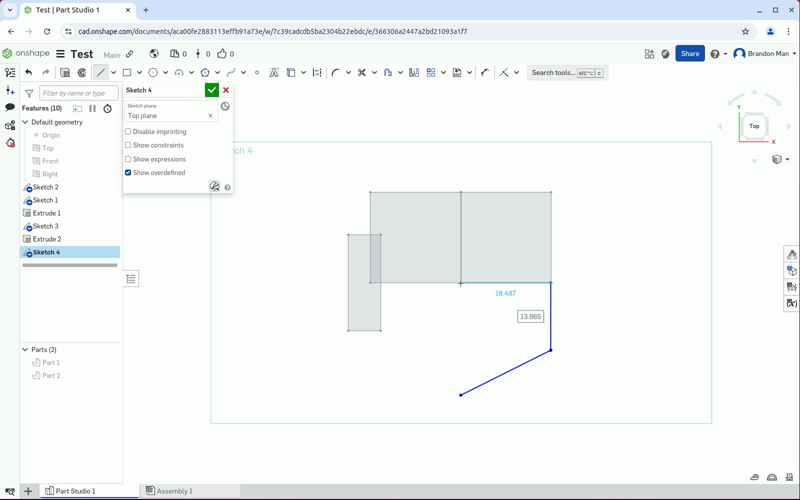
key_up(shift)
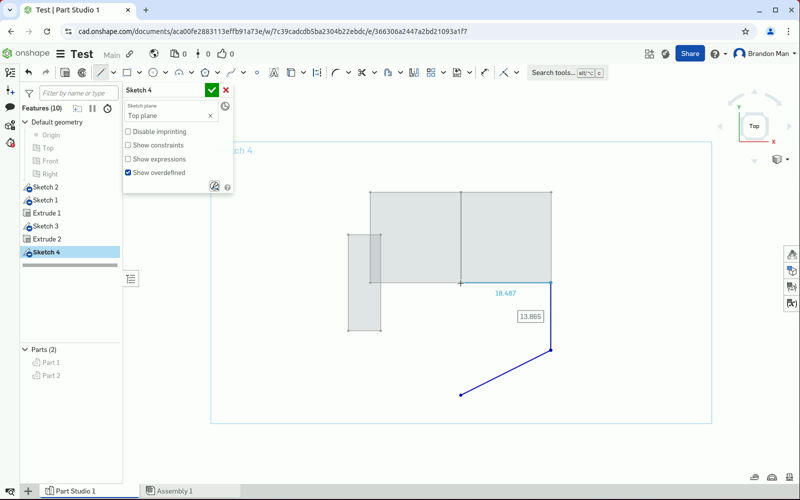
key_down(shift)
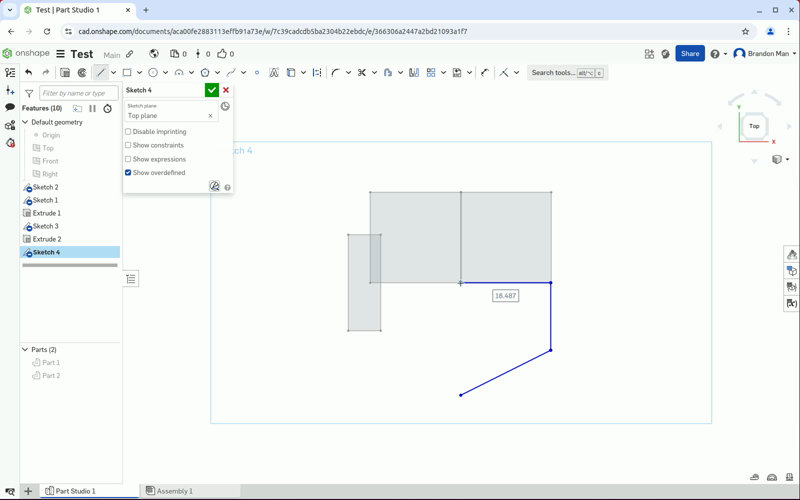
mouse_move(460, 395)
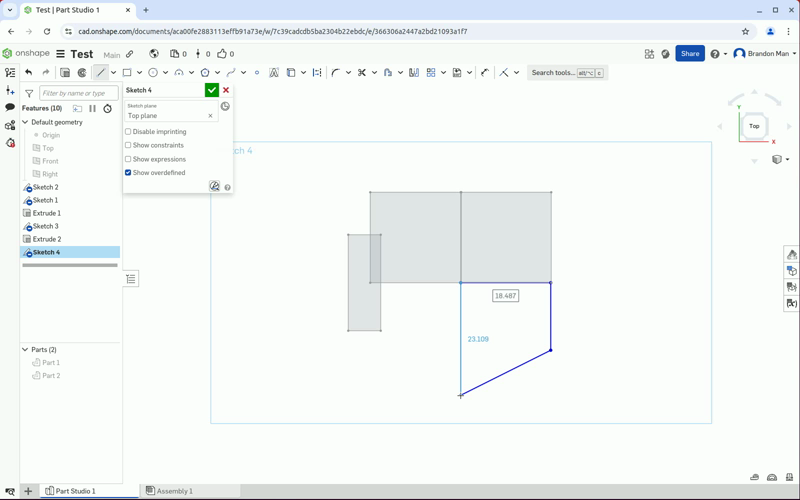
key_up(shift)
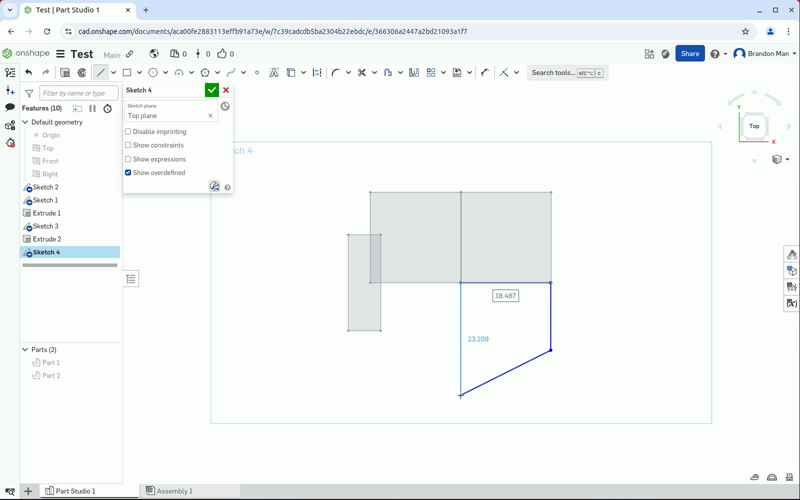
click(460, 395)
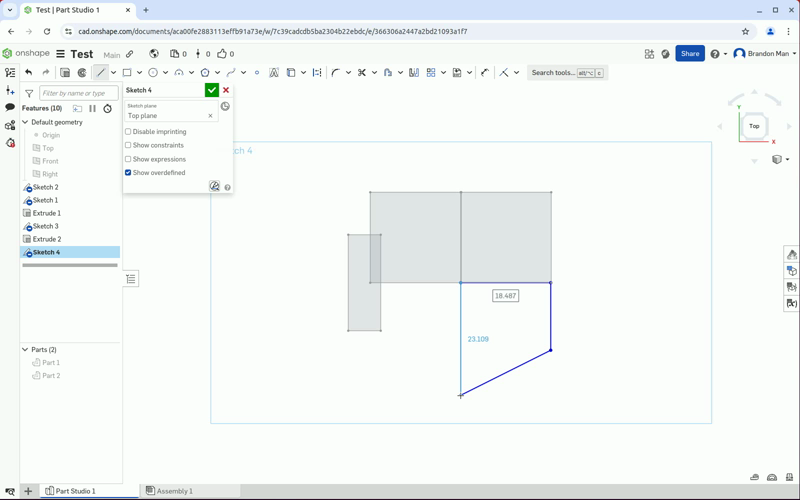
key(esc)
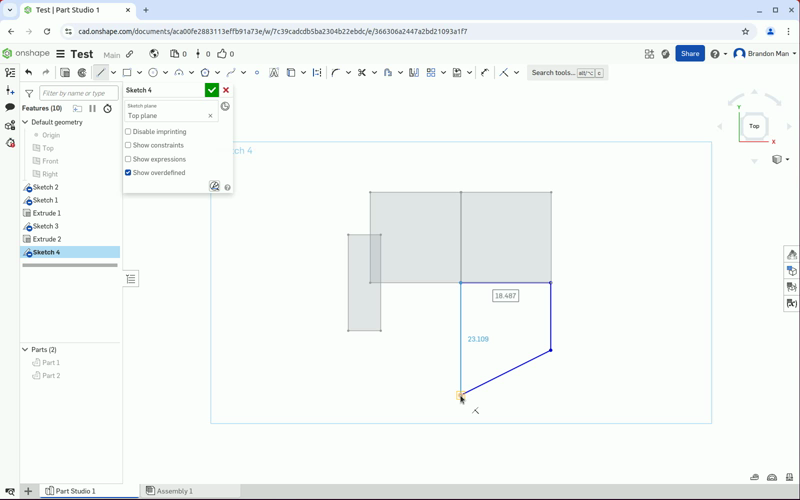
mouse_move(527, 343)
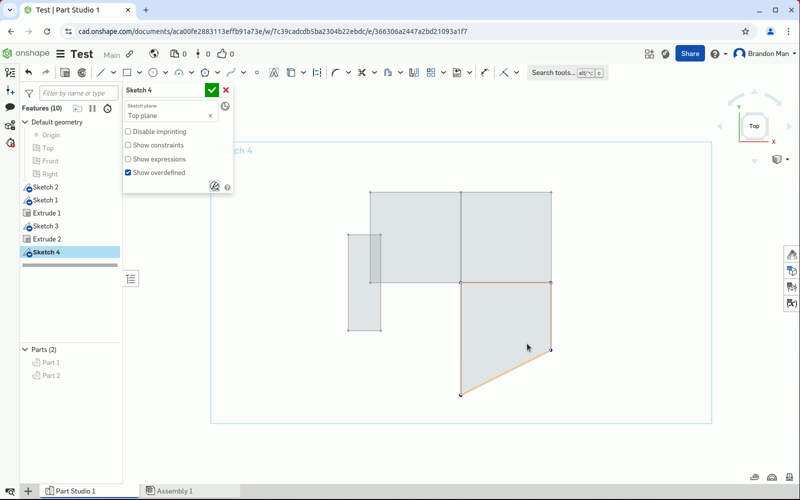
click(527, 343)
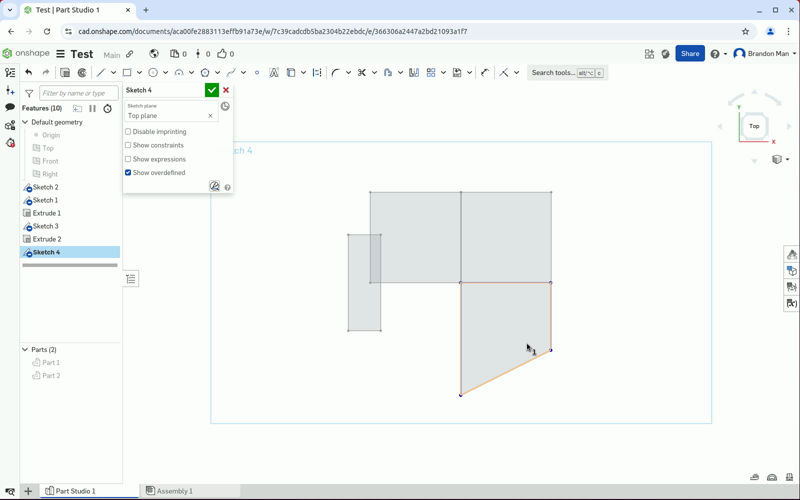
mouse_move(73, 352)
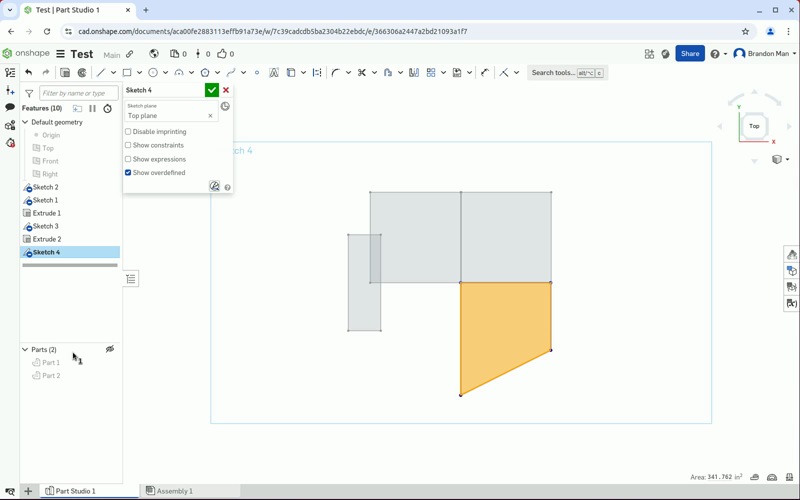
key(shift+y)
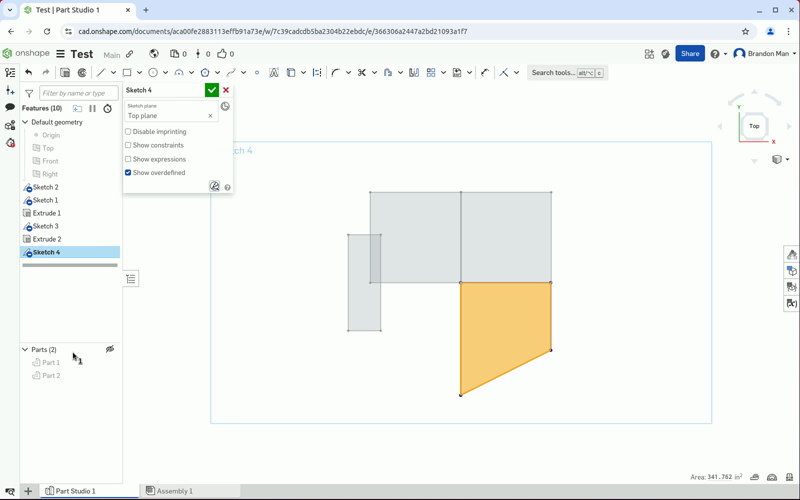
key(shift+e)
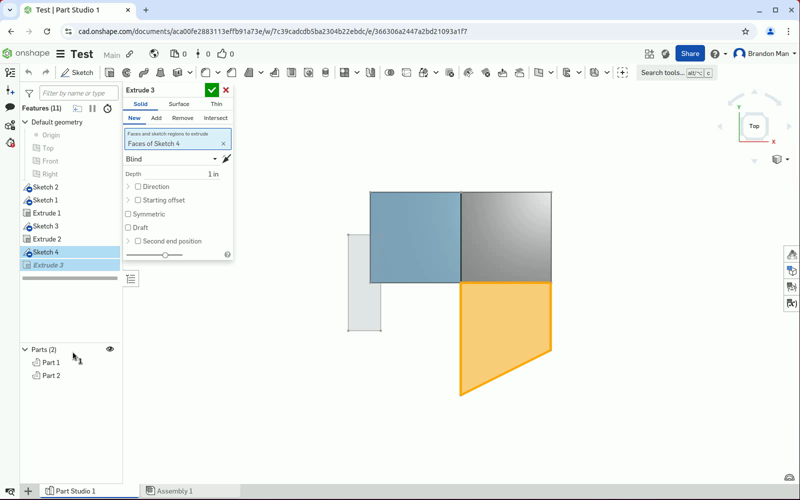
mouse_move(143, 106)
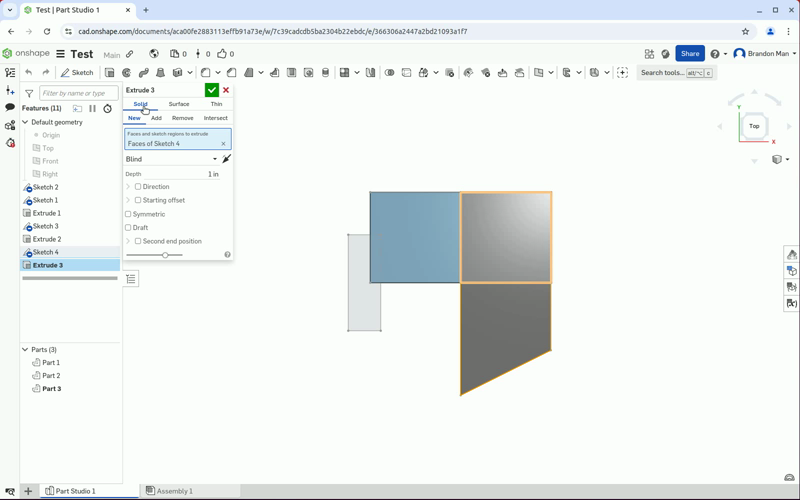
click(143, 106)
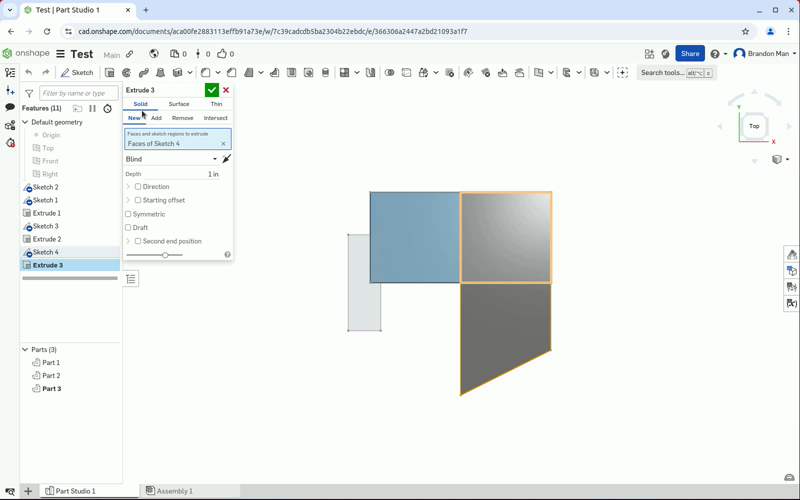
mouse_move(137, 120)
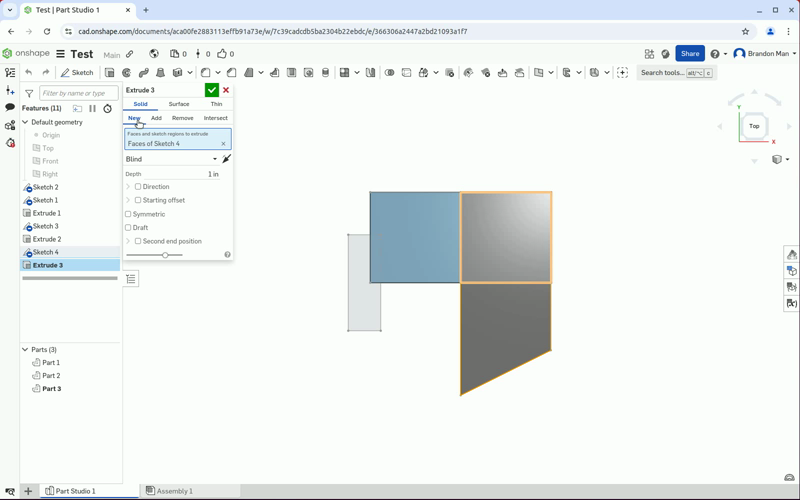
click(137, 120)
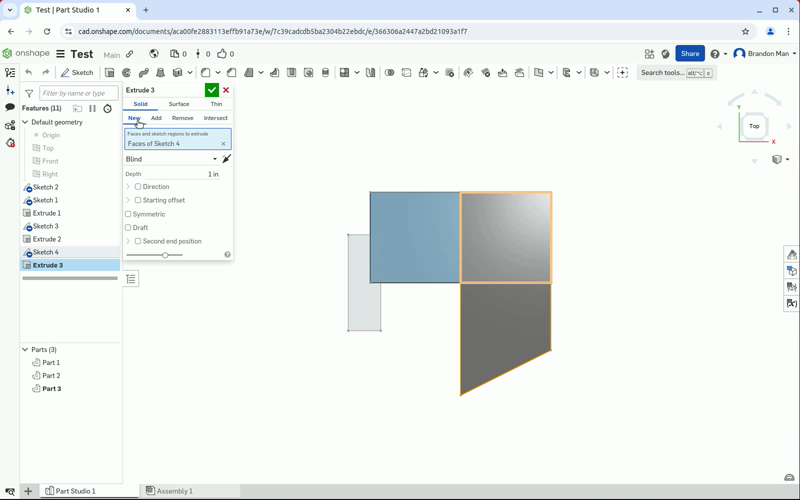
key(tab, 4)
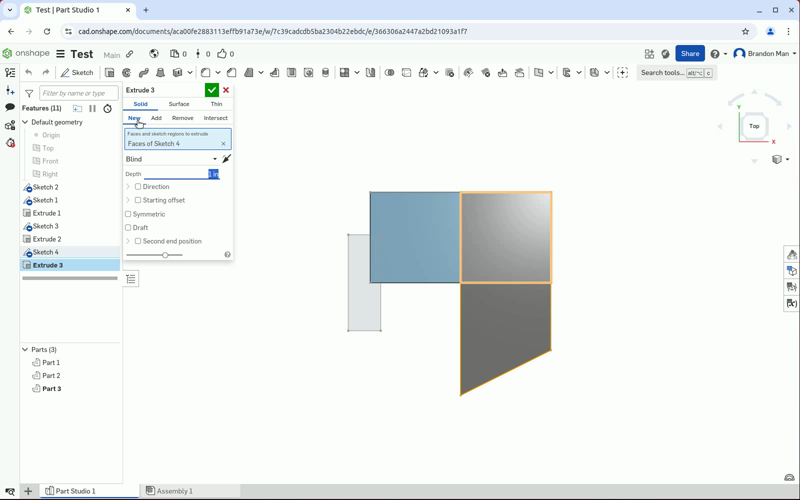
text(4.574)
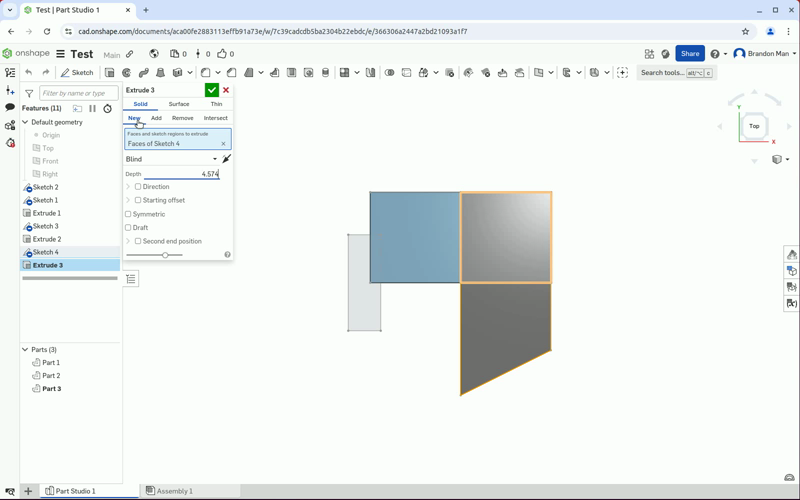
key(enter)
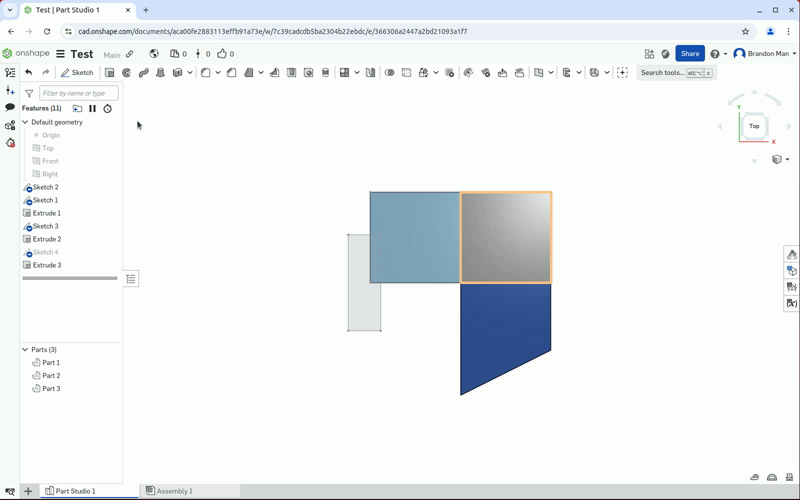
key(shift+h)
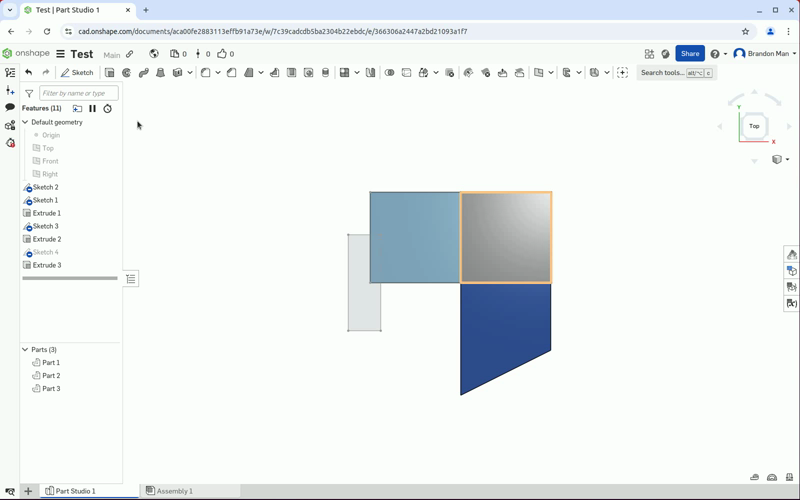
key(shift+h)
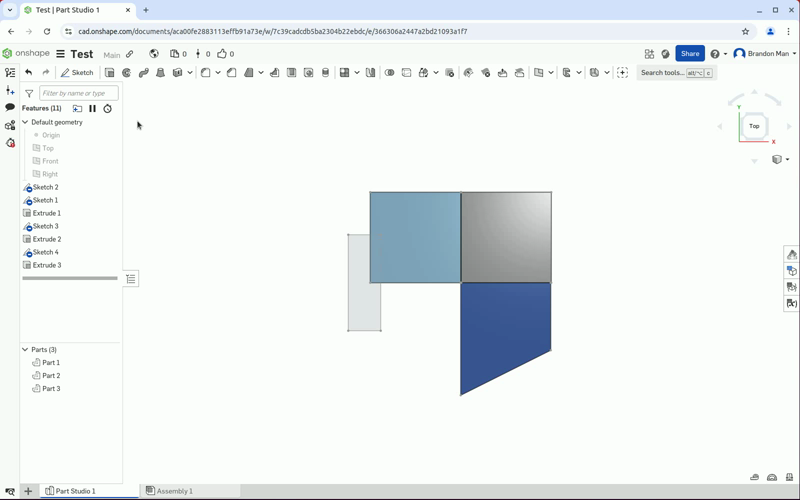
mouse_move(73, 189)
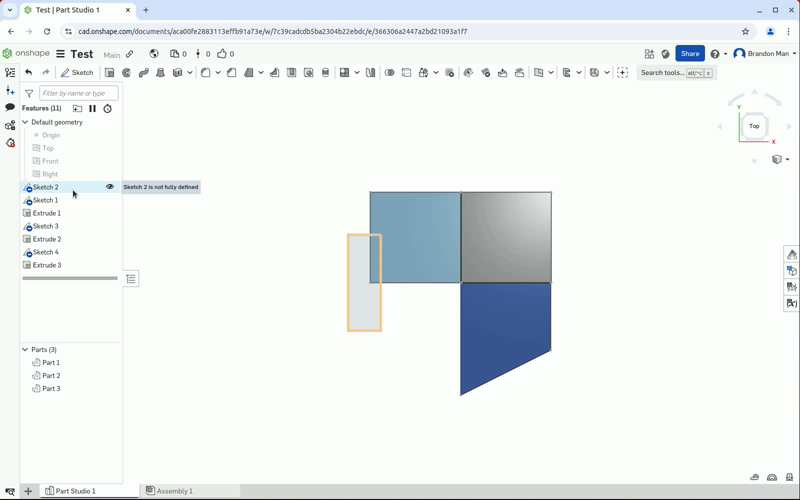
click(73, 189)
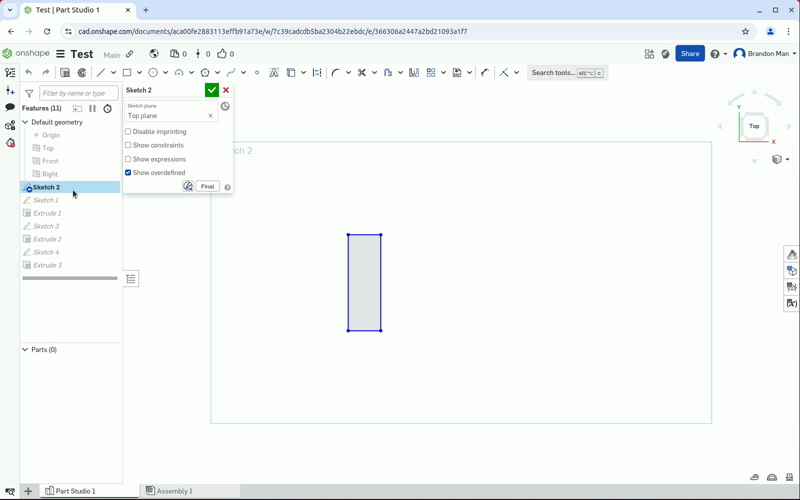
mouse_move(229, 92)
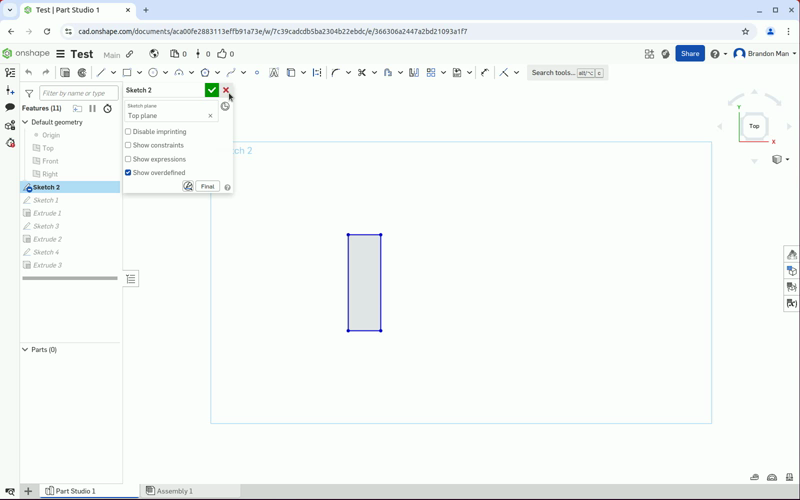
click(229, 92)
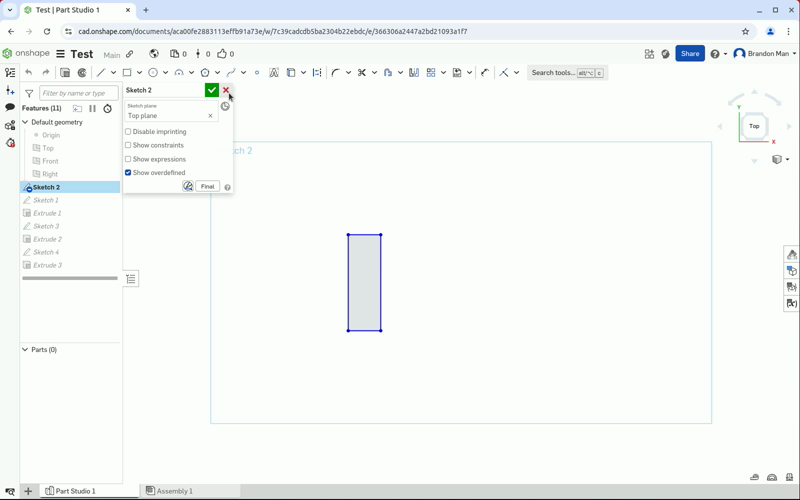
key(shift+s)
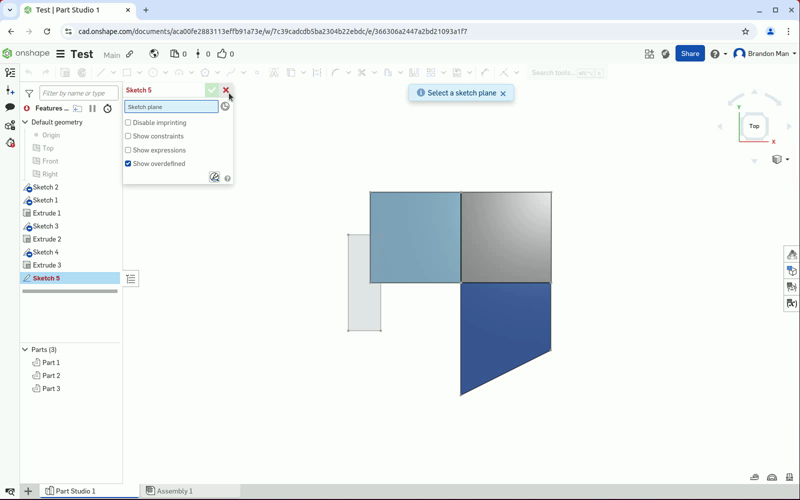
mouse_move(73, 150)
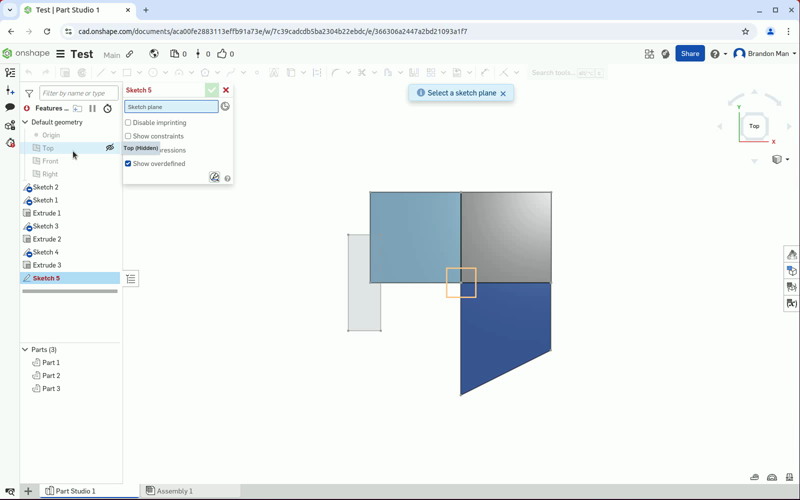
click(73, 150)
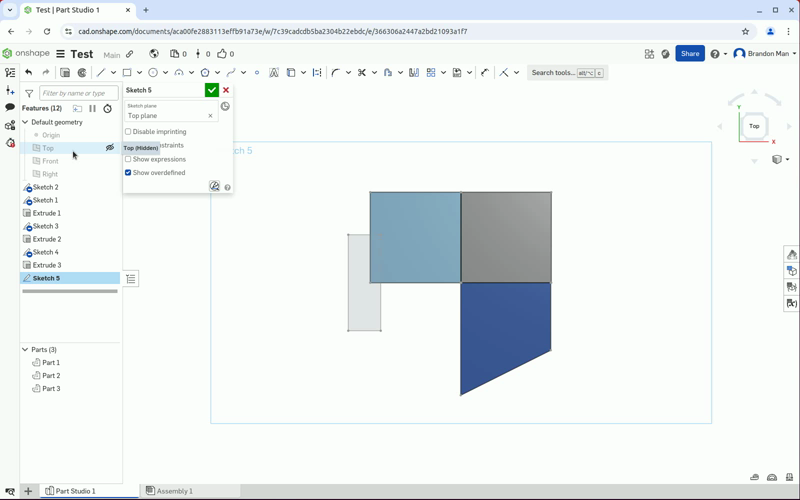
mouse_move(73, 352)
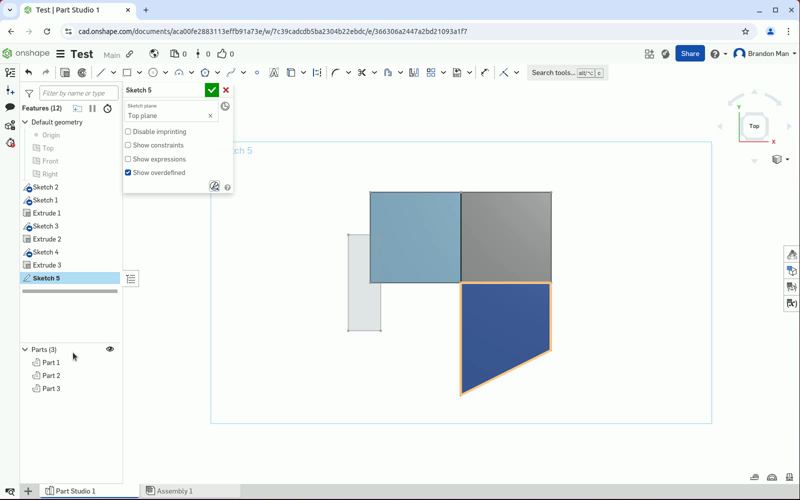
key(y)
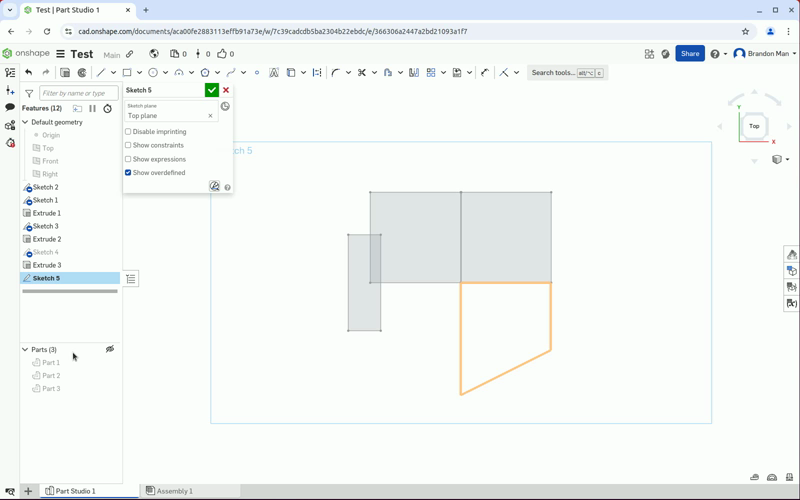
key(l)
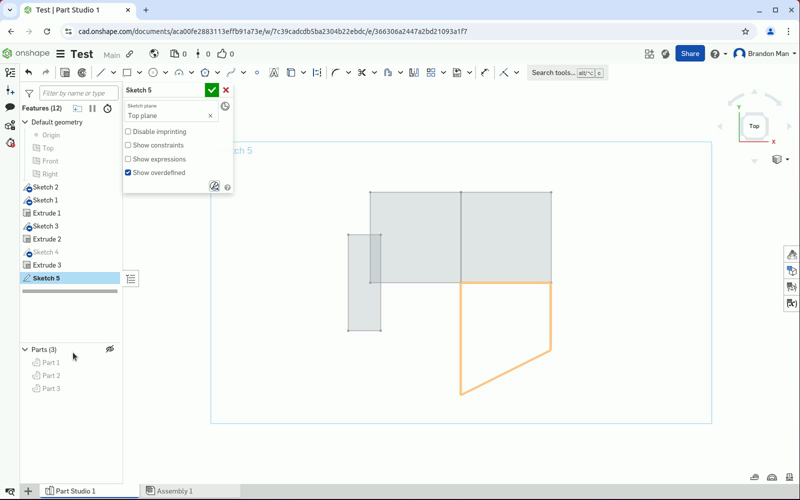
key_down(shift)
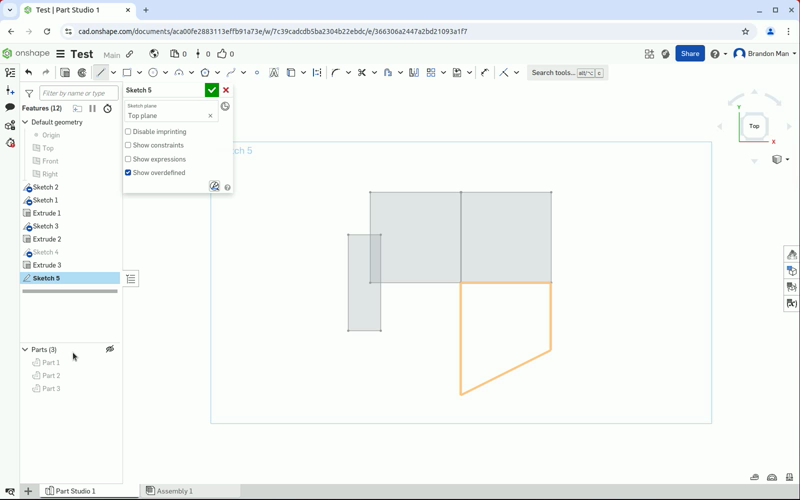
mouse_move(370, 351)
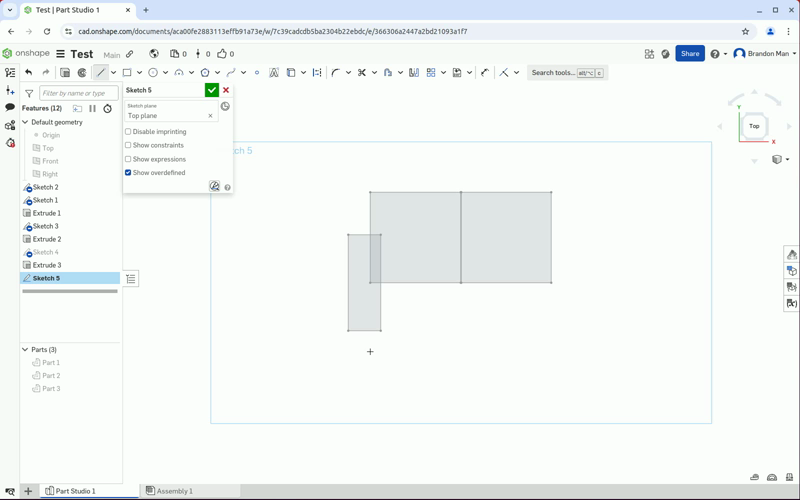
click(370, 351)
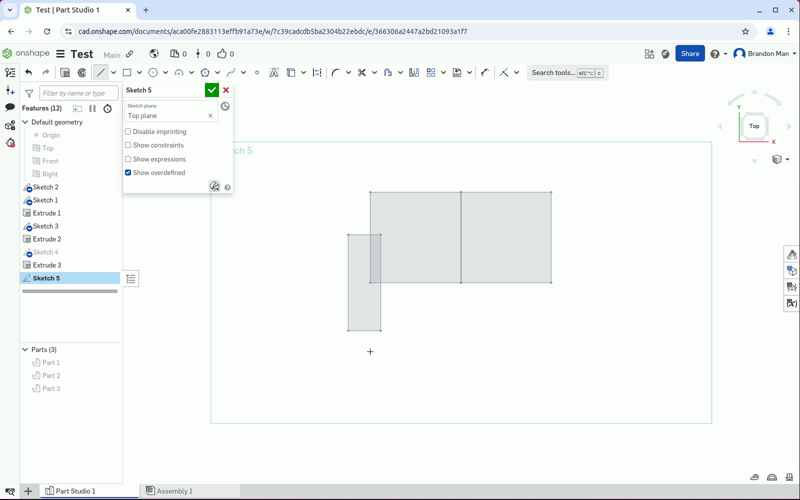
key_up(shift)
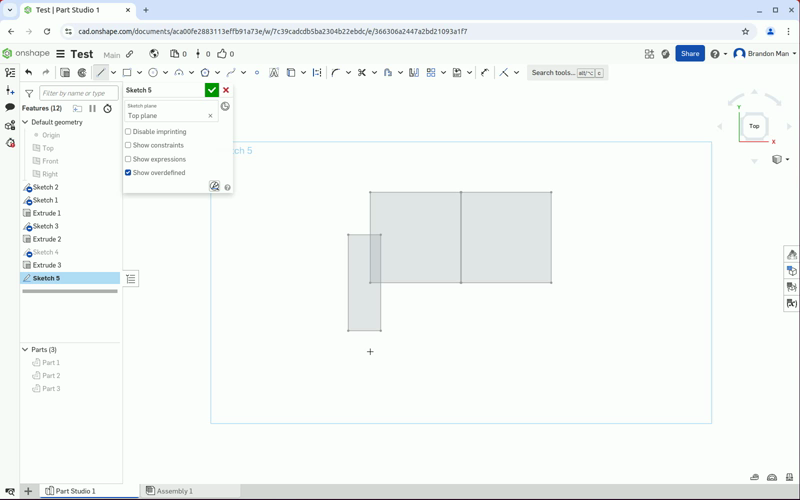
key_down(shift)
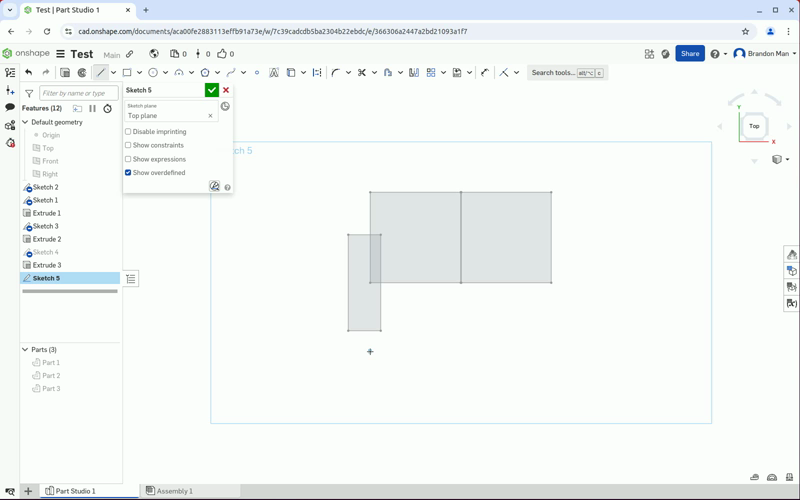
mouse_move(461, 396)
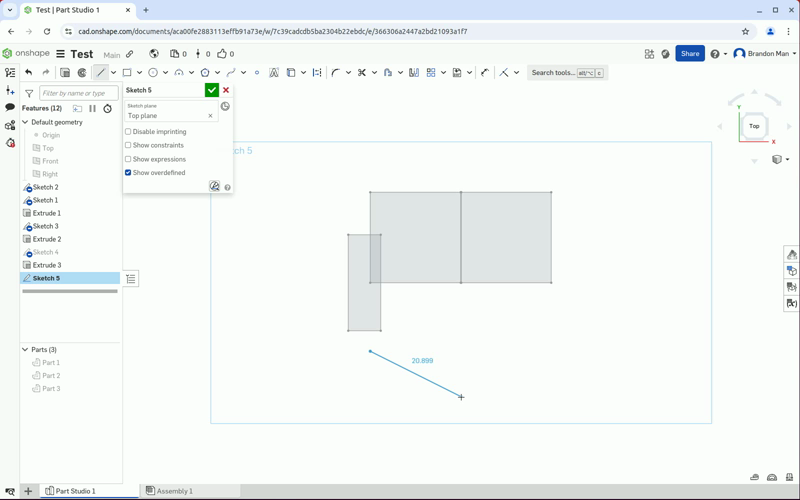
click(461, 396)
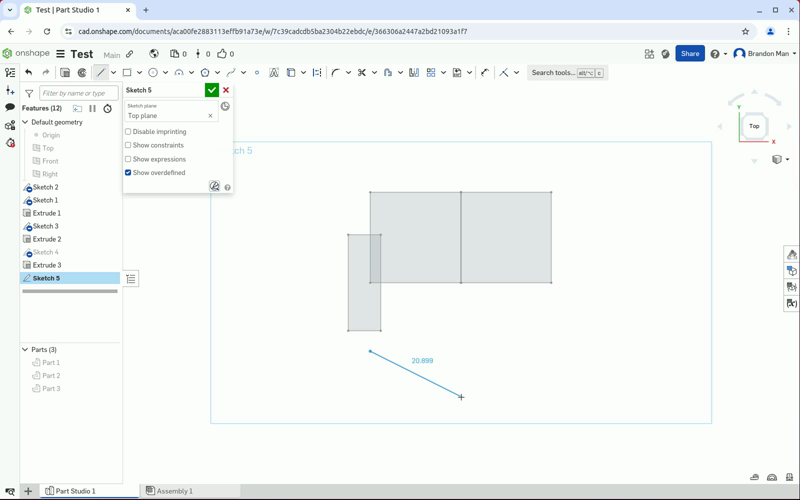
key_up(shift)
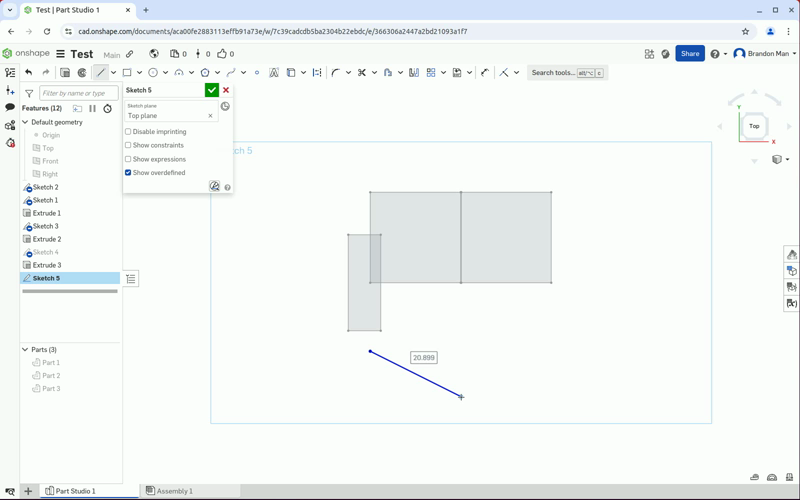
key_down(shift)
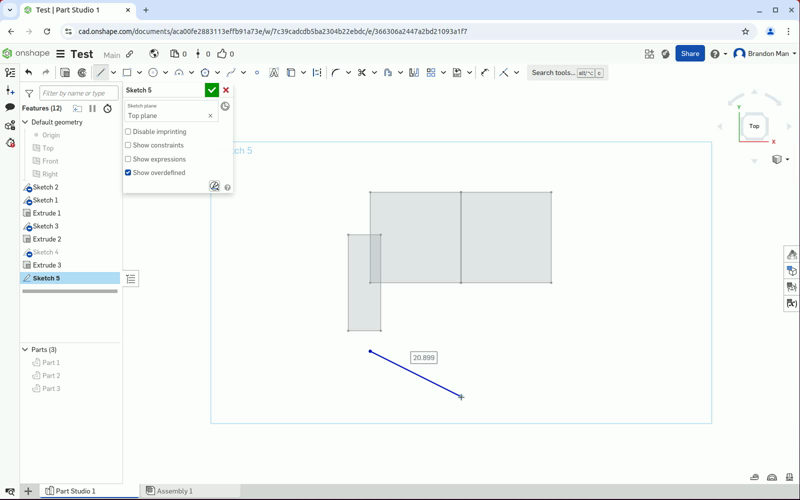
mouse_move(461, 283)
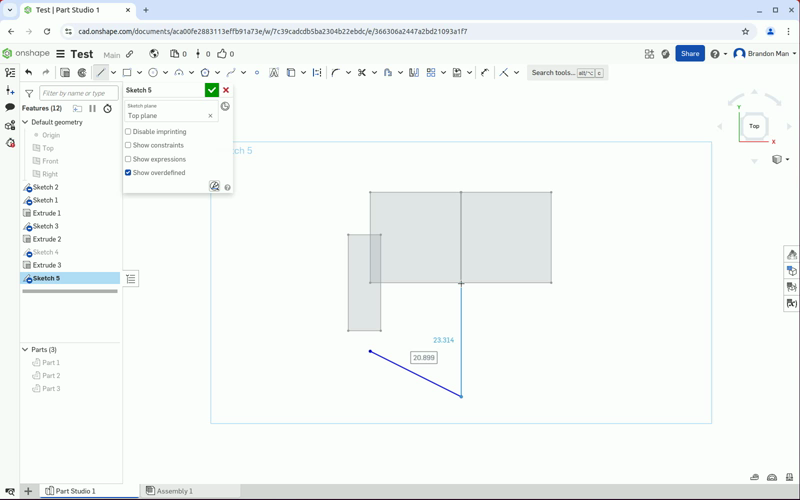
click(461, 283)
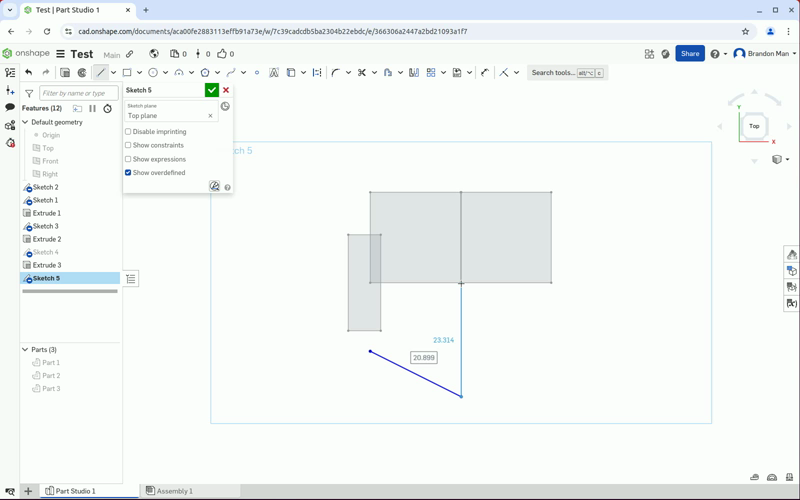
key_up(shift)
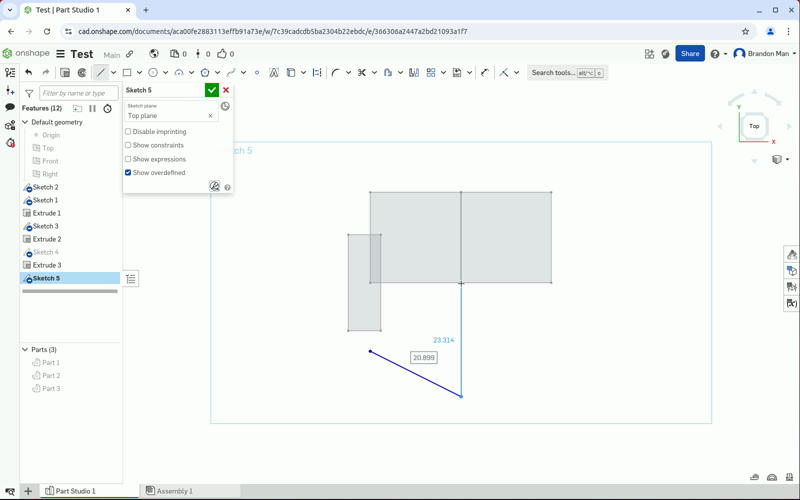
key_down(shift)
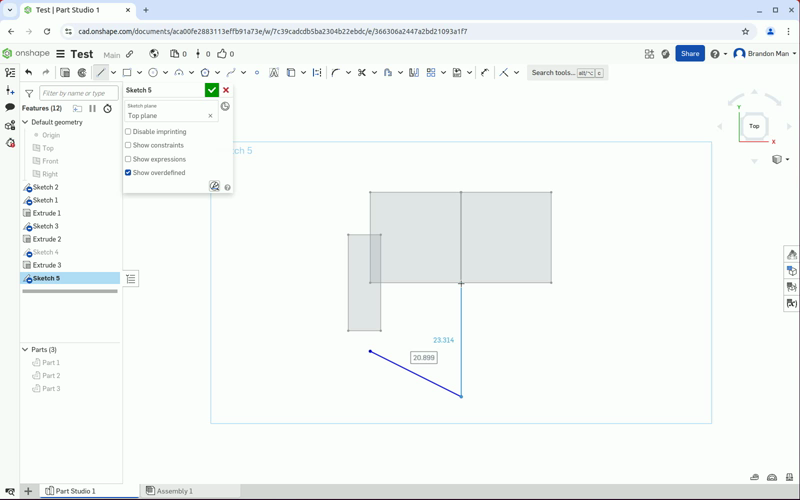
mouse_move(370, 283)
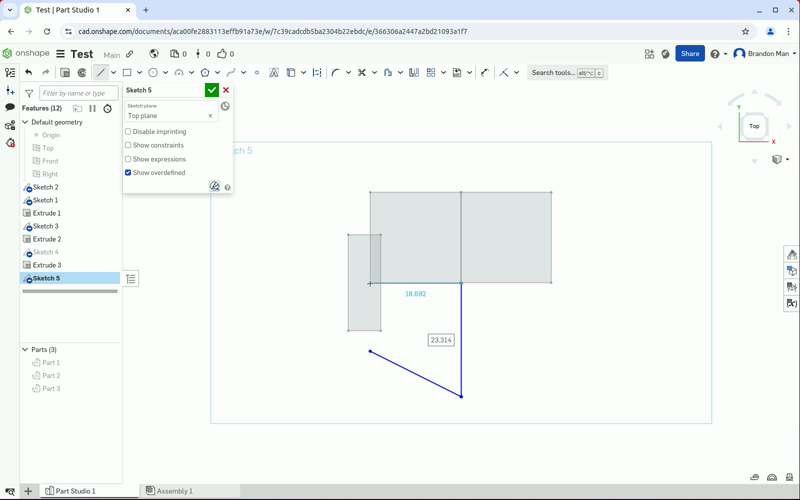
click(370, 283)
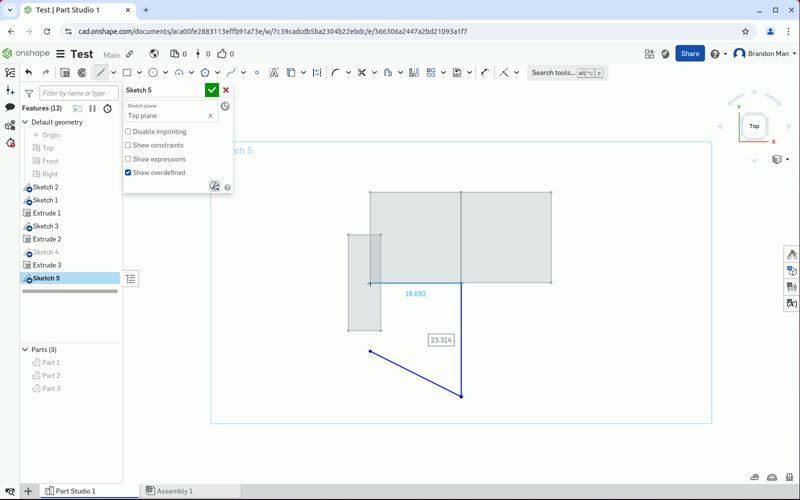
key_up(shift)
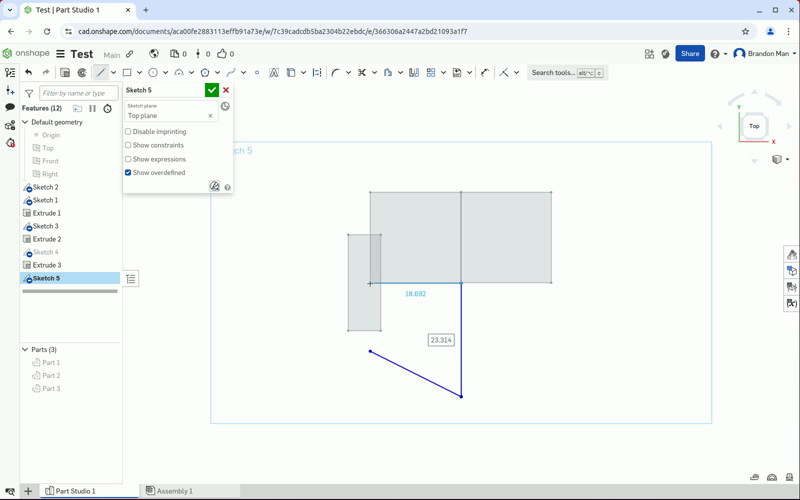
key_down(shift)
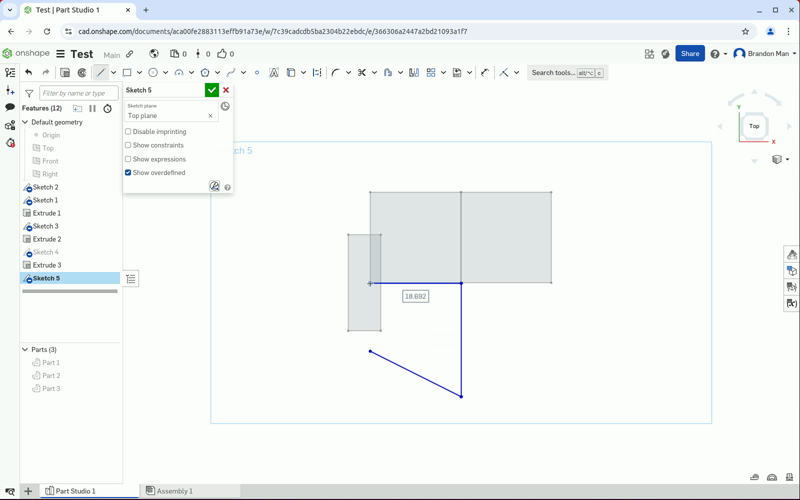
mouse_move(370, 351)
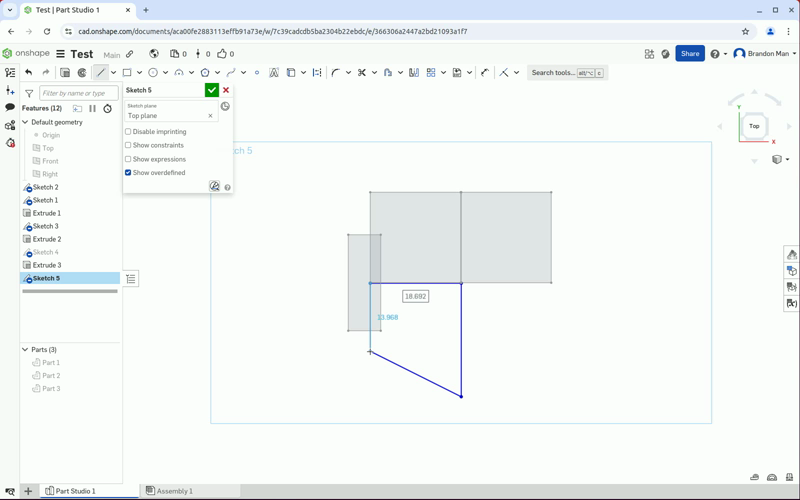
key_up(shift)
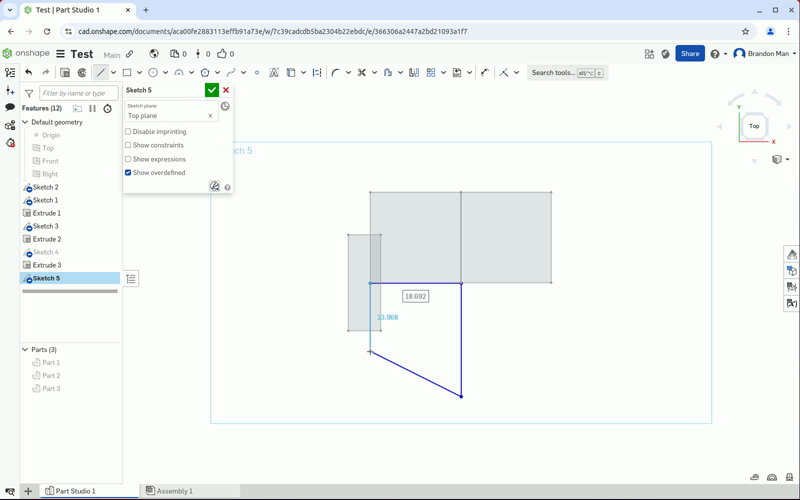
click(370, 351)
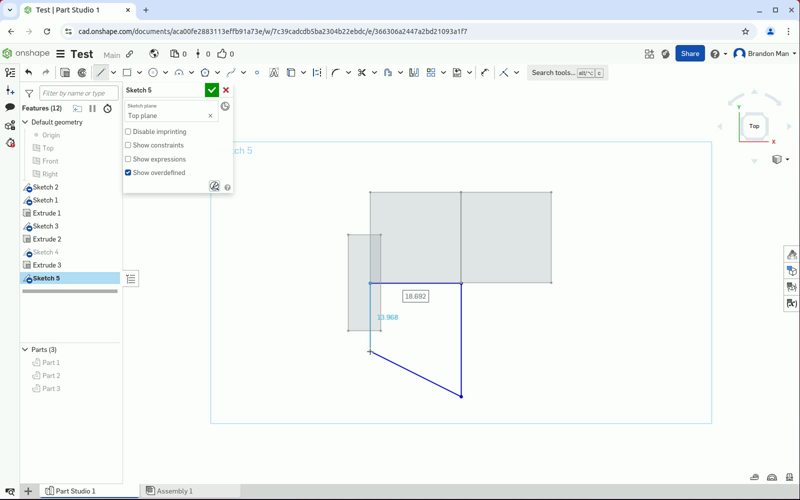
key(esc)
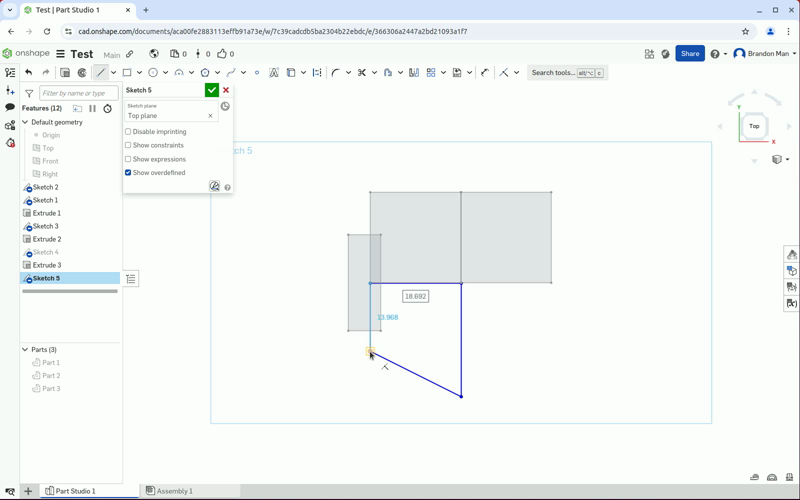
mouse_move(450, 384)
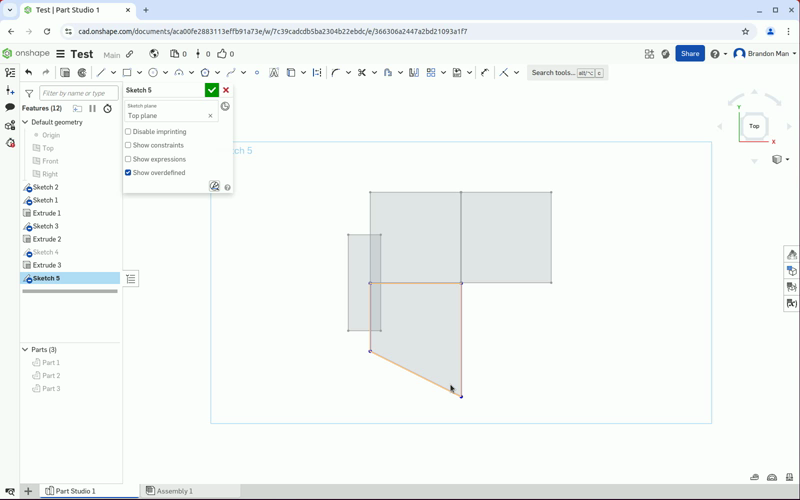
click(450, 384)
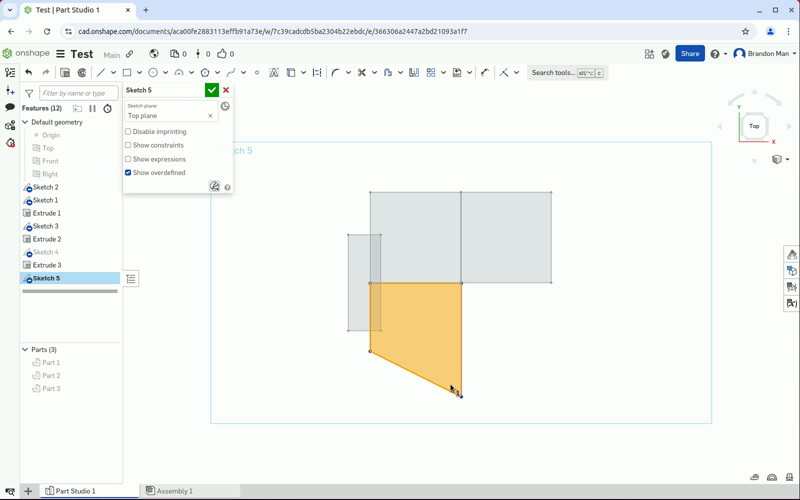
mouse_move(73, 352)
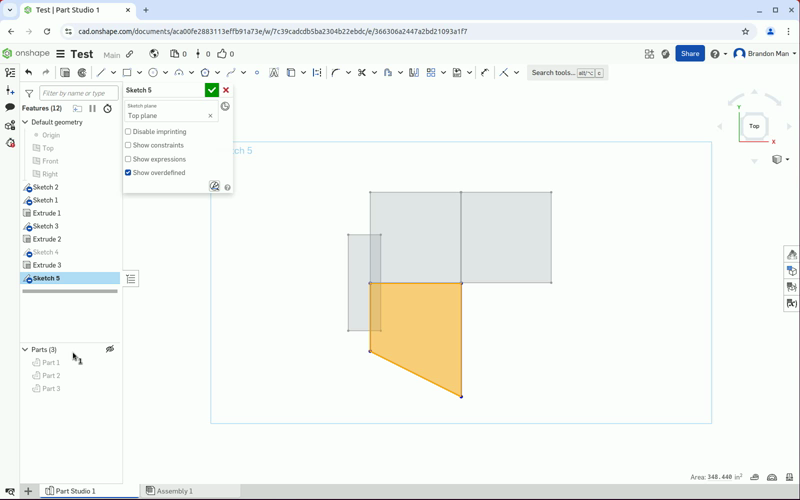
key(shift+y)
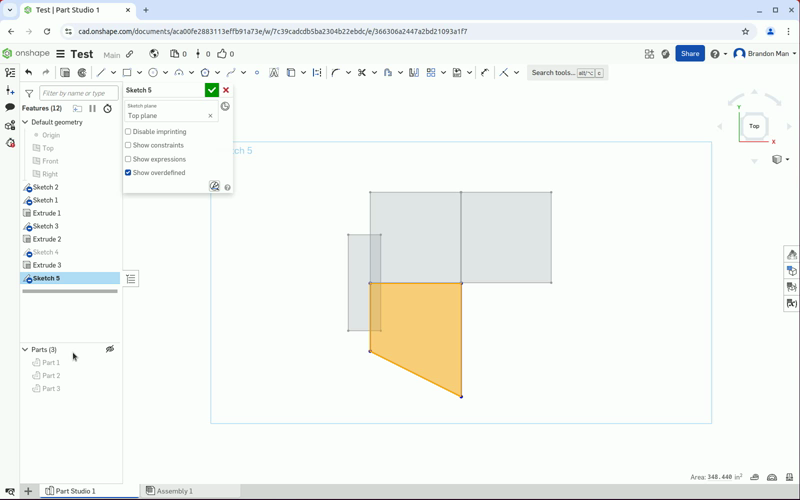
key(shift+e)
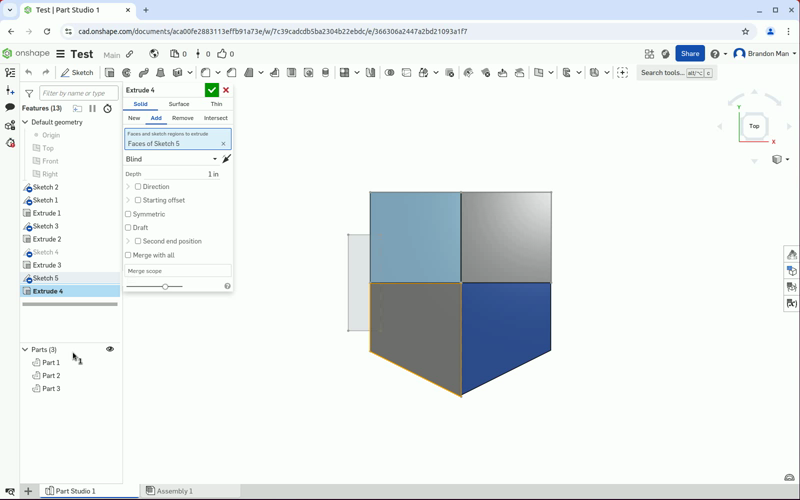
mouse_move(143, 106)
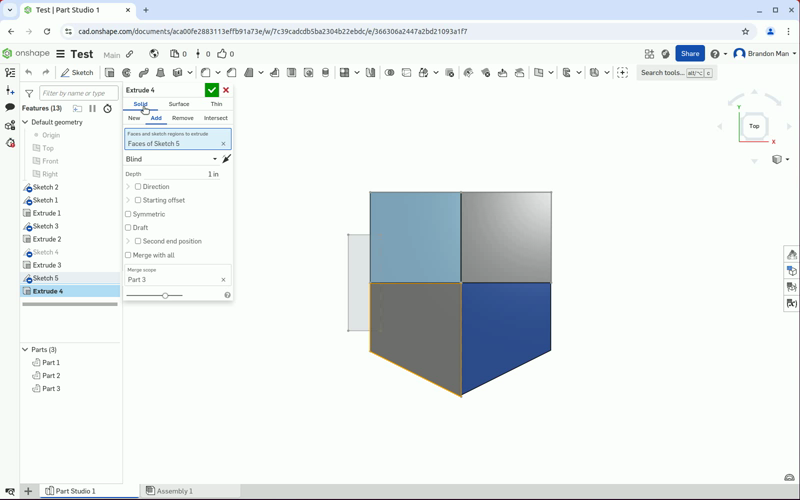
click(143, 106)
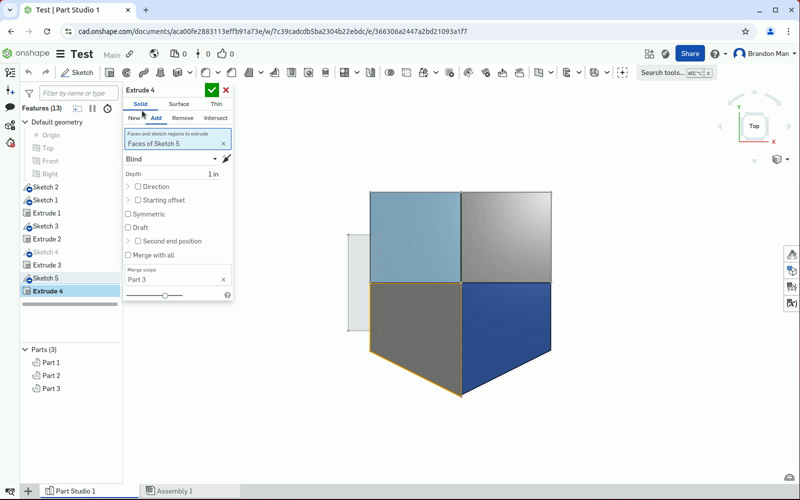
mouse_move(137, 120)
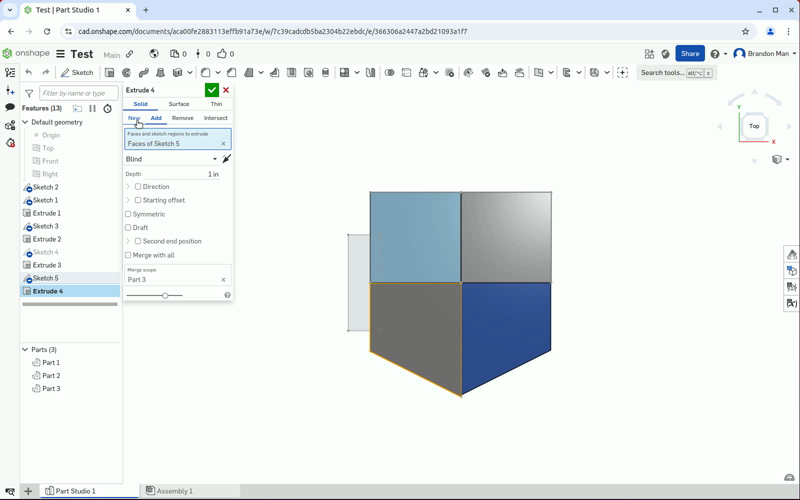
click(137, 120)
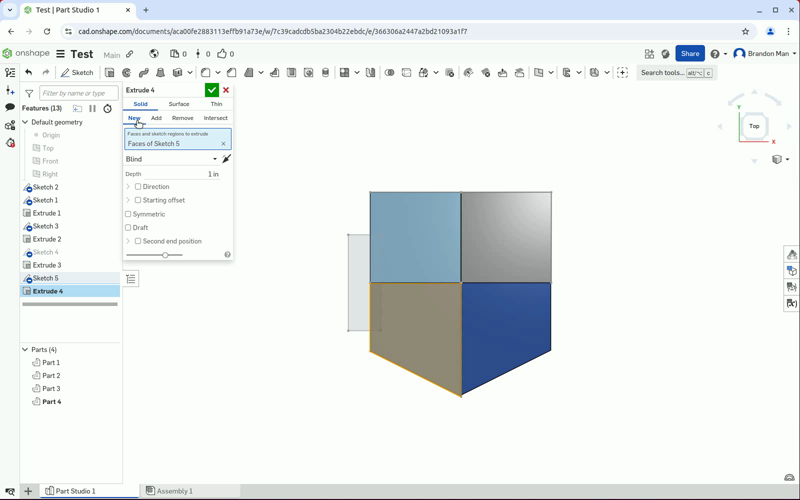
key(tab, 4)
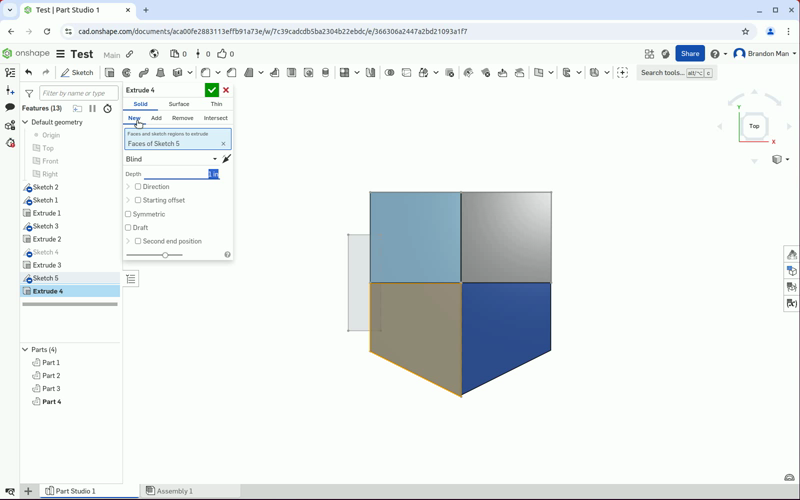
text(4.574)
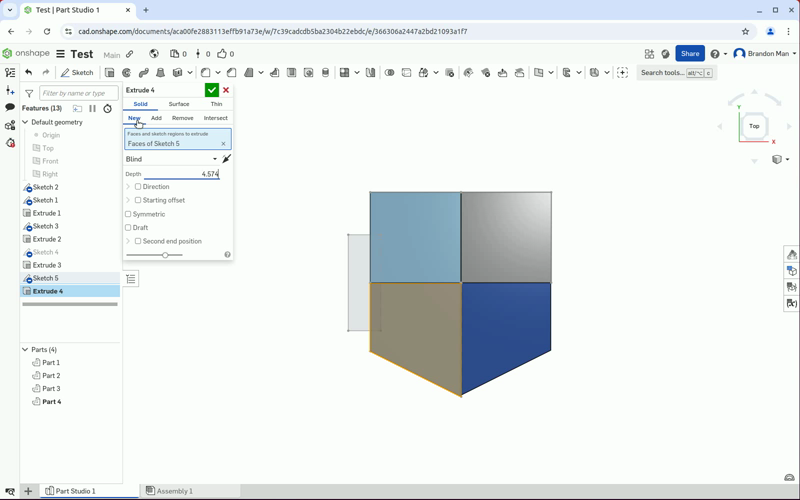
key(enter)
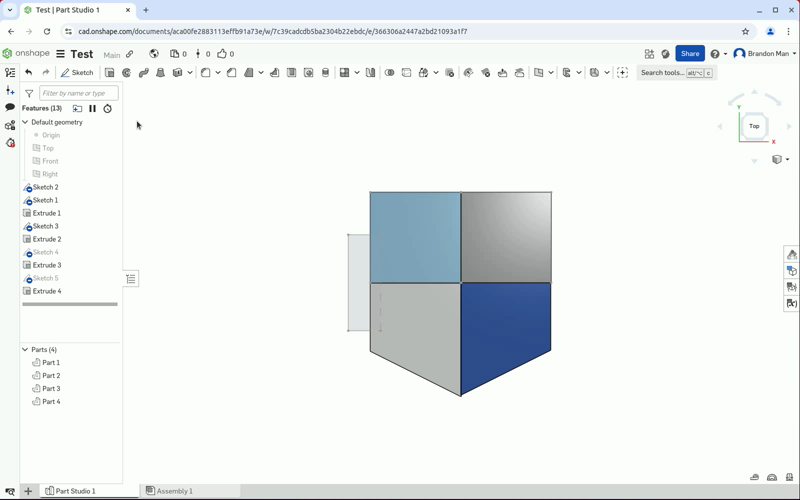
key(shift+h)
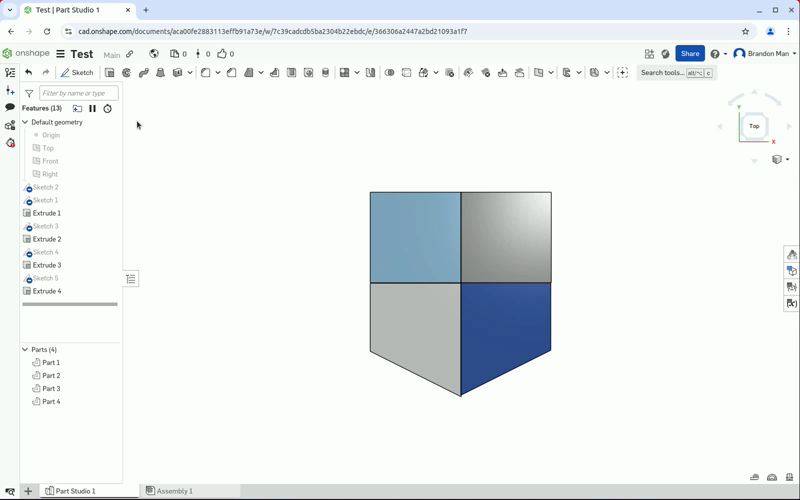
key(shift+h)
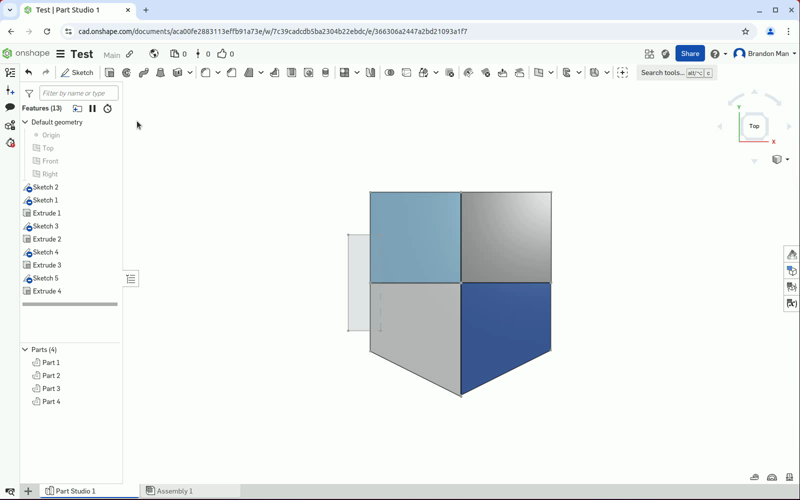
mouse_move(73, 189)
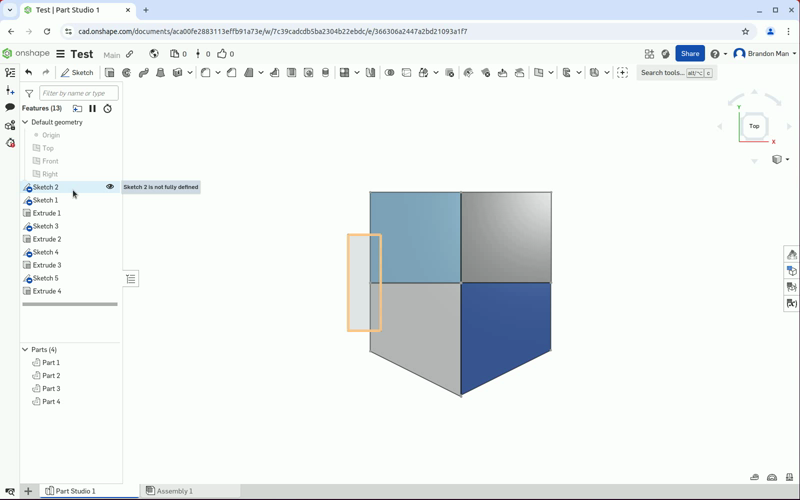
click(73, 189)
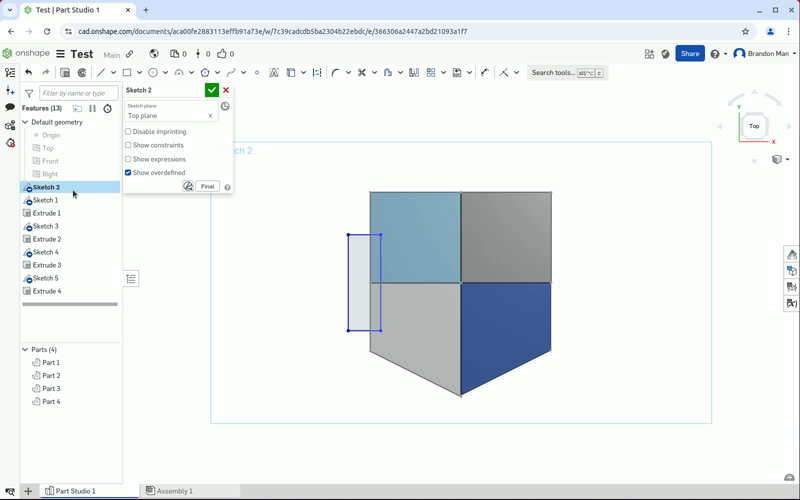
mouse_move(229, 92)
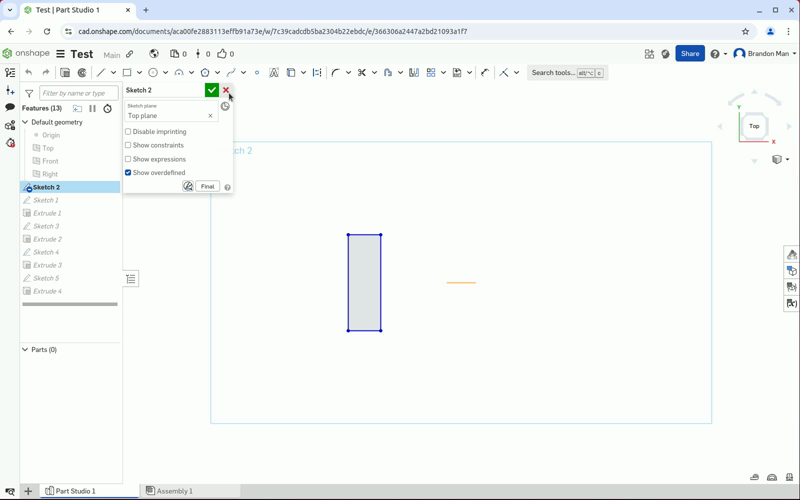
click(229, 92)
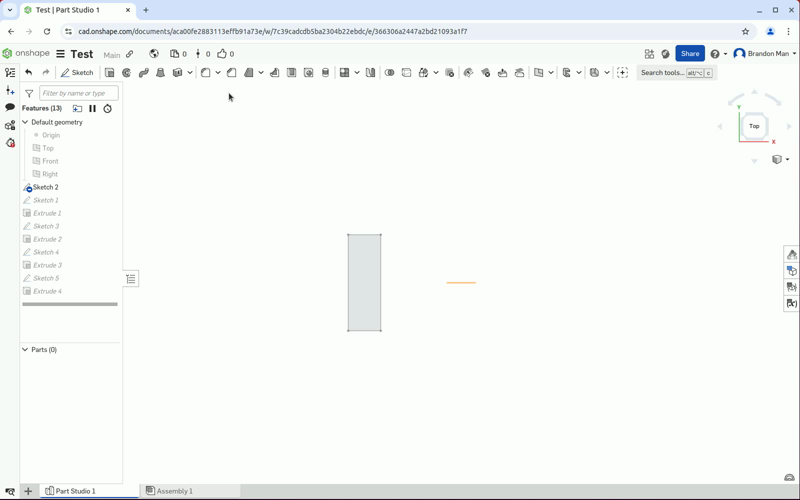
mouse_move(541, 75)
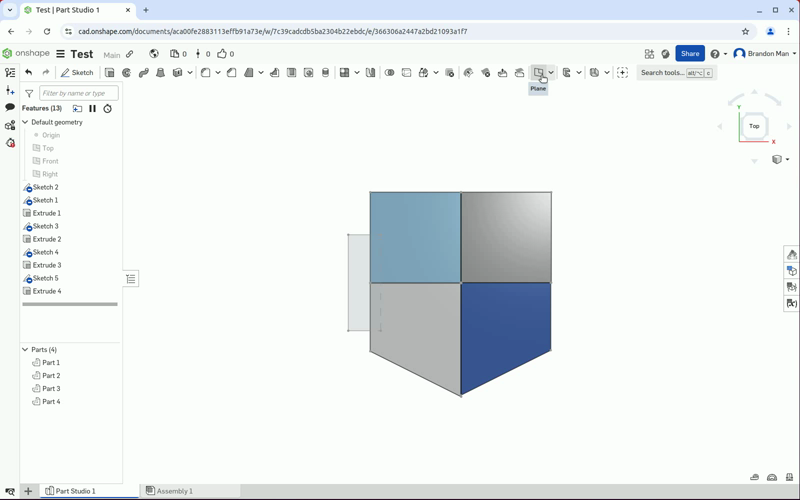
click(541, 75)
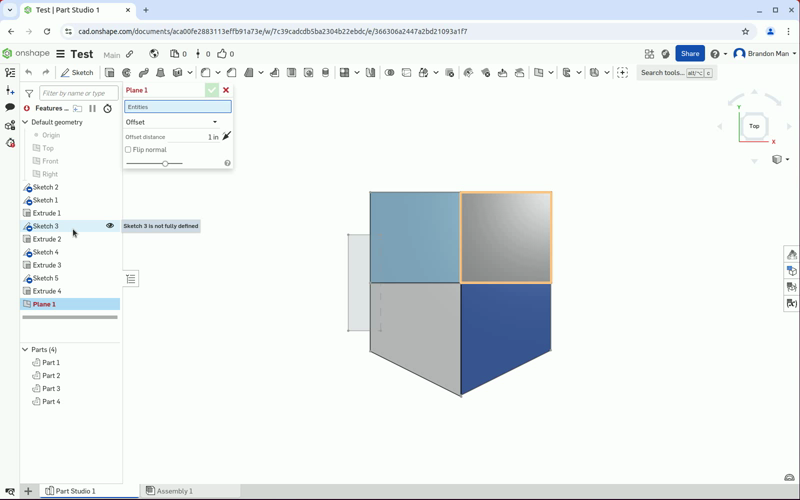
scroll(3)
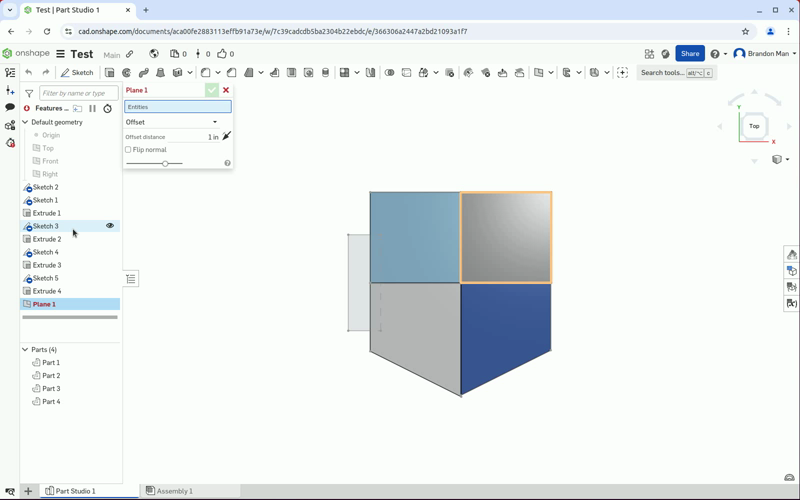
mouse_move(73, 150)
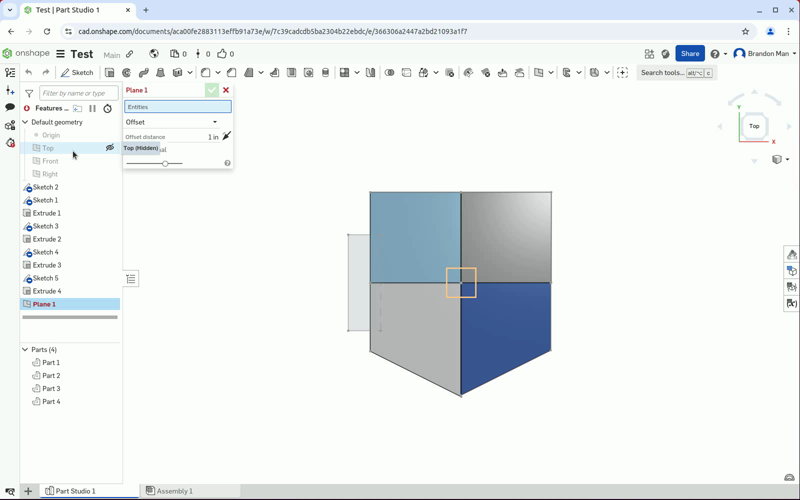
click(73, 150)
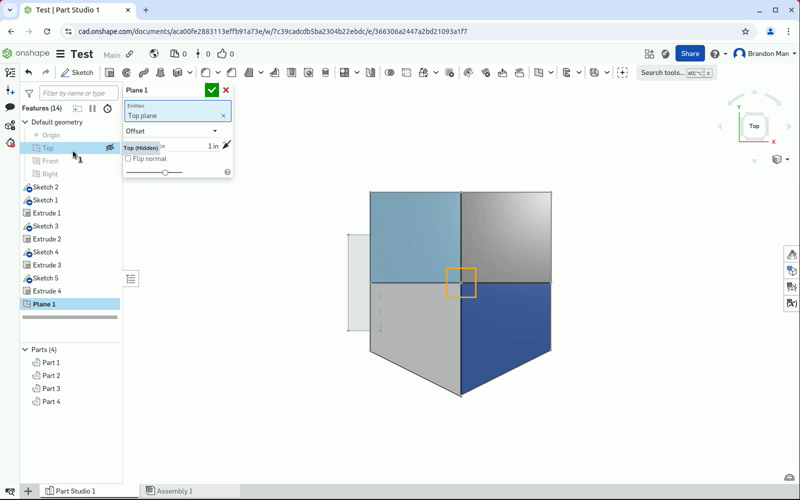
key(tab, 2)
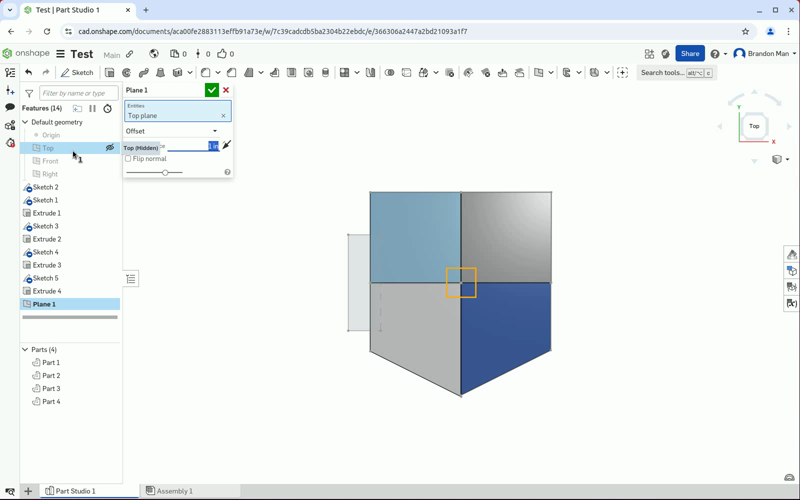
text(4.56)
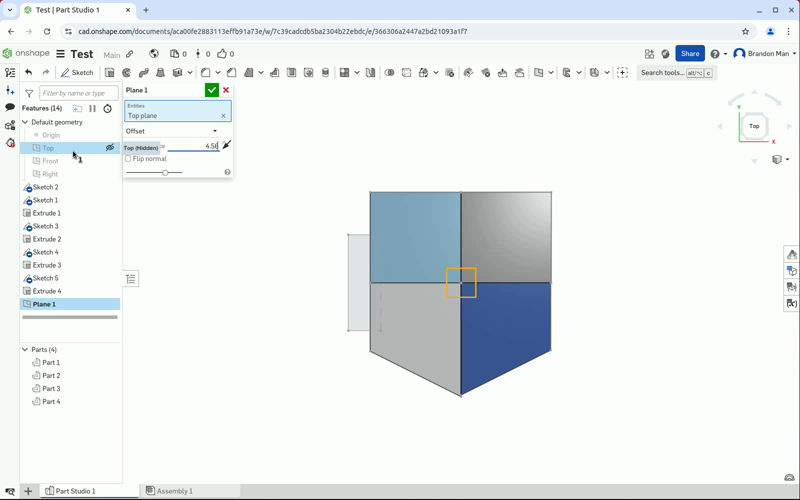
key(enter, 2)
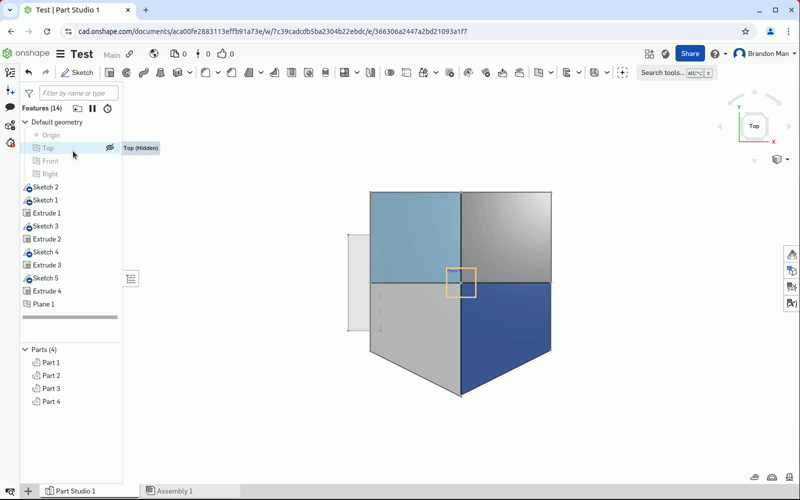
key(shift+s)
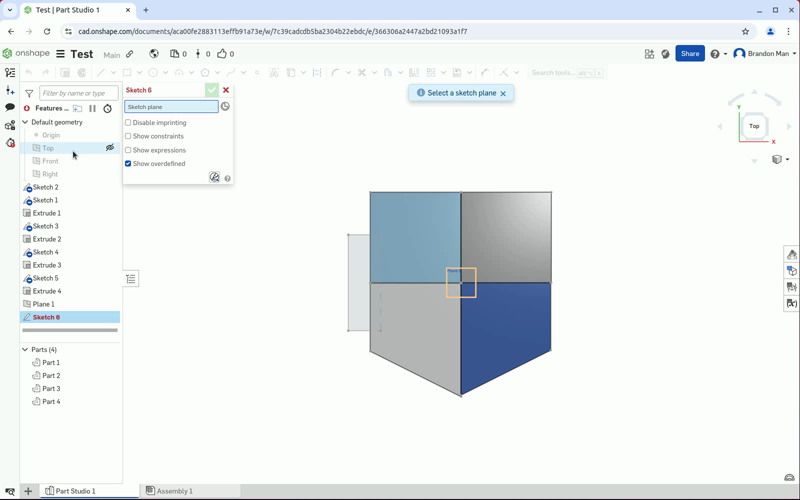
mouse_move(73, 306)
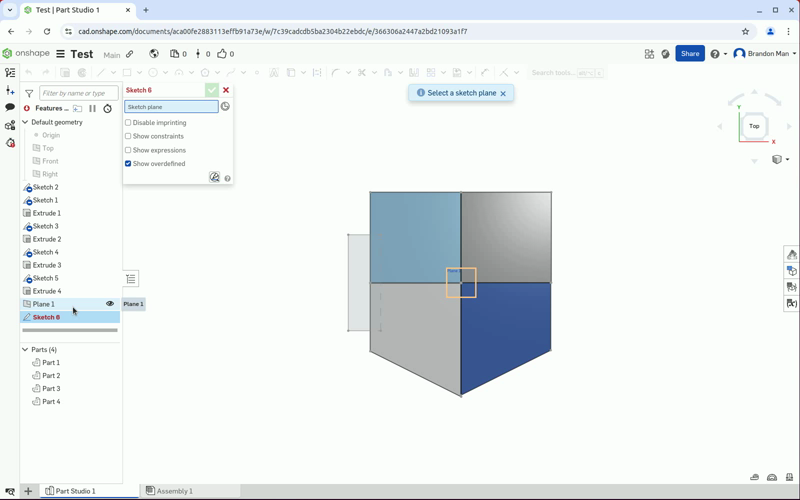
click(73, 306)
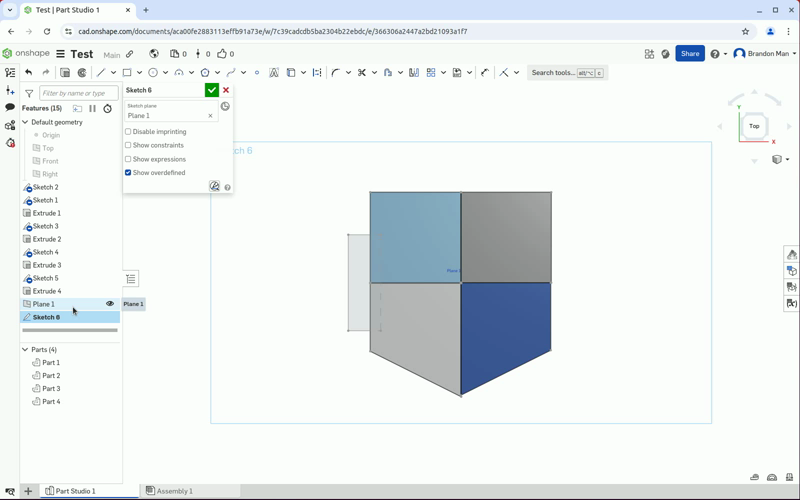
mouse_move(73, 352)
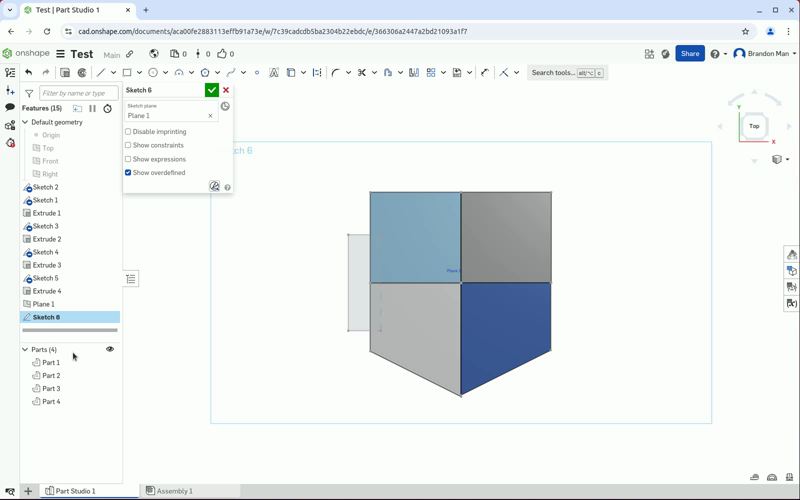
key(y)
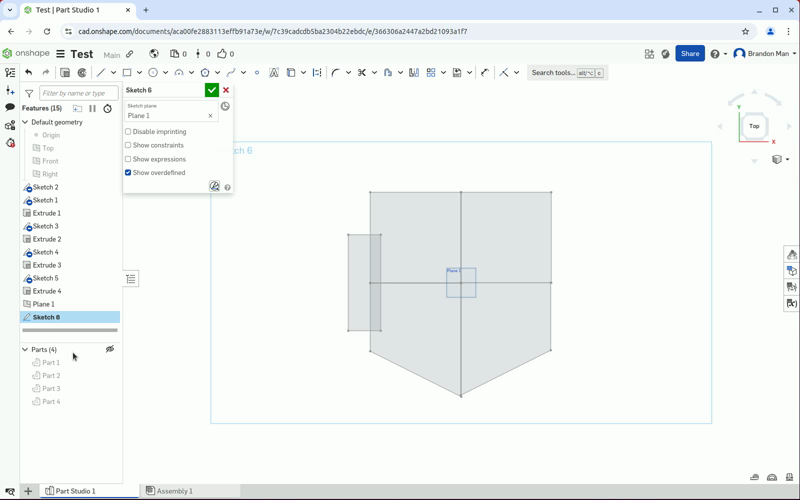
key(l)
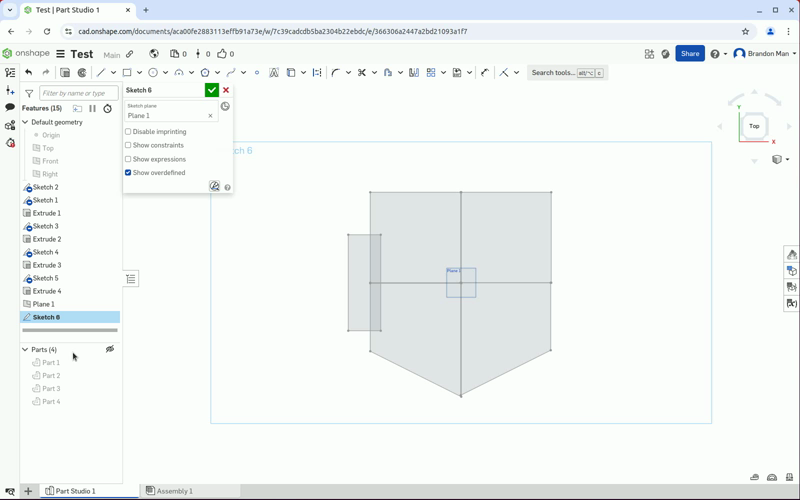
key_down(shift)
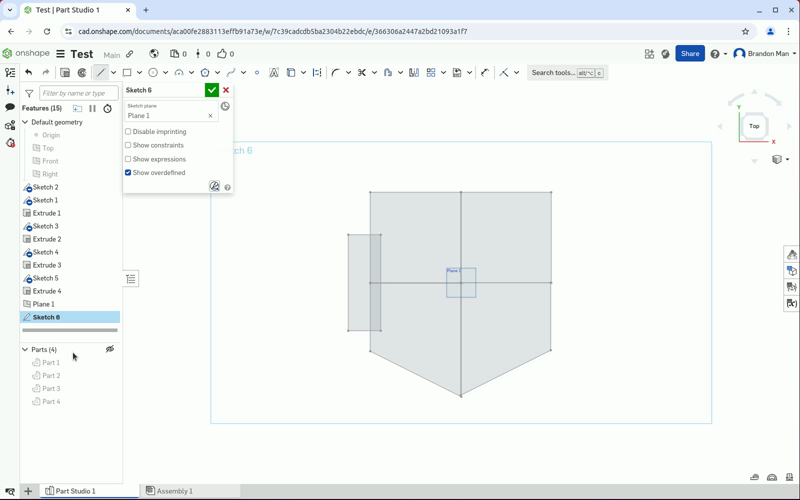
mouse_move(382, 271)
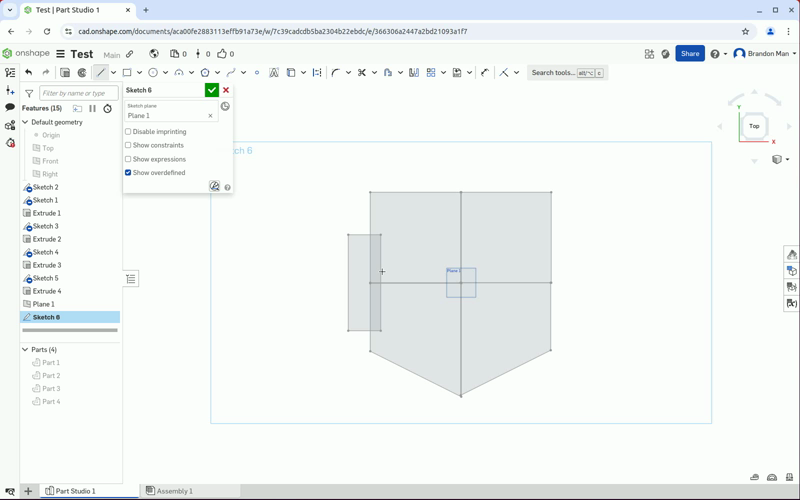
click(382, 271)
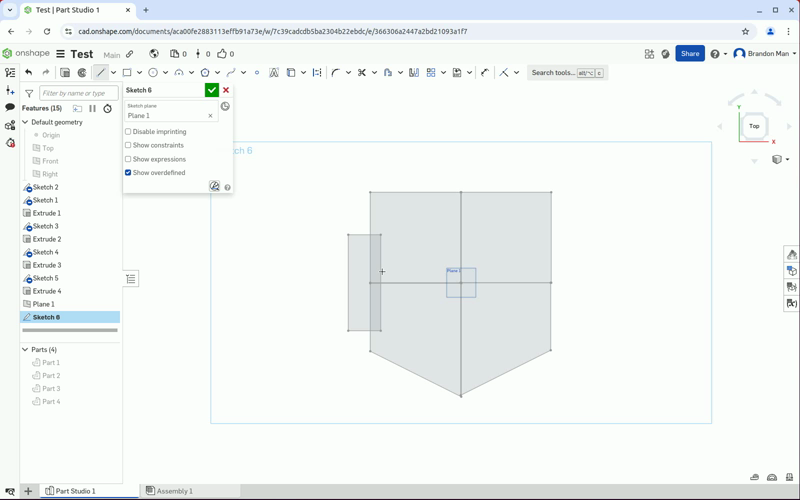
key_up(shift)
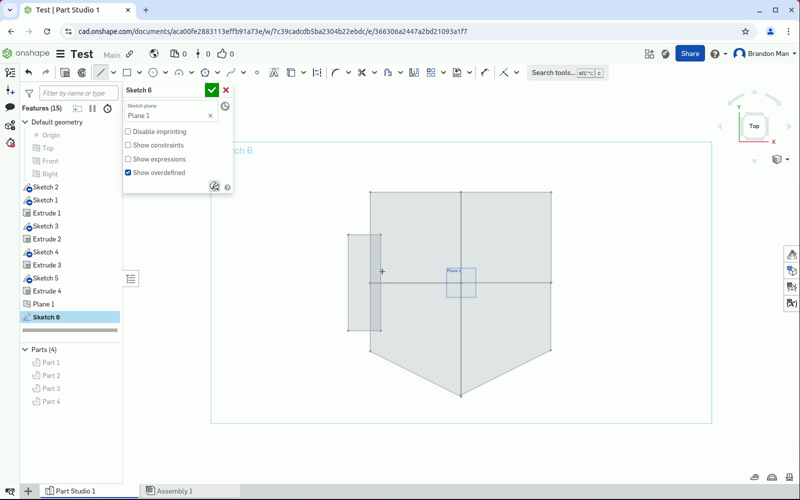
key_down(shift)
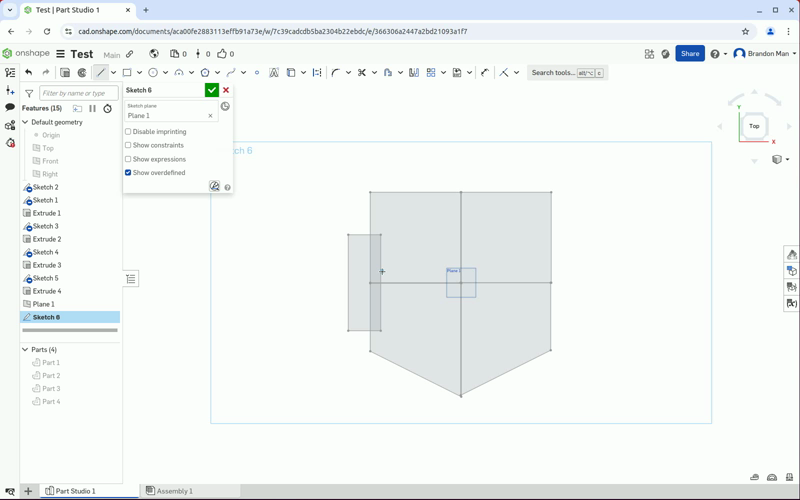
mouse_move(450, 271)
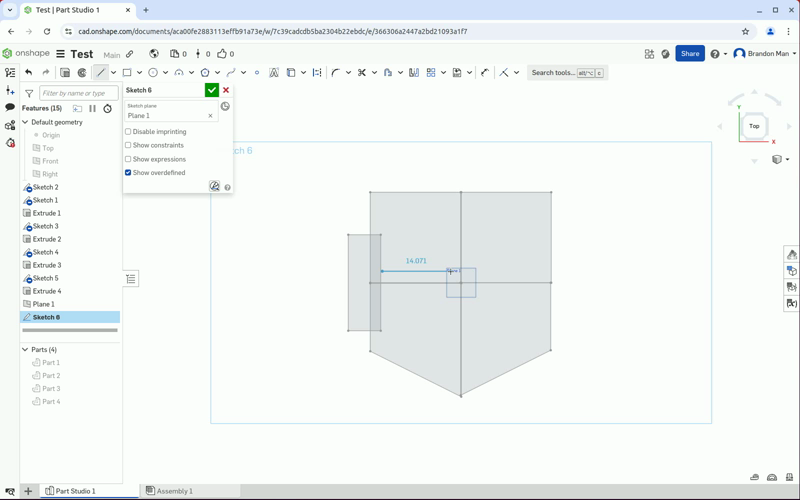
click(450, 271)
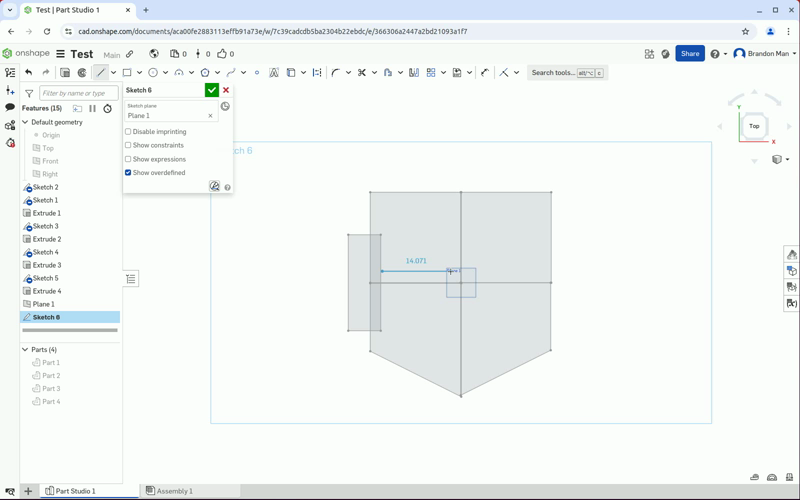
key_up(shift)
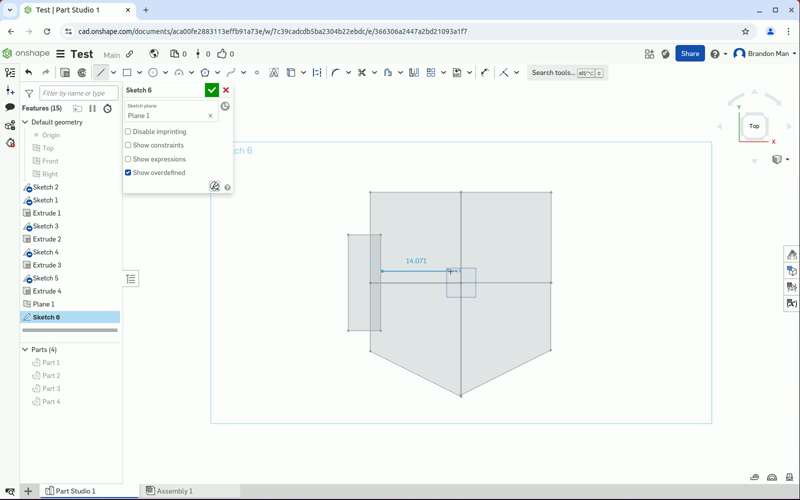
key_down(shift)
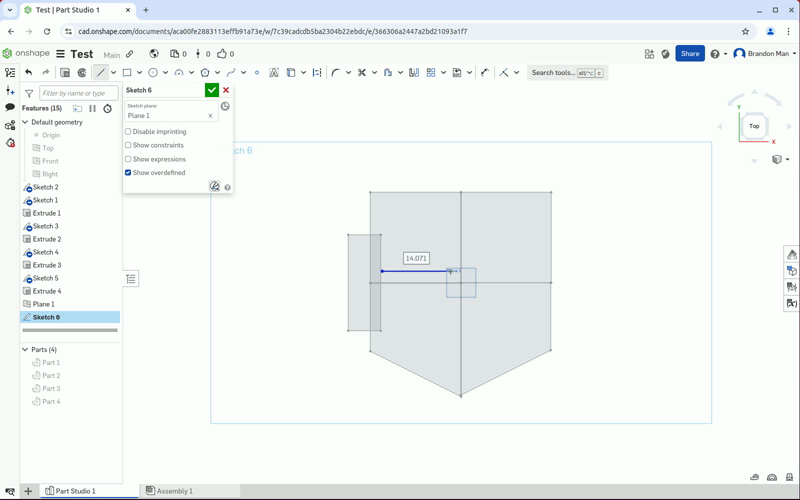
mouse_move(450, 202)
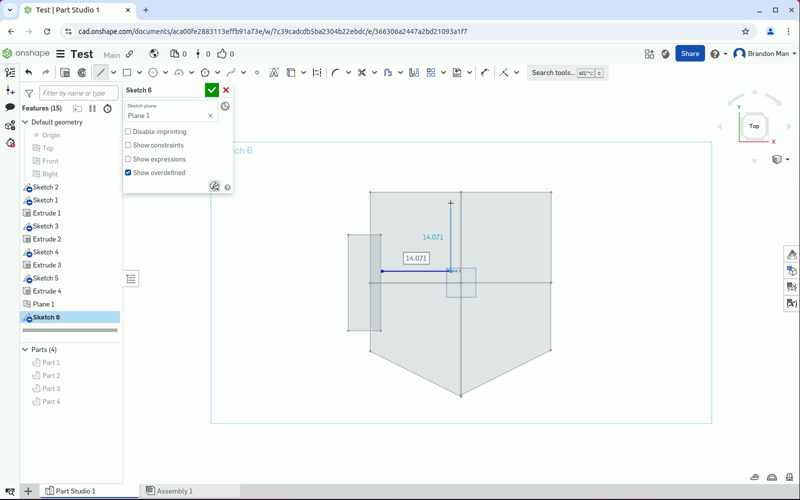
click(450, 202)
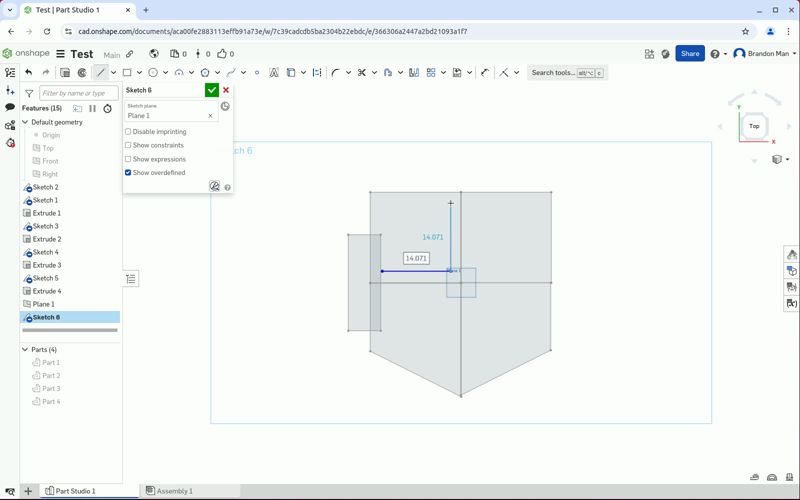
key_up(shift)
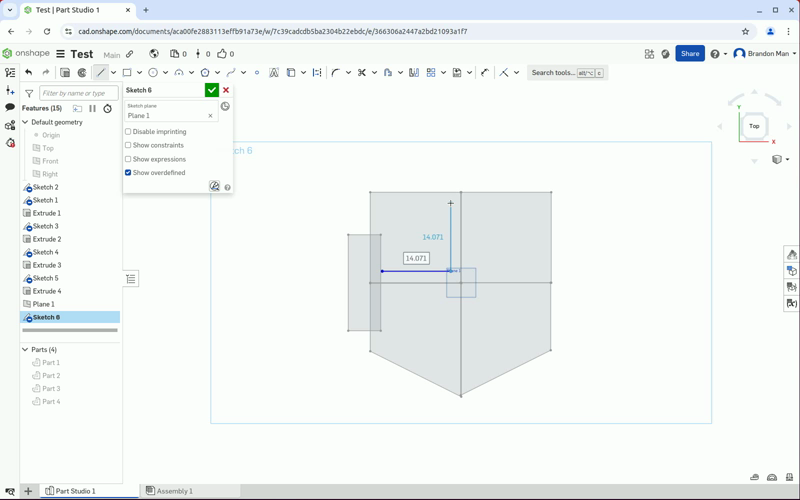
key_down(shift)
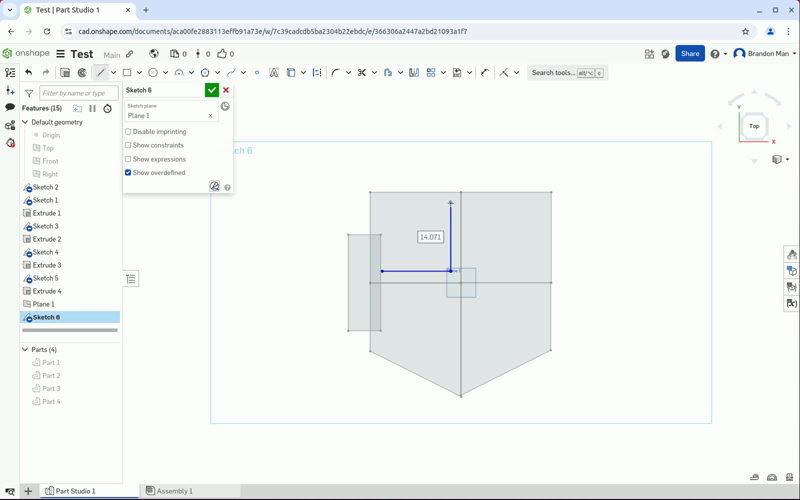
mouse_move(382, 202)
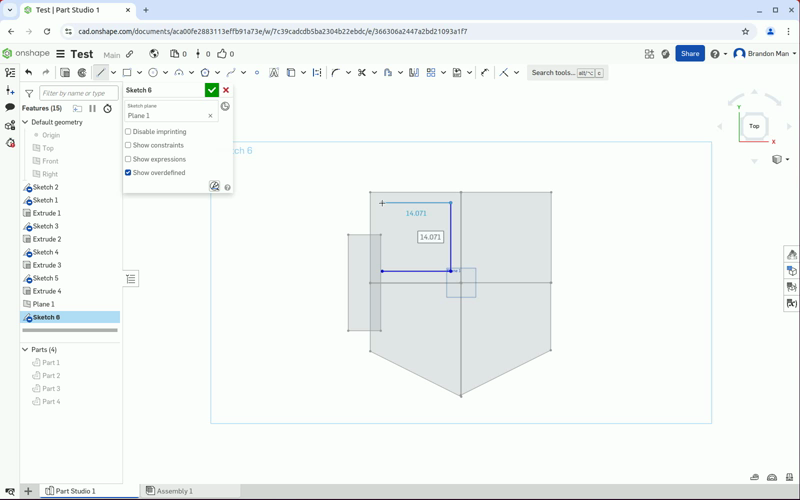
click(382, 202)
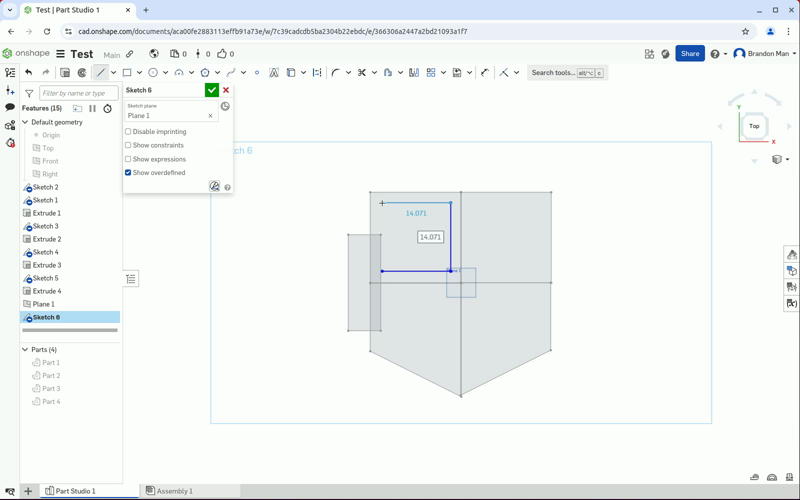
key_up(shift)
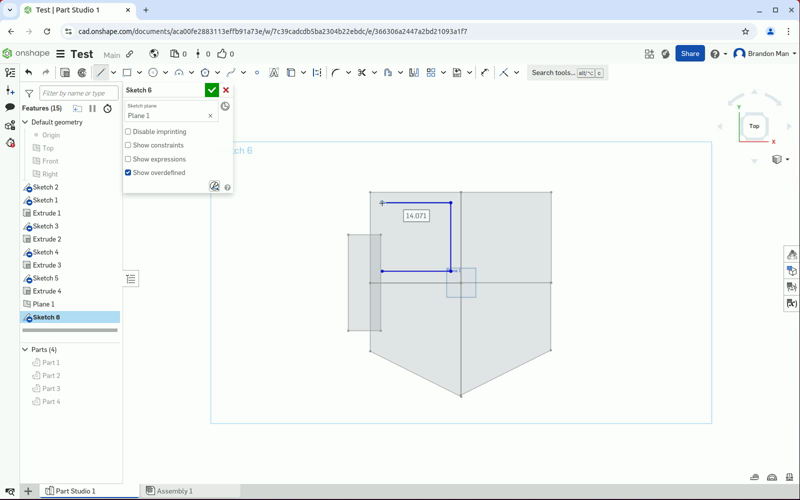
key_down(shift)
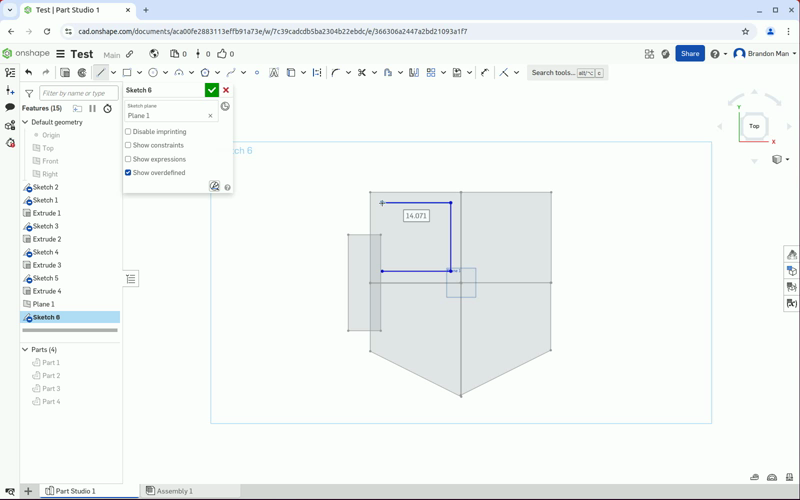
mouse_move(382, 271)
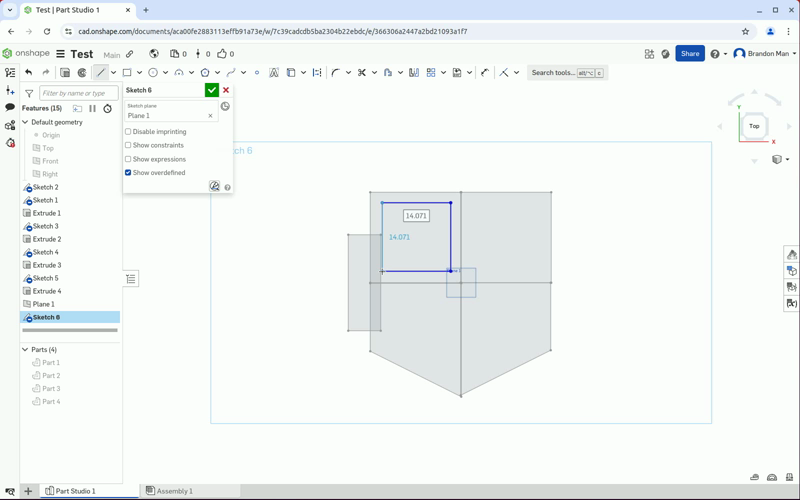
key_up(shift)
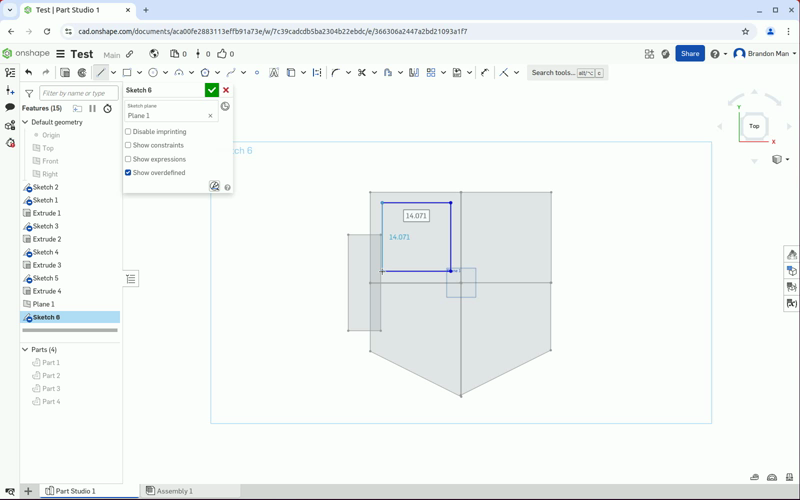
click(382, 271)
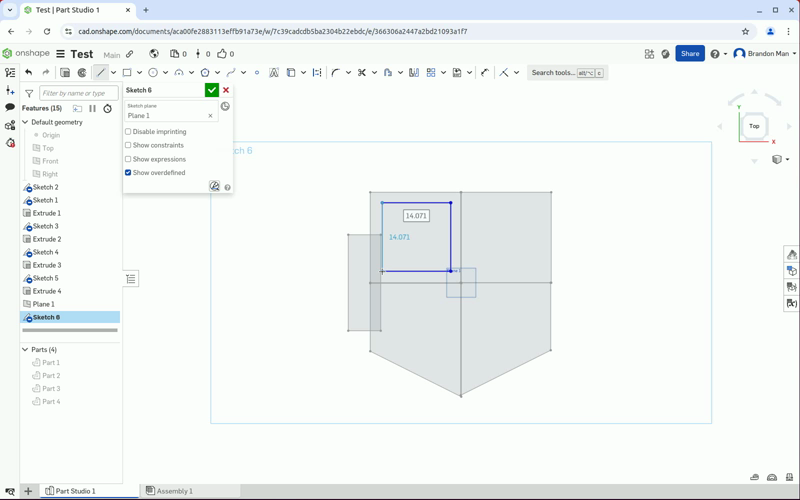
key(esc)
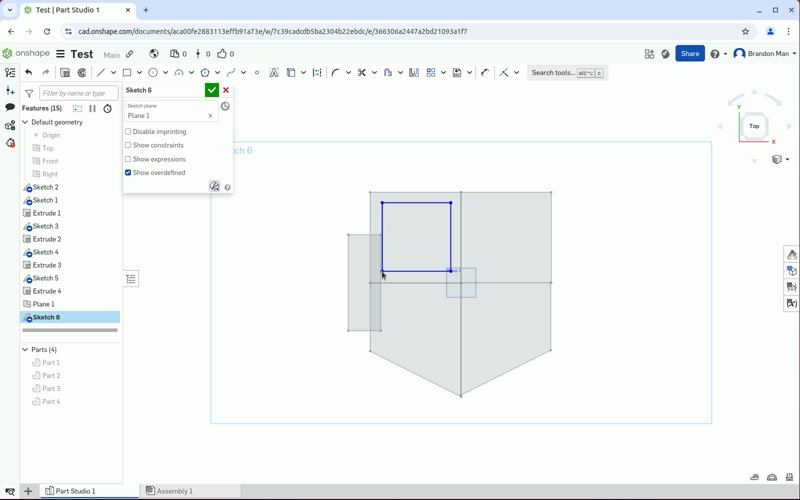
mouse_move(418, 212)
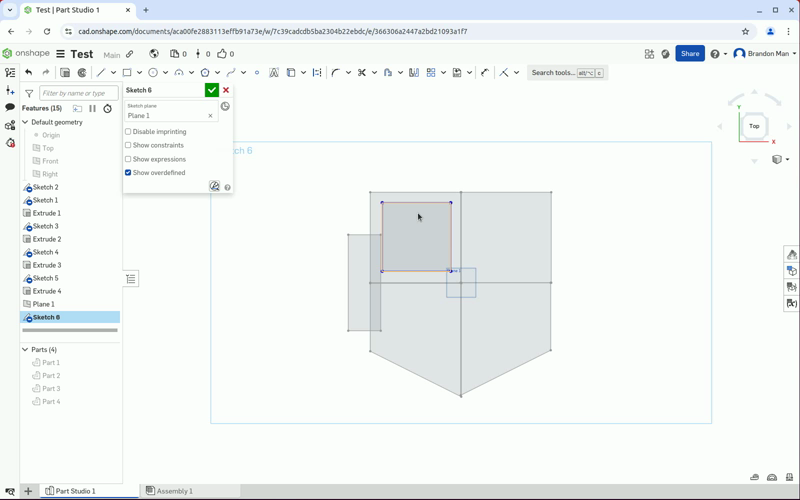
click(418, 212)
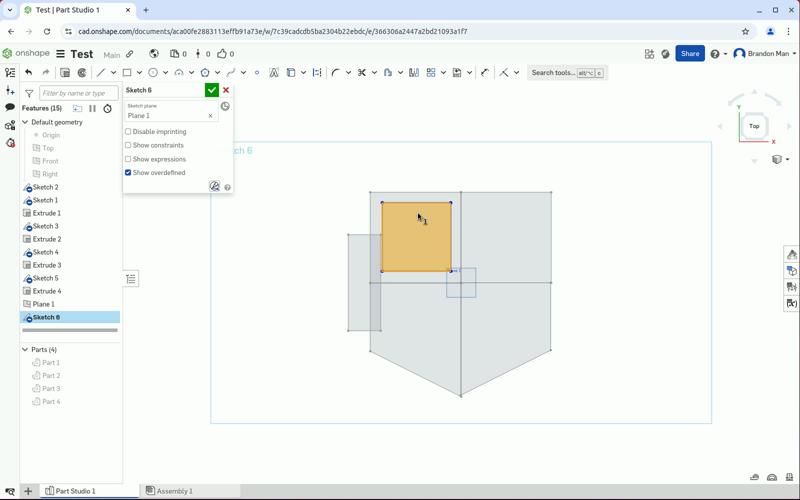
mouse_move(73, 352)
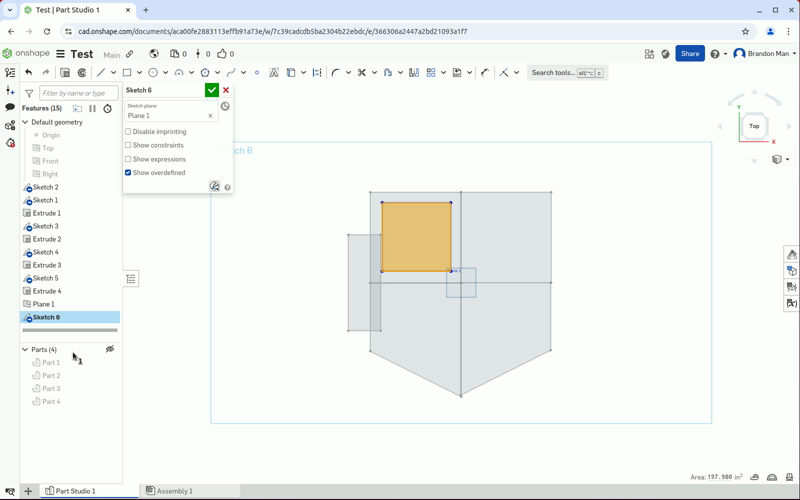
key(shift+y)
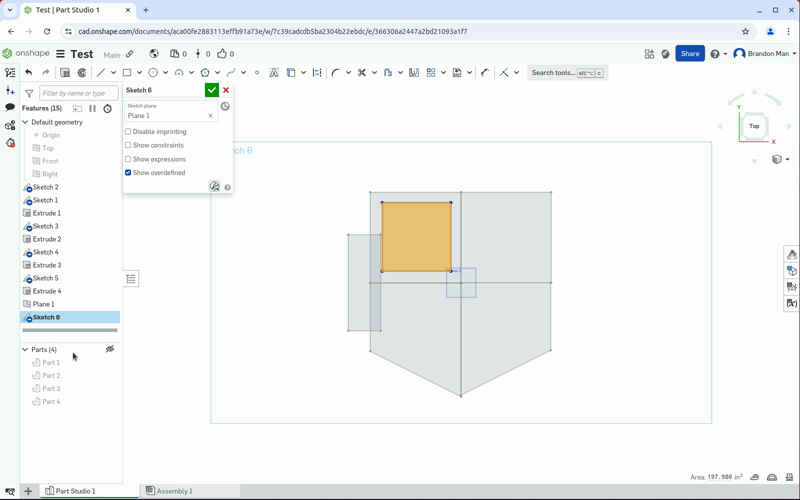
key(shift+e)
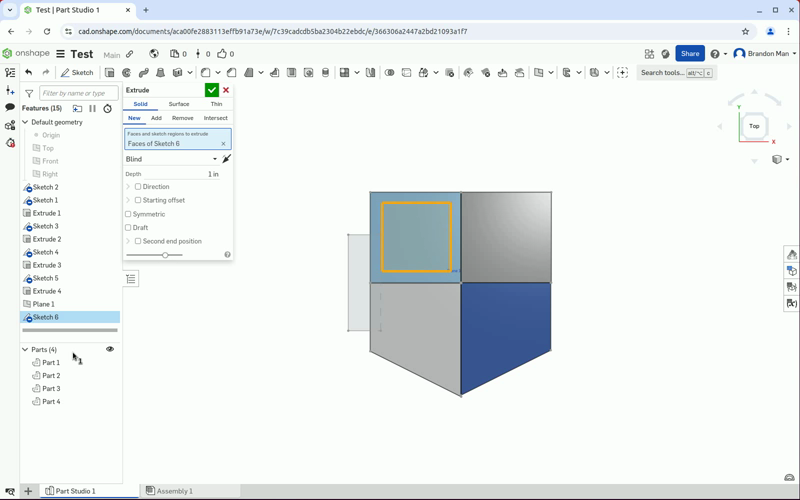
mouse_move(143, 106)
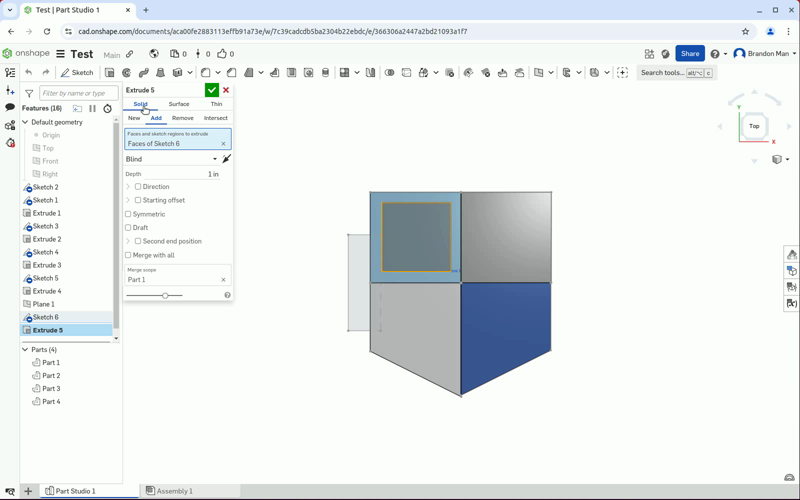
click(143, 106)
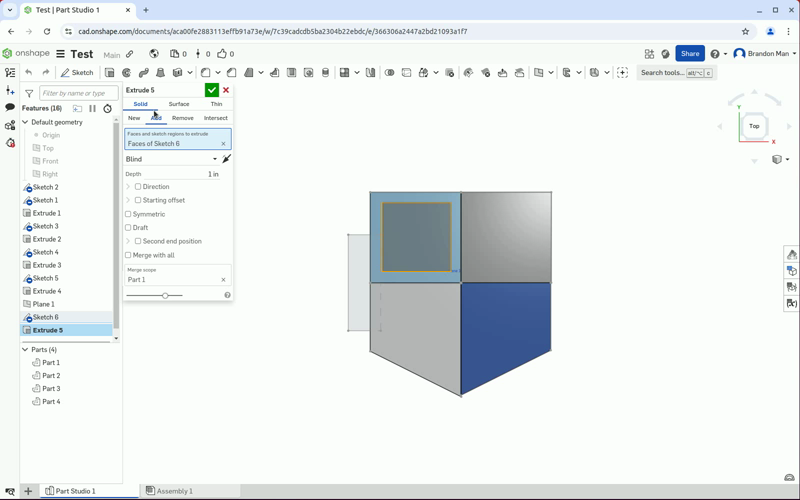
mouse_move(186, 120)
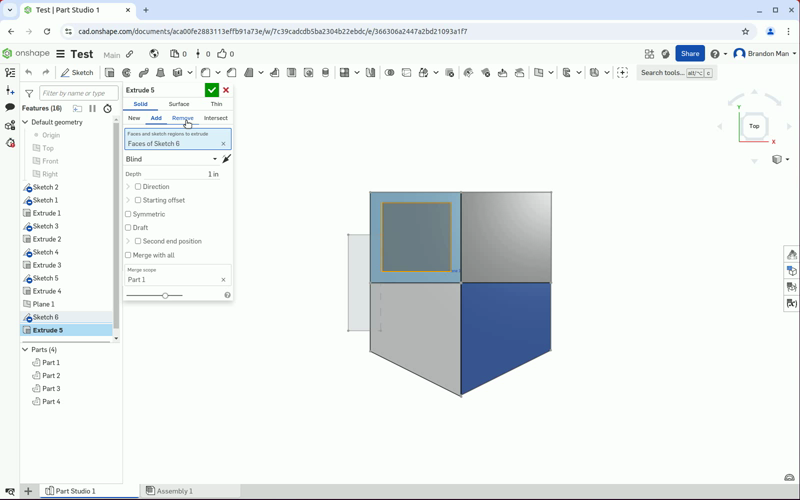
click(186, 120)
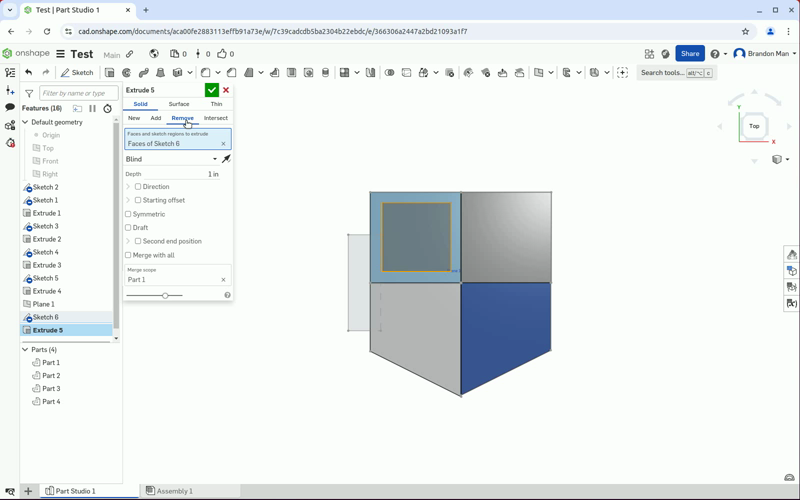
key(tab, 4)
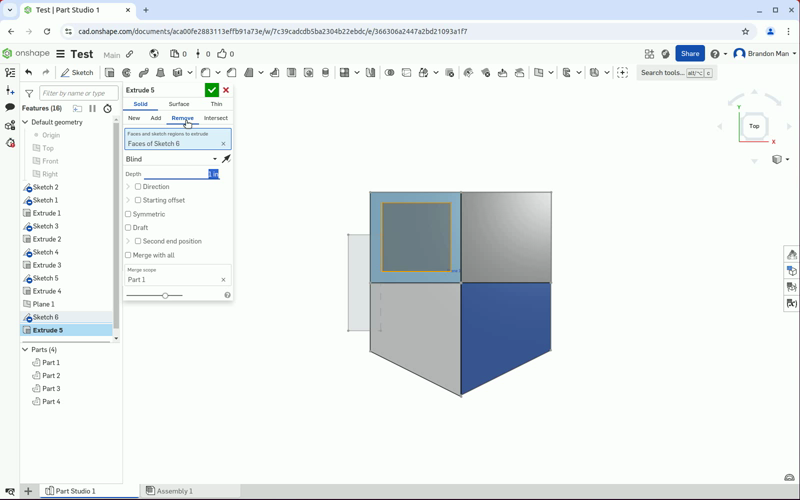
text(1.926)
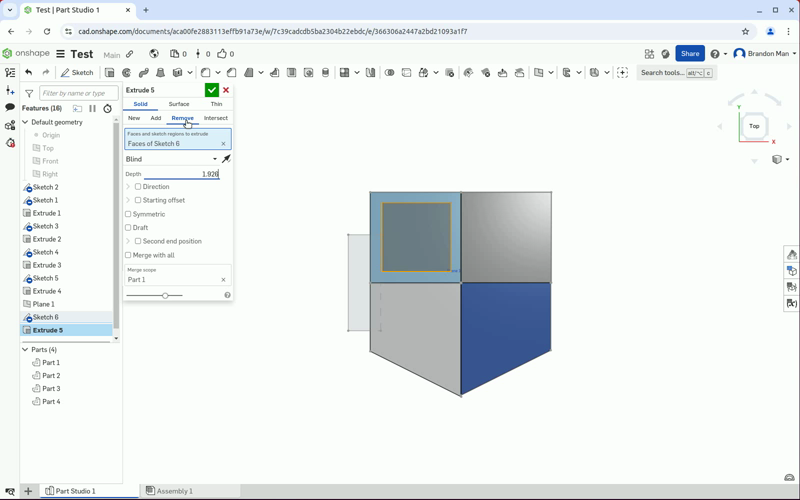
key(tab, 6)
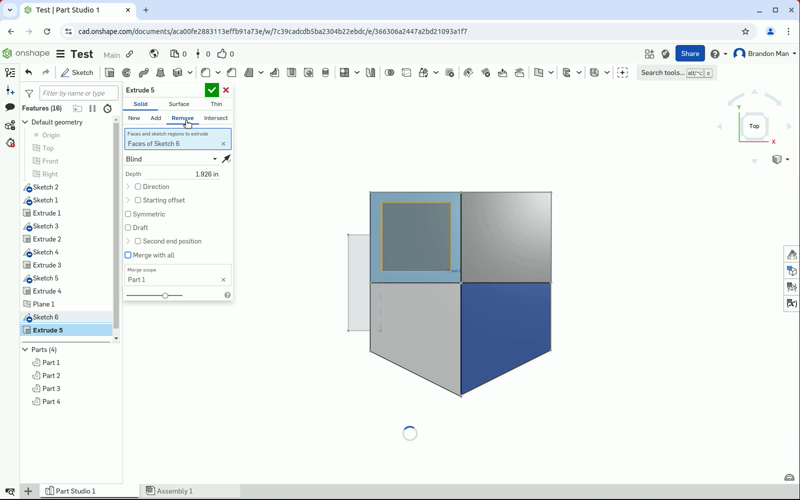
key(space)
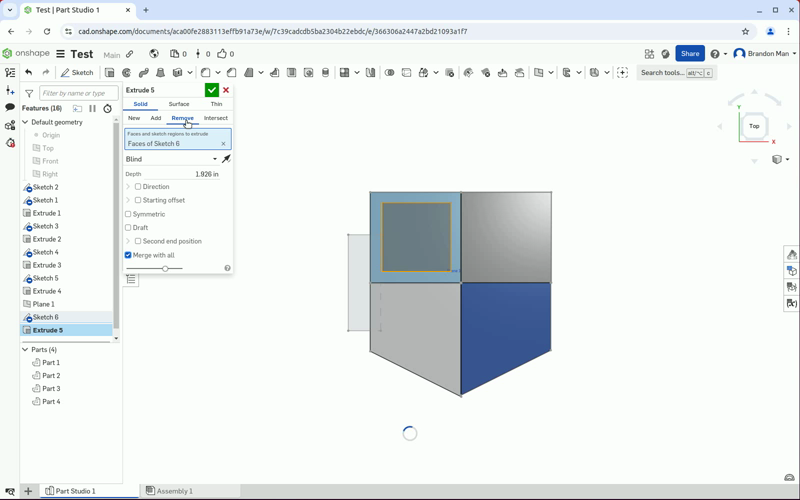
key(enter)
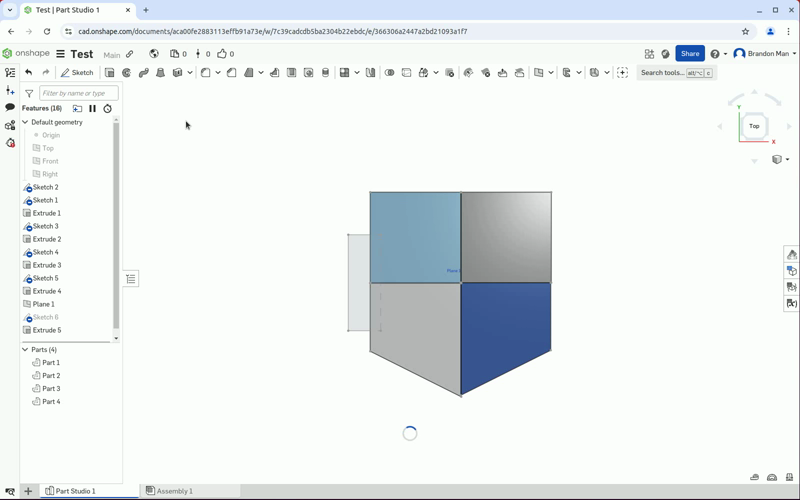
key(shift+h)
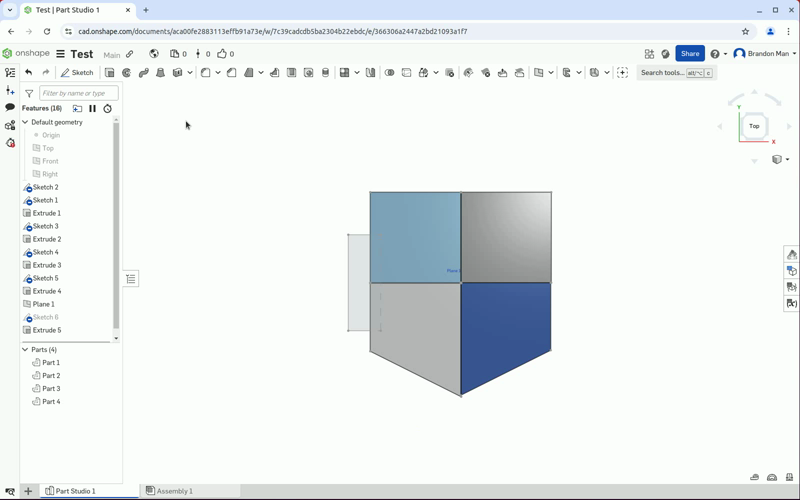
key(shift+h)
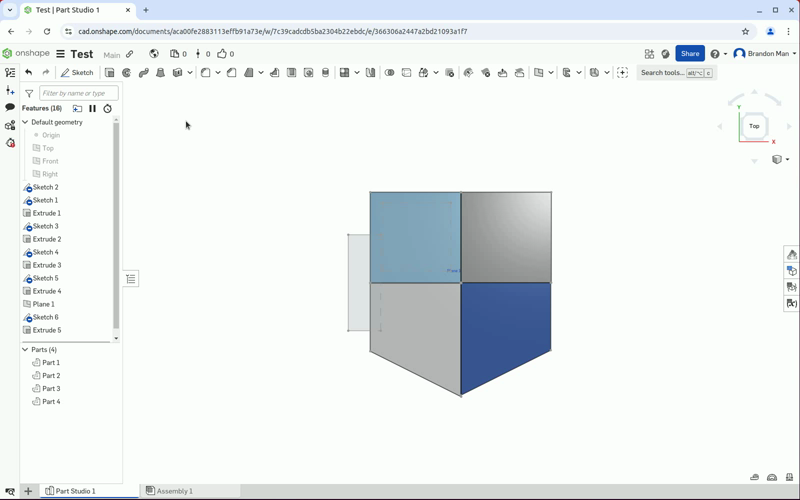
mouse_move(69, 189)
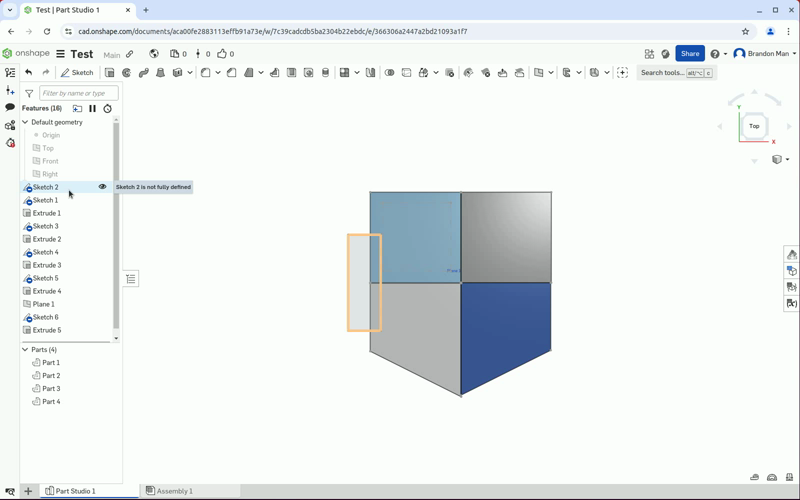
click(69, 189)
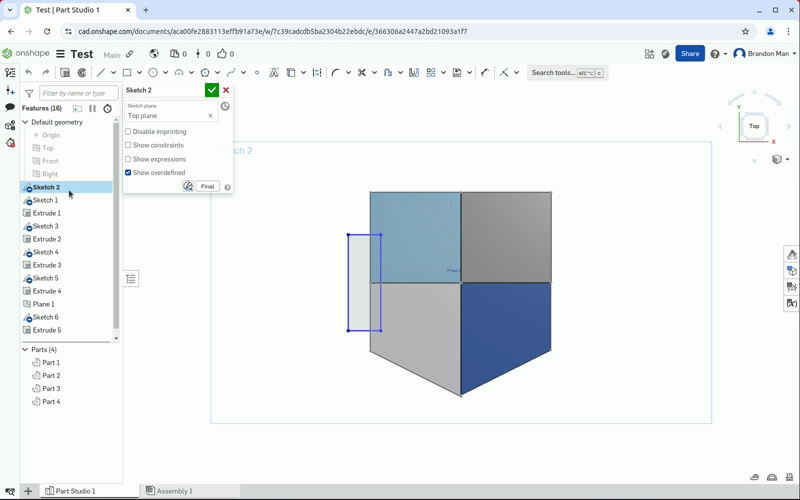
mouse_move(229, 92)
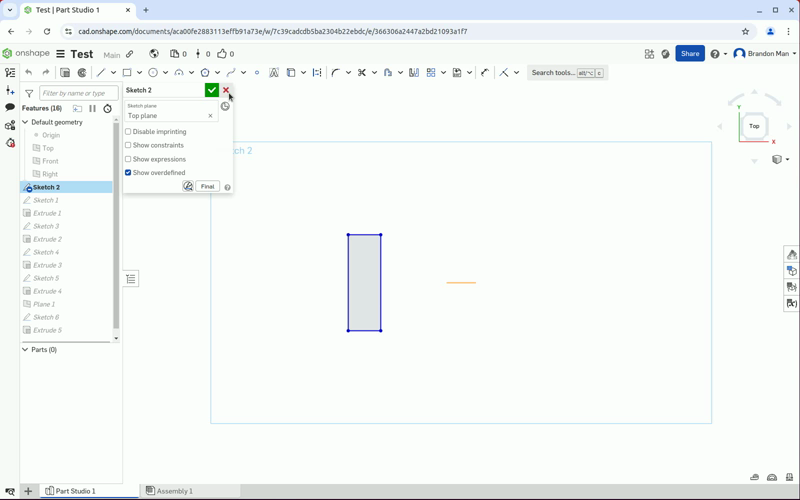
click(229, 92)
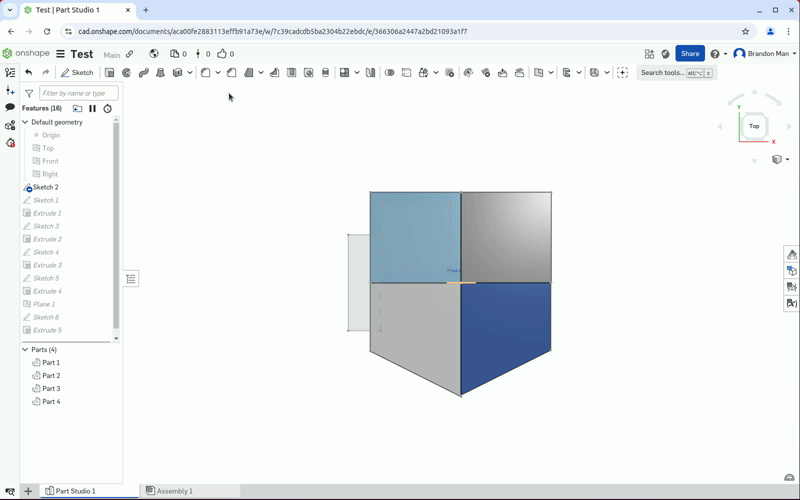
key(shift+s)
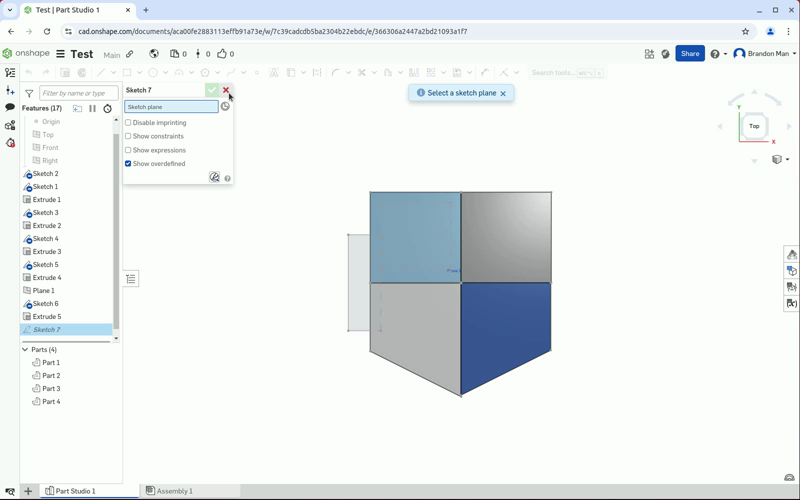
mouse_move(69, 293)
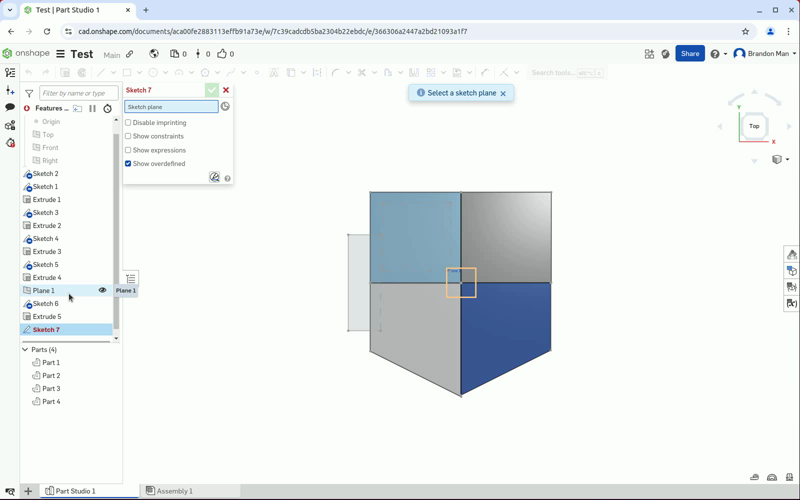
click(69, 293)
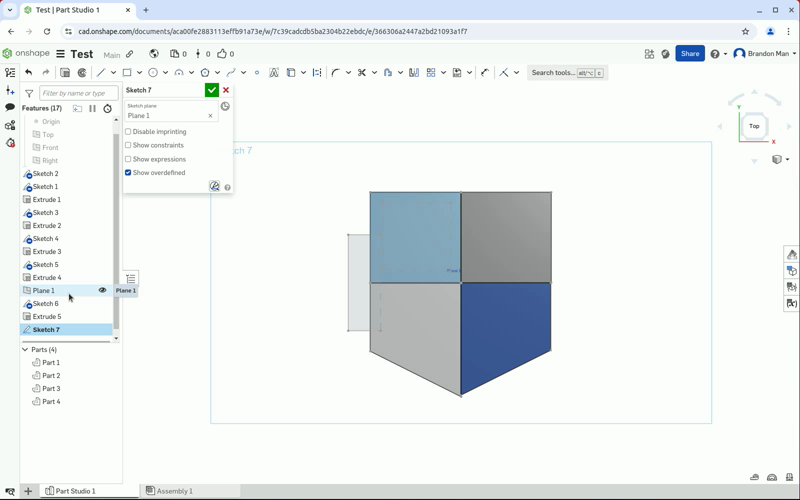
mouse_move(73, 352)
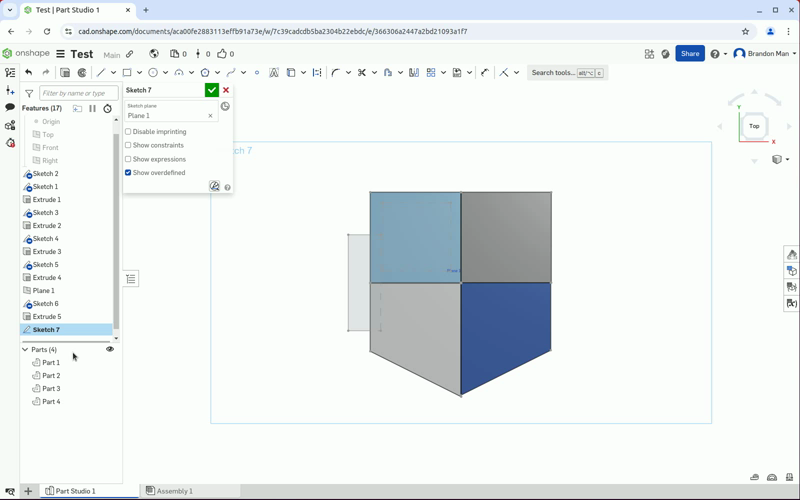
key(y)
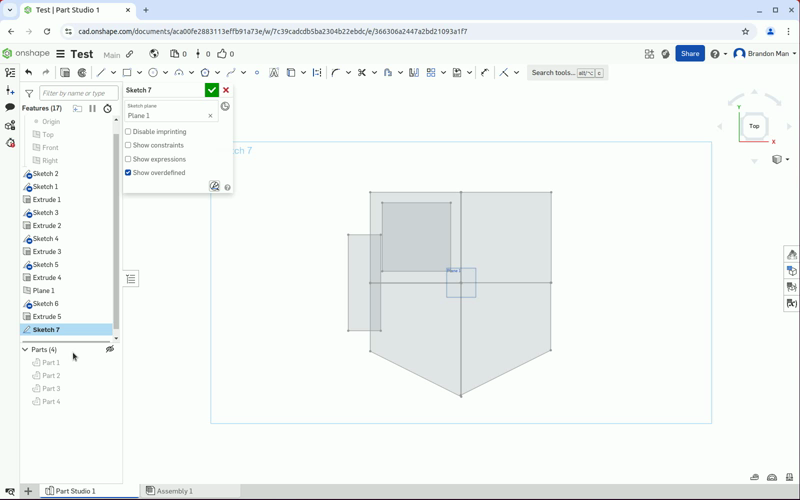
key(l)
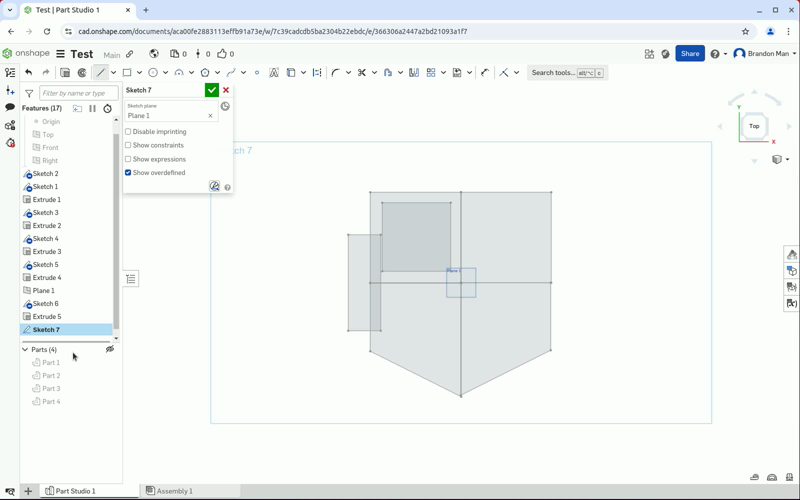
key_down(shift)
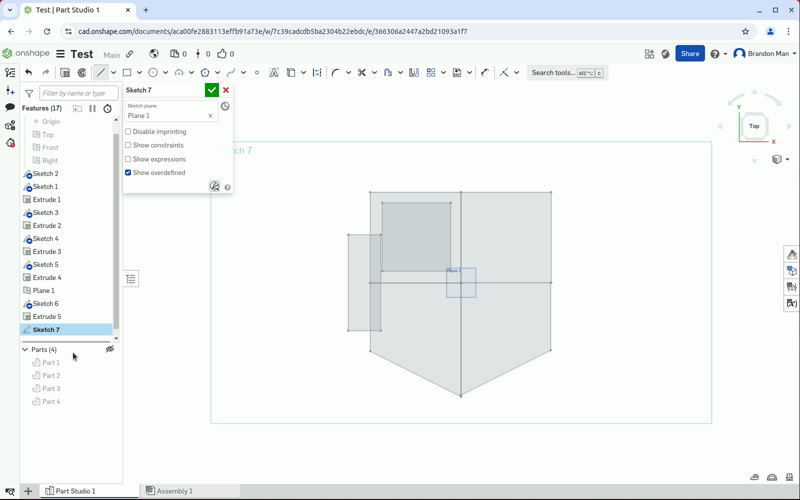
mouse_move(472, 271)
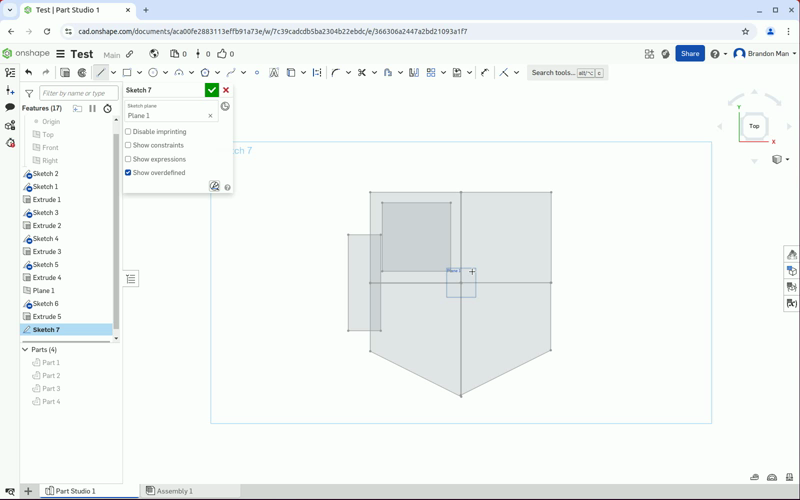
click(472, 271)
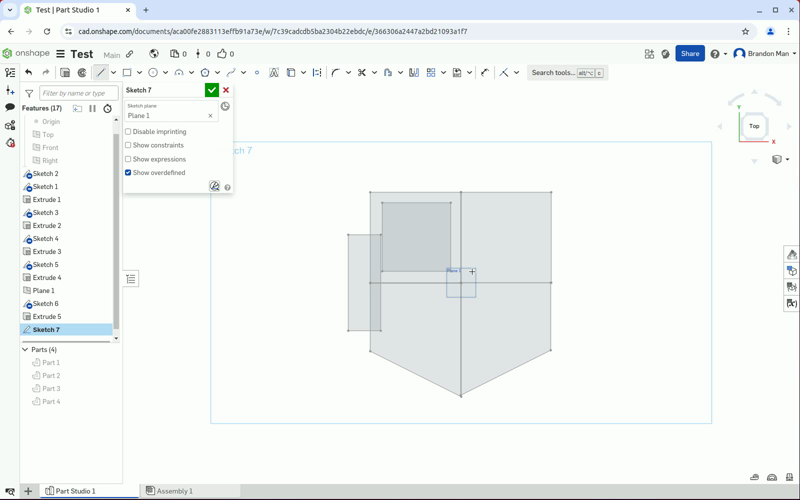
key_up(shift)
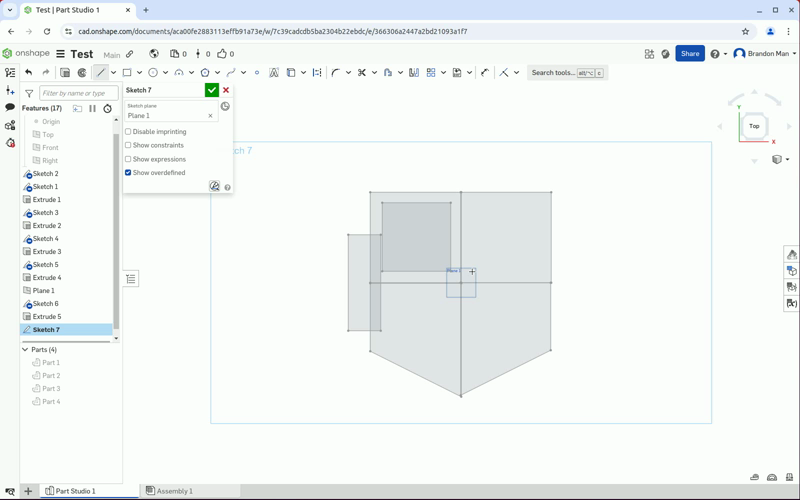
key_down(shift)
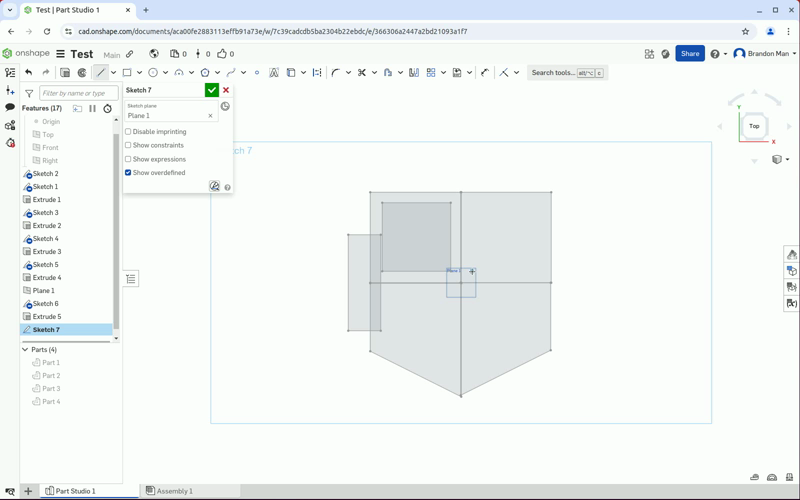
mouse_move(540, 271)
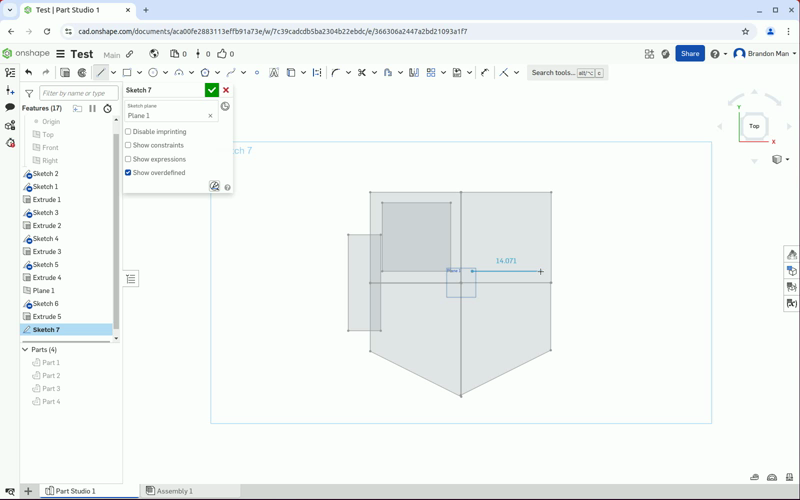
click(540, 271)
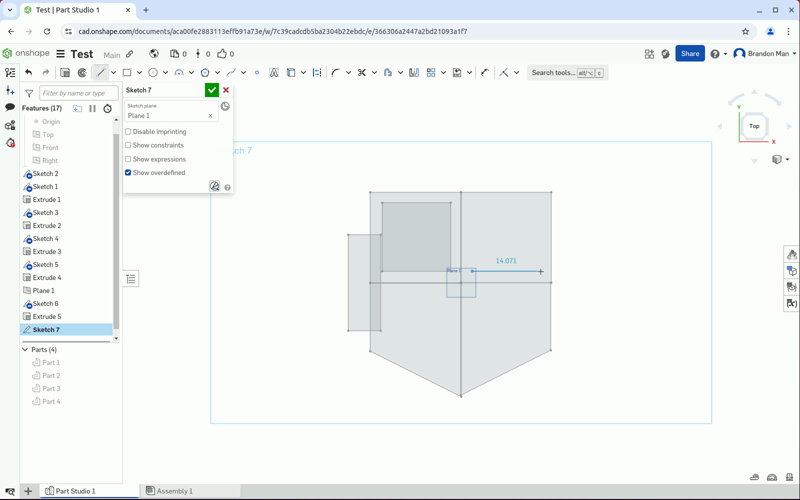
key_up(shift)
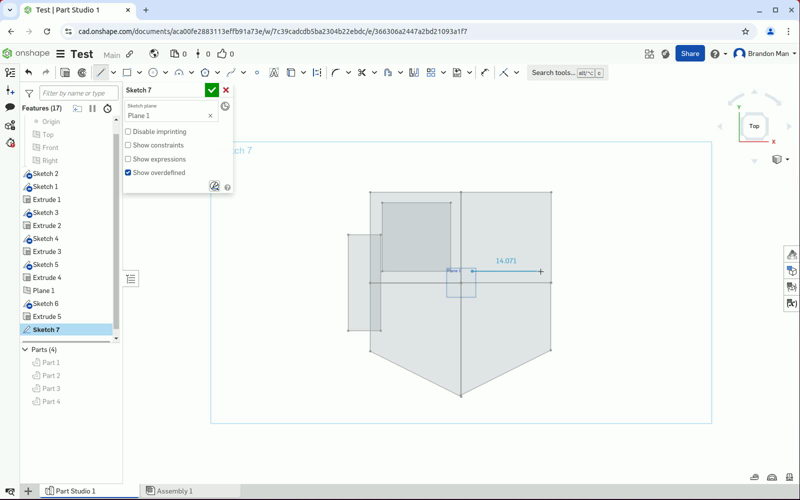
key_down(shift)
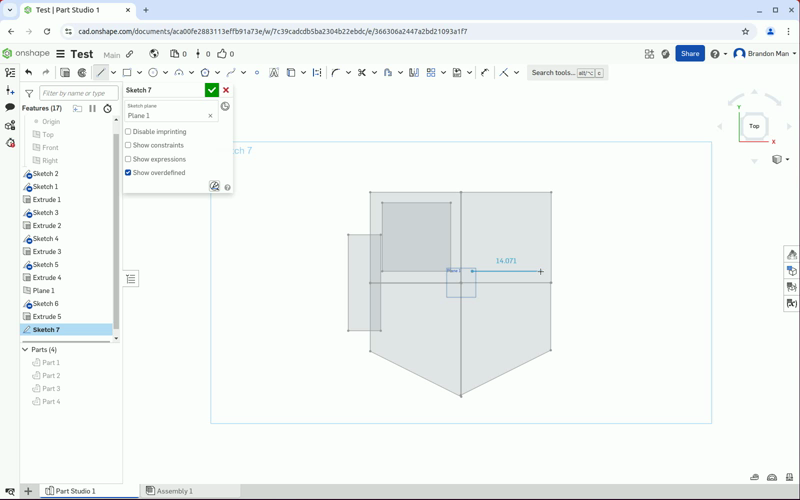
mouse_move(540, 202)
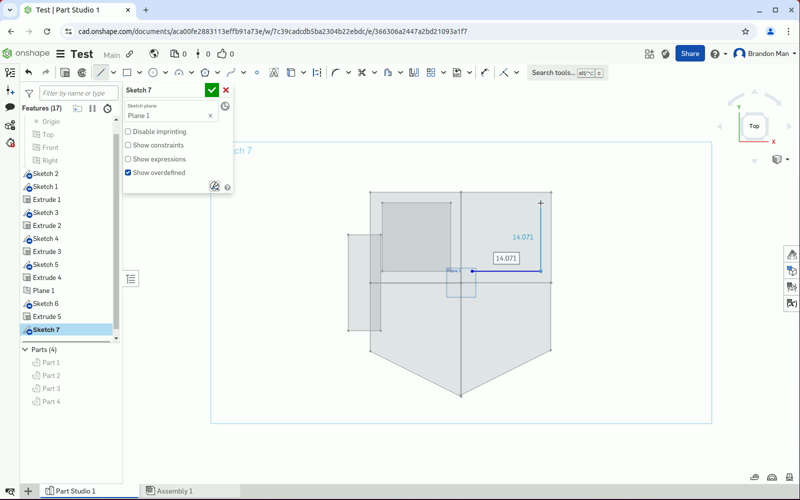
click(540, 202)
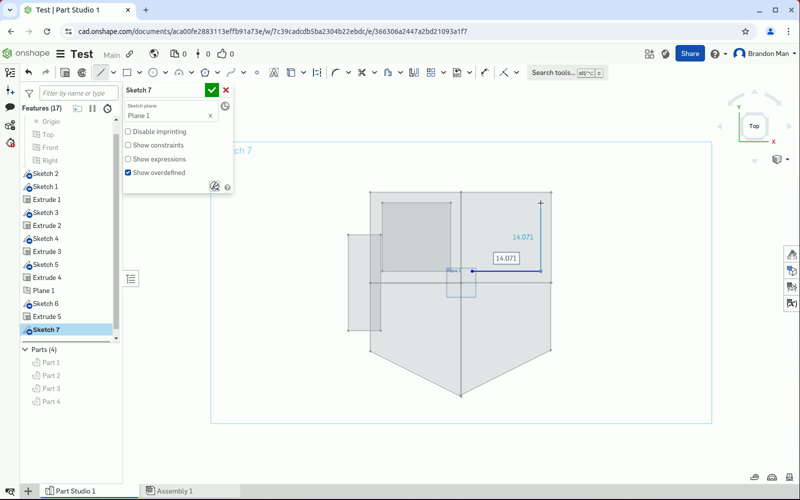
key_up(shift)
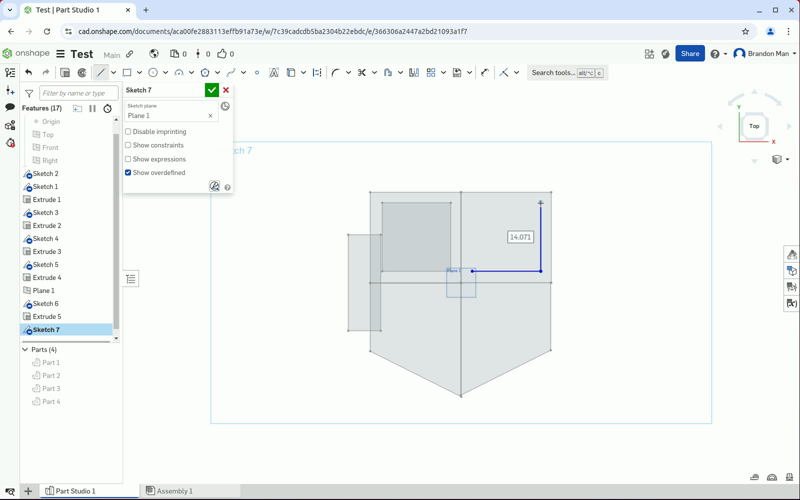
key_down(shift)
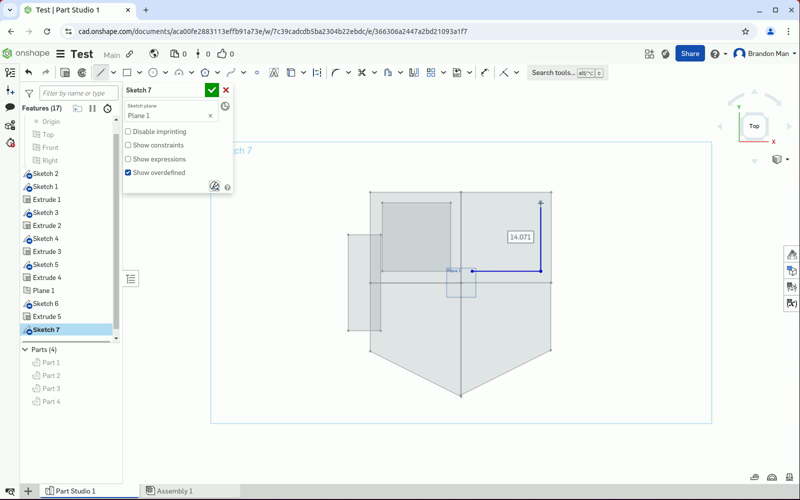
mouse_move(472, 202)
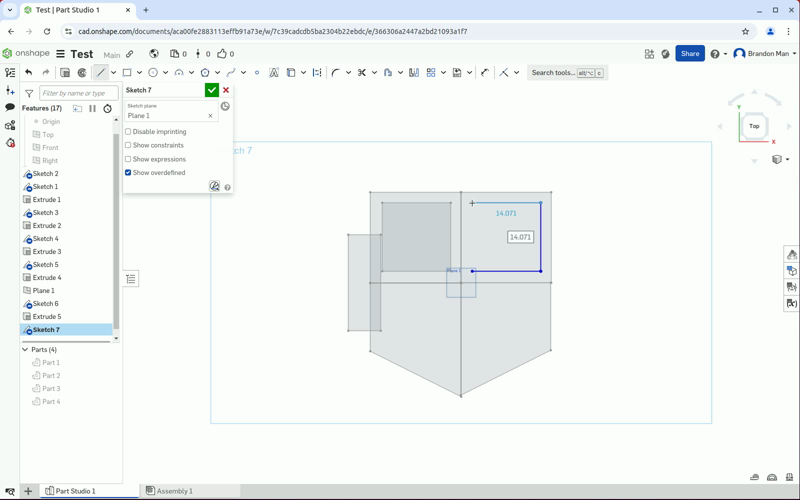
click(472, 202)
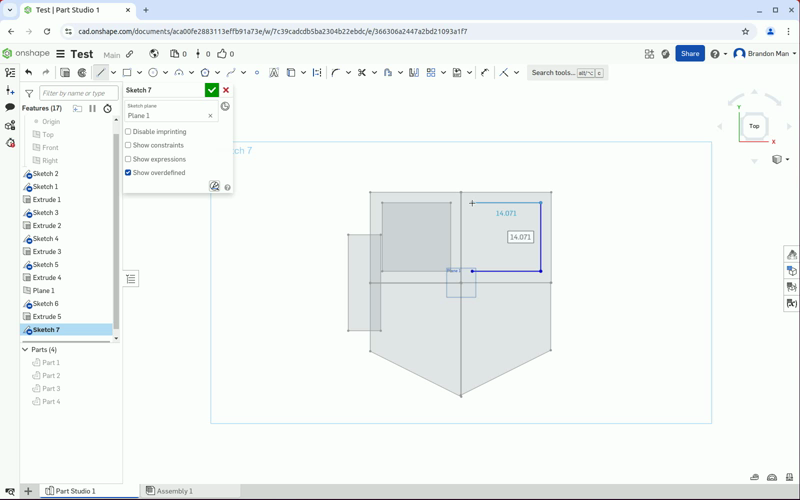
key_up(shift)
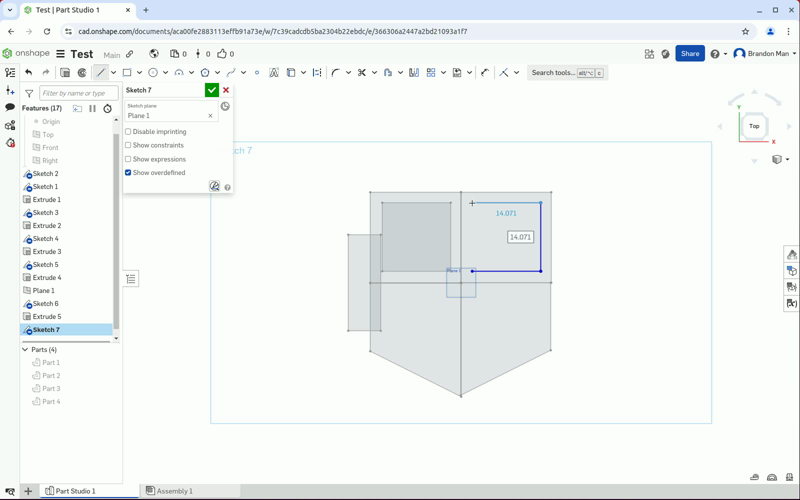
key_down(shift)
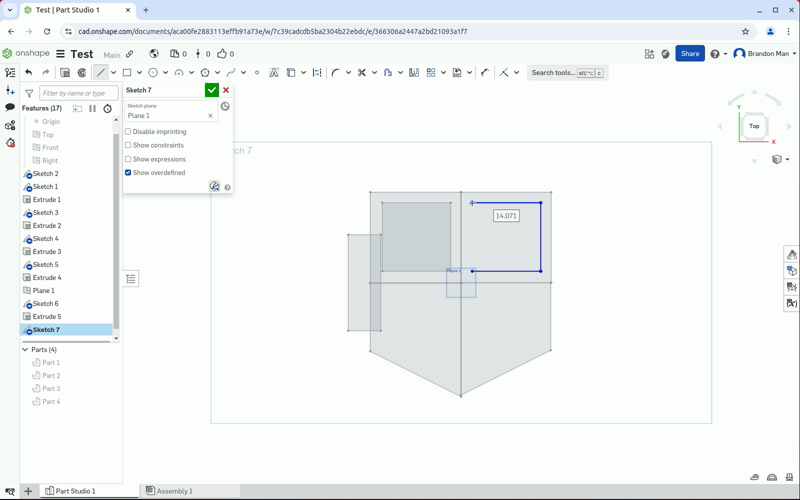
mouse_move(472, 271)
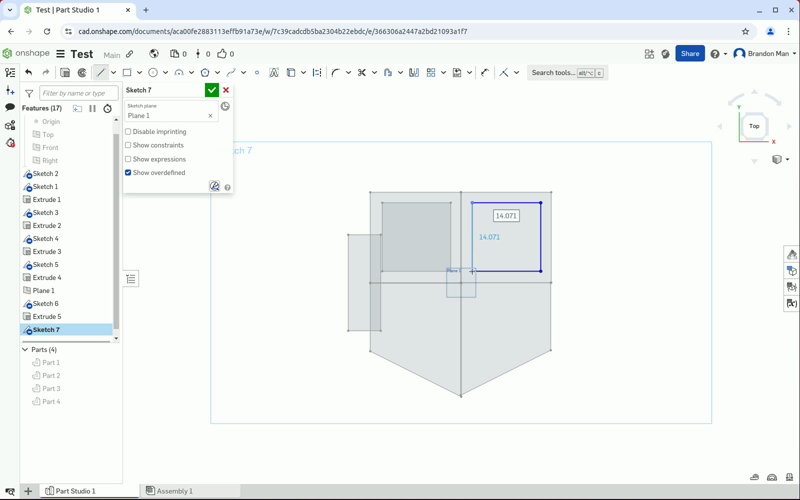
key_up(shift)
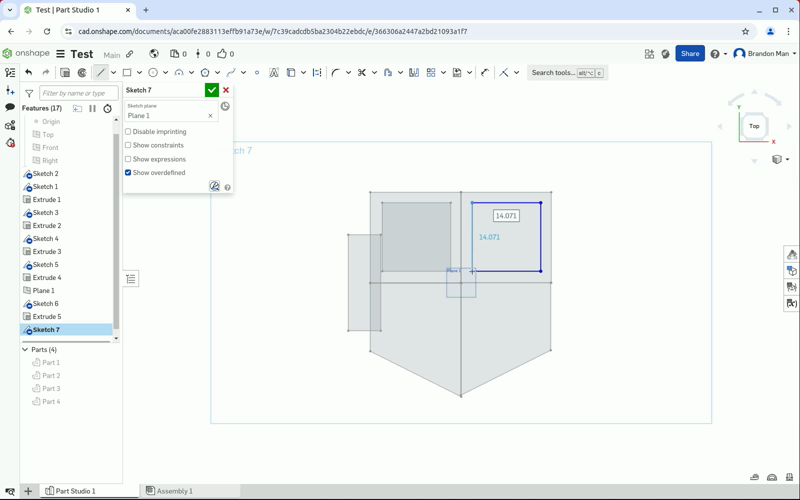
click(472, 271)
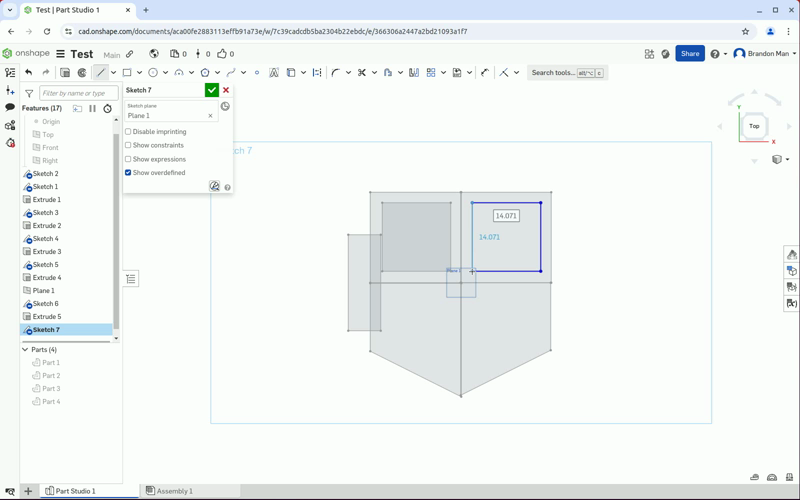
key(esc)
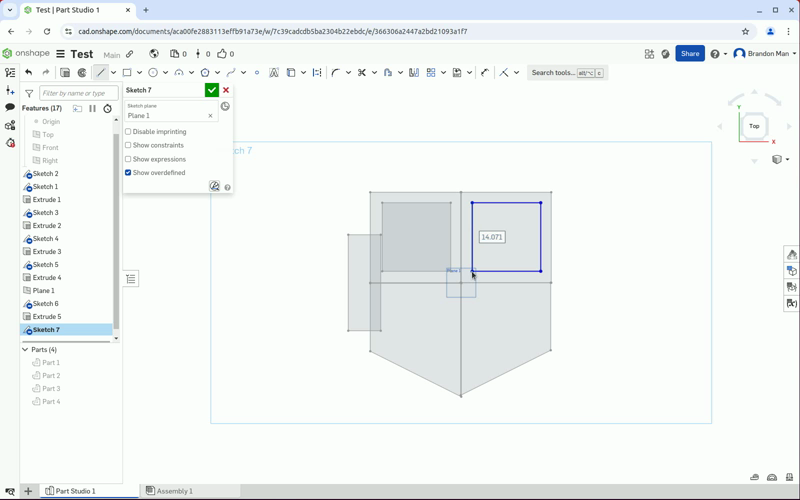
mouse_move(486, 251)
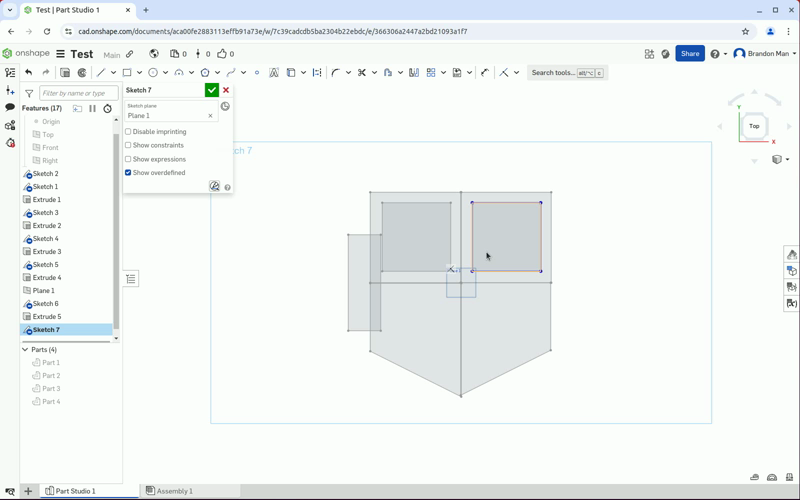
click(486, 251)
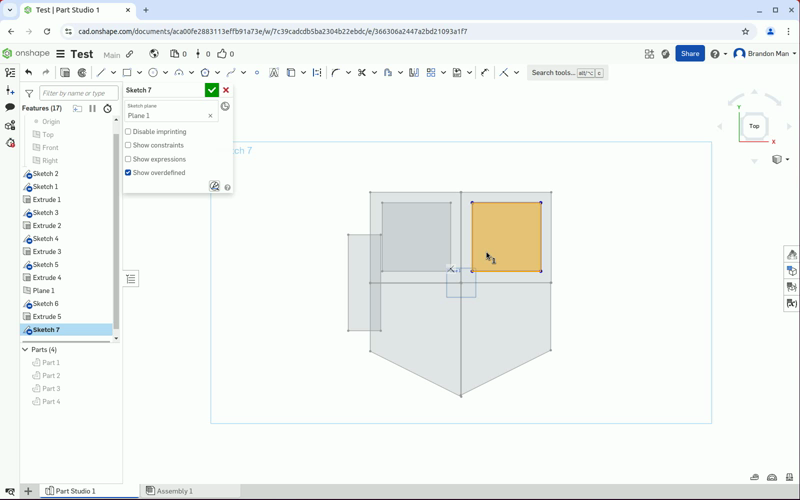
mouse_move(73, 352)
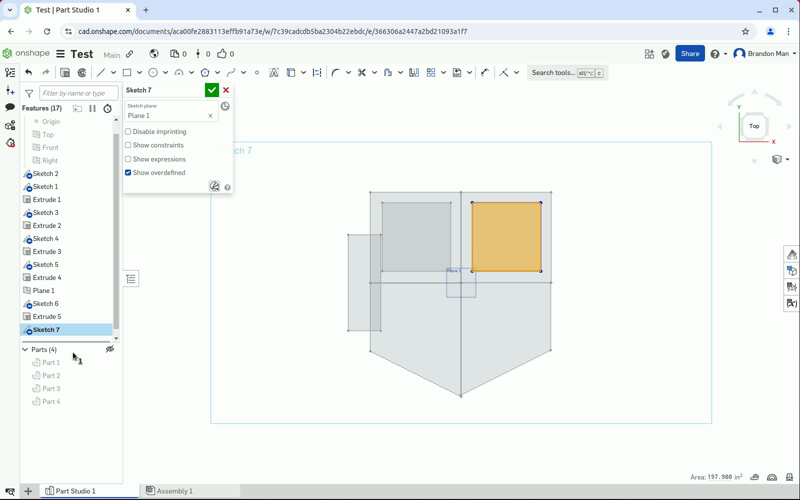
key(shift+y)
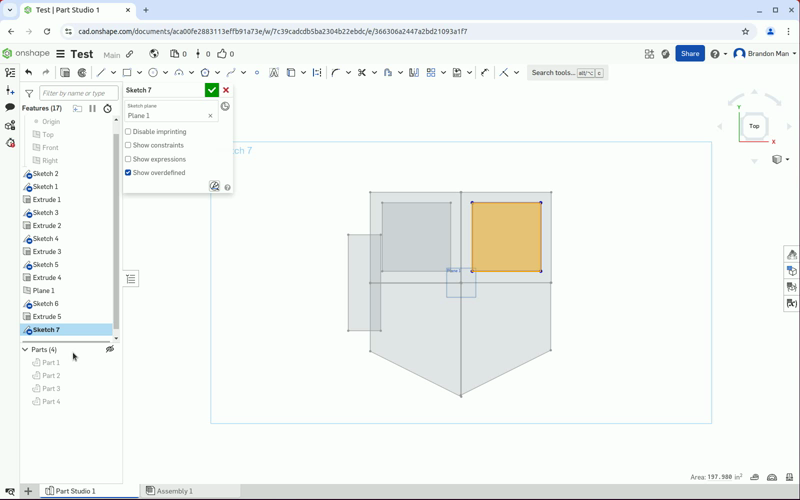
key(shift+e)
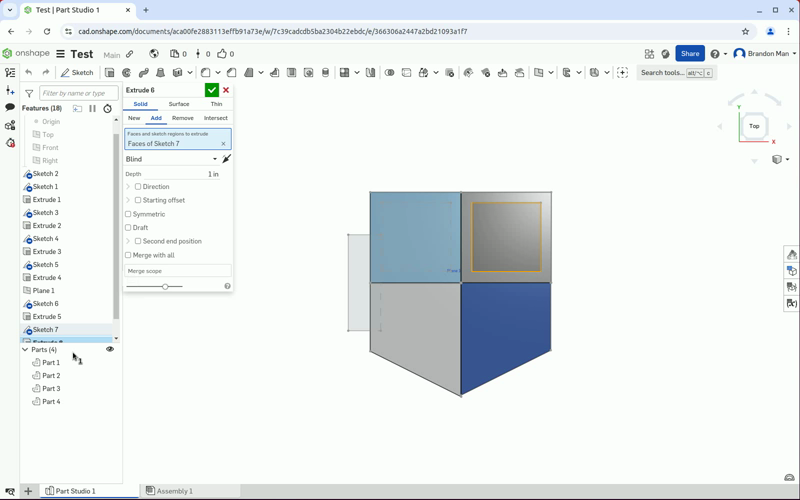
mouse_move(143, 106)
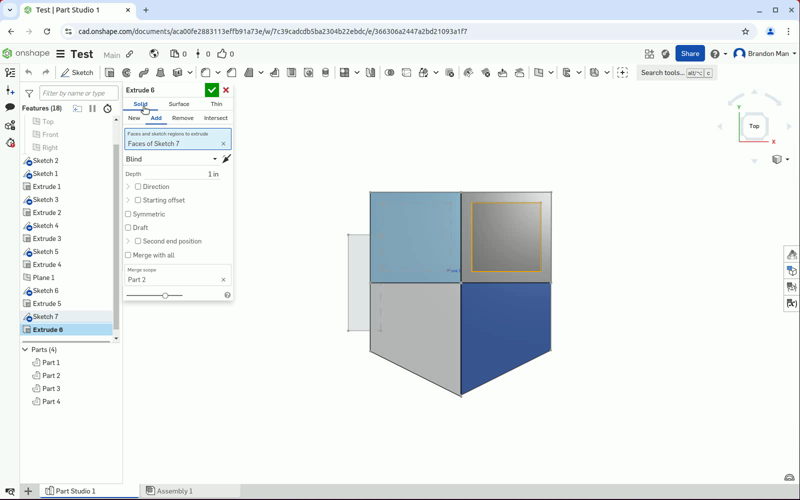
click(143, 106)
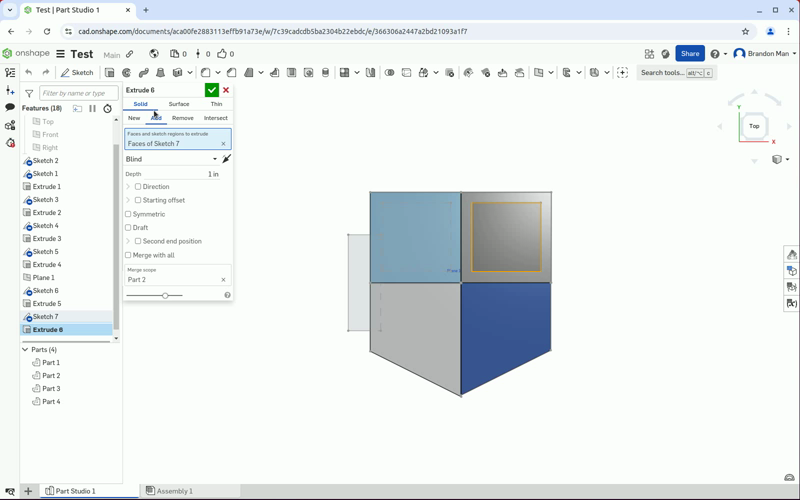
mouse_move(186, 120)
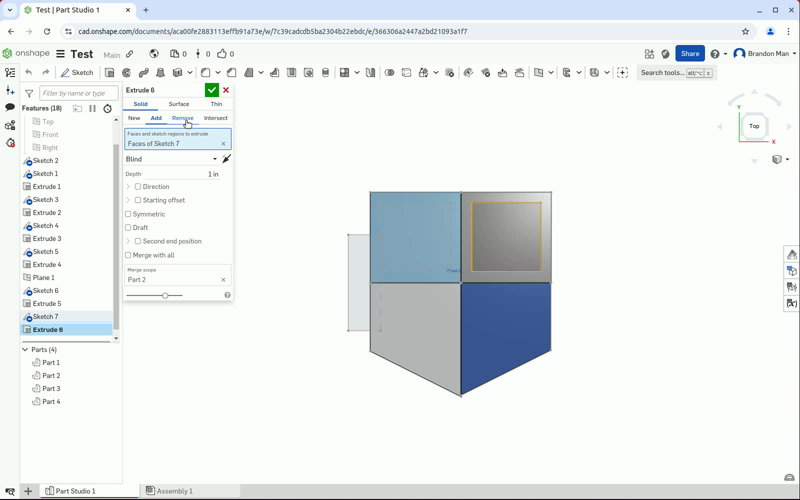
click(186, 120)
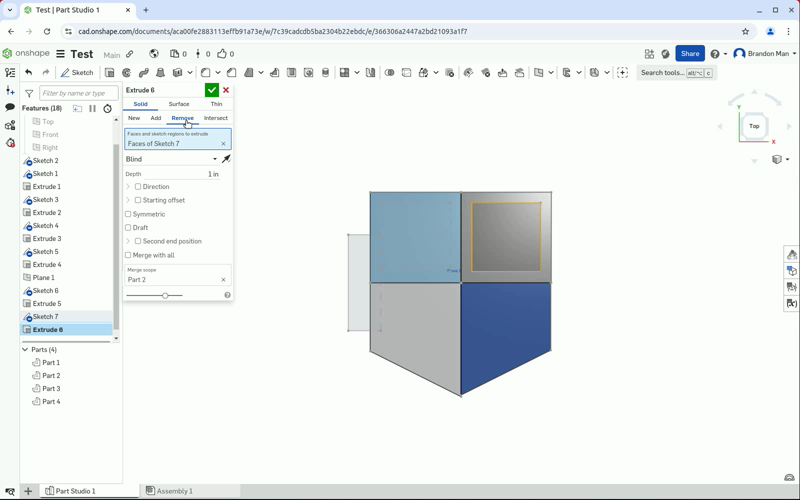
key(tab, 4)
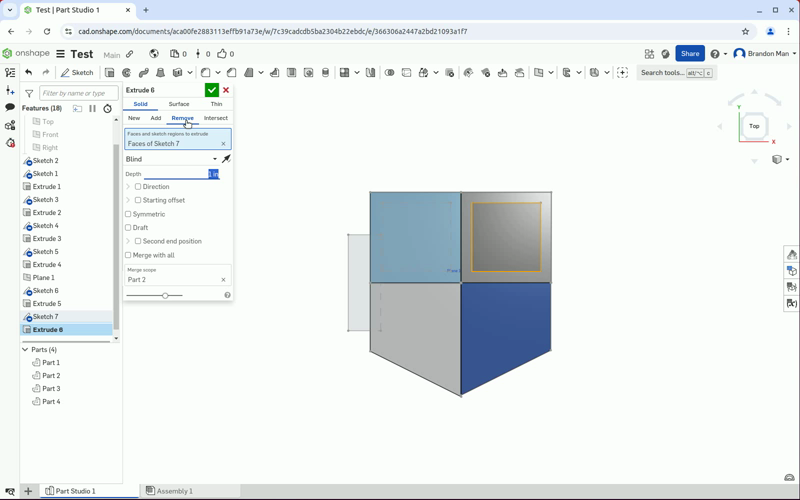
text(1.926)
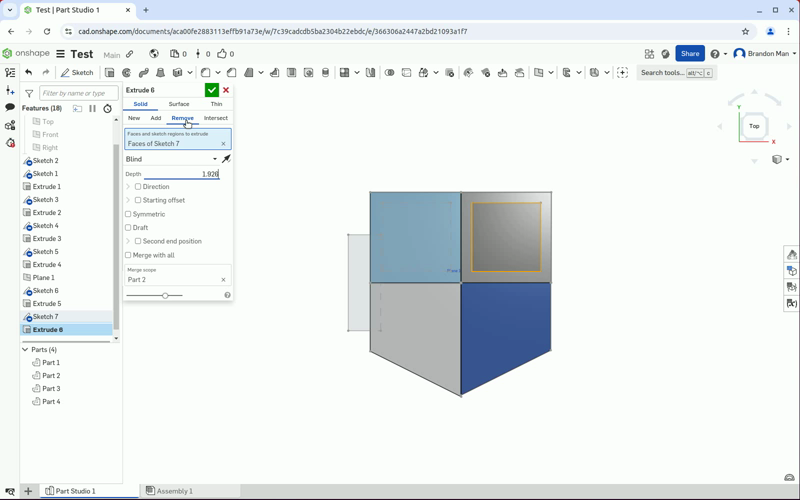
key(tab, 6)
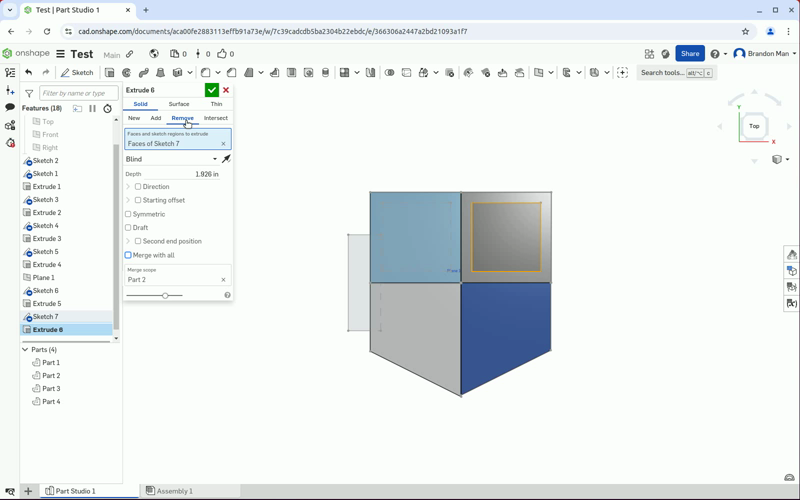
key(space)
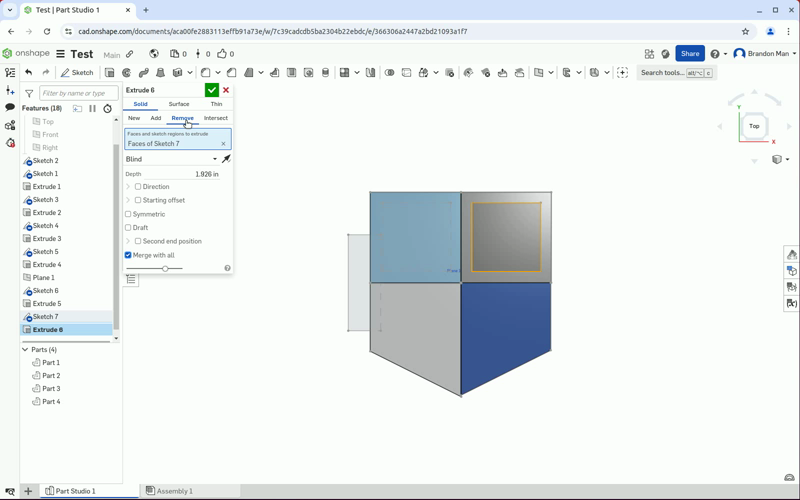
key(enter)
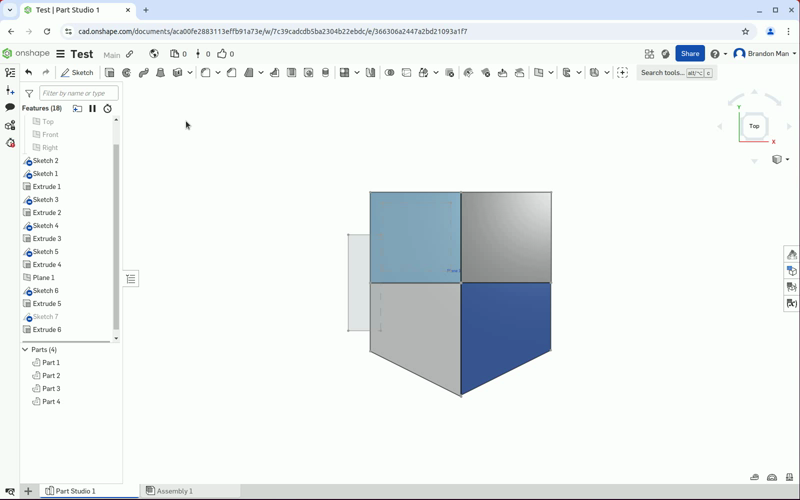
key(shift+h)
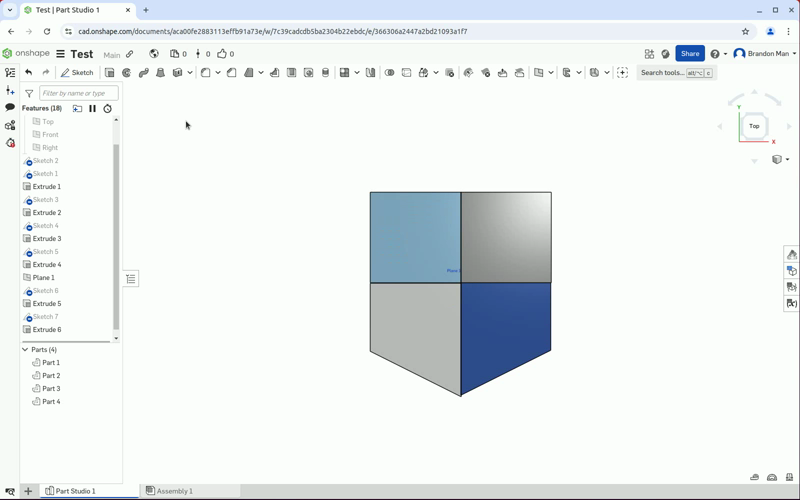
key(shift+h)
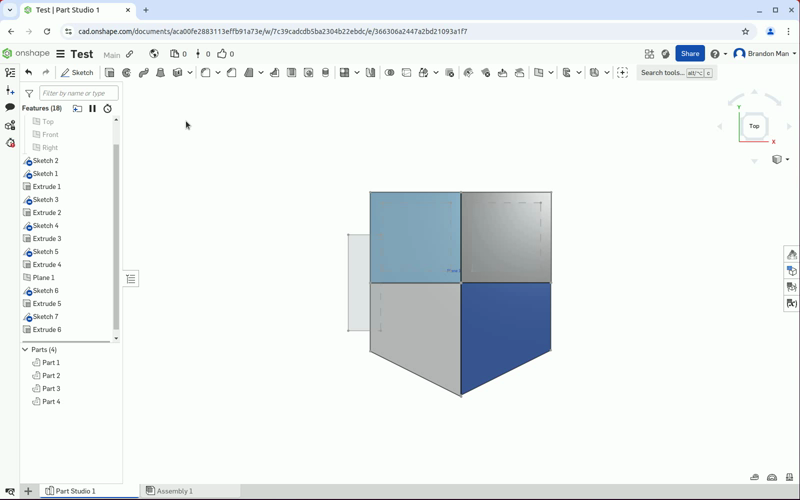
mouse_move(69, 163)
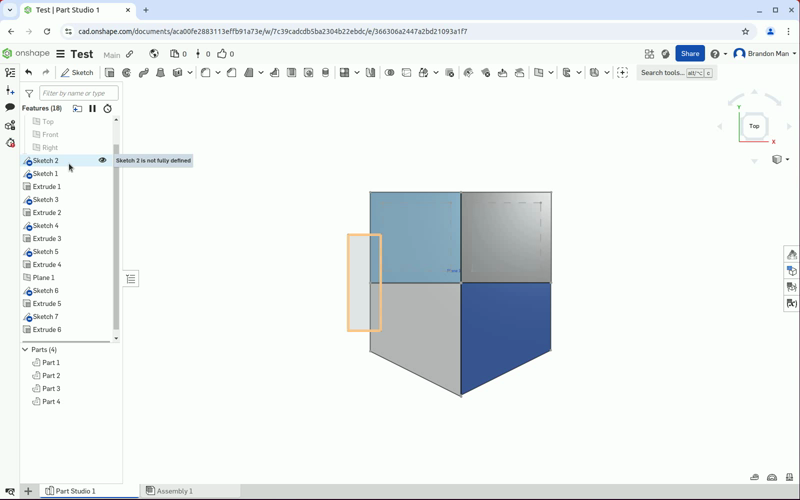
click(69, 163)
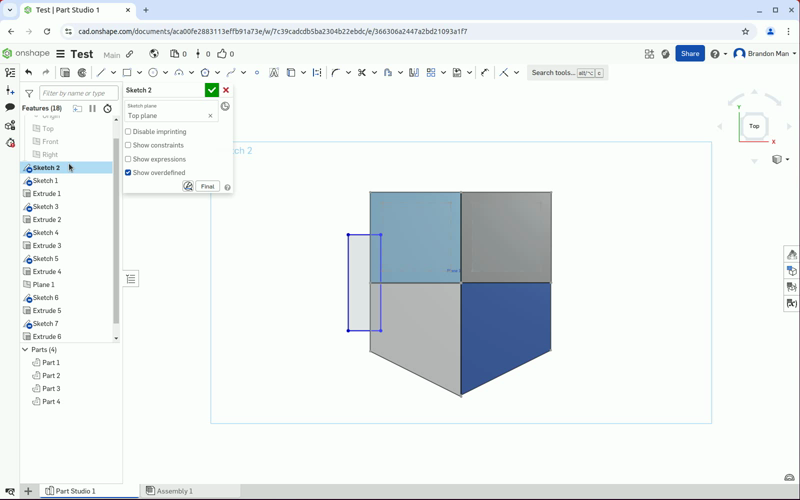
mouse_move(229, 92)
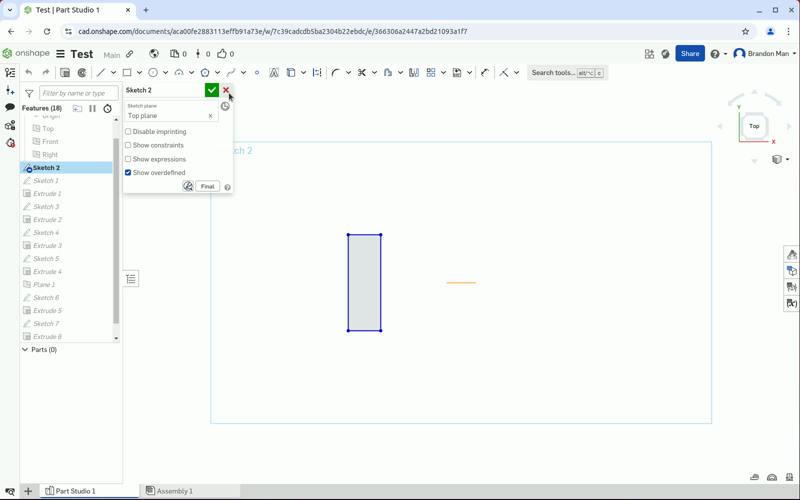
click(229, 92)
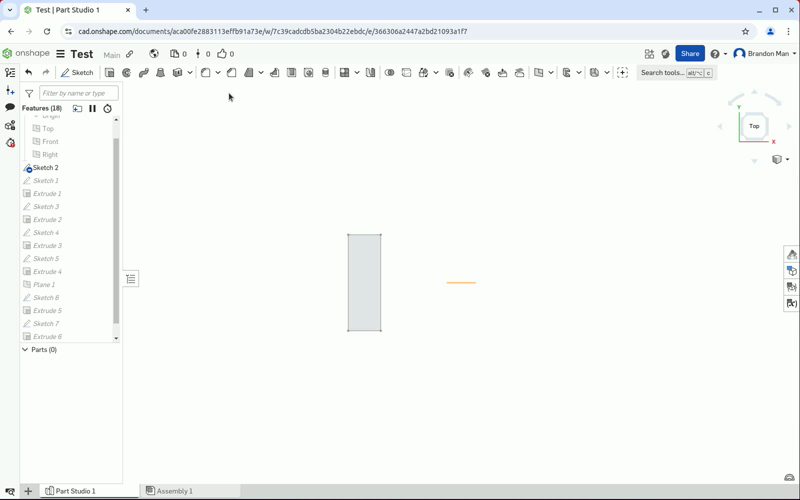
key(shift+s)
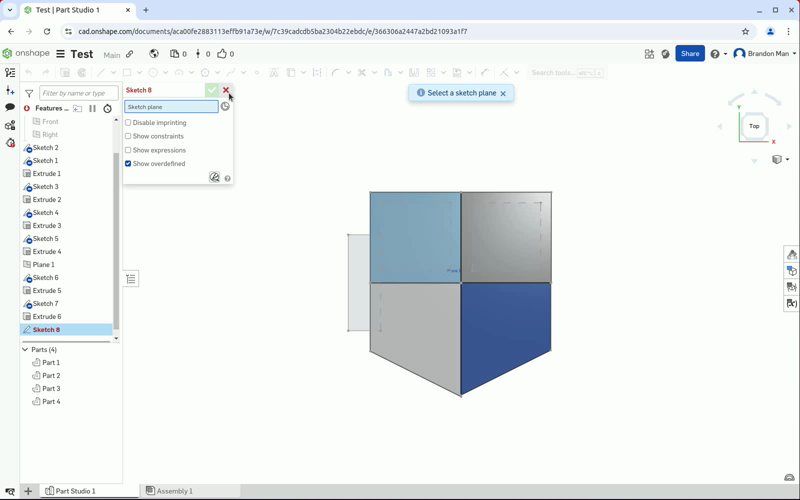
mouse_move(69, 267)
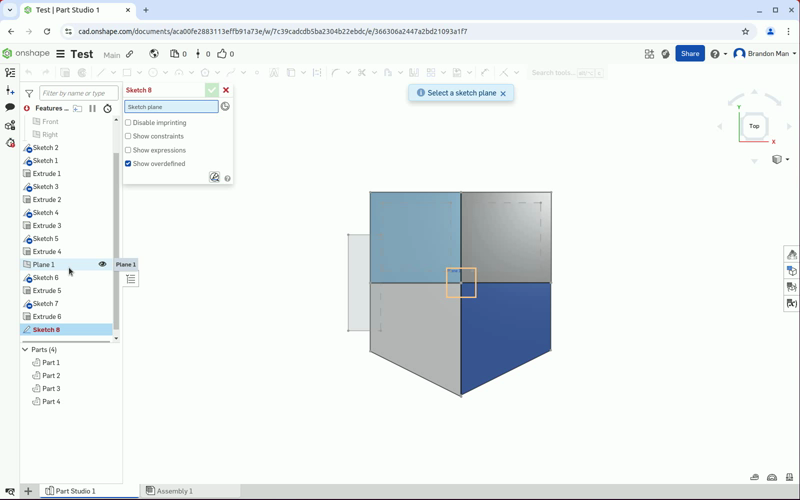
click(69, 267)
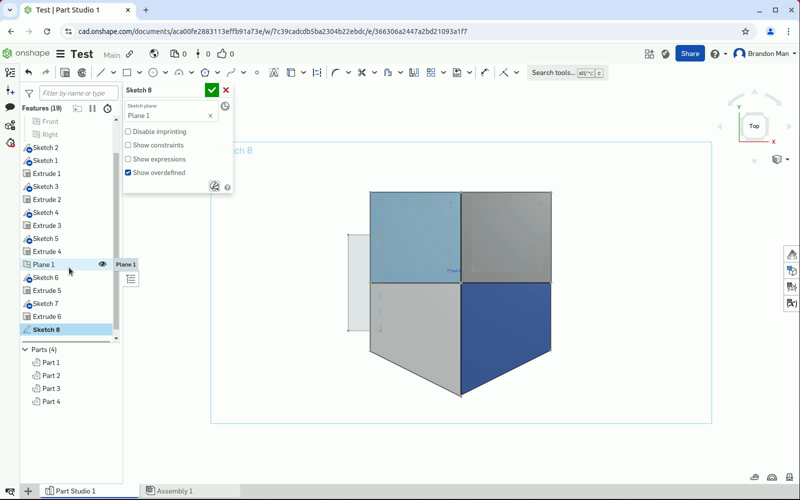
mouse_move(73, 352)
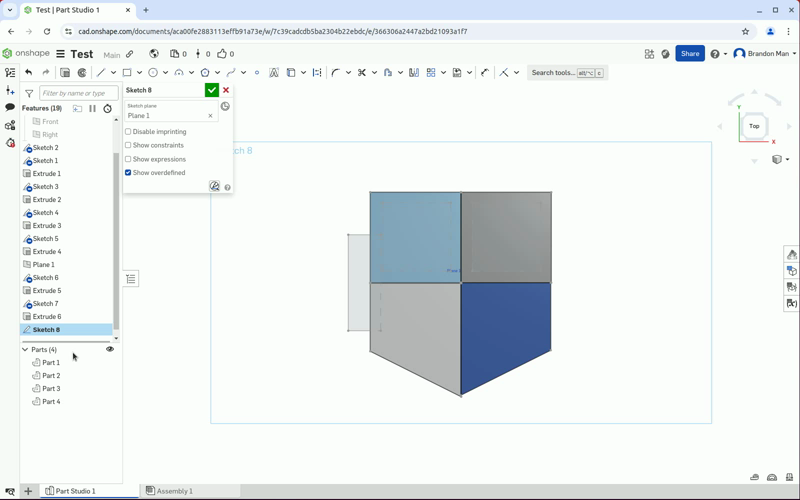
key(y)
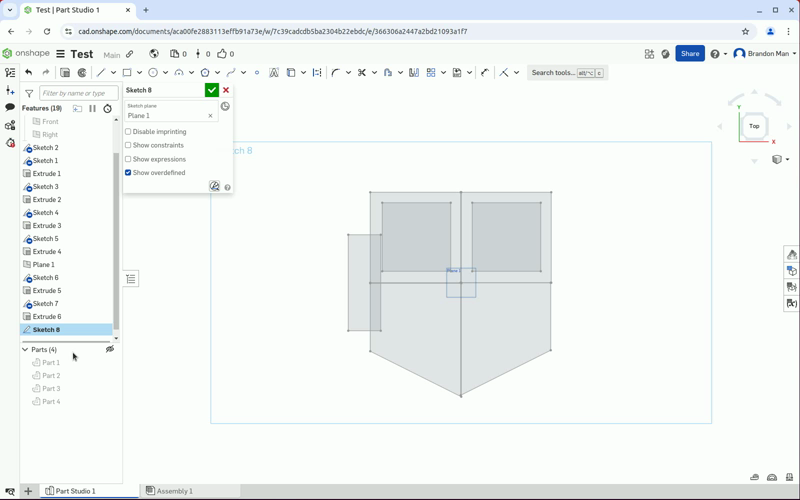
key(l)
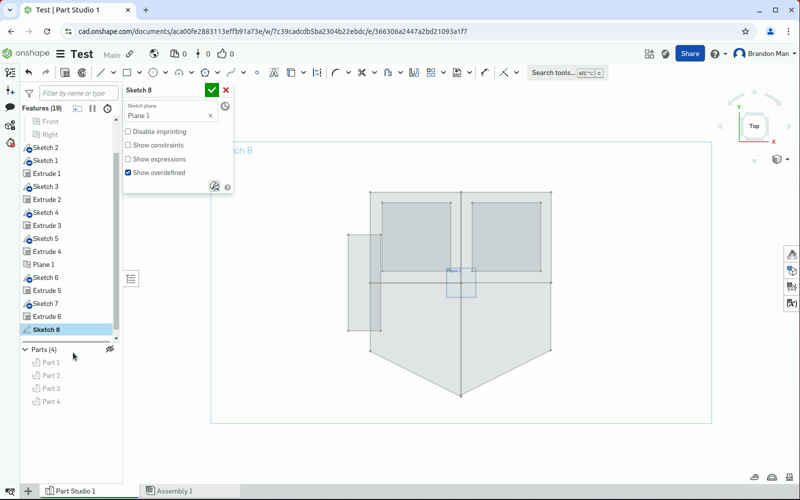
key_down(shift)
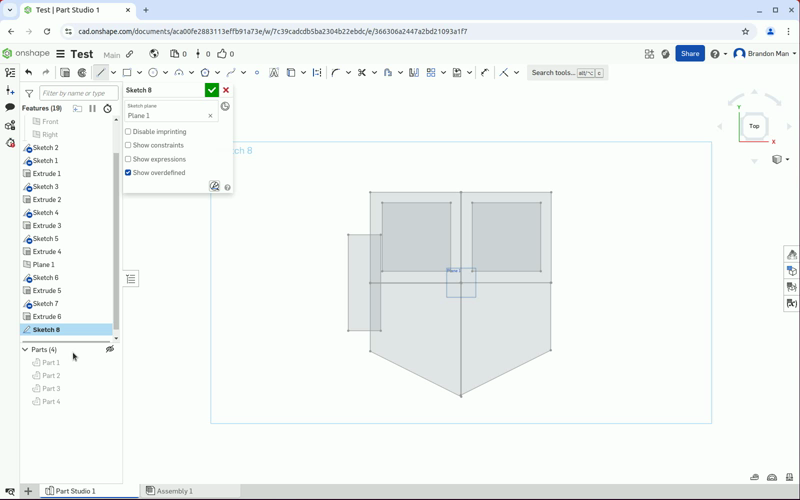
mouse_move(382, 343)
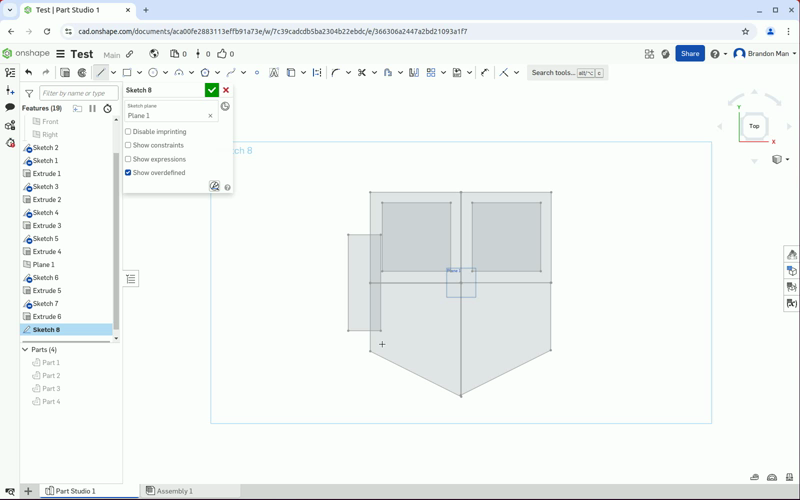
click(382, 343)
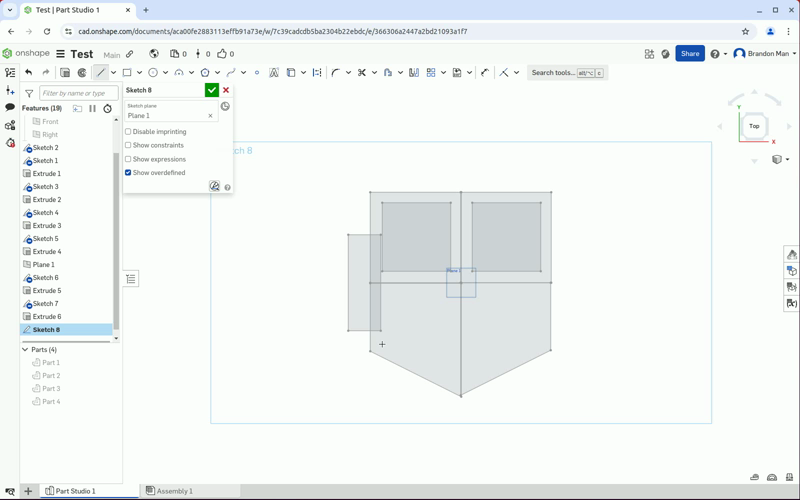
key_up(shift)
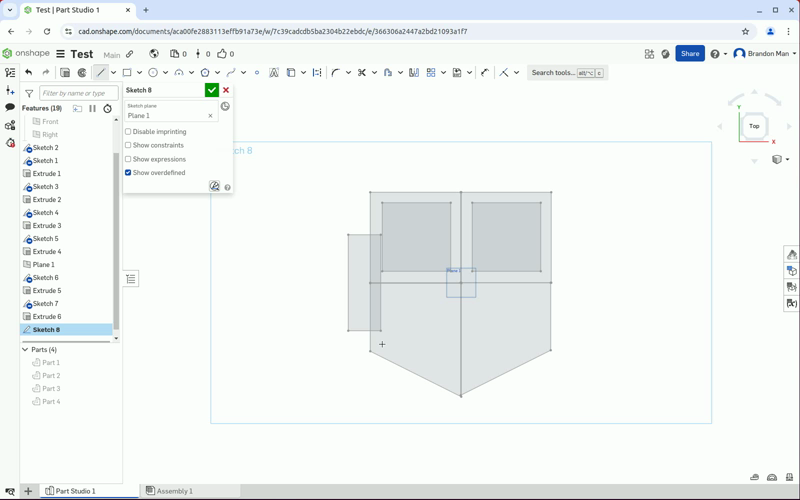
key_down(shift)
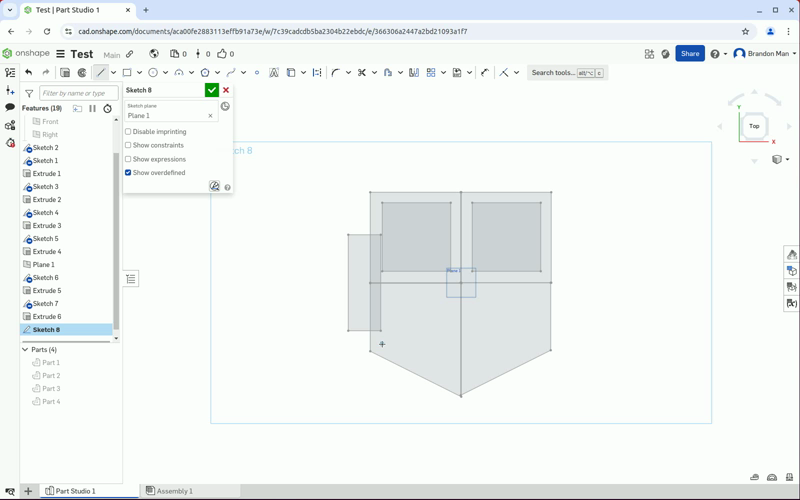
mouse_move(450, 377)
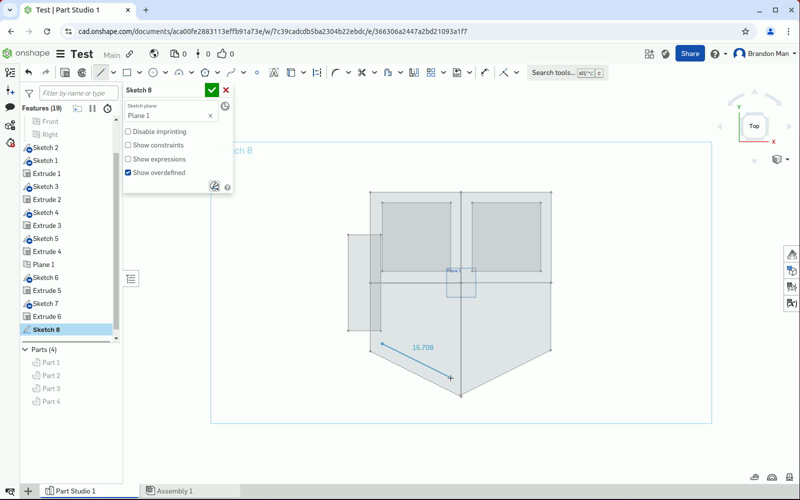
click(450, 377)
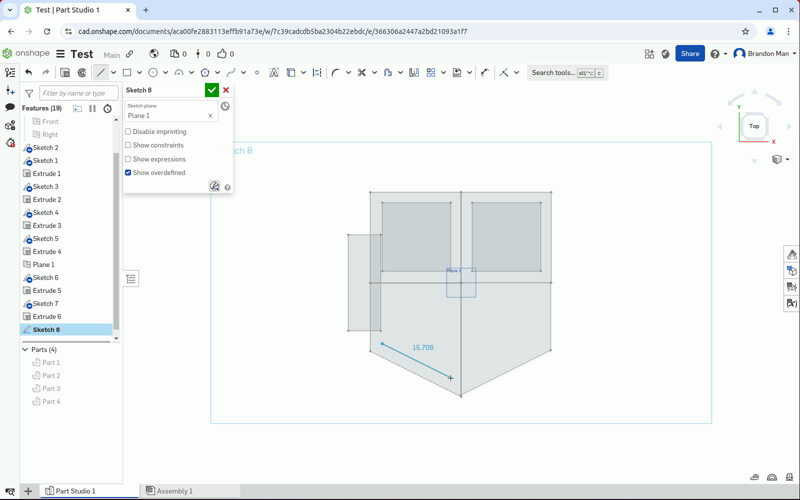
key_up(shift)
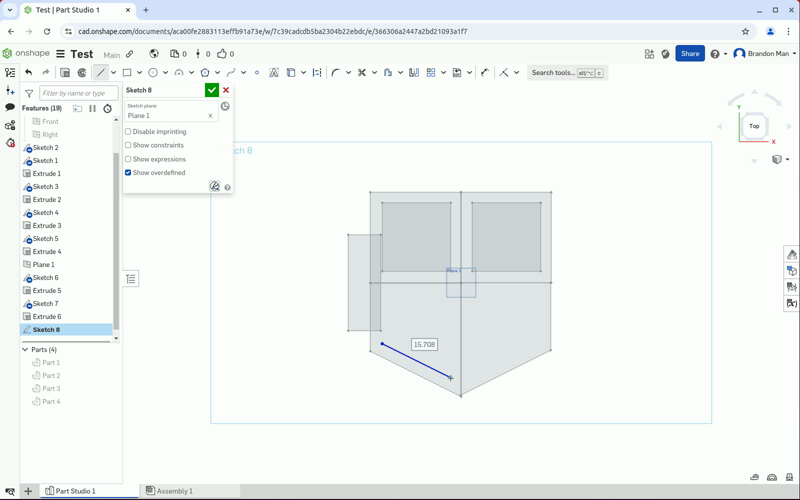
key_down(shift)
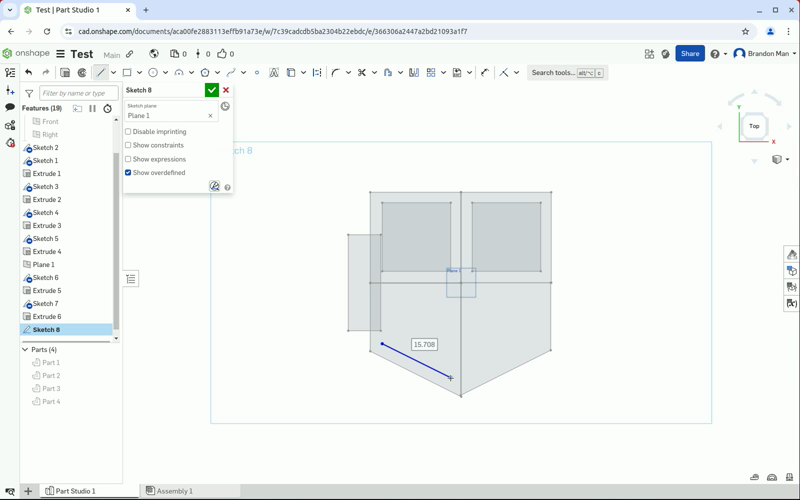
mouse_move(450, 293)
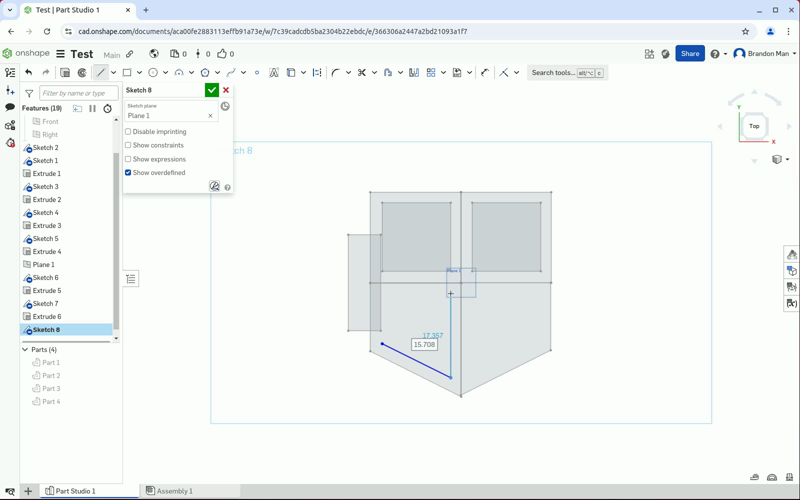
click(450, 293)
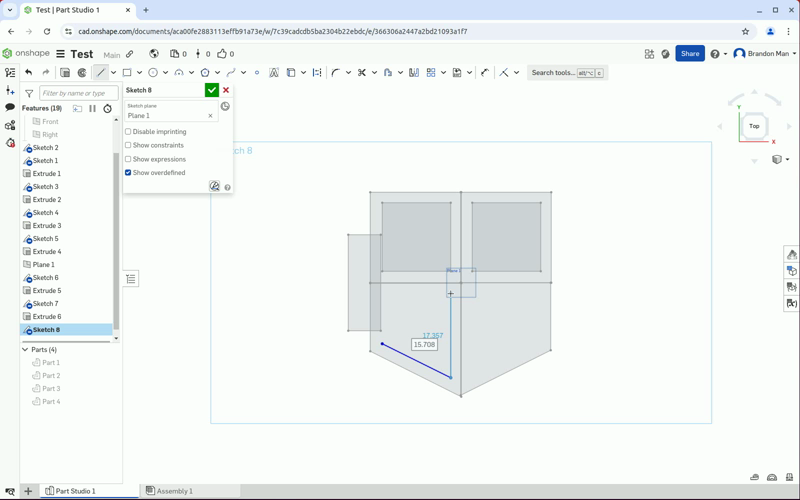
key_up(shift)
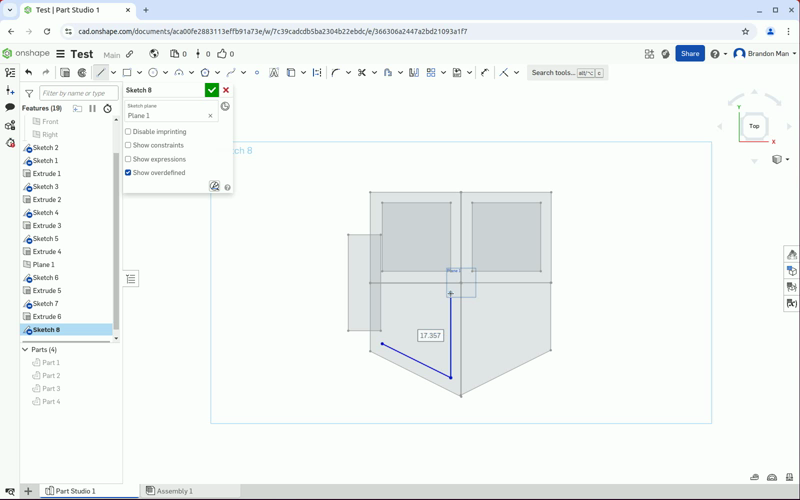
key_down(shift)
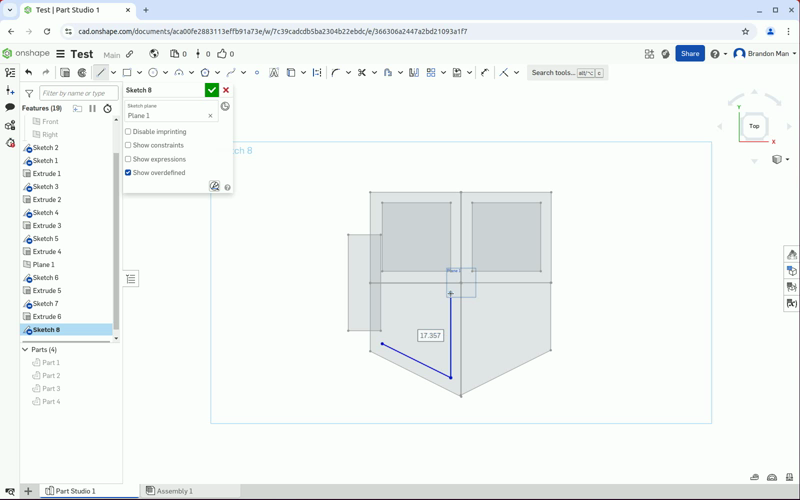
mouse_move(382, 293)
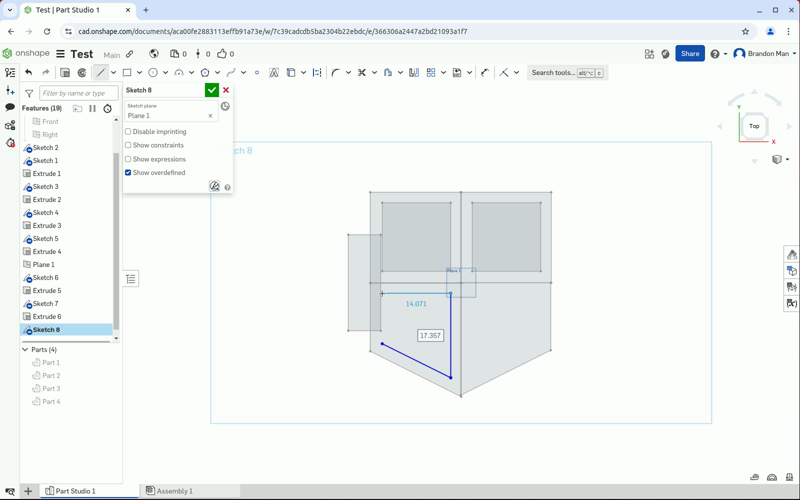
click(382, 293)
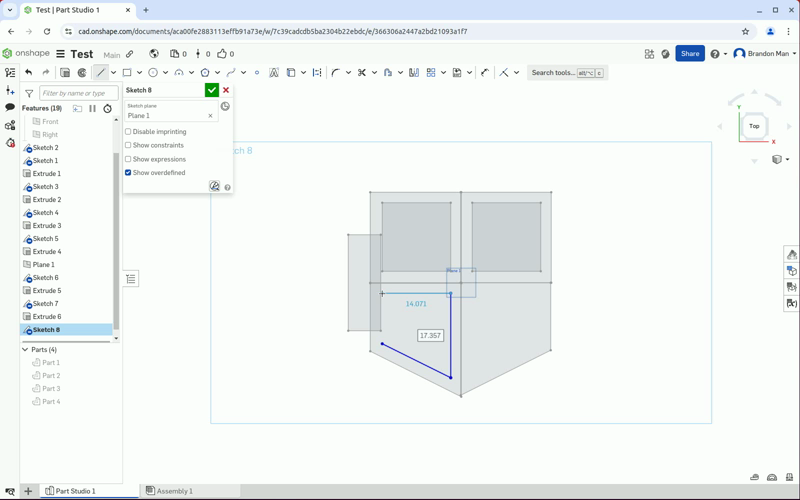
key_up(shift)
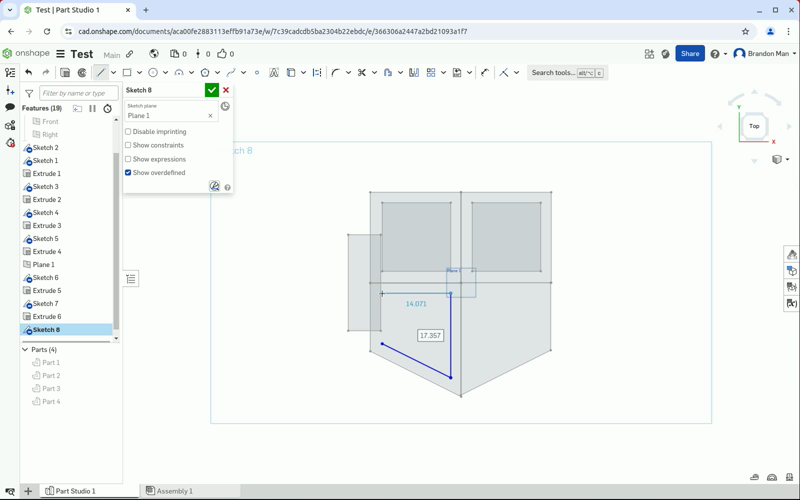
mouse_move(412, 293)
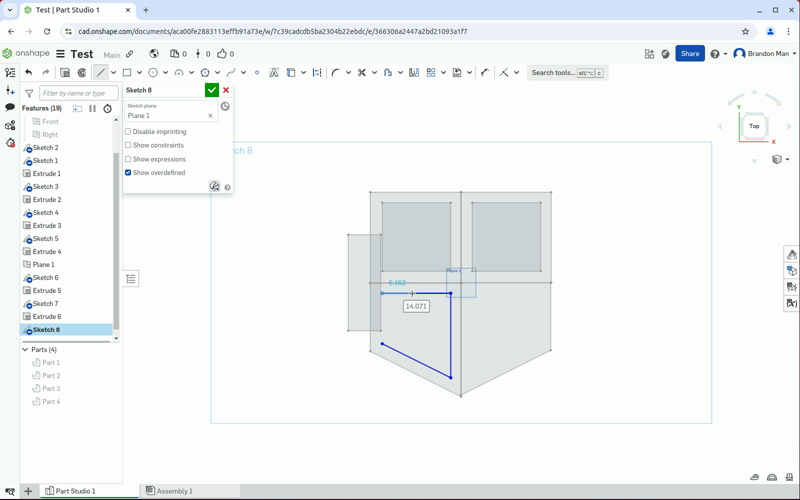
key_down(shift)
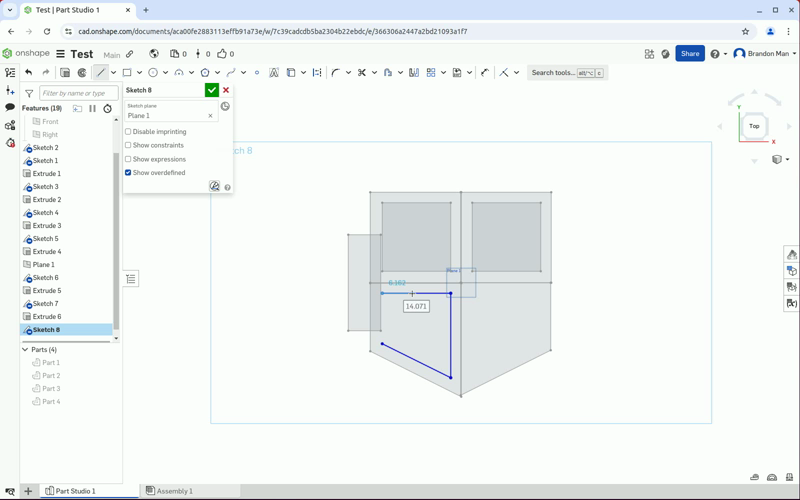
mouse_move(382, 343)
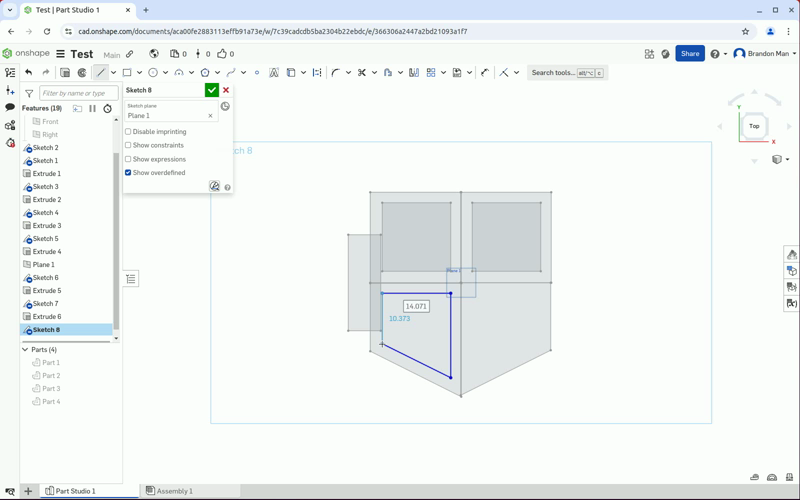
key_up(shift)
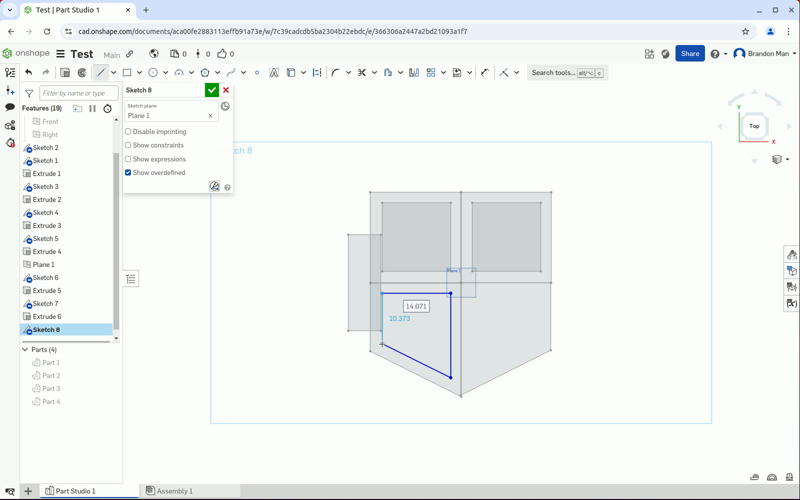
click(382, 343)
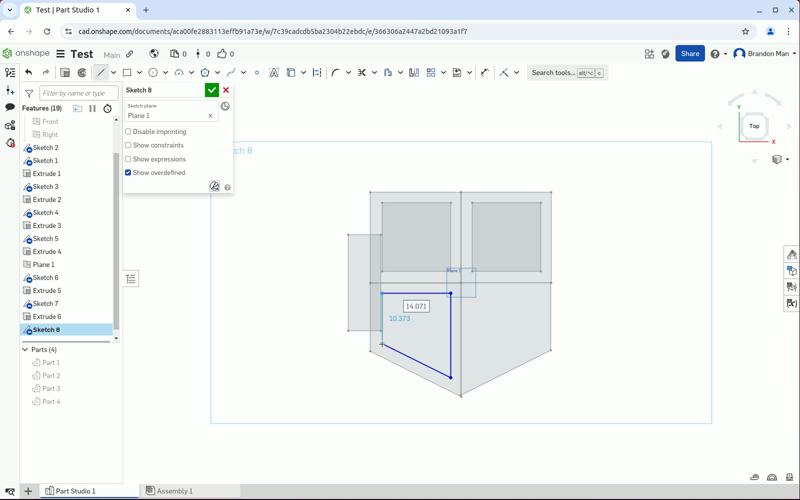
key(esc)
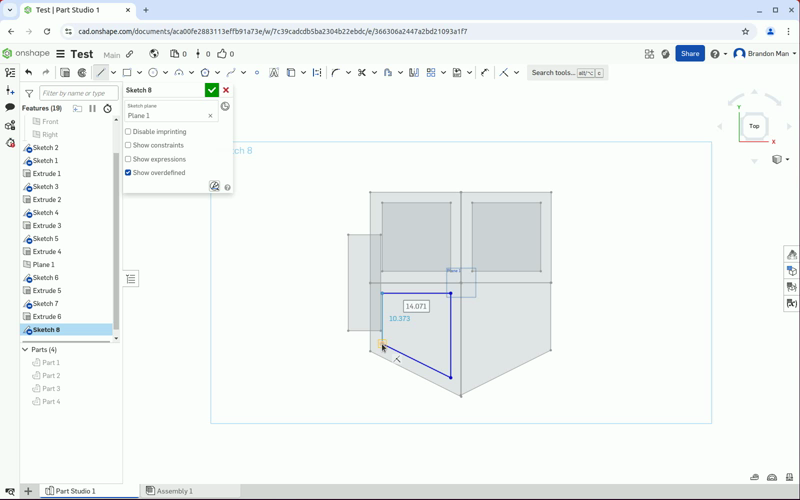
mouse_move(415, 317)
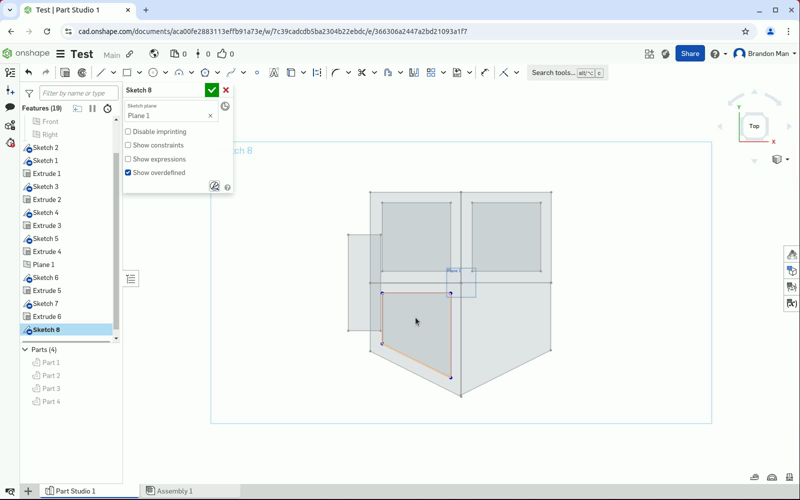
click(415, 317)
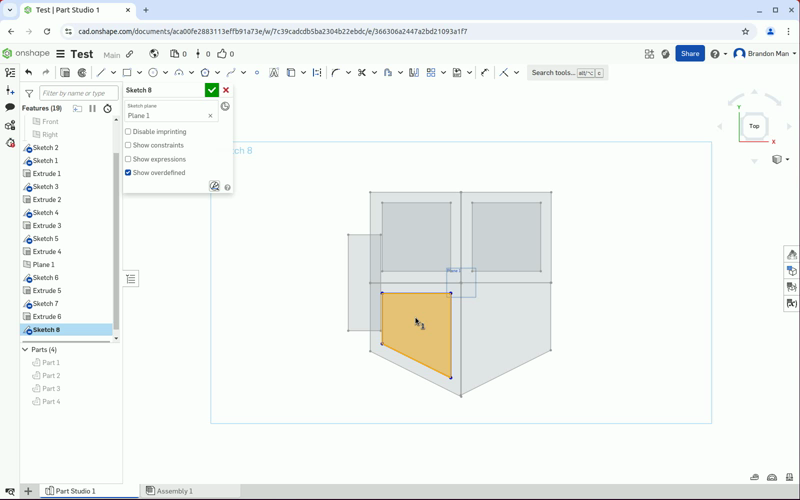
mouse_move(73, 352)
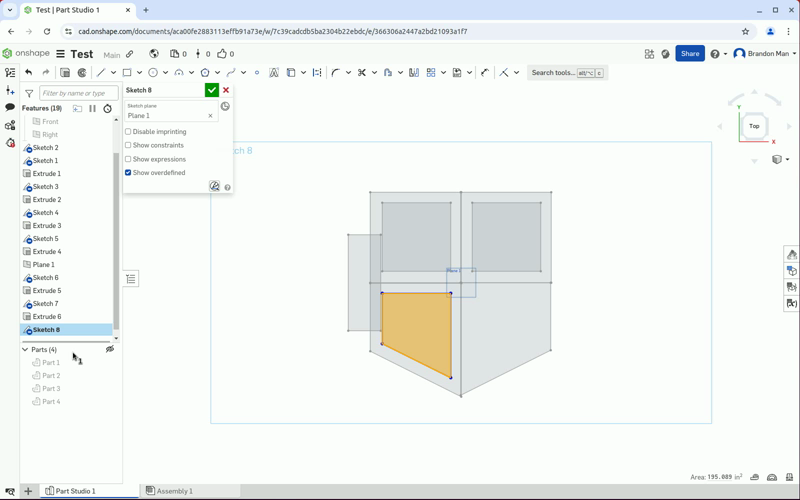
key(shift+y)
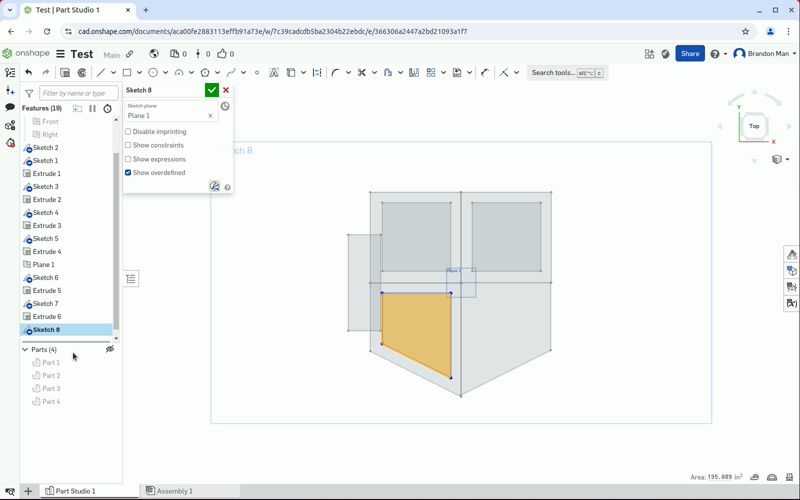
key(shift+e)
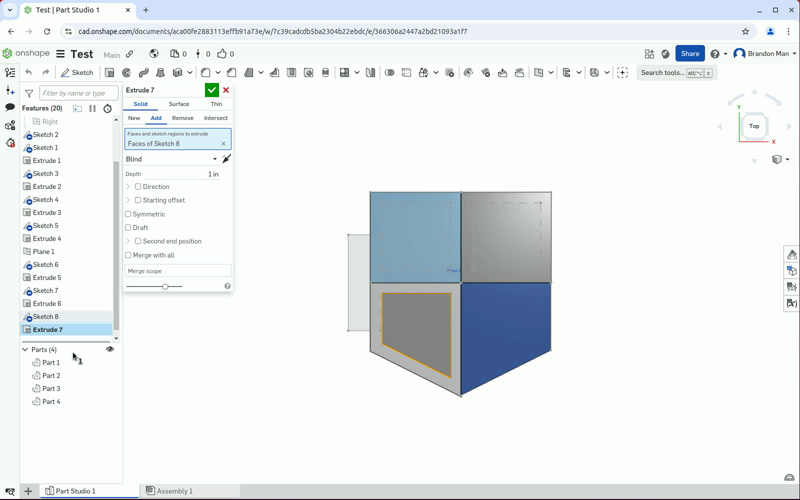
mouse_move(143, 106)
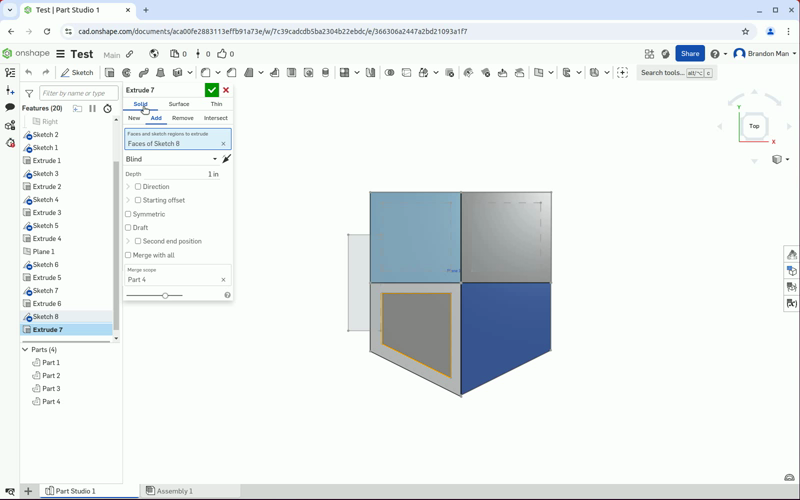
click(143, 106)
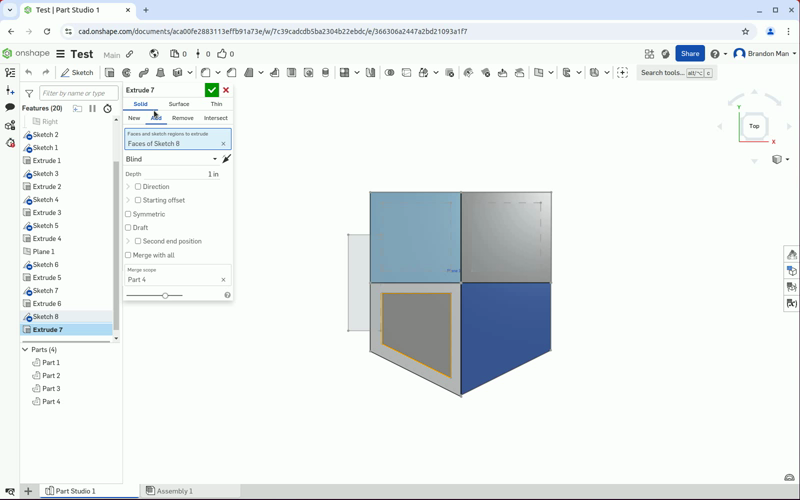
mouse_move(186, 120)
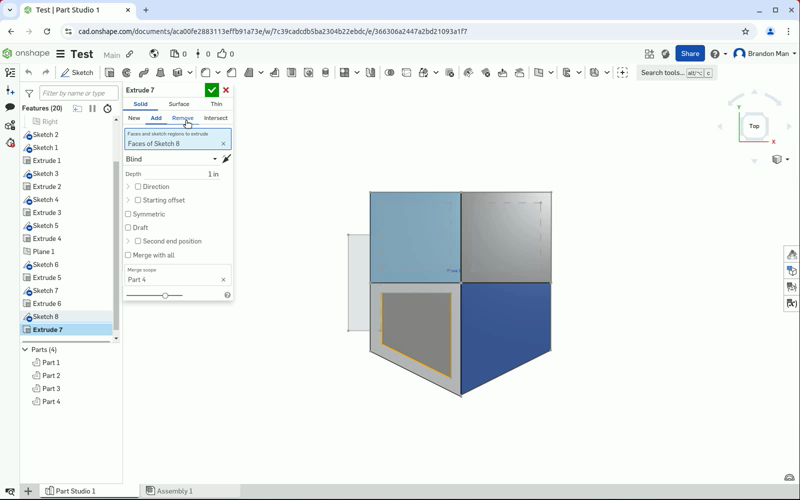
click(186, 120)
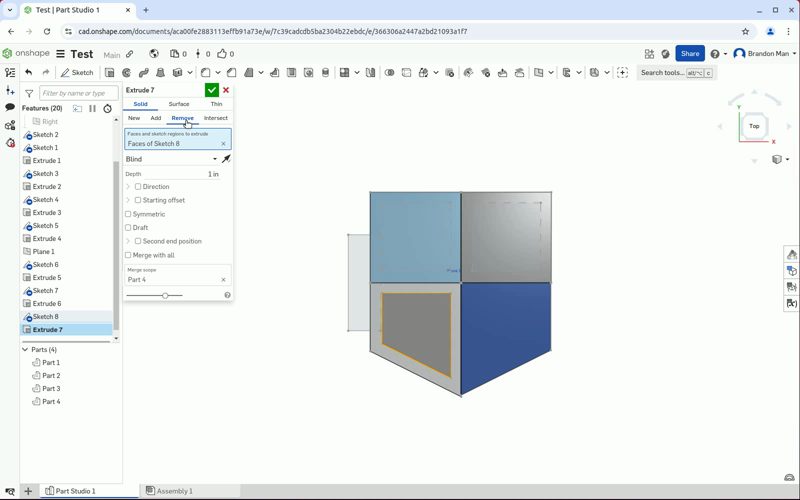
key(tab, 4)
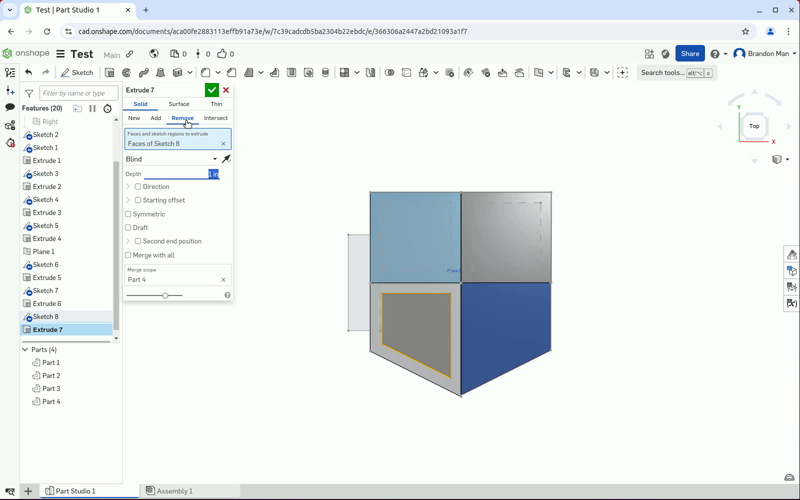
text(1.926)
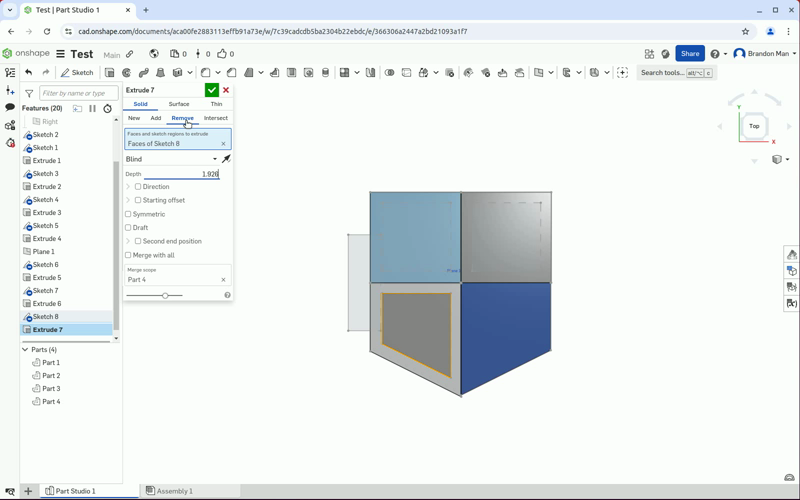
key(tab, 6)
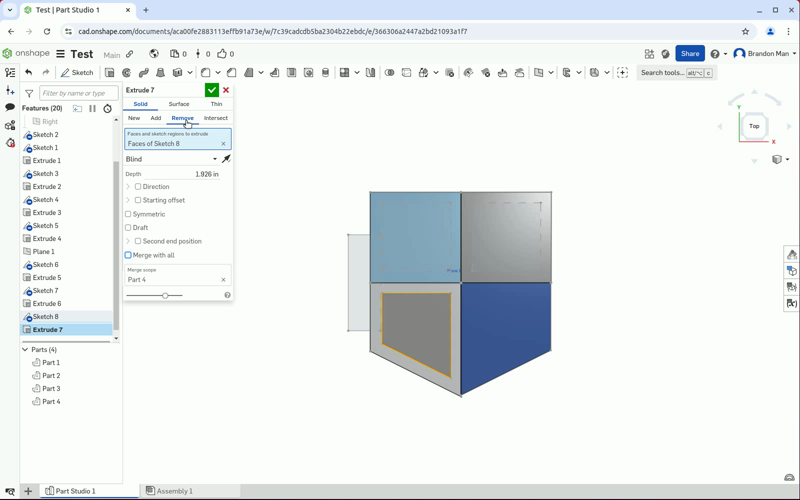
key(space)
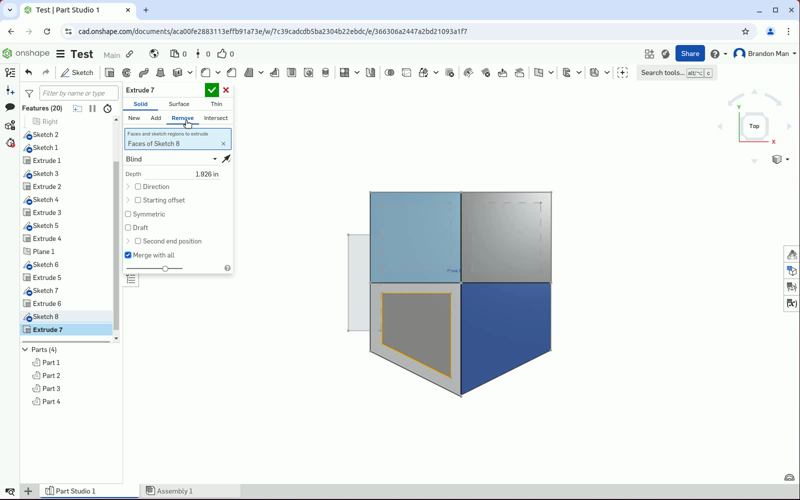
key(enter)
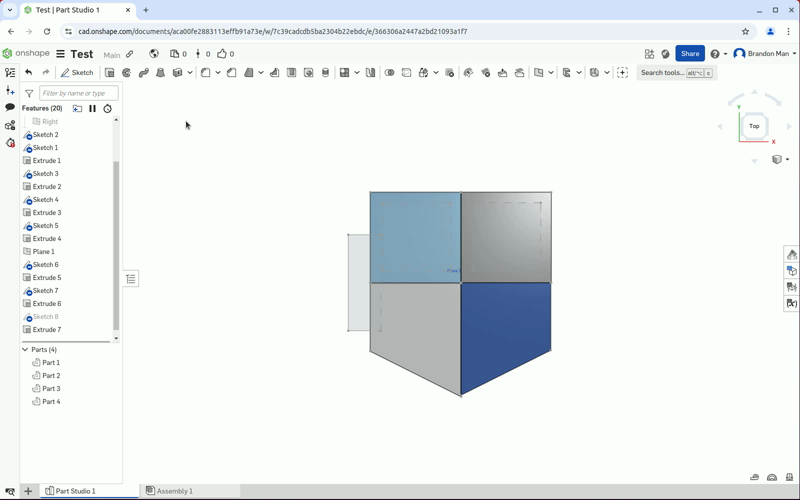
key(shift+h)
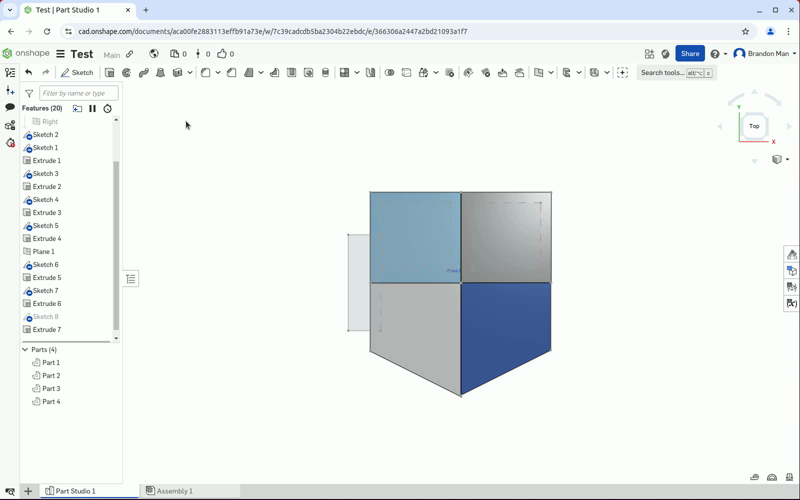
key(shift+h)
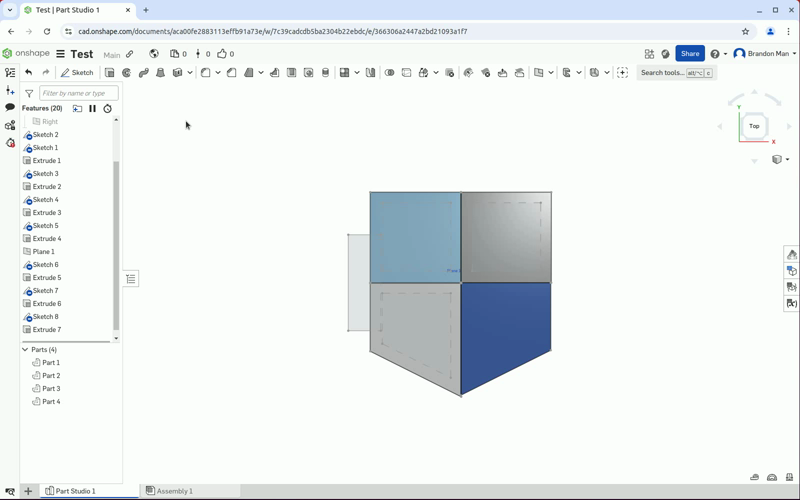
mouse_move(69, 137)
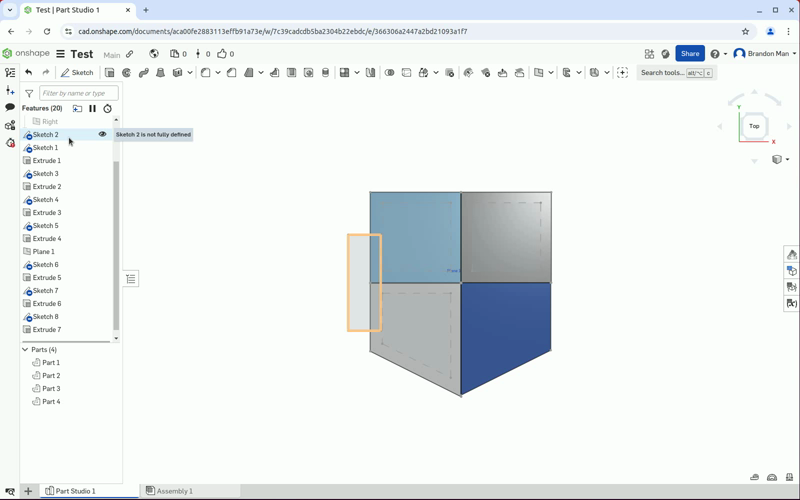
click(69, 137)
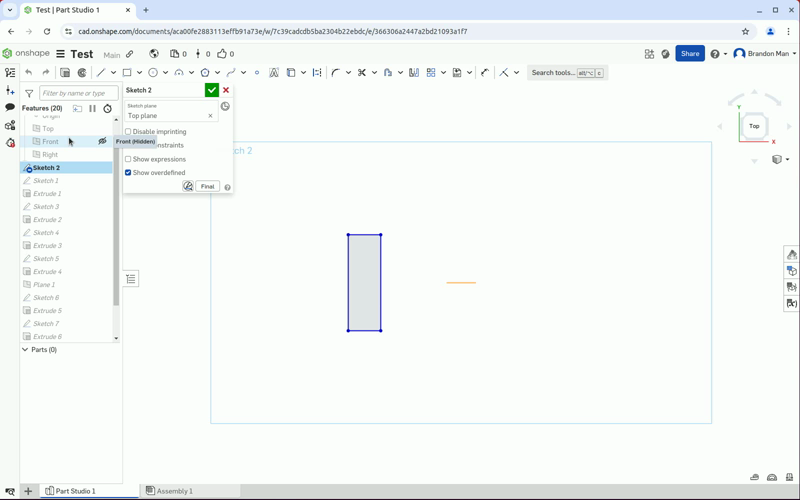
mouse_move(229, 92)
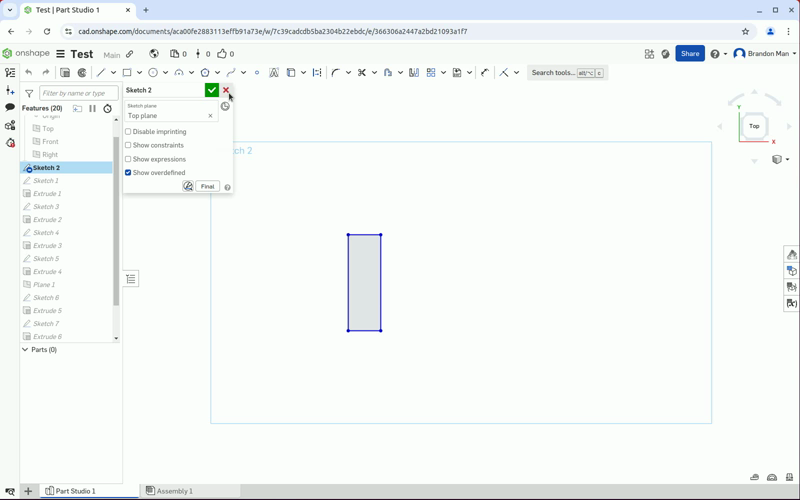
click(229, 92)
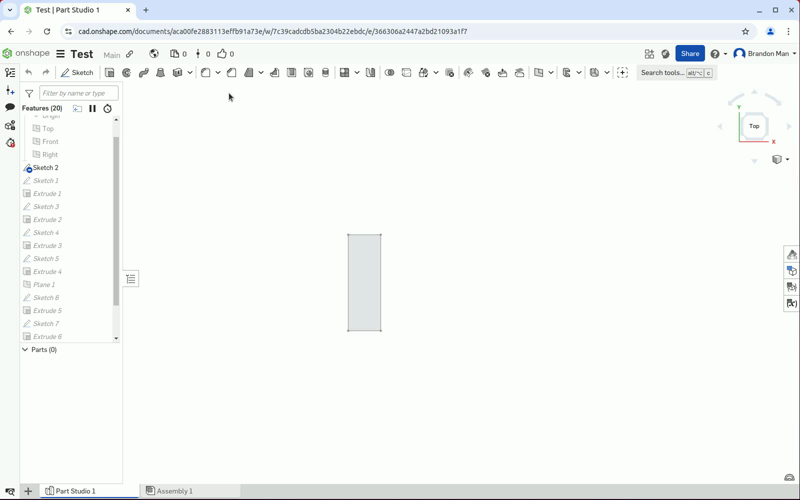
key(shift+s)
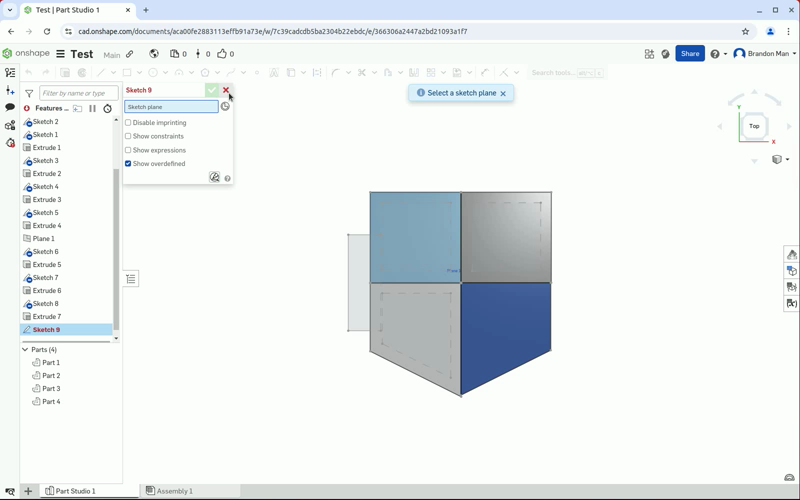
mouse_move(69, 241)
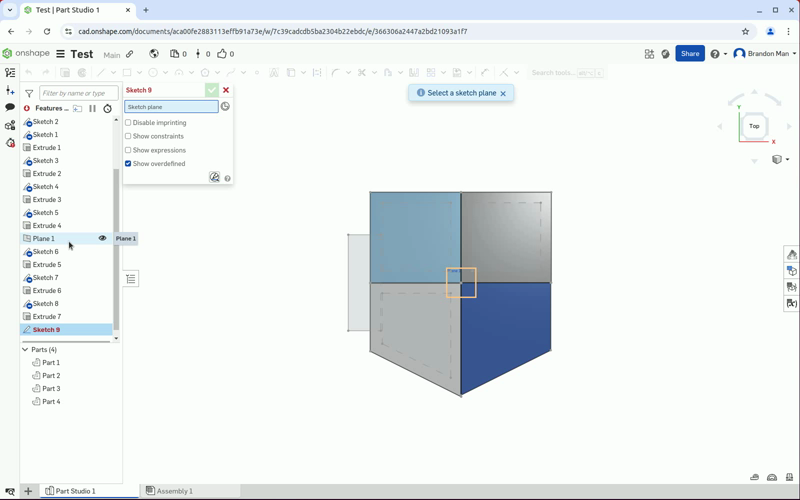
click(69, 241)
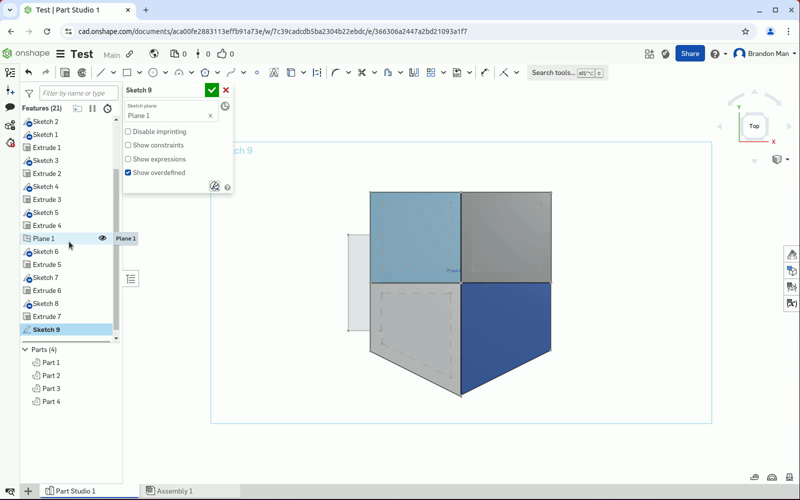
mouse_move(73, 352)
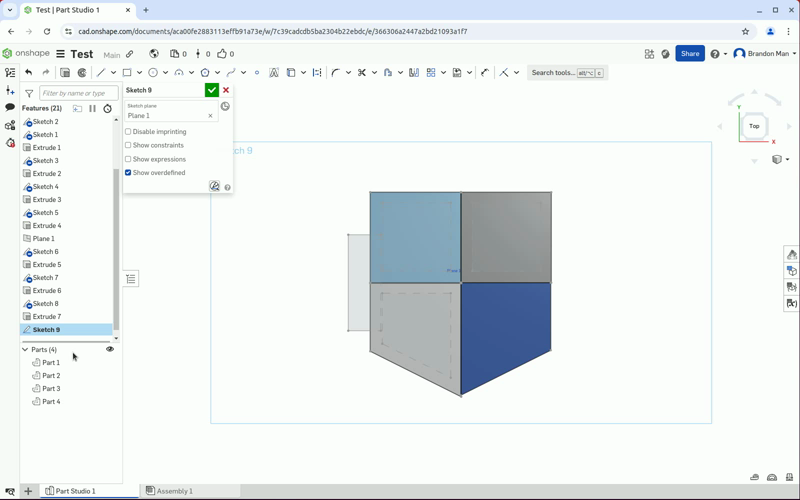
key(y)
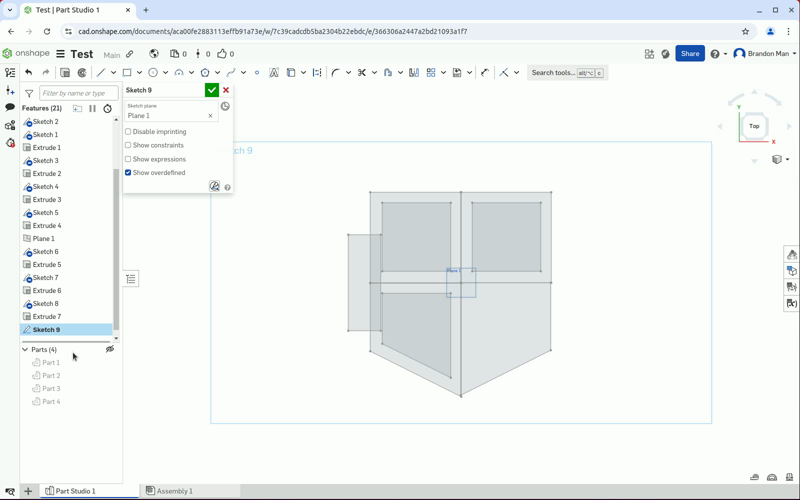
key(l)
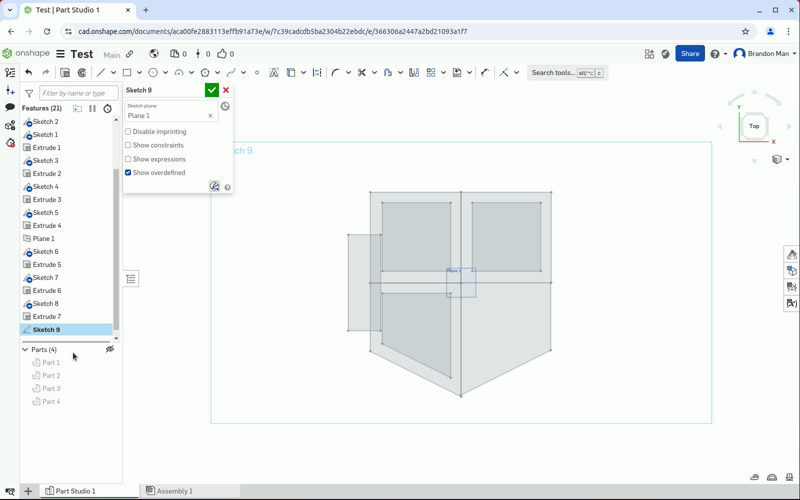
key_down(shift)
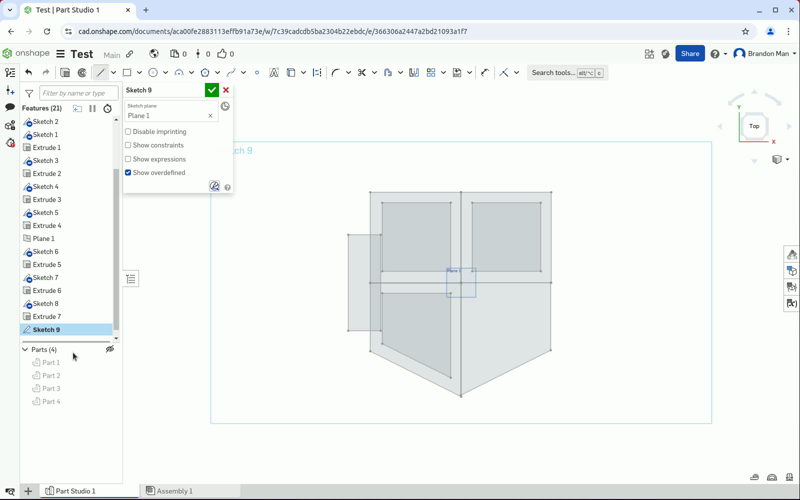
mouse_move(472, 378)
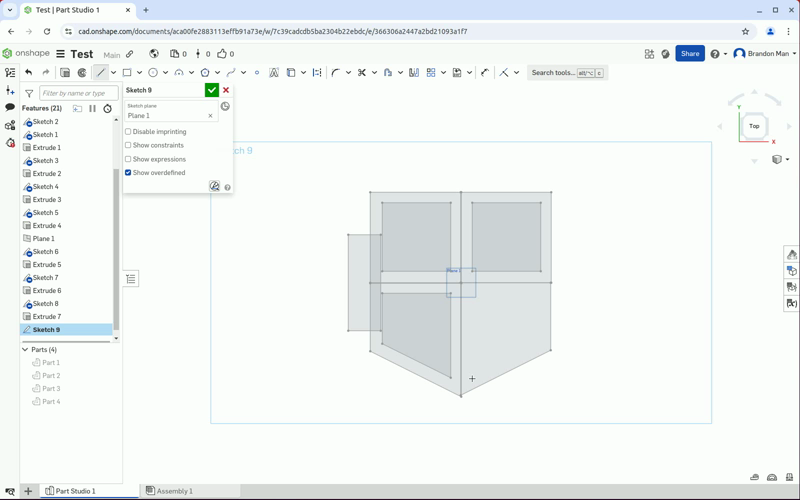
click(472, 378)
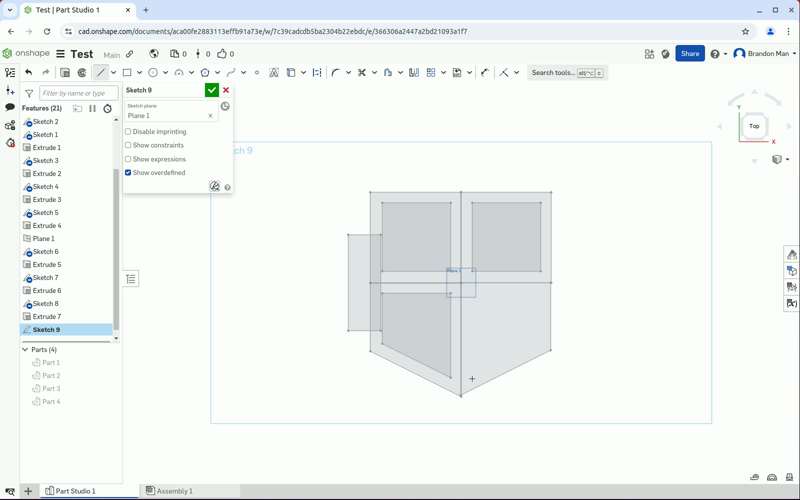
key_up(shift)
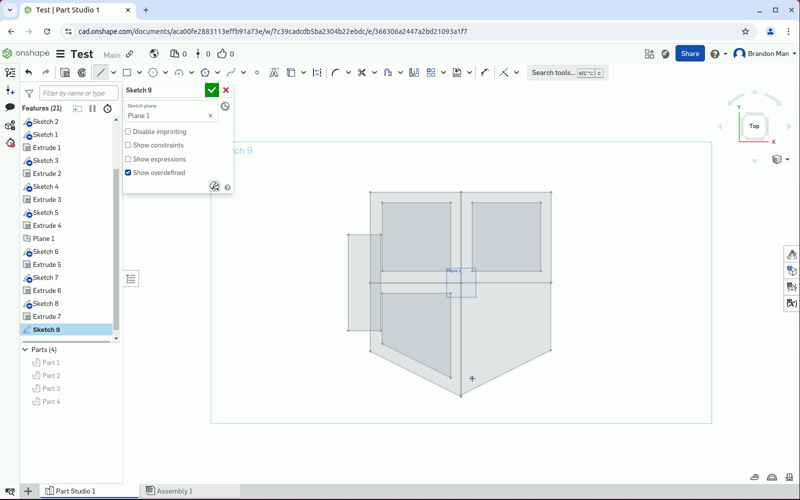
key_down(shift)
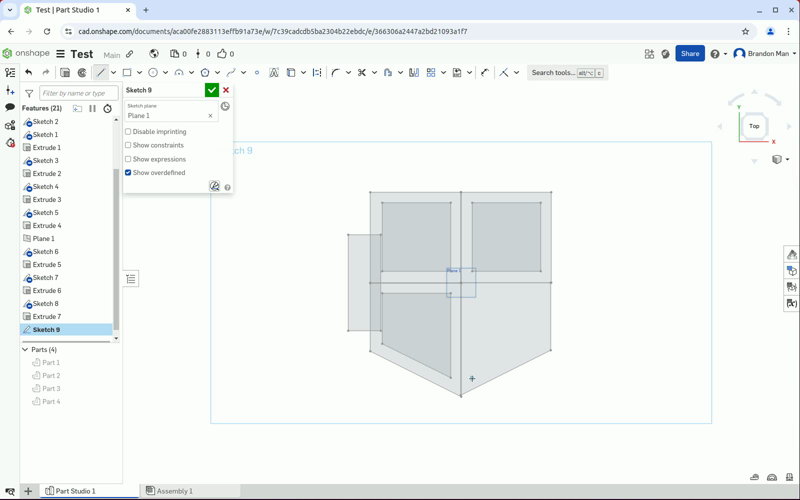
mouse_move(540, 343)
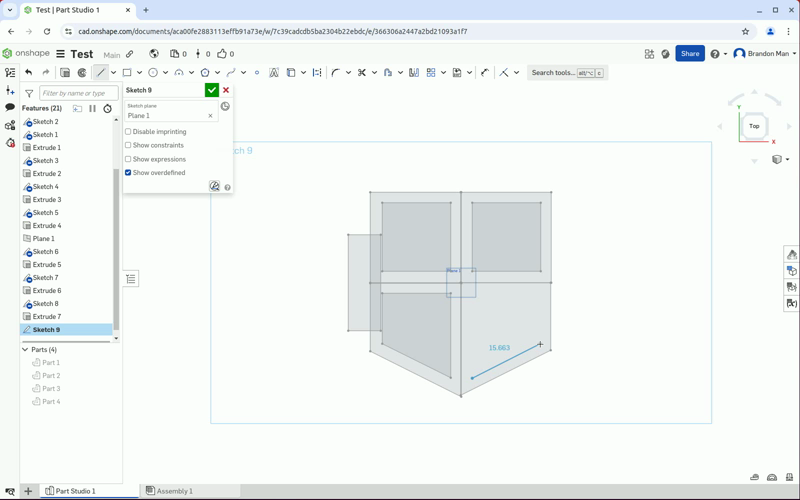
click(540, 343)
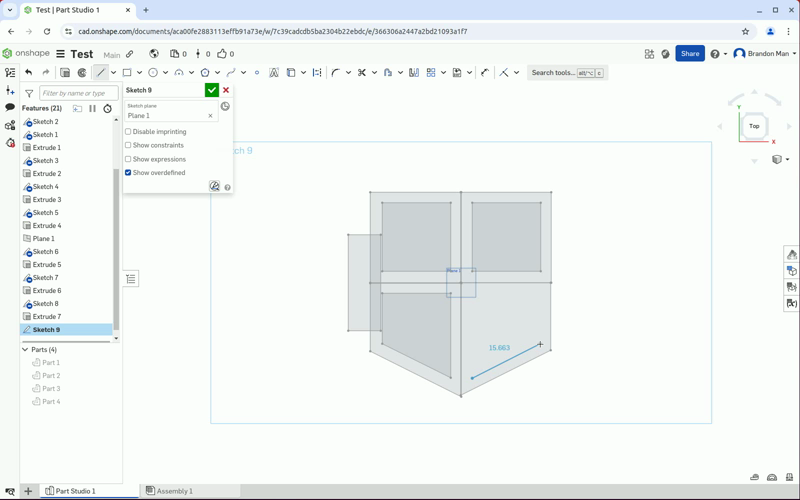
key_up(shift)
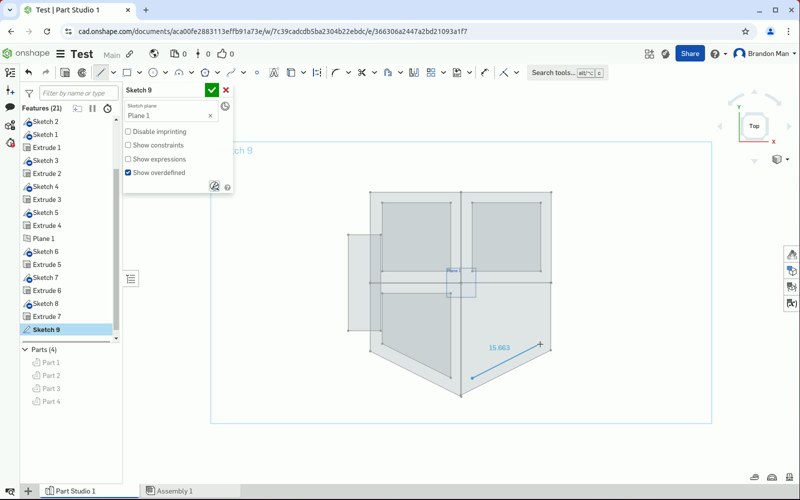
key_down(shift)
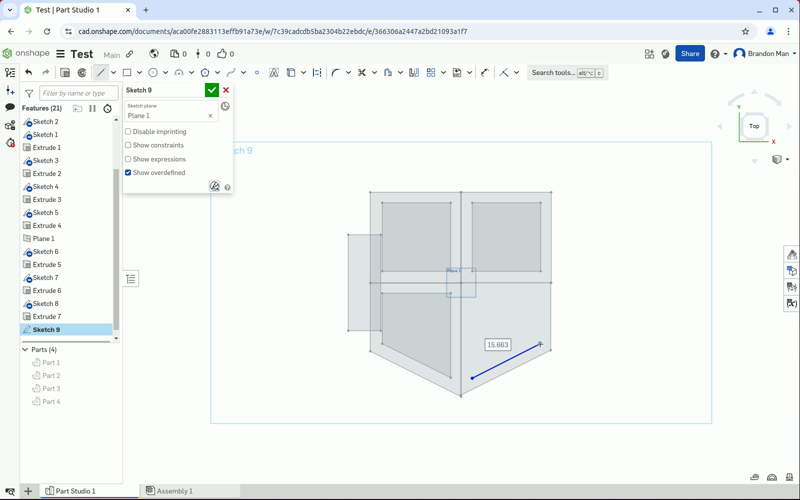
mouse_move(570, 343)
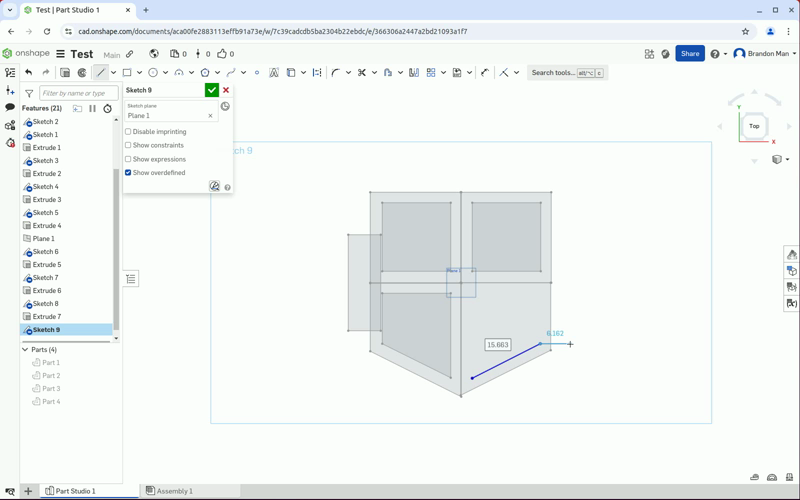
mouse_move(540, 294)
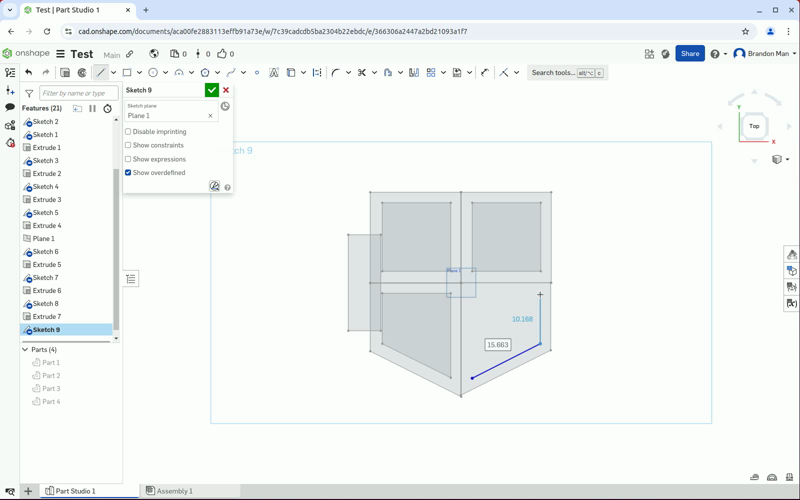
click(540, 294)
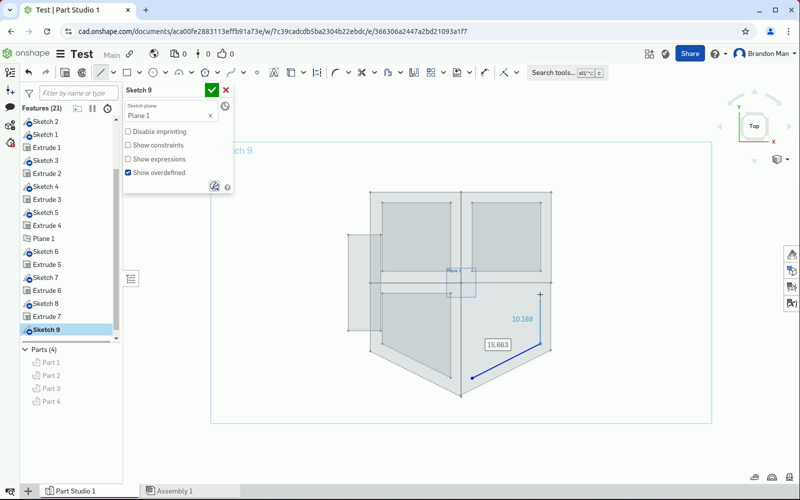
key_up(shift)
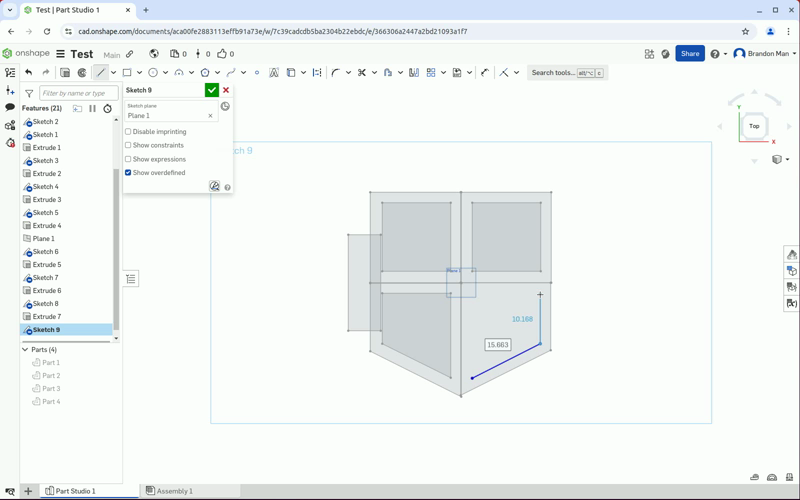
key_down(shift)
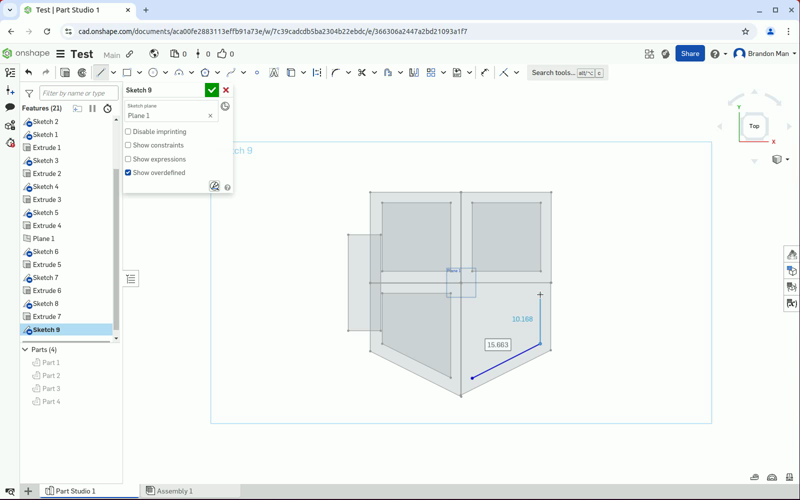
mouse_move(472, 294)
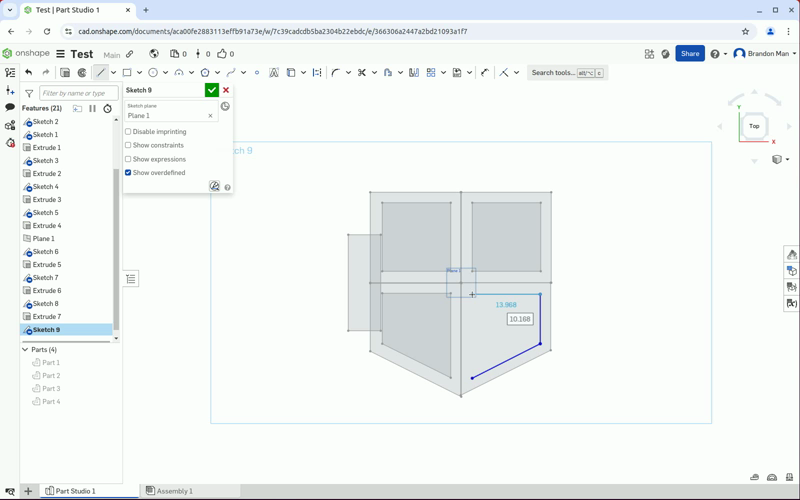
click(472, 294)
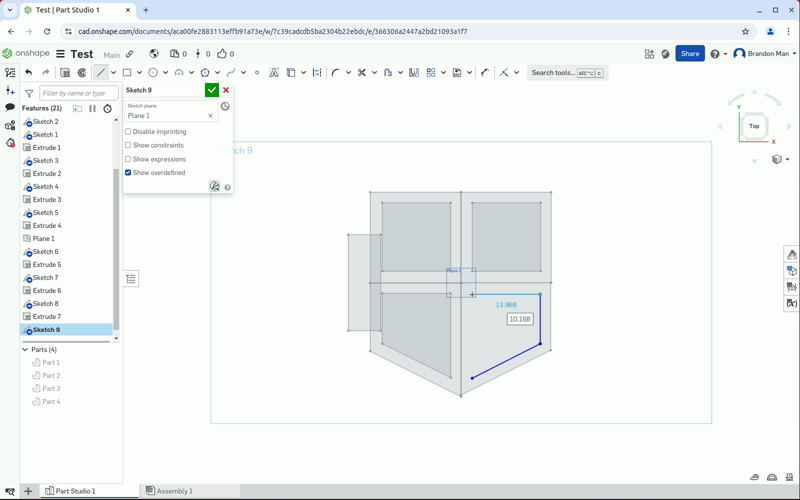
key_up(shift)
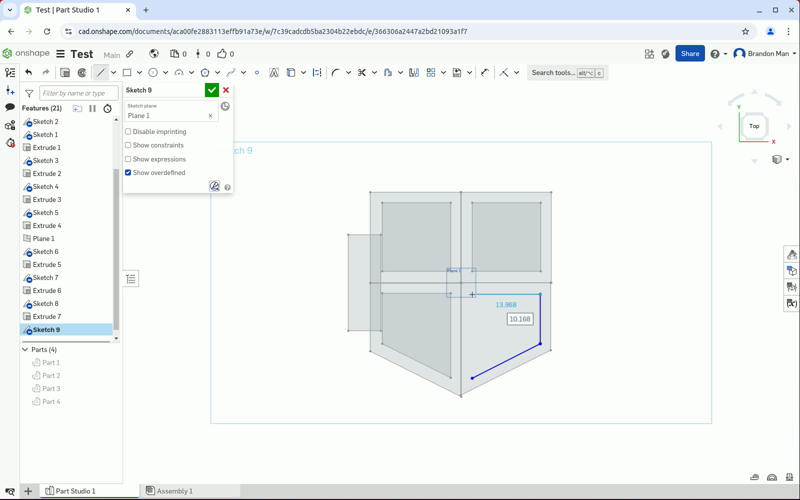
key_down(shift)
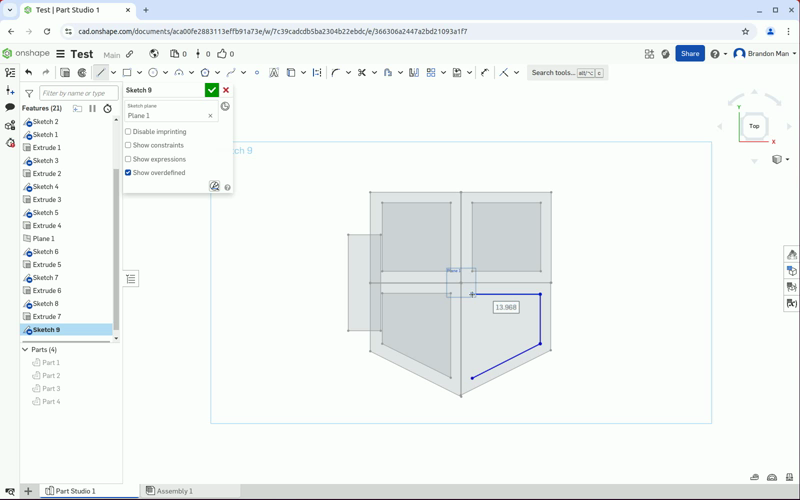
mouse_move(472, 378)
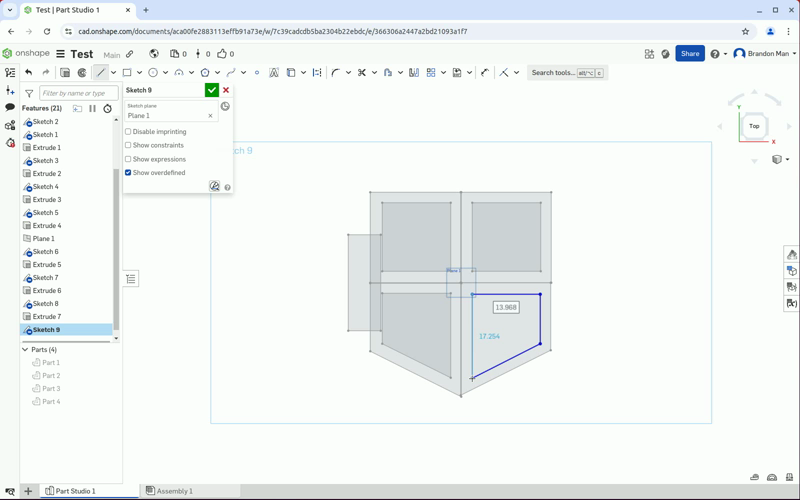
key_up(shift)
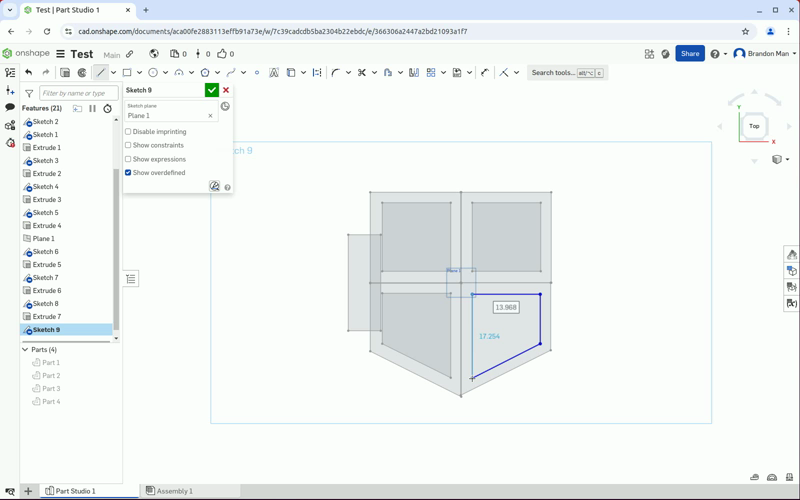
click(472, 378)
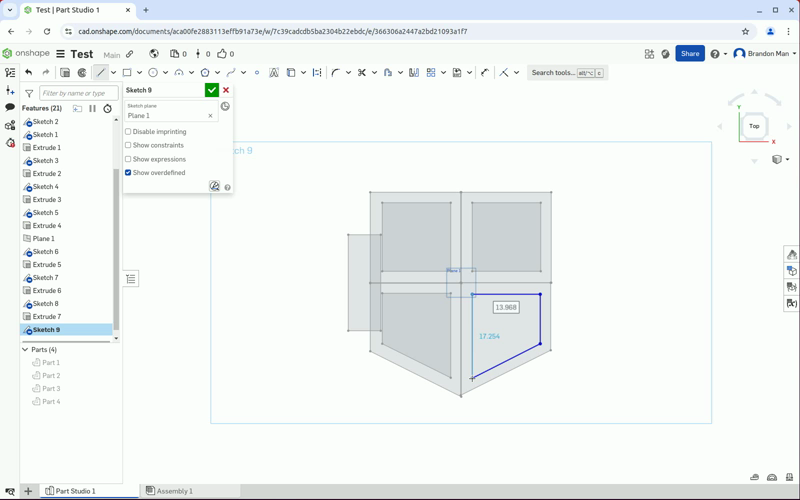
key(esc)
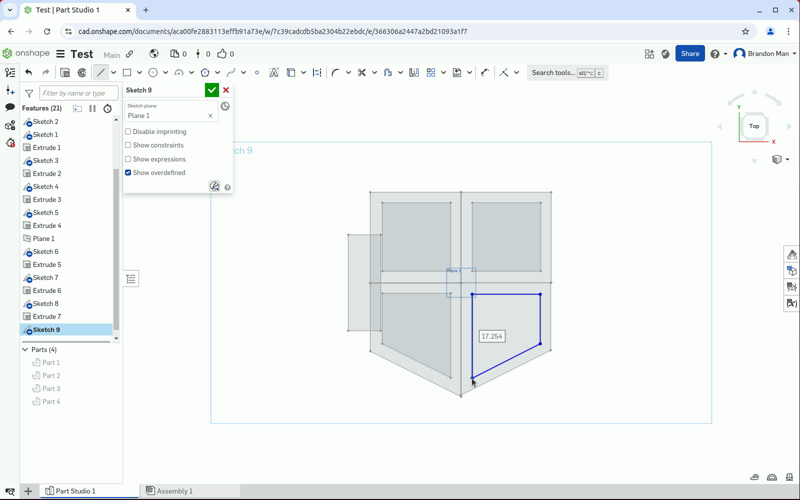
mouse_move(514, 308)
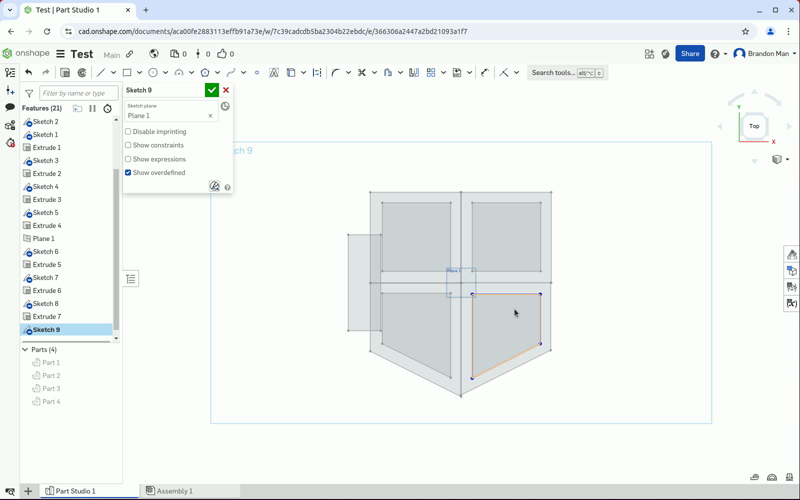
click(514, 308)
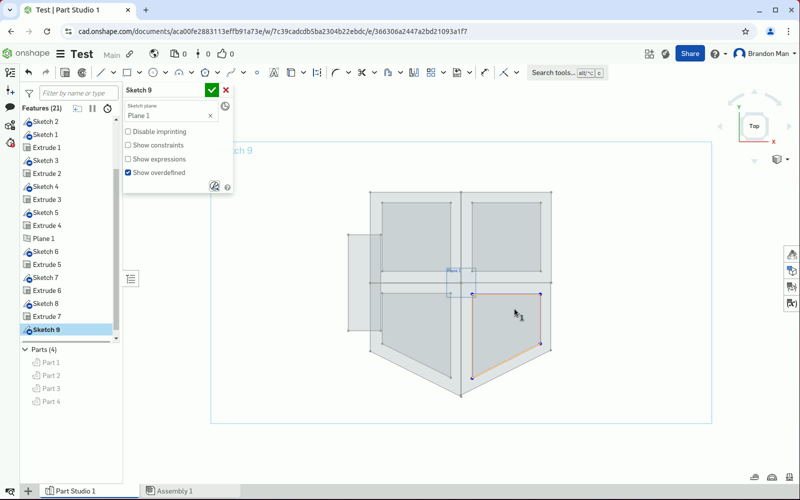
mouse_move(73, 352)
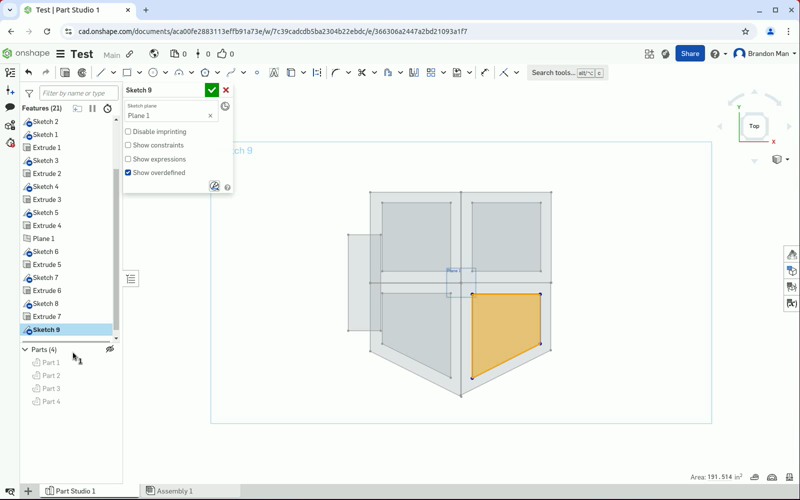
key(shift+y)
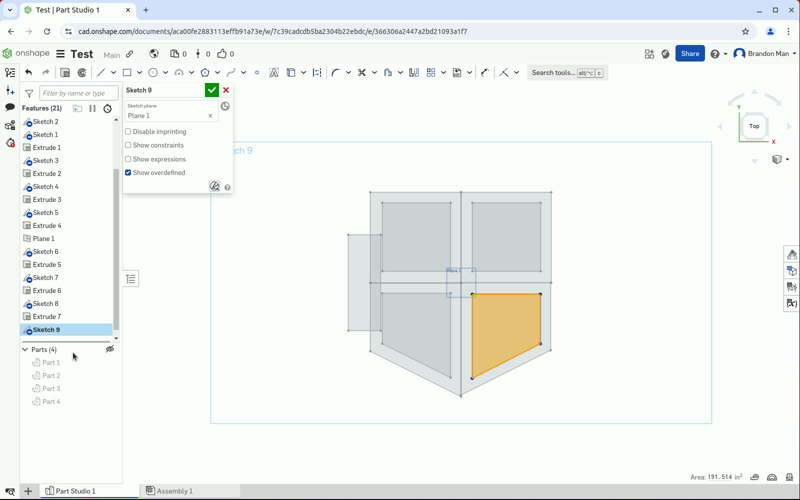
key(shift+e)
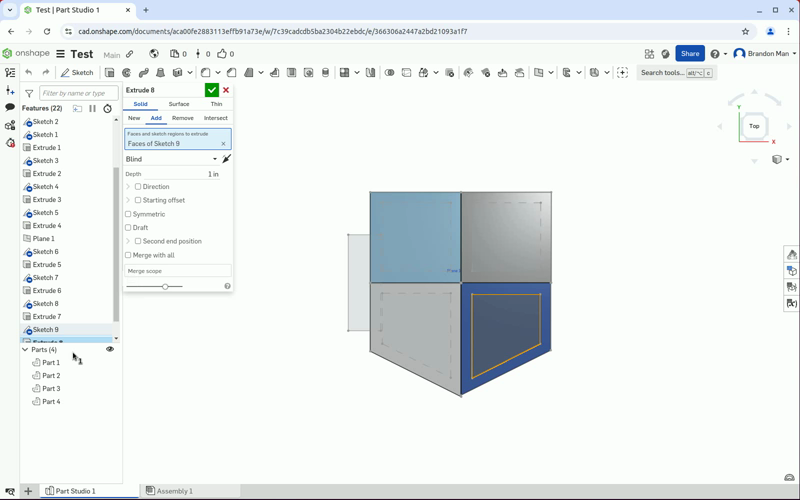
mouse_move(143, 106)
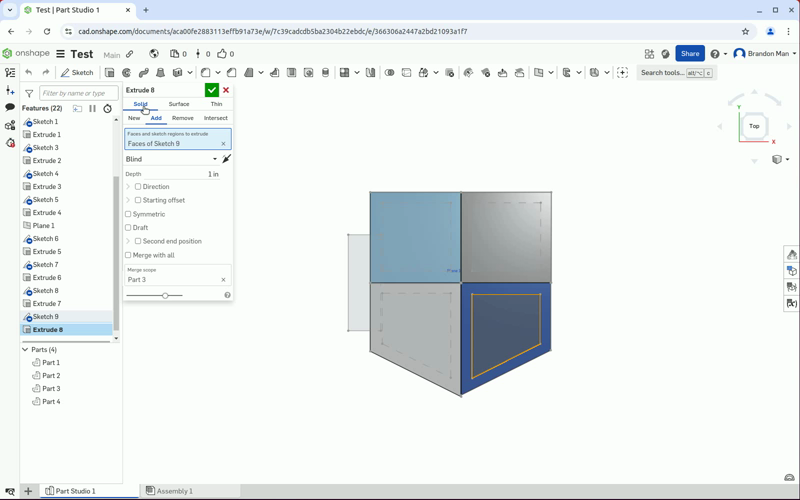
click(143, 106)
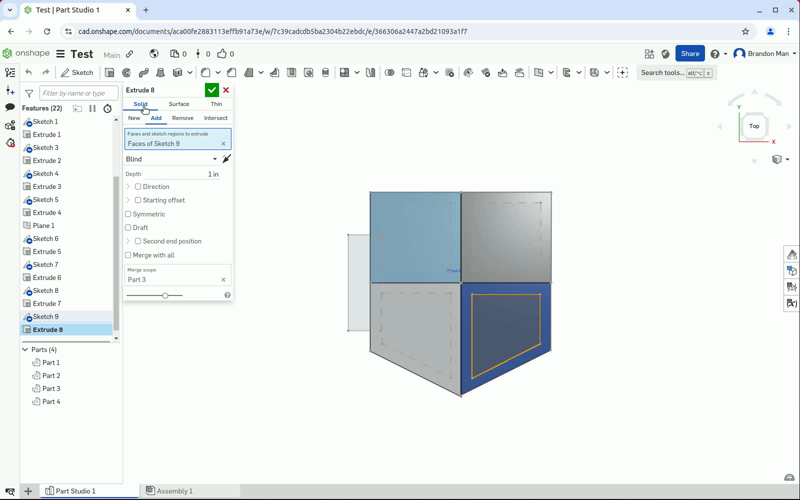
mouse_move(186, 120)
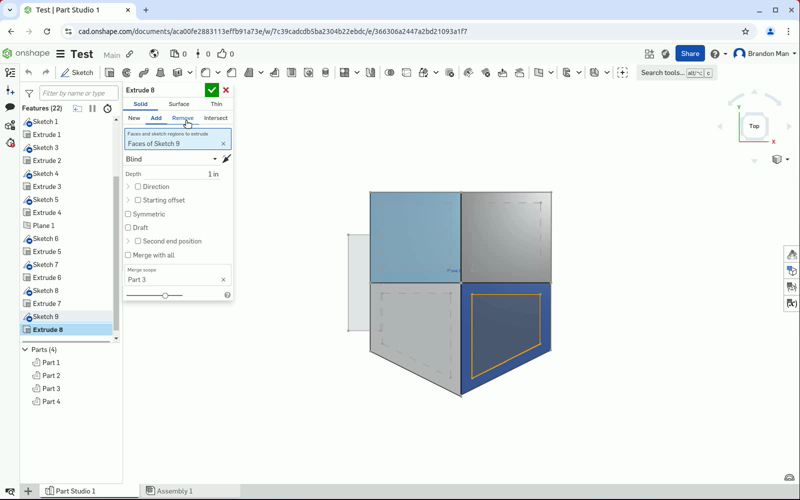
click(186, 120)
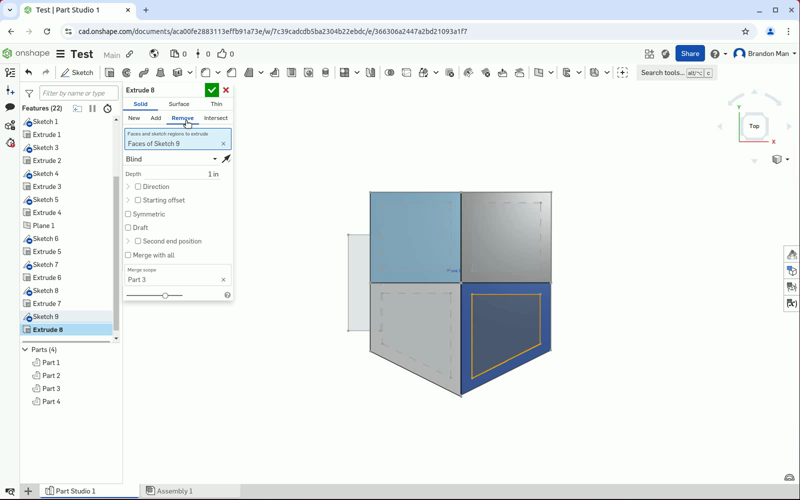
key(tab, 4)
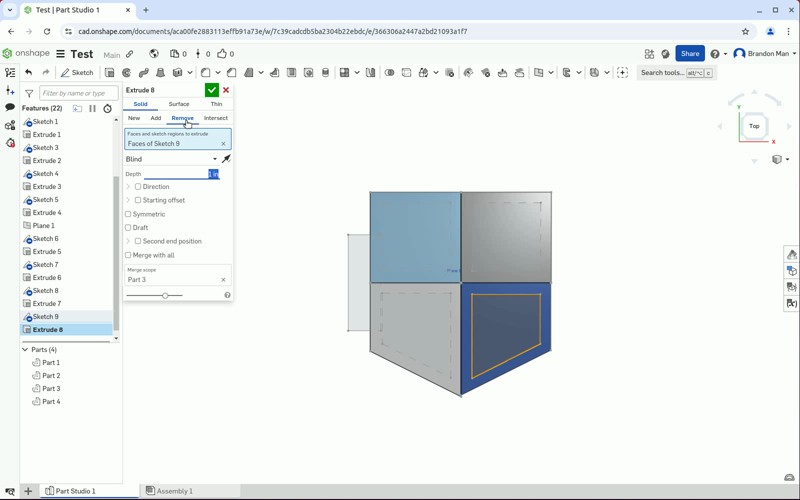
text(1.926)
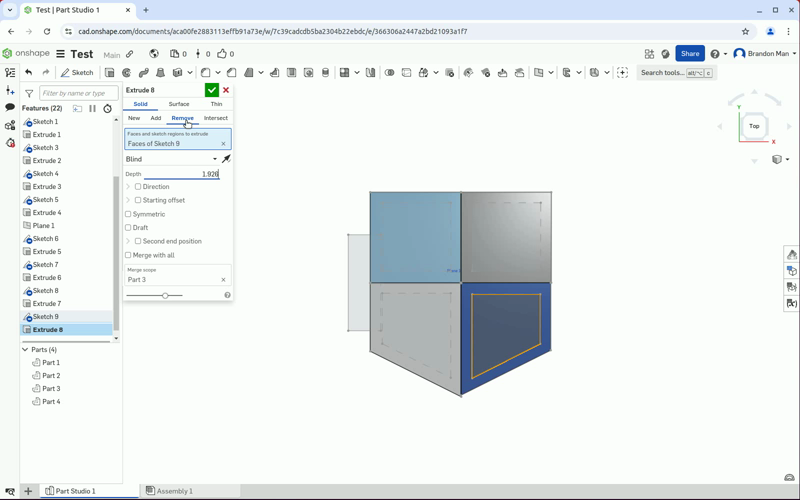
key(tab, 6)
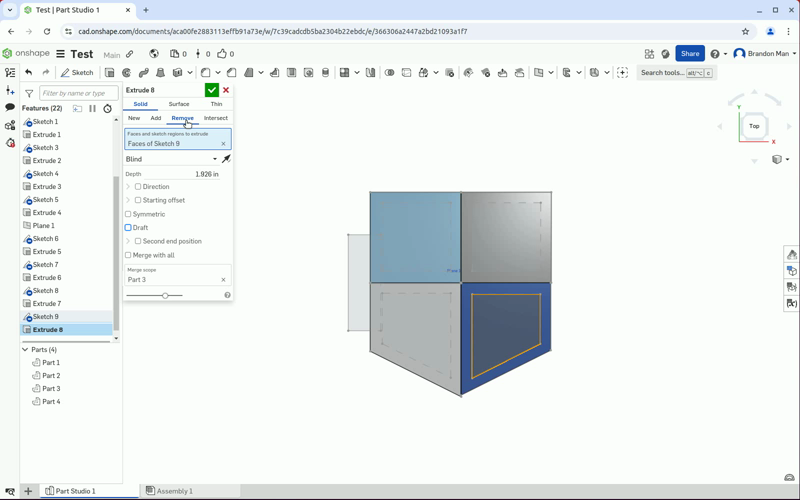
key(space)
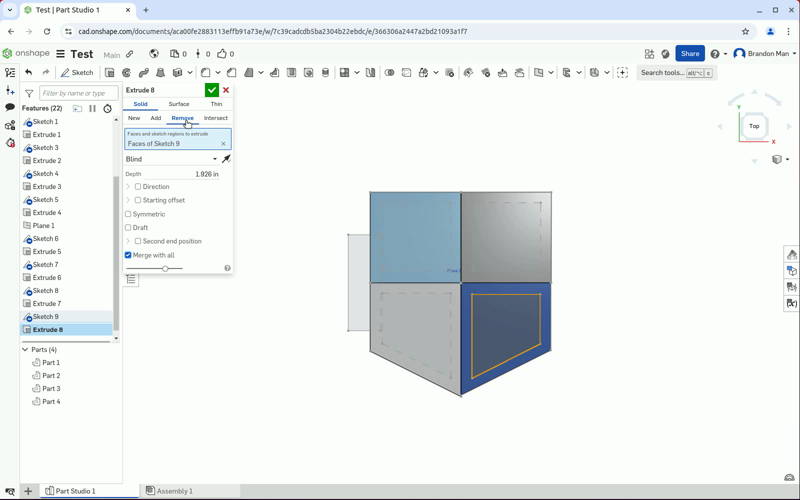
key(enter)
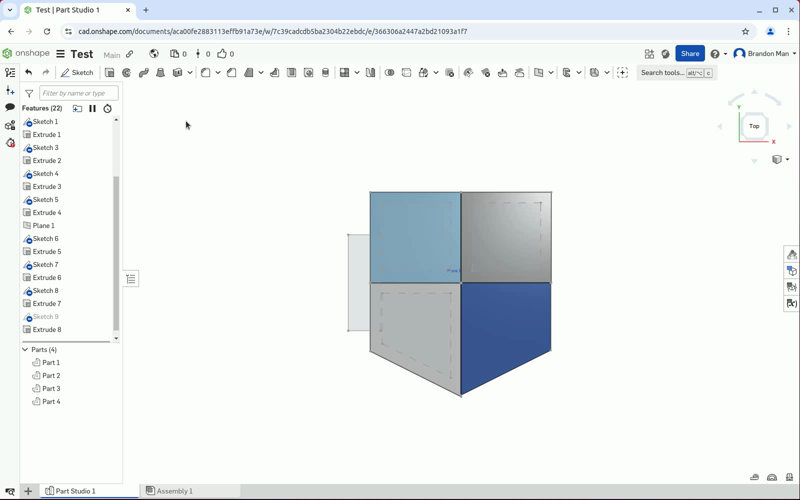
key(shift+h)
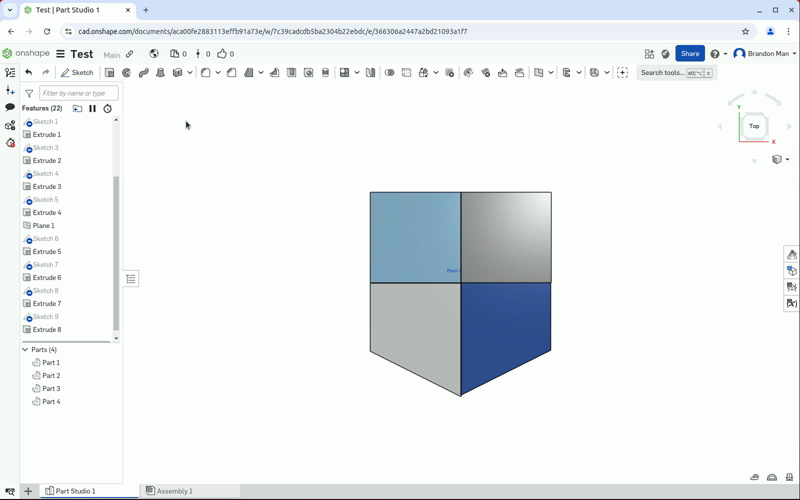
key(shift+h)
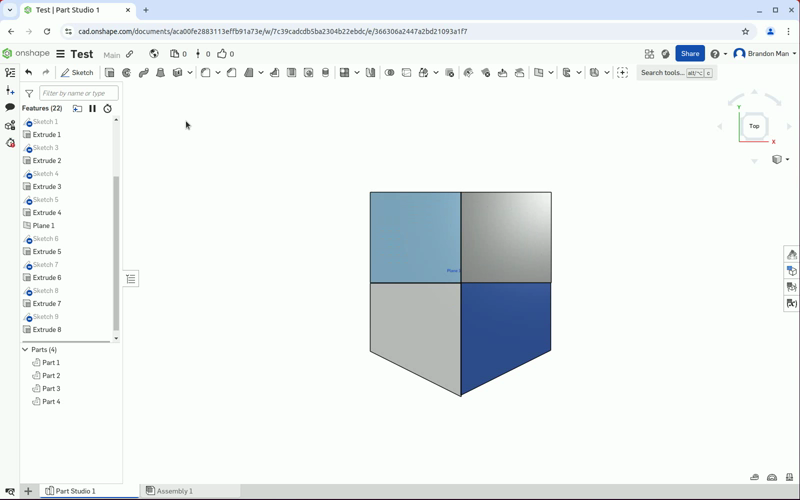
key(shift+7)
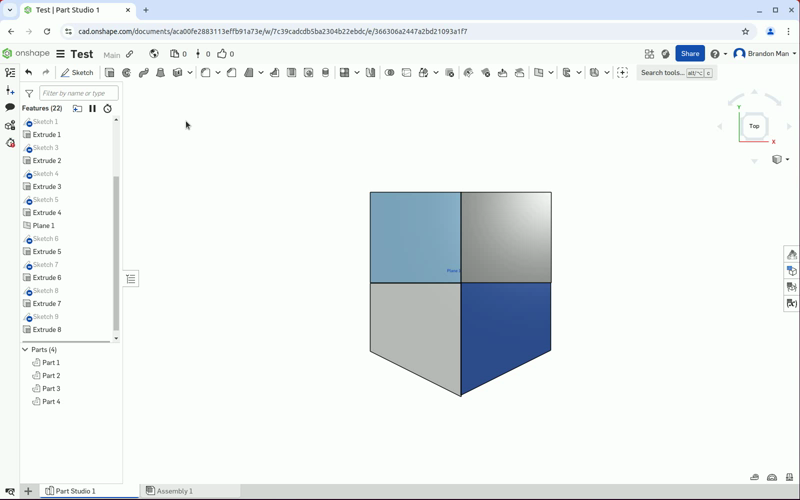
key(up, 3)
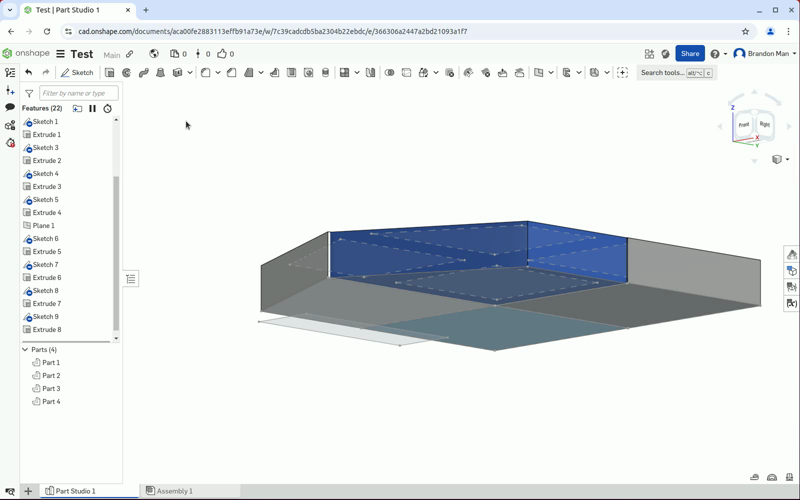
key(left, 3)
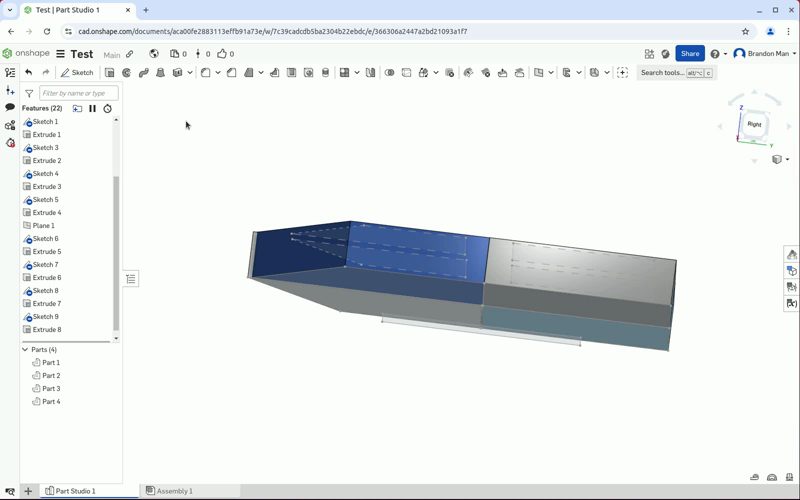
key(right, 3)
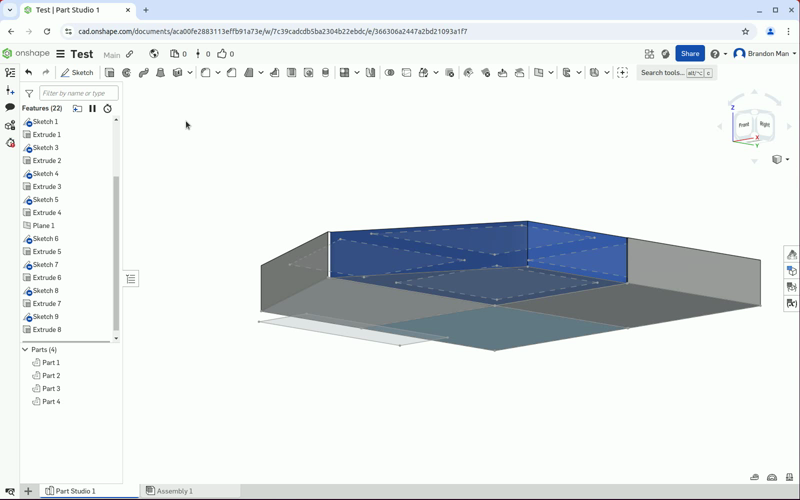
key(down, 3)
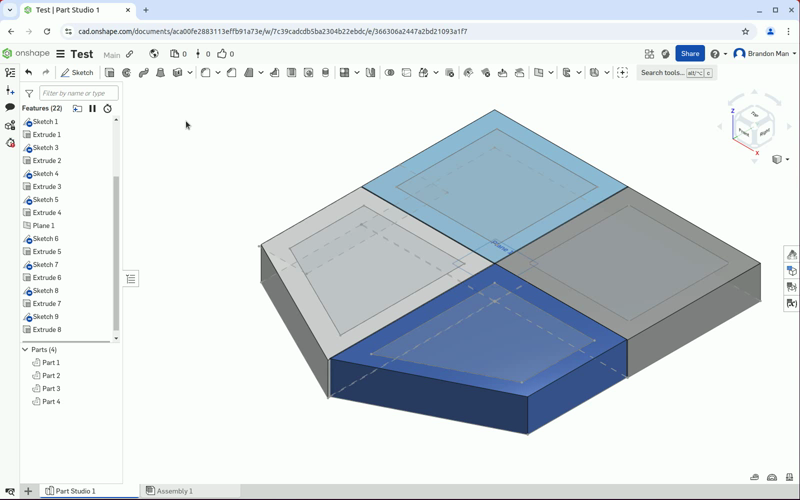
mouse_move(69, 111)
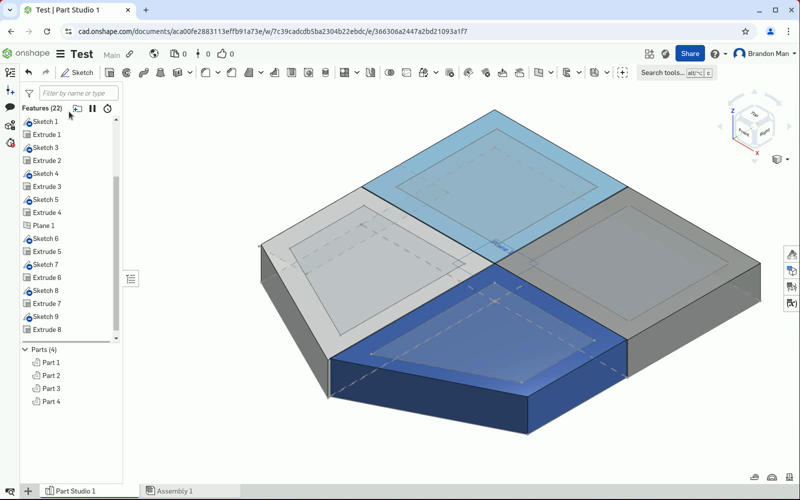
click(69, 111)